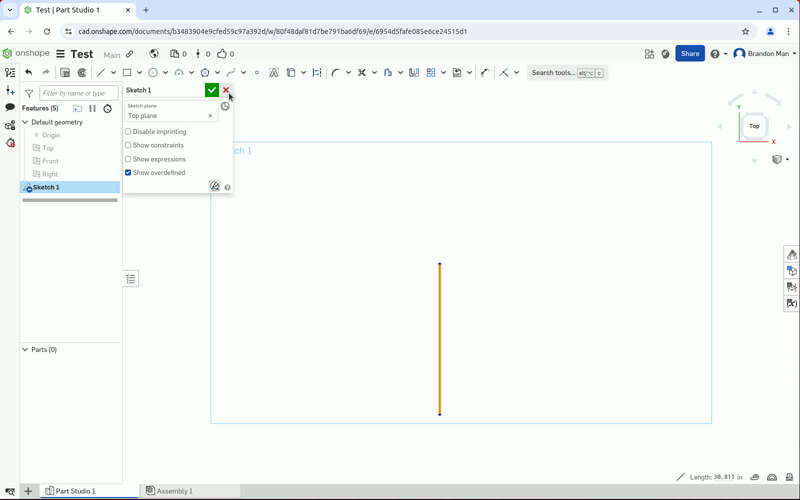
key(shift+h)
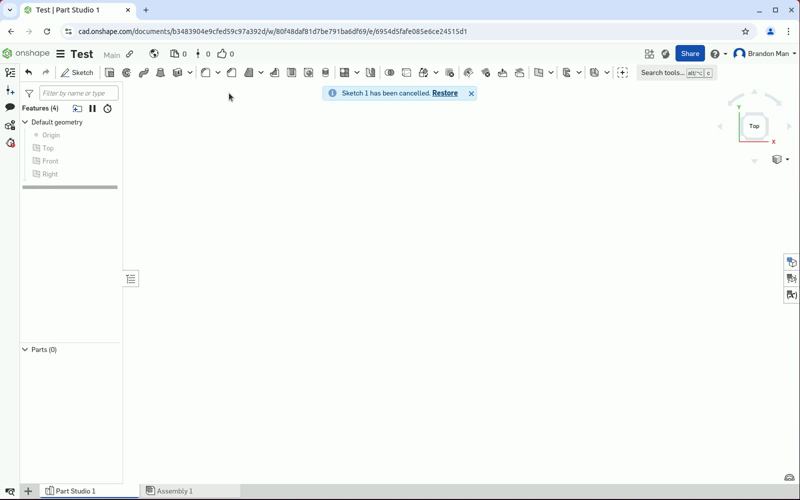
mouse_move(73, 352)
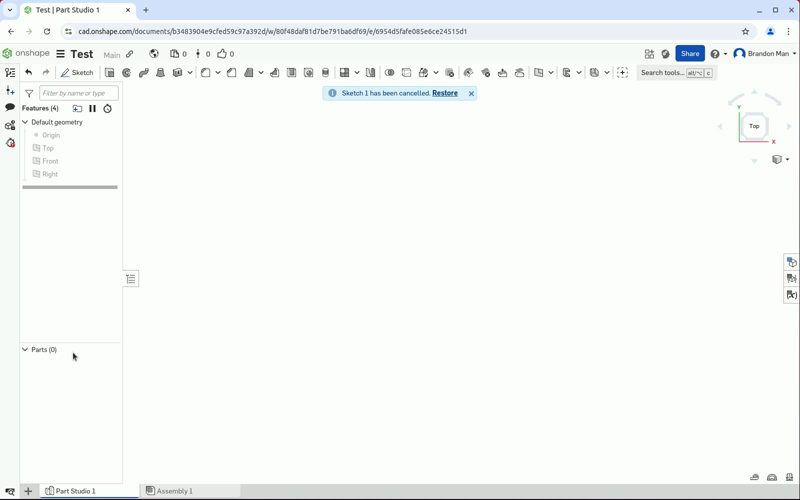
key(y)
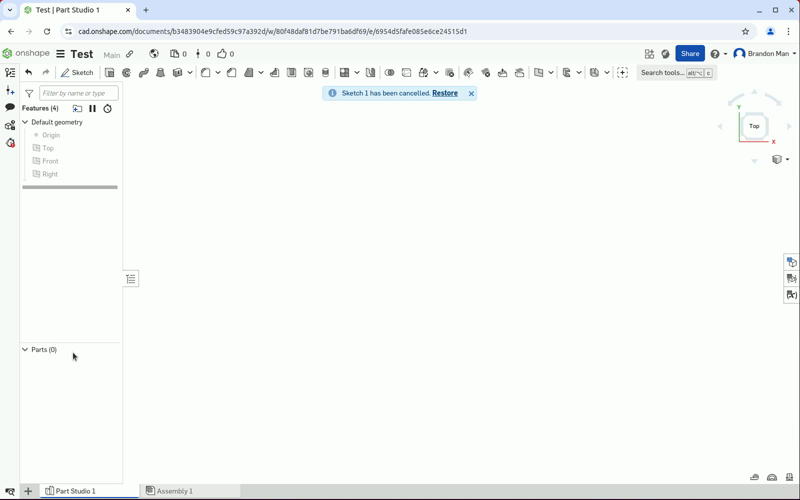
key(shift+p)
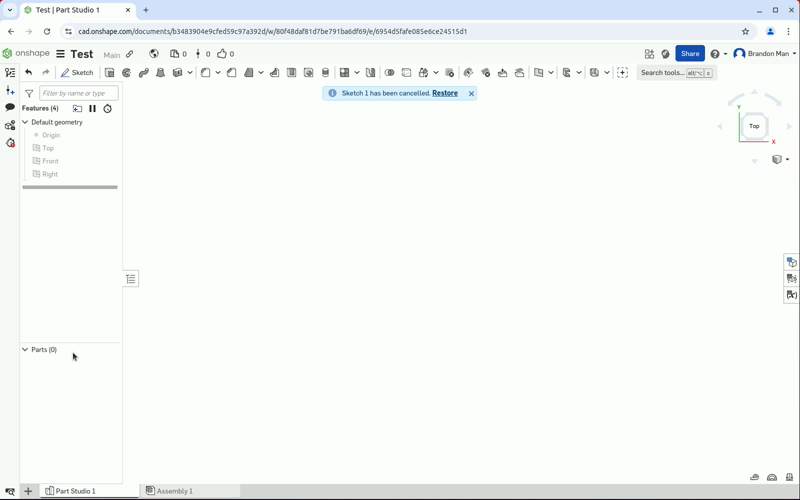
key(space)
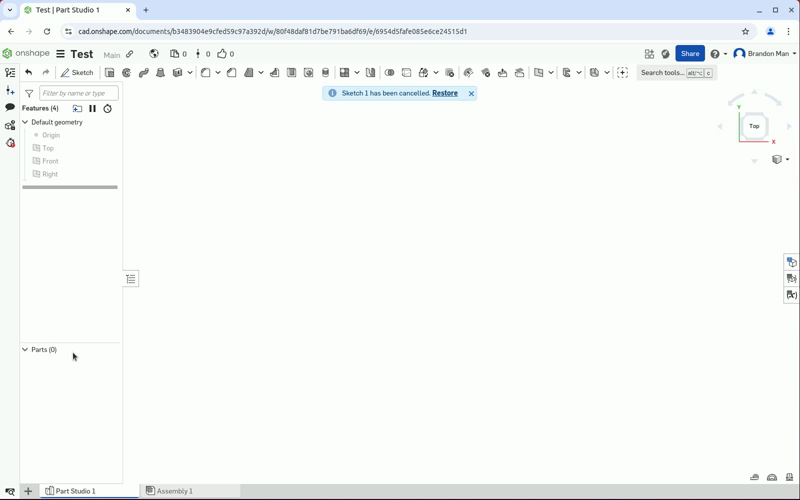
key_down(shift)
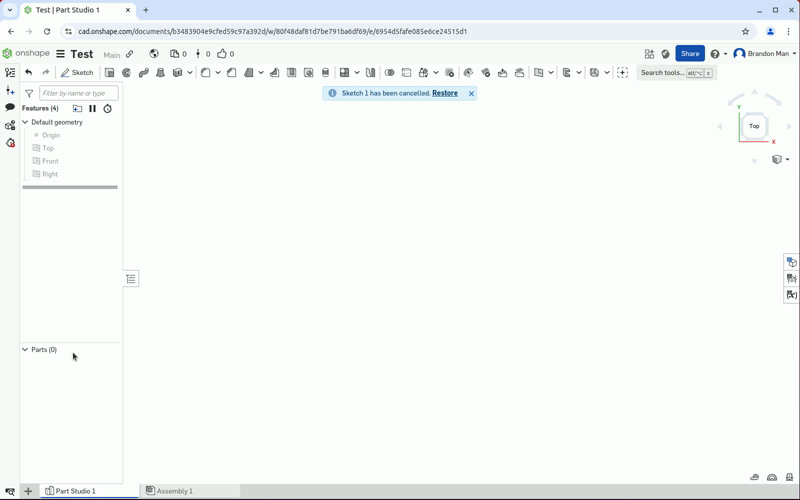
key(up)
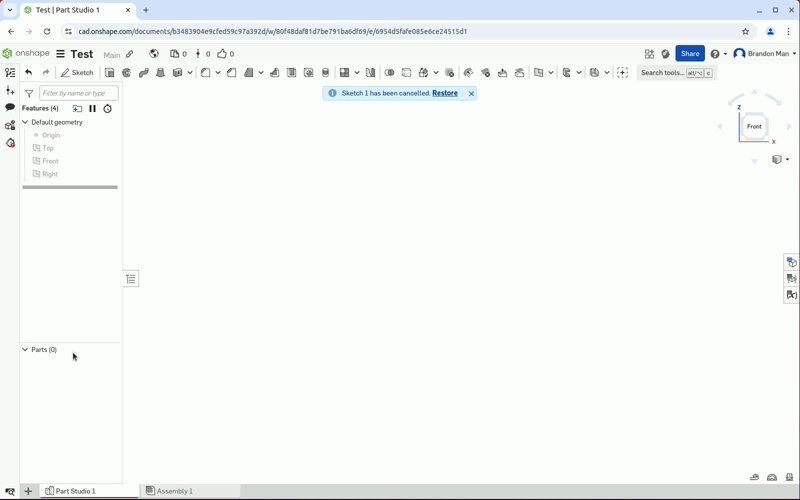
key_up(shift)
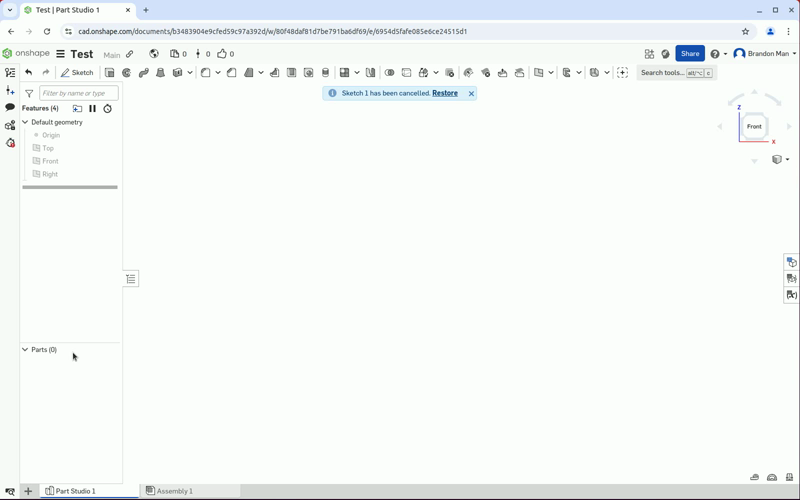
mouse_move(73, 352)
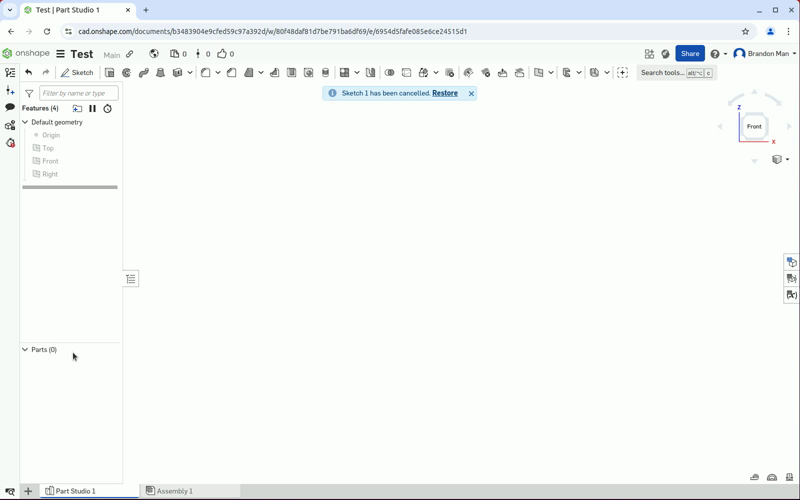
key(shift+y)
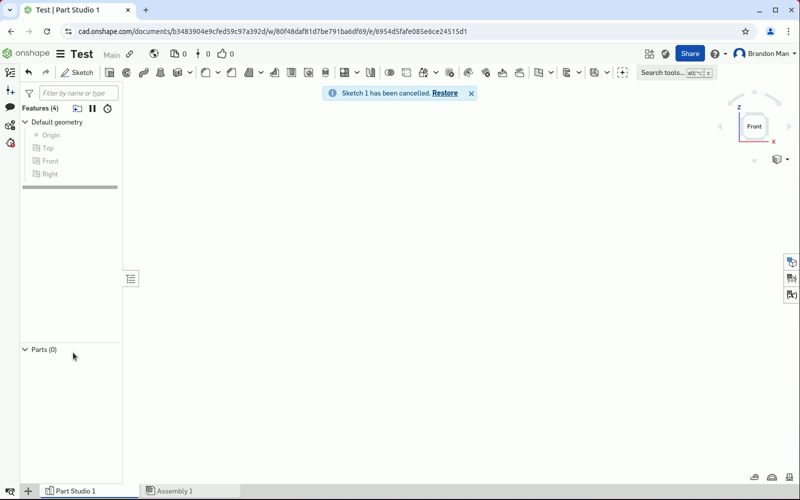
key(shift+s)
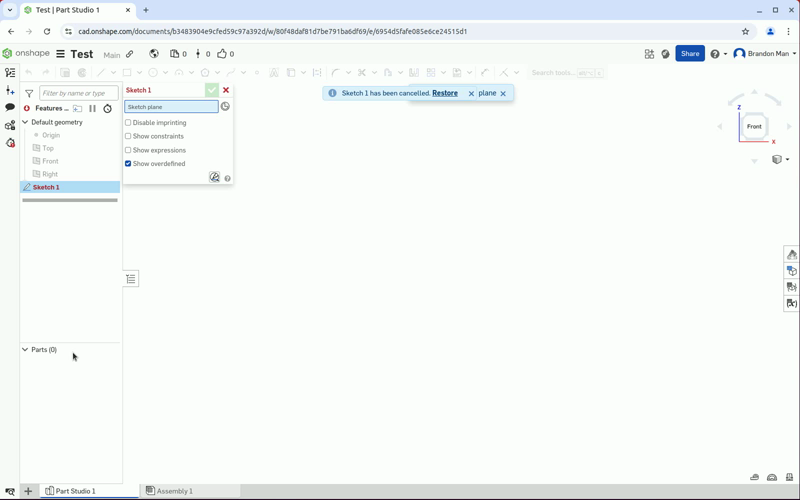
mouse_move(73, 163)
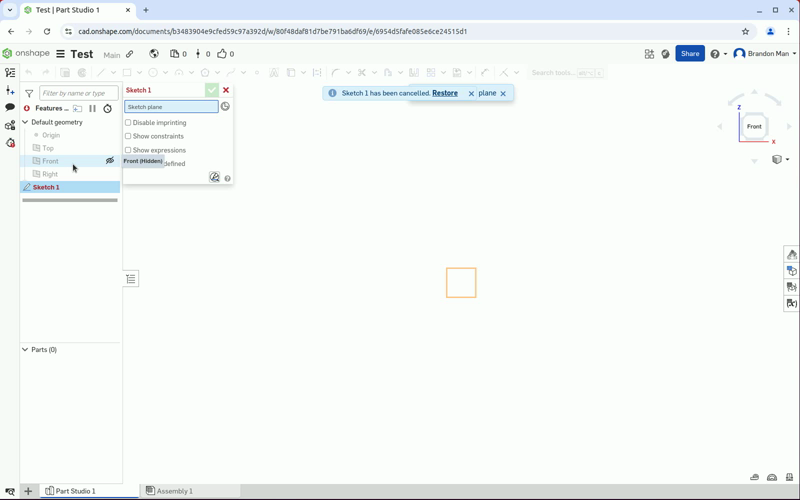
click(73, 163)
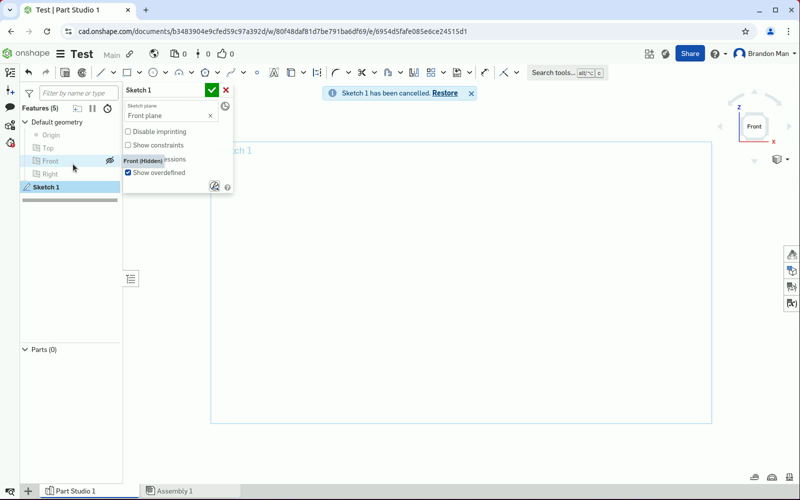
mouse_move(73, 352)
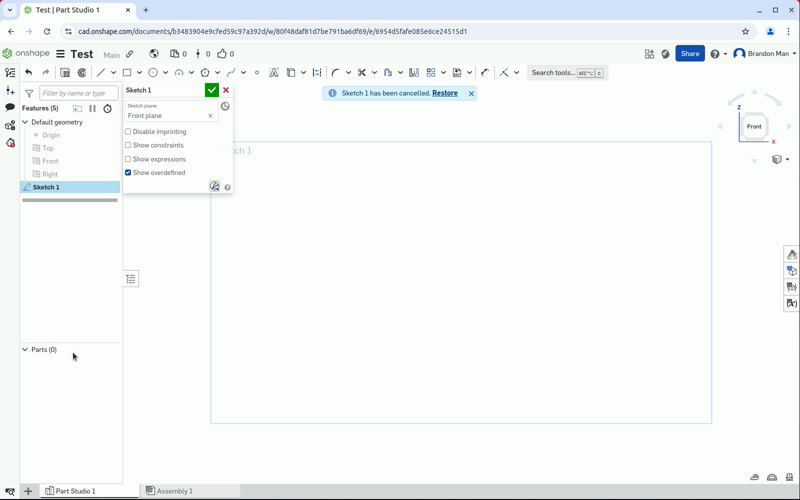
key(y)
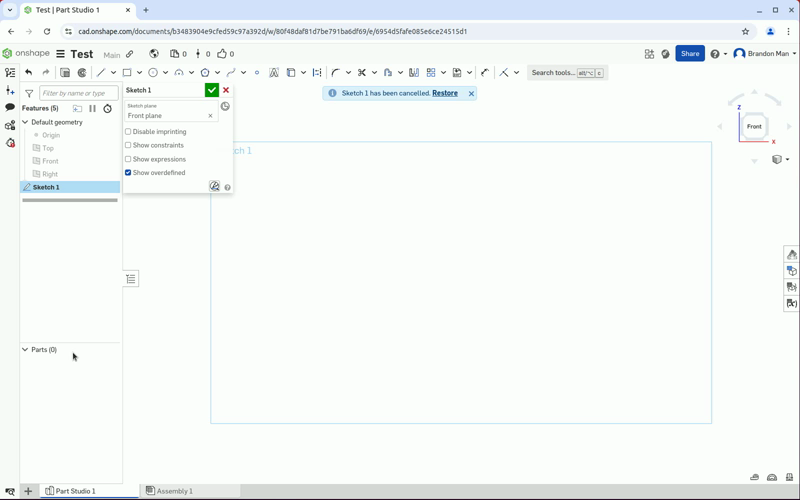
key(c)
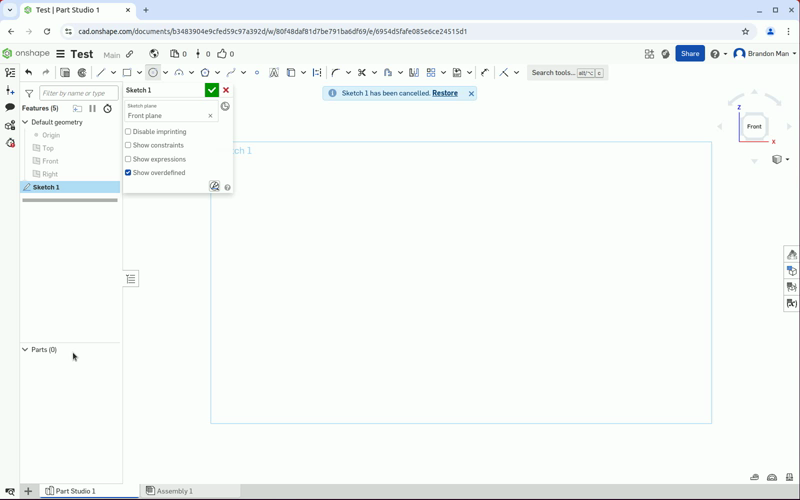
key_down(shift)
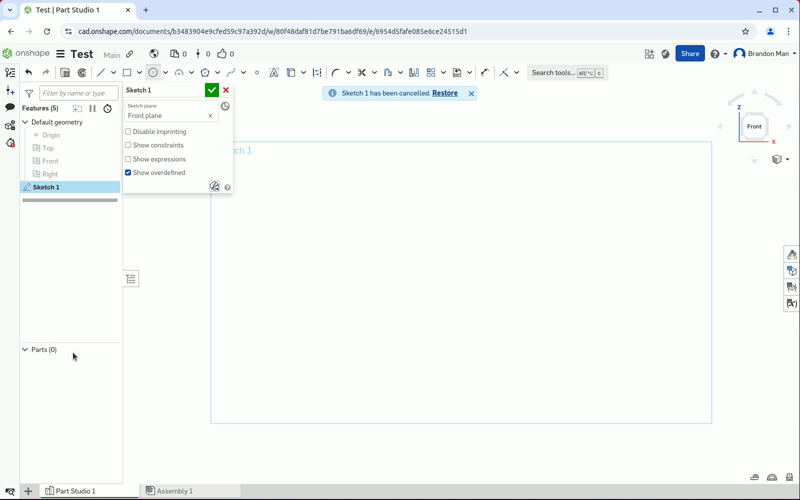
mouse_move(363, 282)
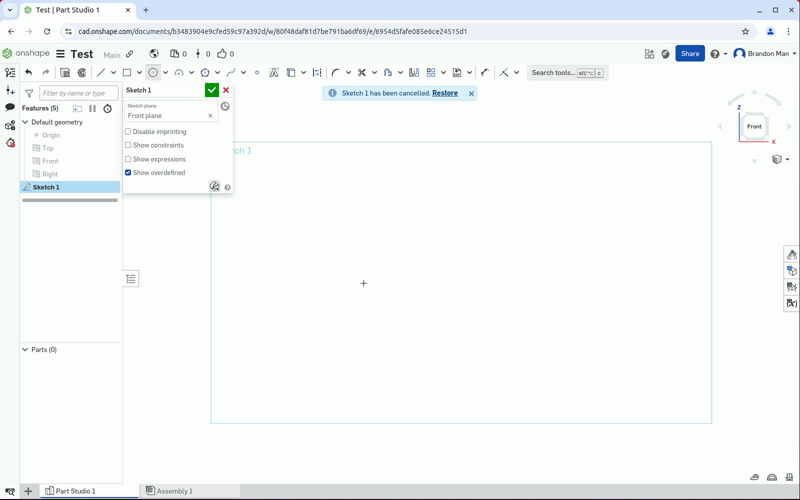
click(363, 282)
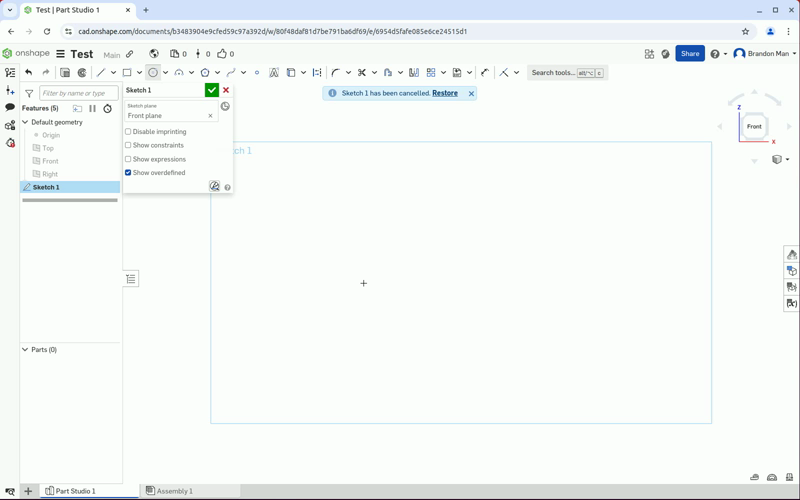
key_up(shift)
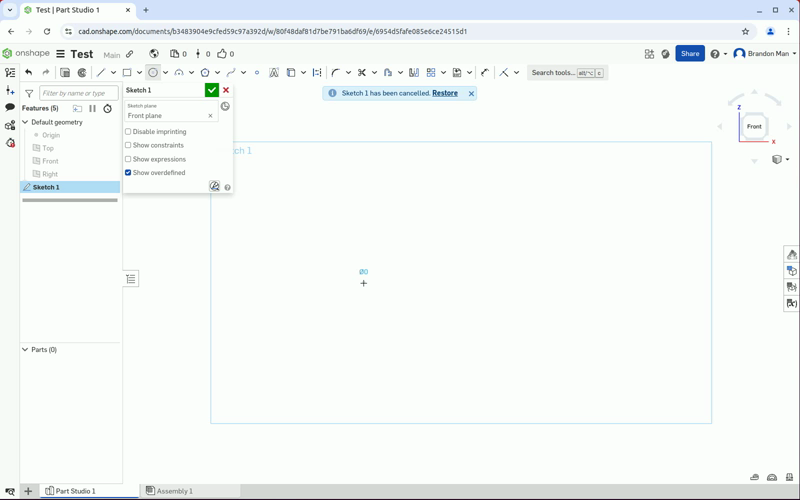
mouse_move(378, 282)
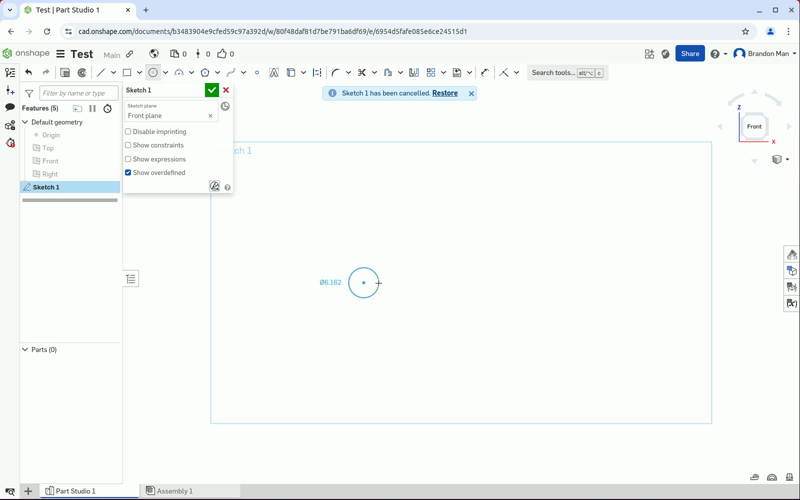
click(378, 282)
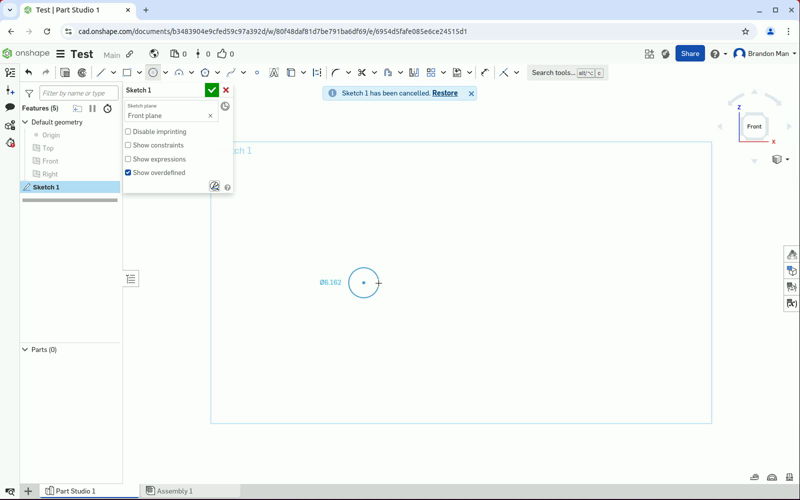
key(esc)
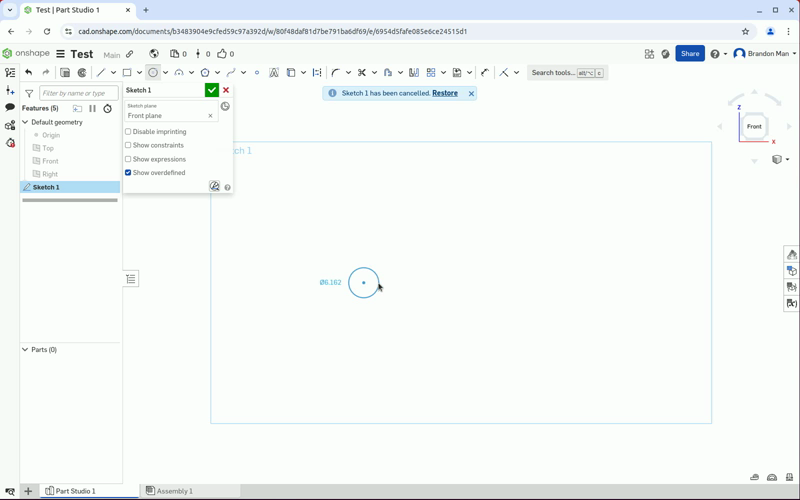
mouse_move(366, 288)
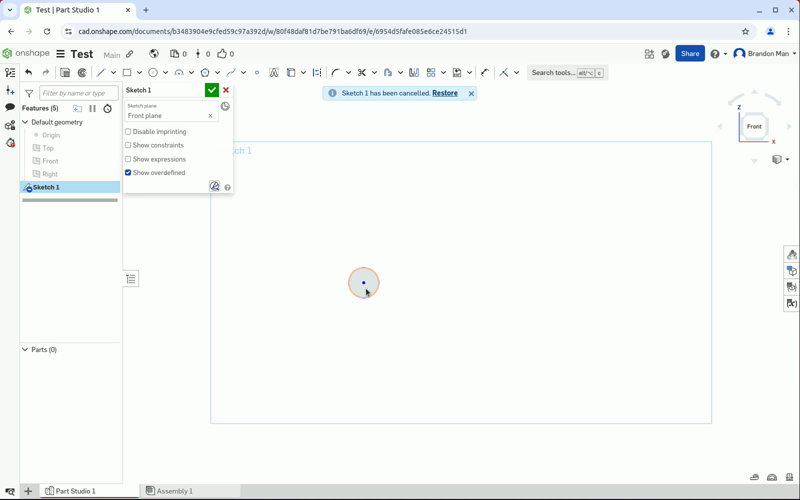
scroll(6)
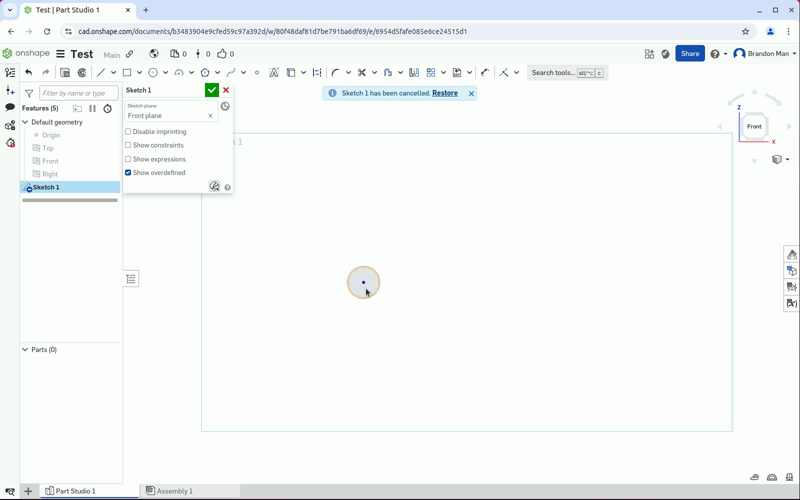
scroll(6)
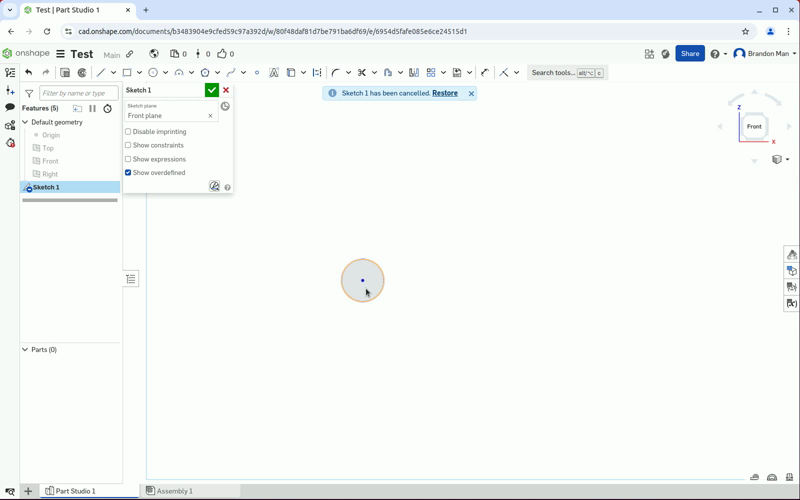
scroll(6)
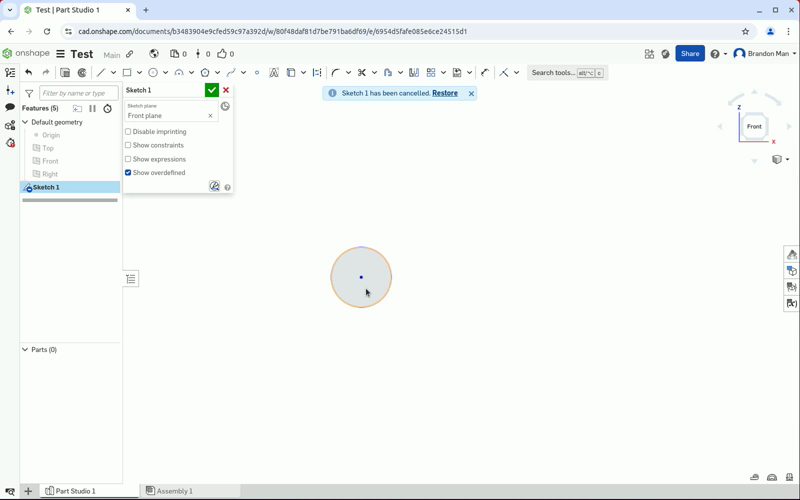
scroll(6)
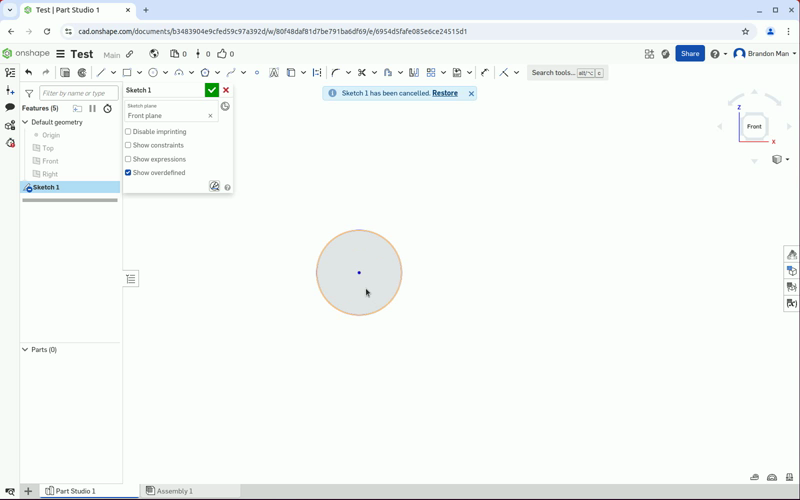
scroll(6)
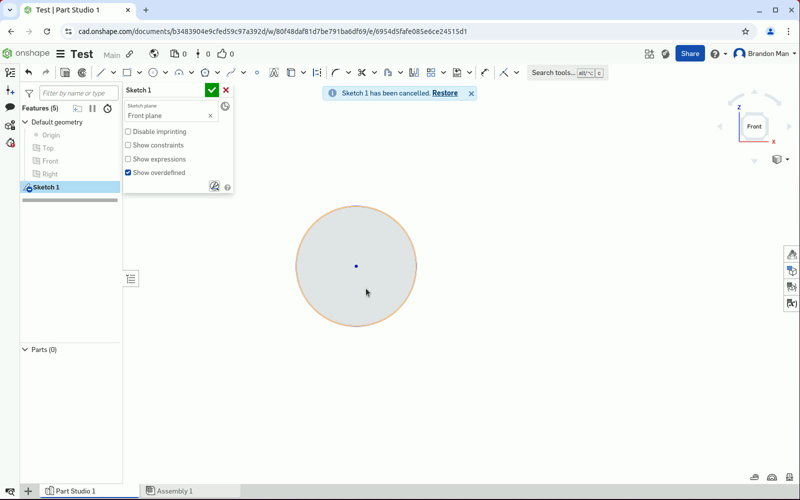
scroll(6)
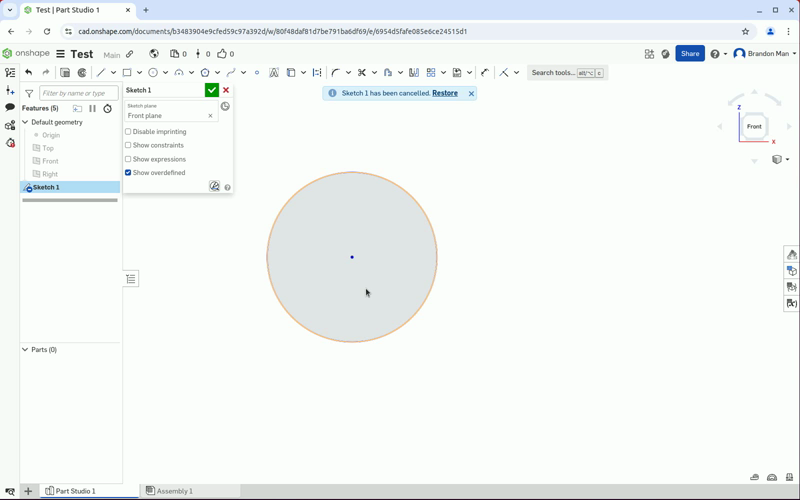
scroll(6)
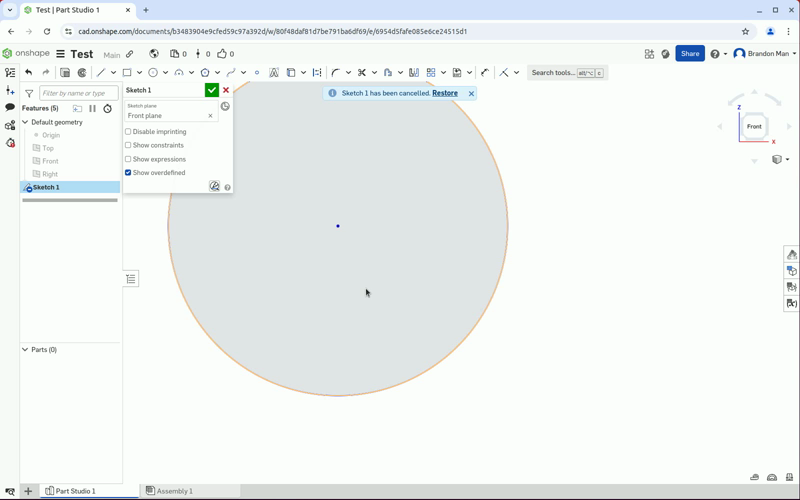
click(366, 288)
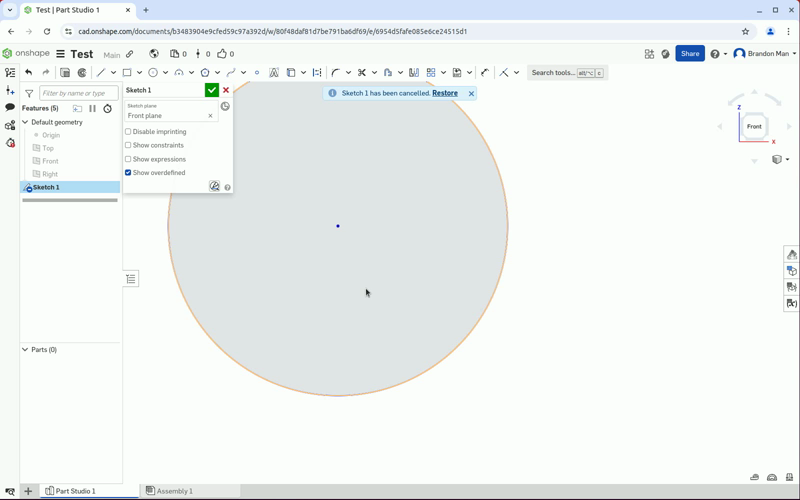
scroll(-6)
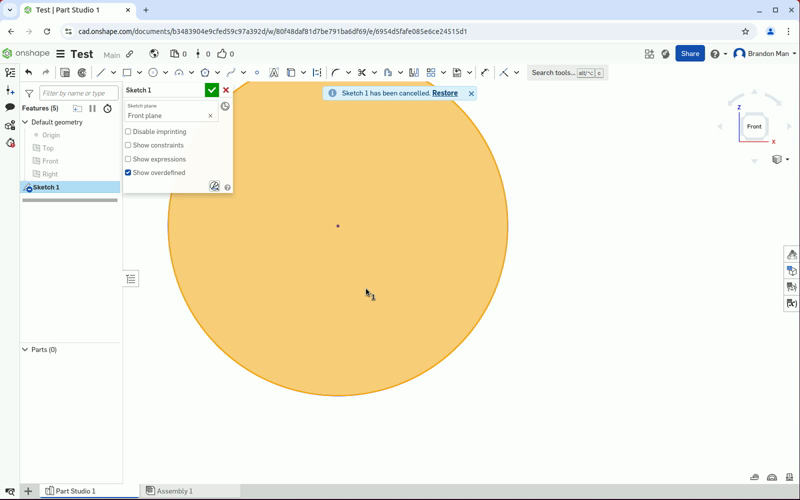
scroll(-6)
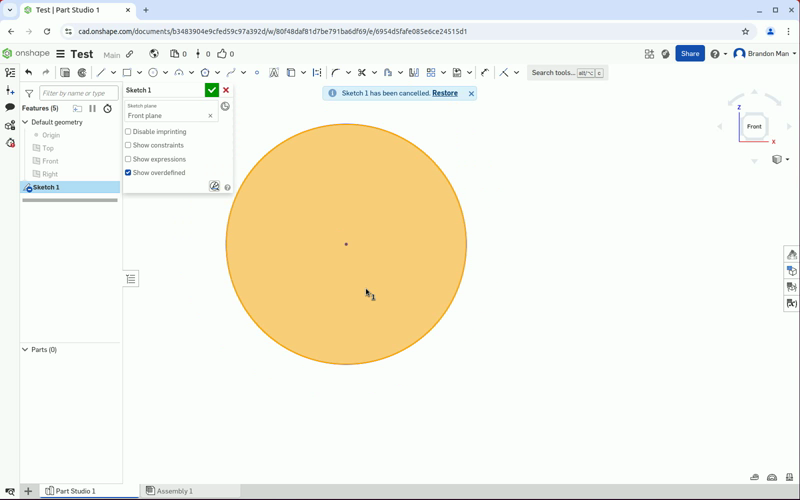
scroll(-6)
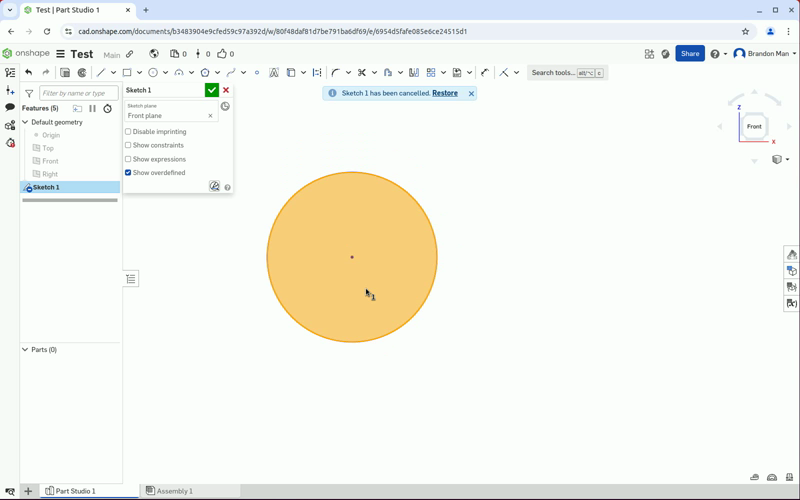
scroll(-6)
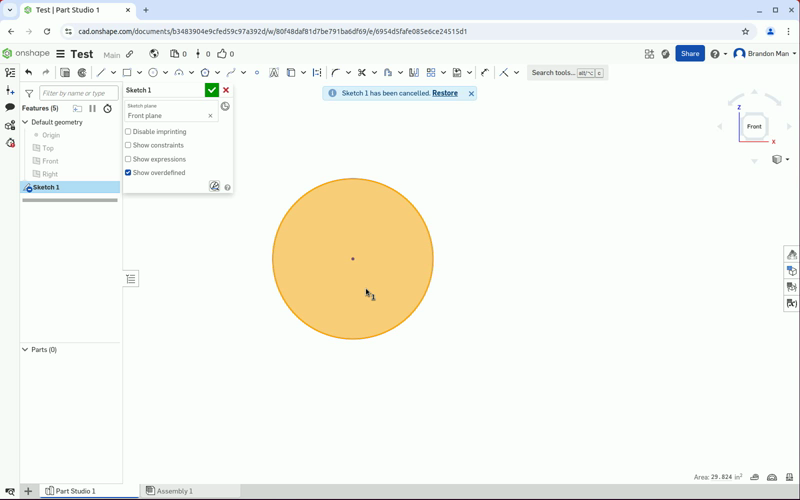
scroll(-6)
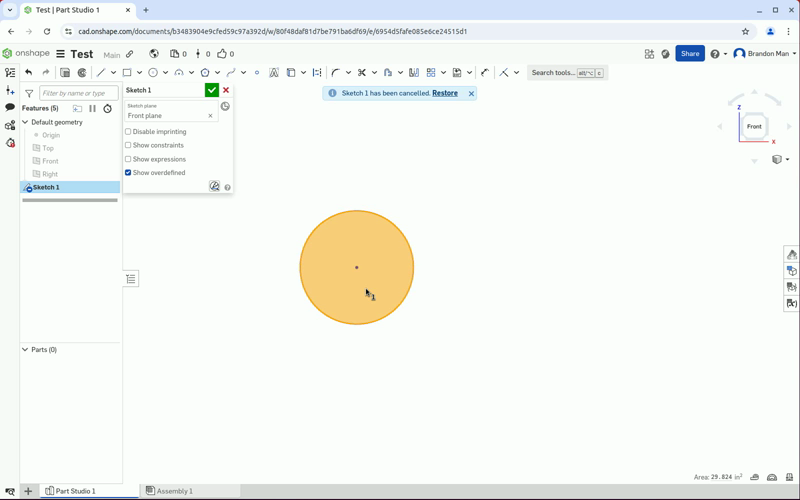
scroll(-6)
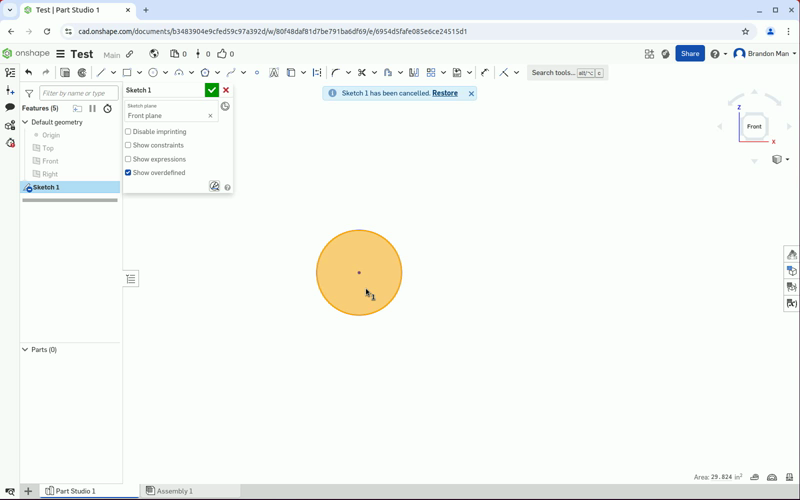
scroll(-6)
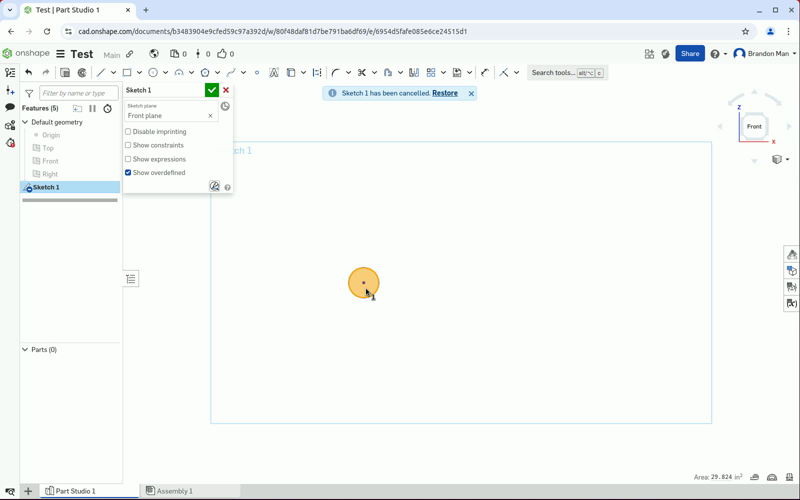
mouse_move(73, 352)
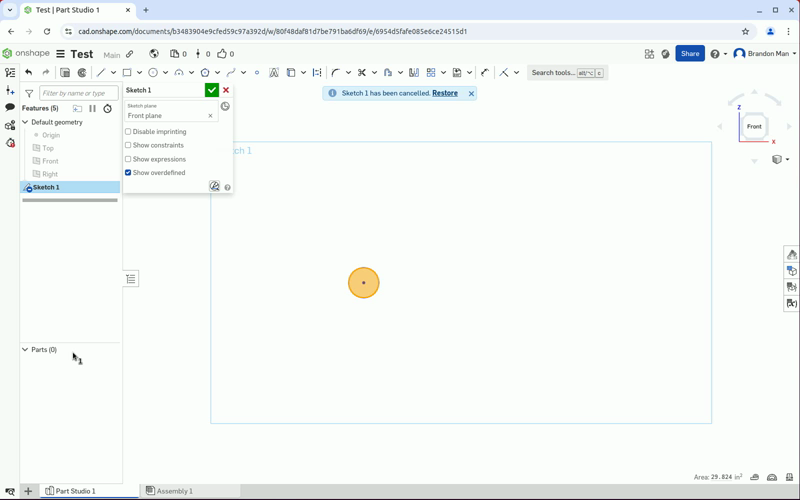
key(shift+y)
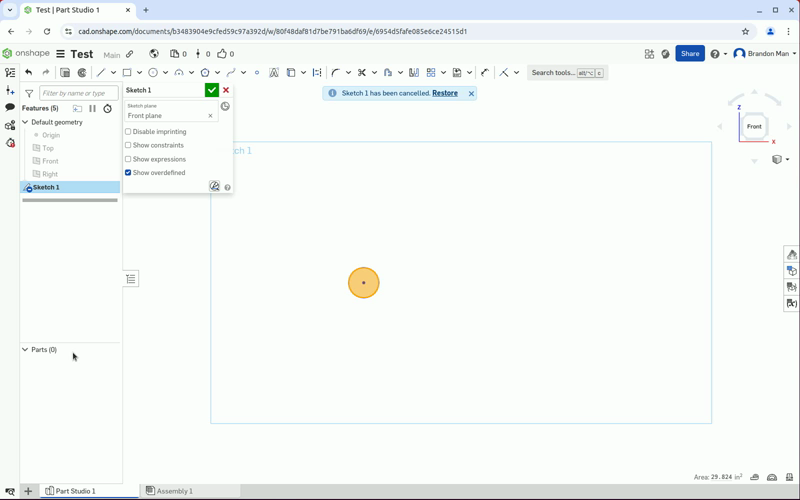
key(shift+e)
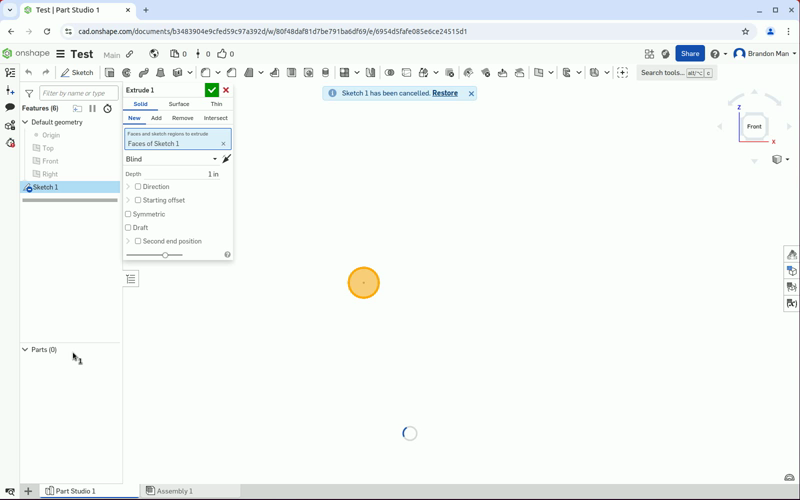
mouse_move(143, 106)
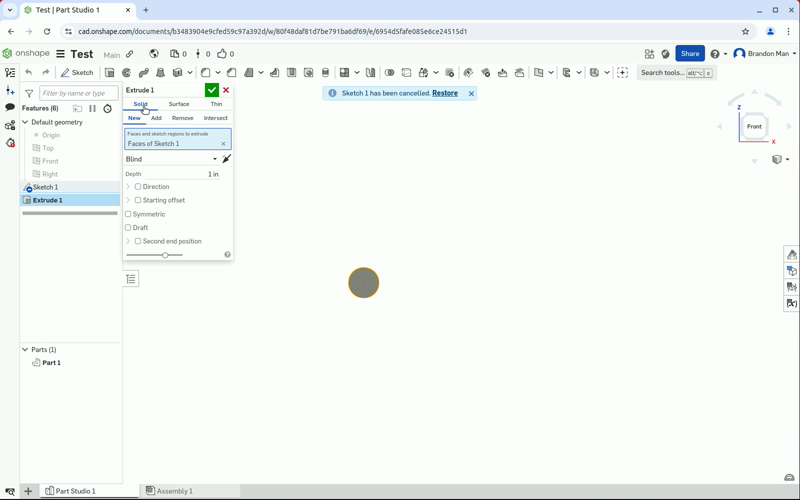
click(143, 106)
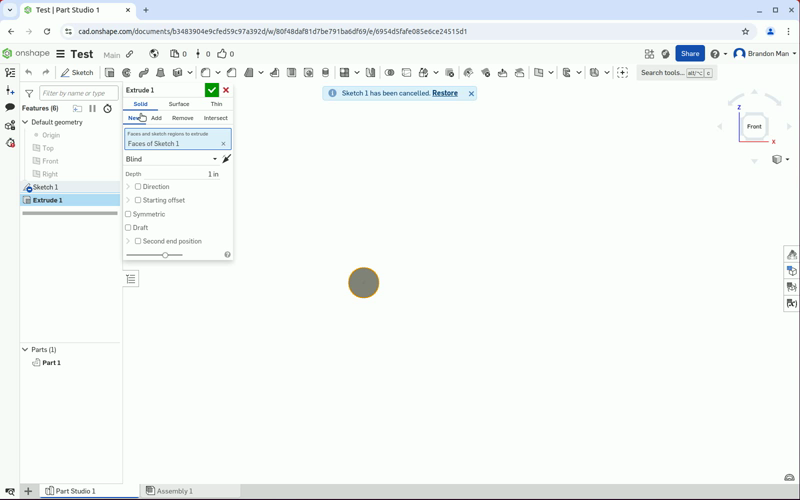
mouse_move(137, 120)
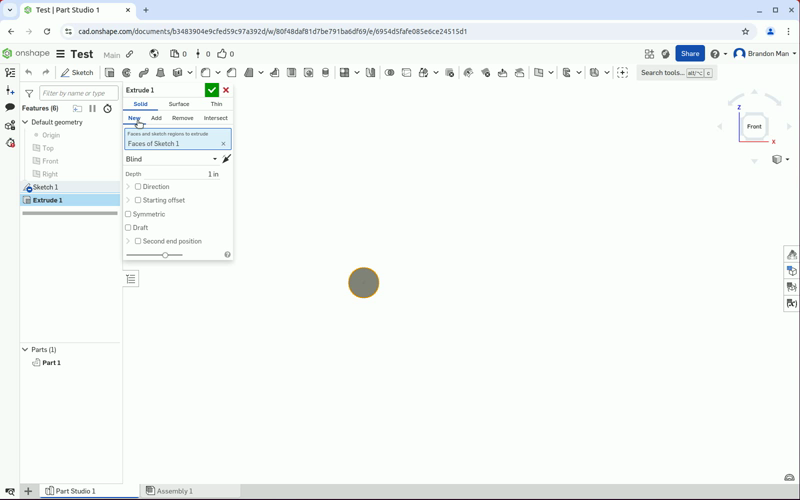
click(137, 120)
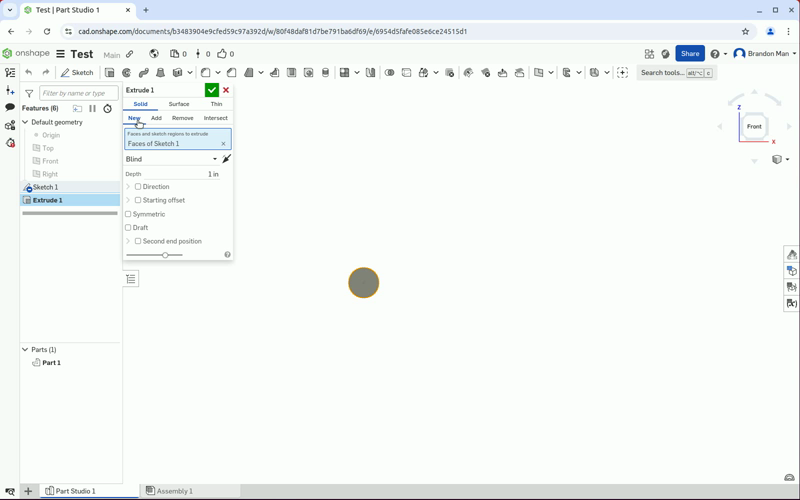
key(tab, 4)
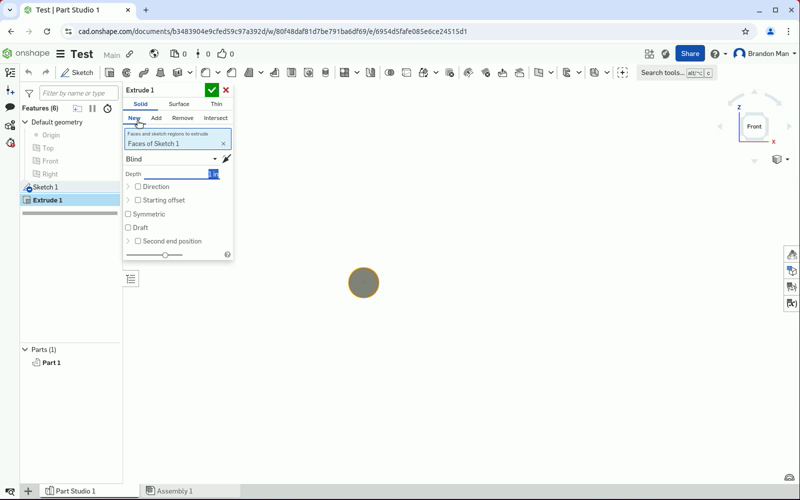
text(39.958)
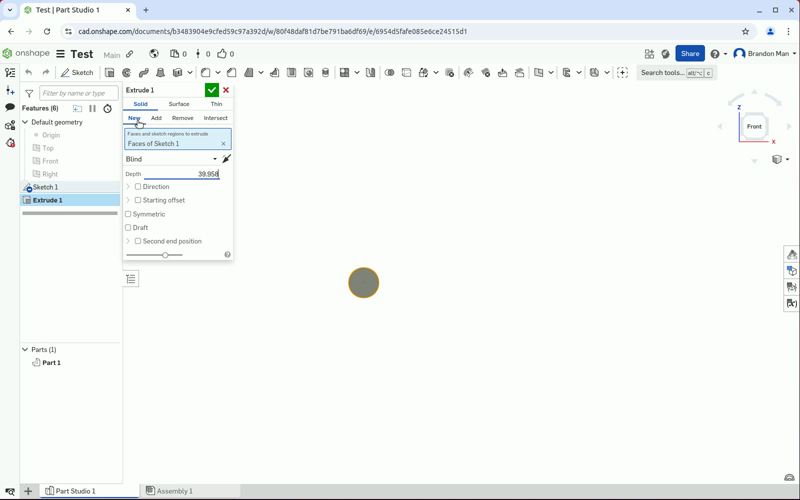
key(tab, 3)
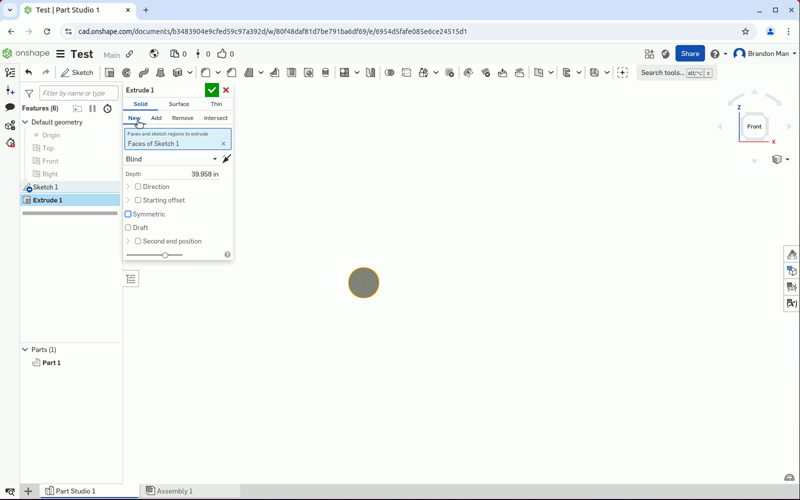
key(space)
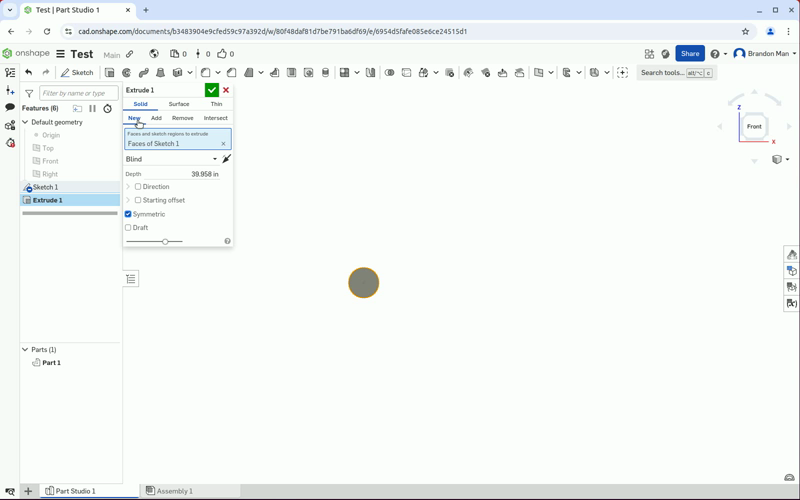
key(enter)
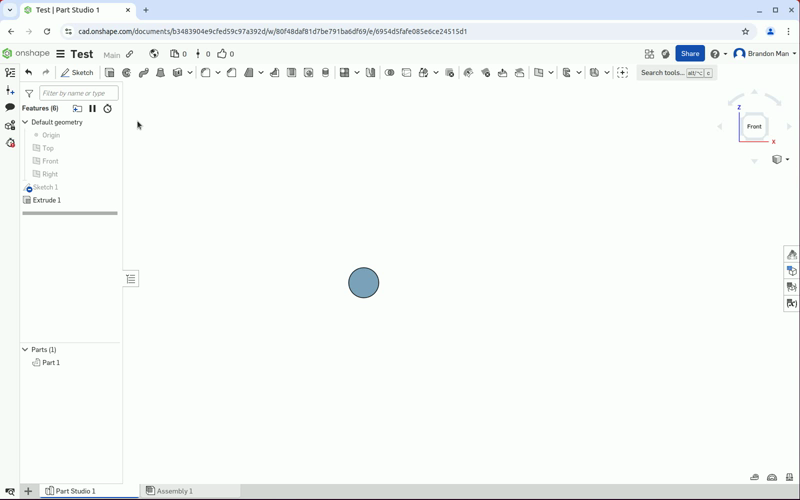
key(shift+h)
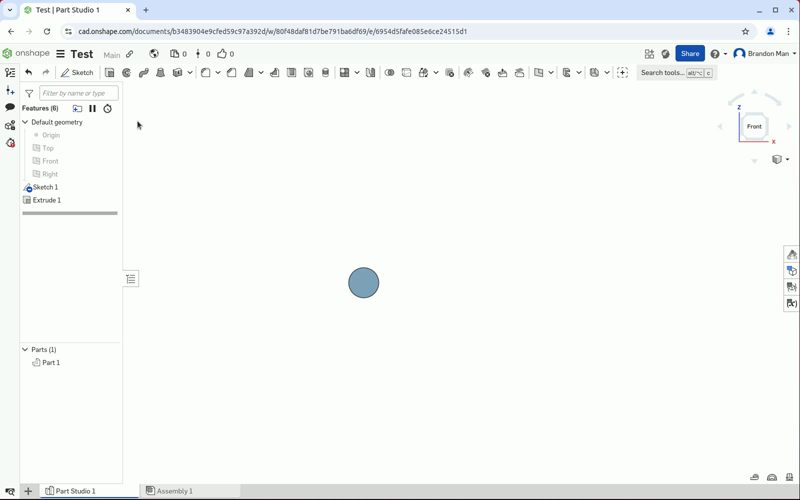
key(shift+h)
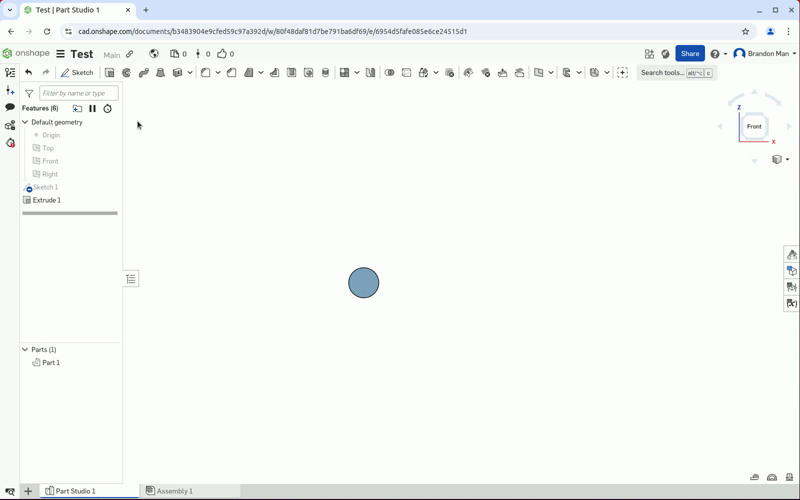
mouse_move(73, 189)
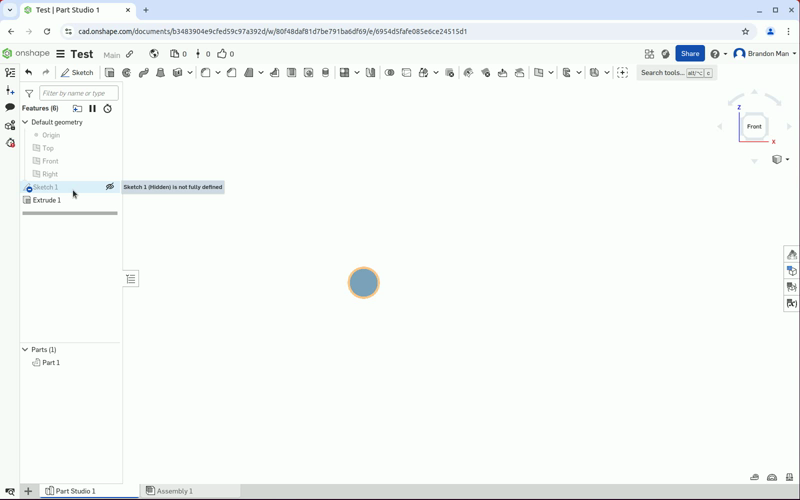
click(73, 189)
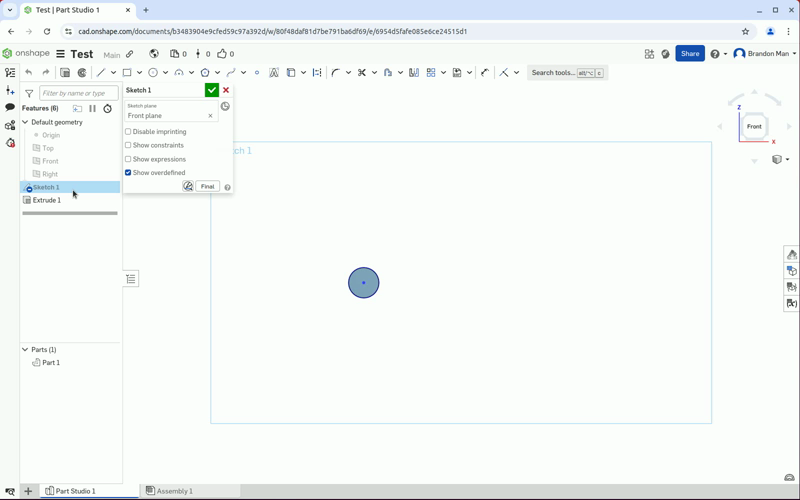
mouse_move(229, 92)
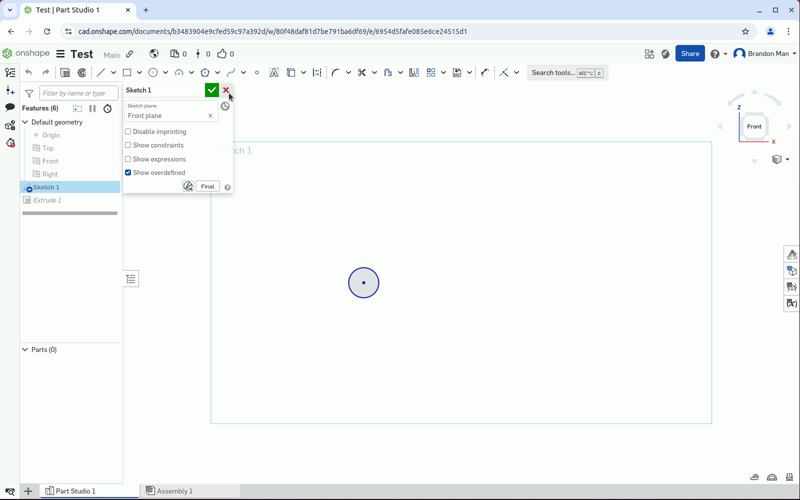
click(229, 92)
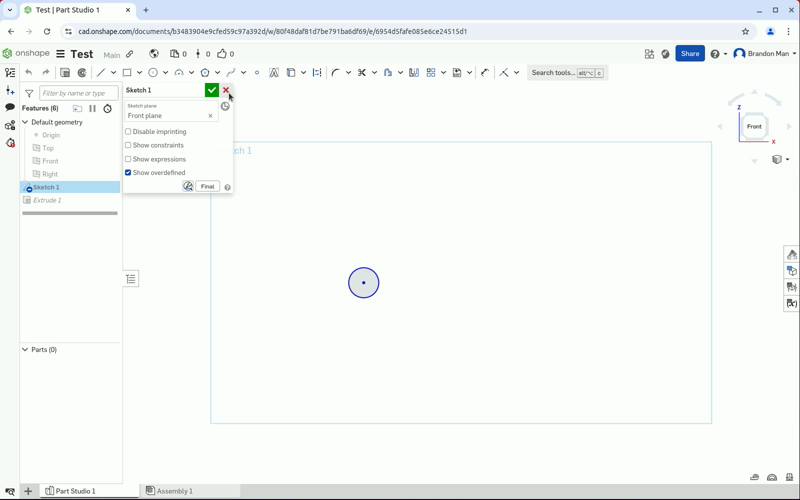
key(shift+s)
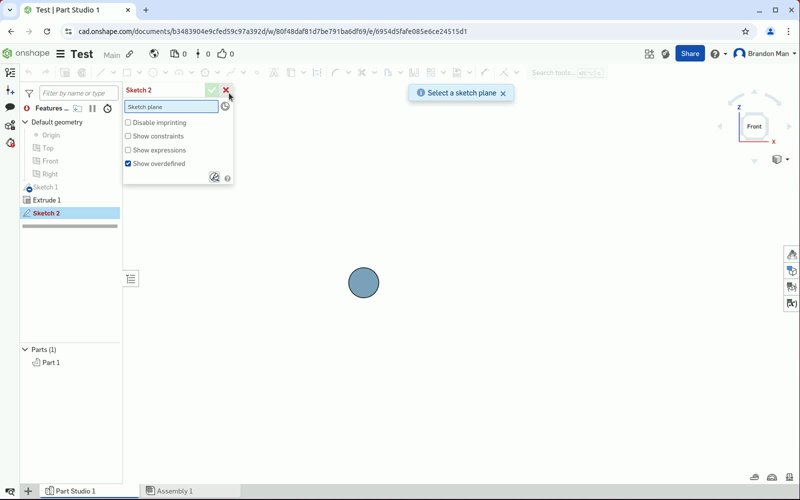
mouse_move(73, 163)
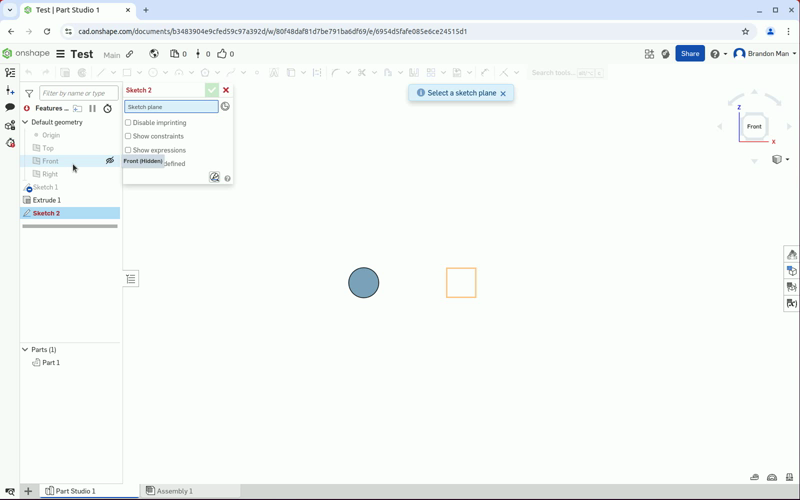
click(73, 163)
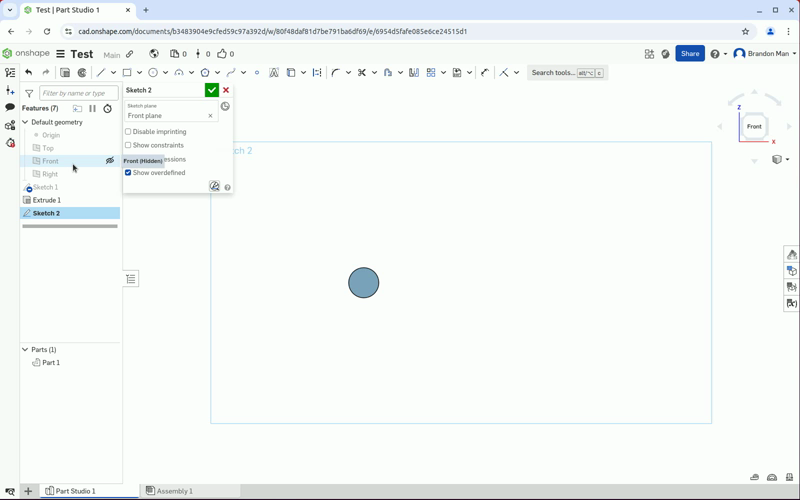
mouse_move(73, 352)
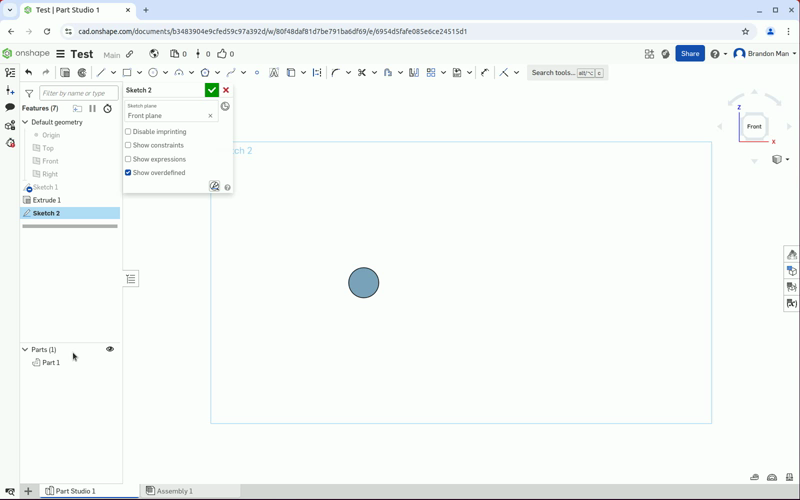
key(y)
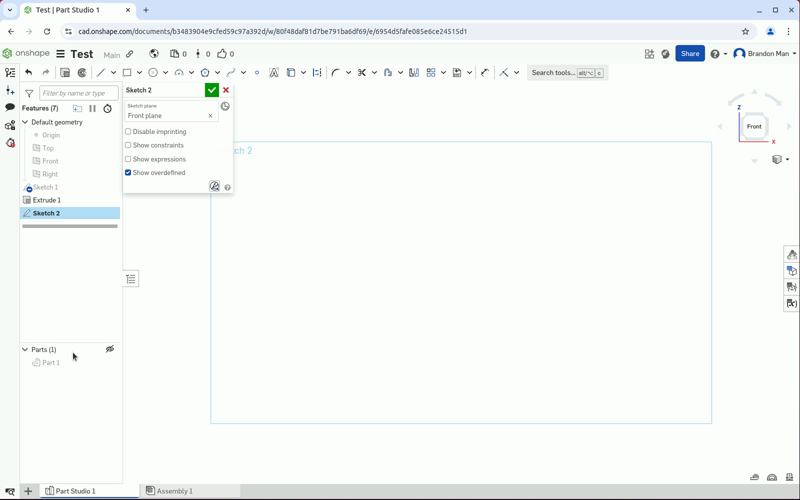
key(c)
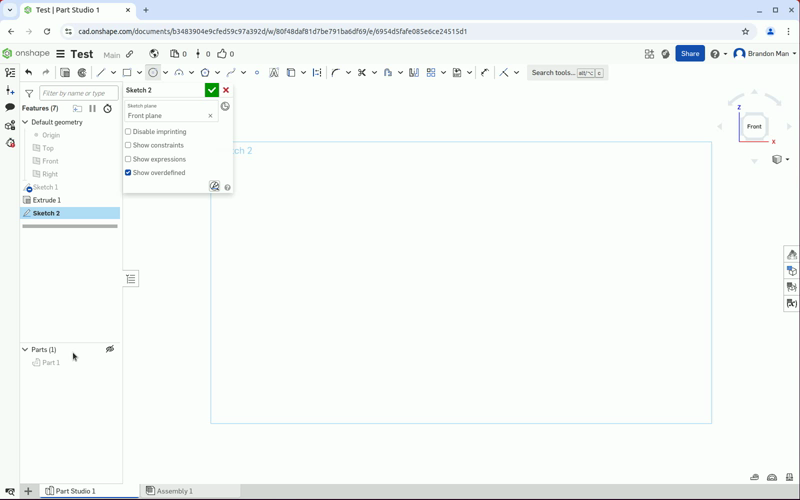
key_down(shift)
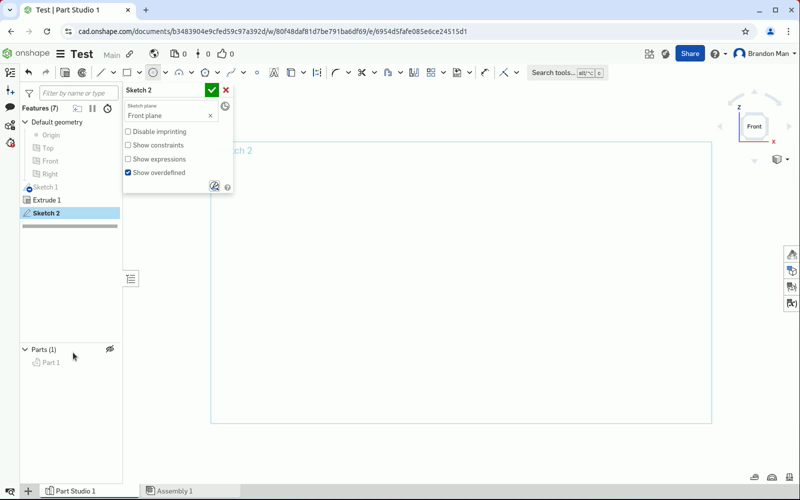
mouse_move(559, 282)
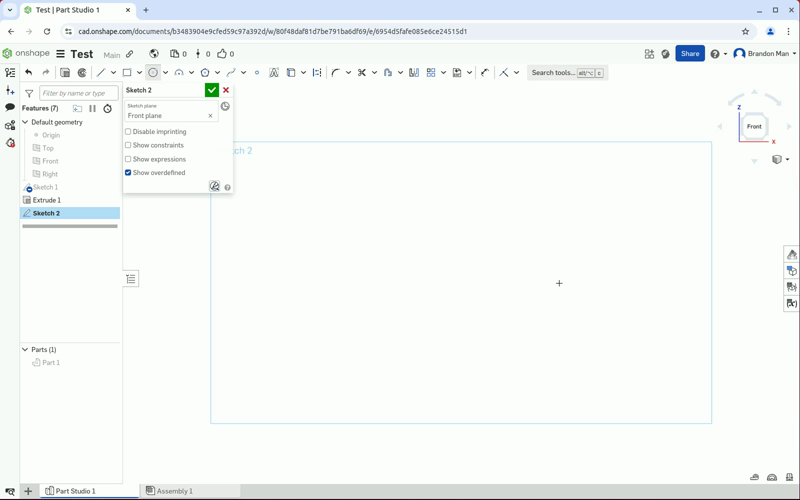
click(559, 282)
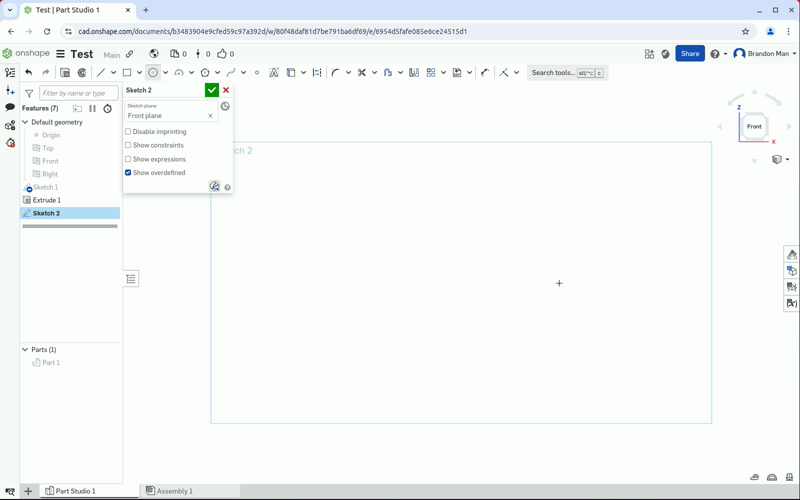
key_up(shift)
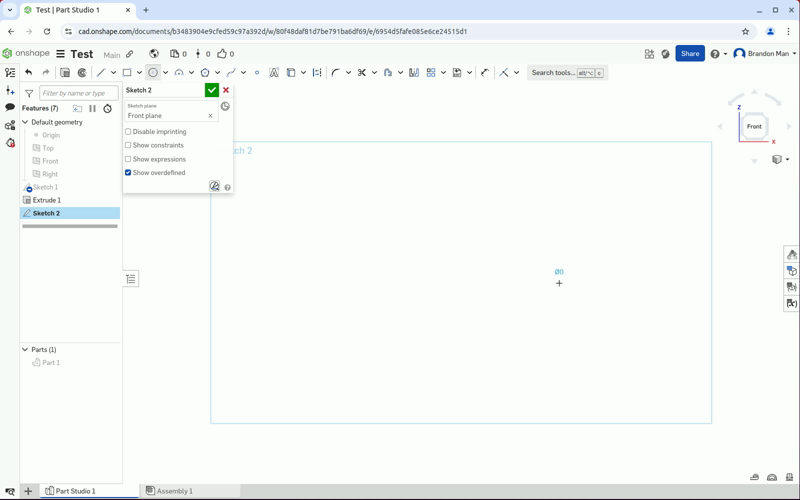
mouse_move(574, 282)
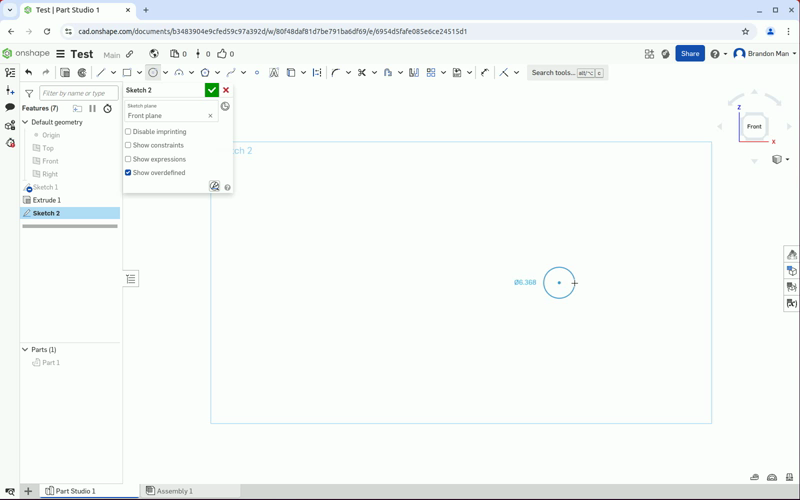
click(574, 282)
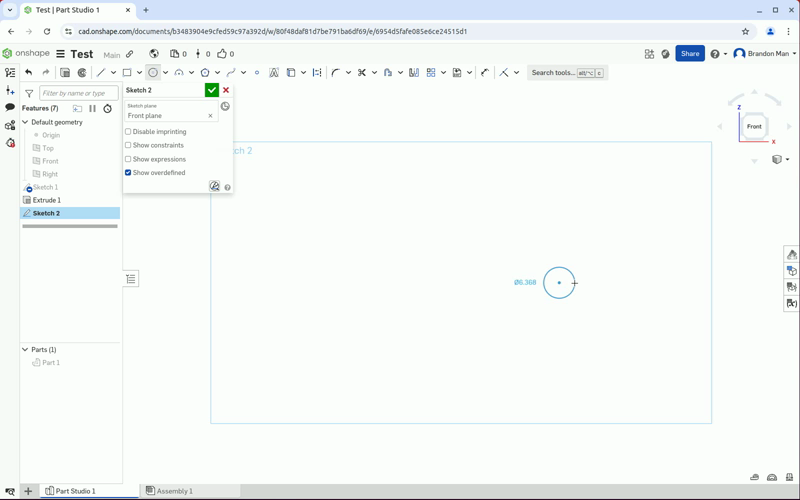
key(esc)
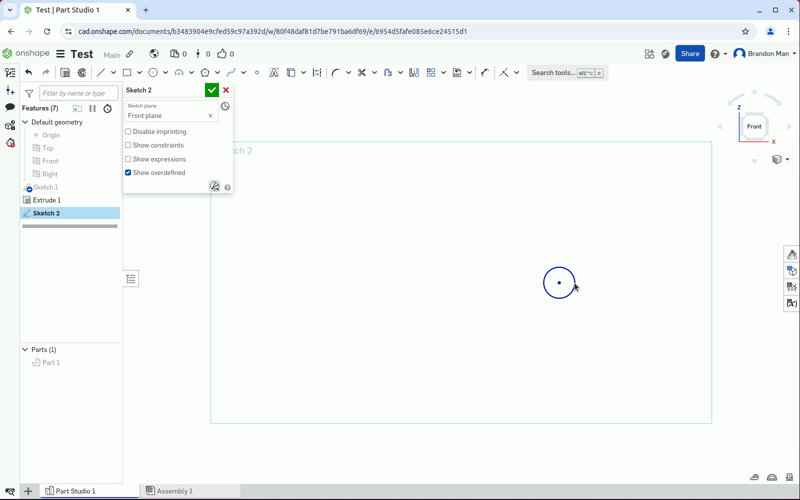
mouse_move(552, 283)
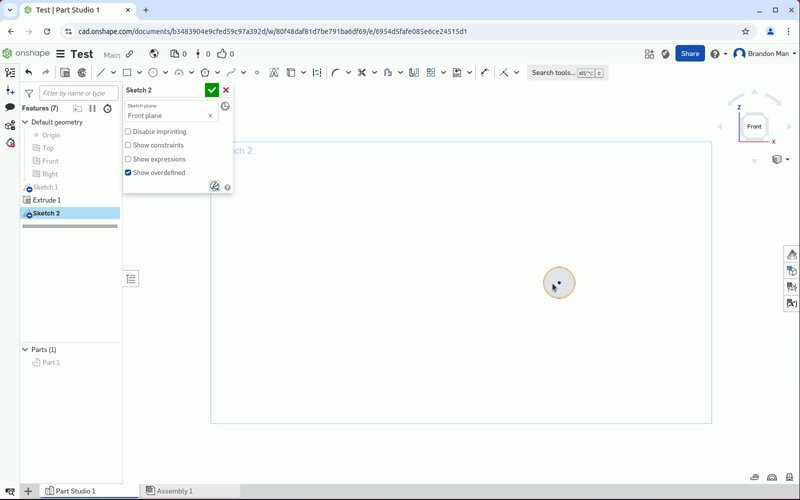
scroll(6)
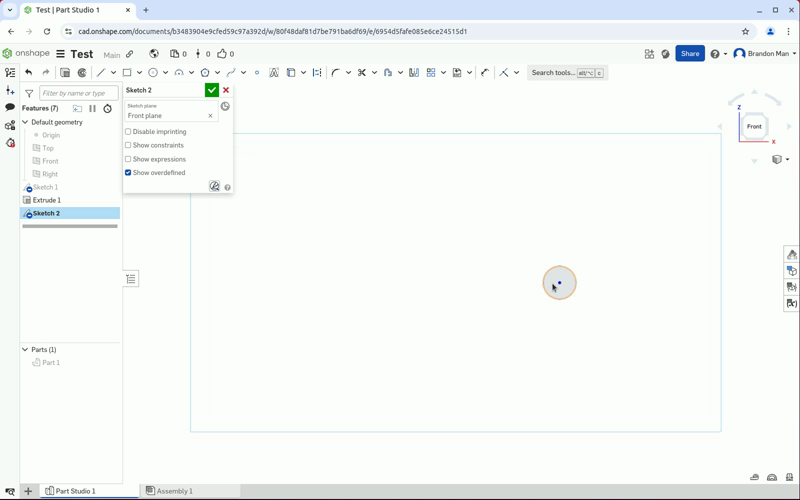
scroll(6)
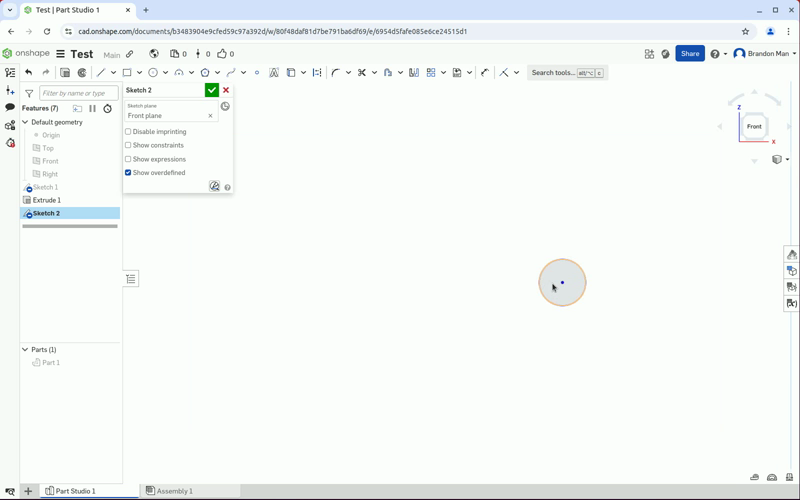
scroll(6)
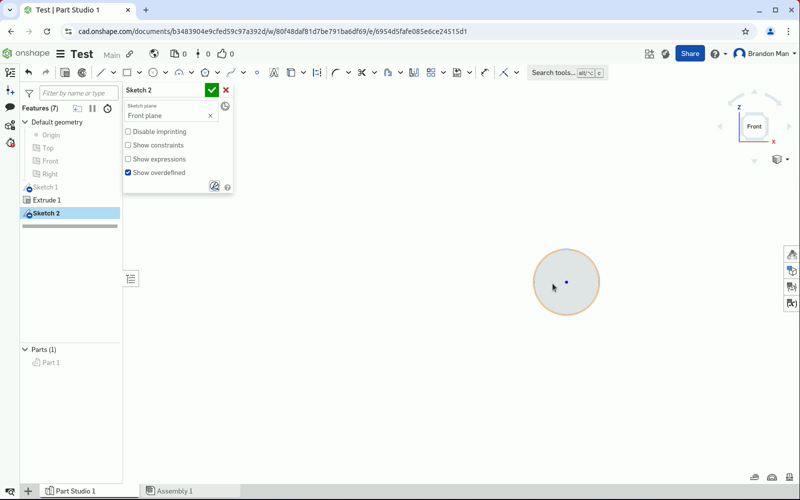
scroll(6)
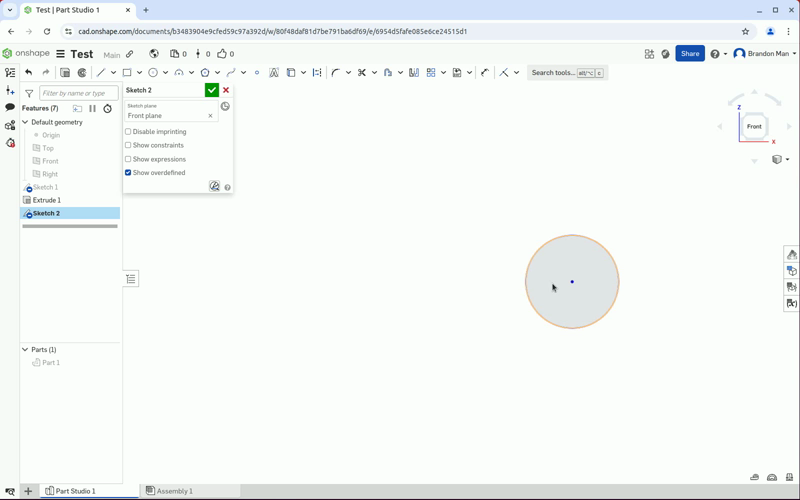
scroll(6)
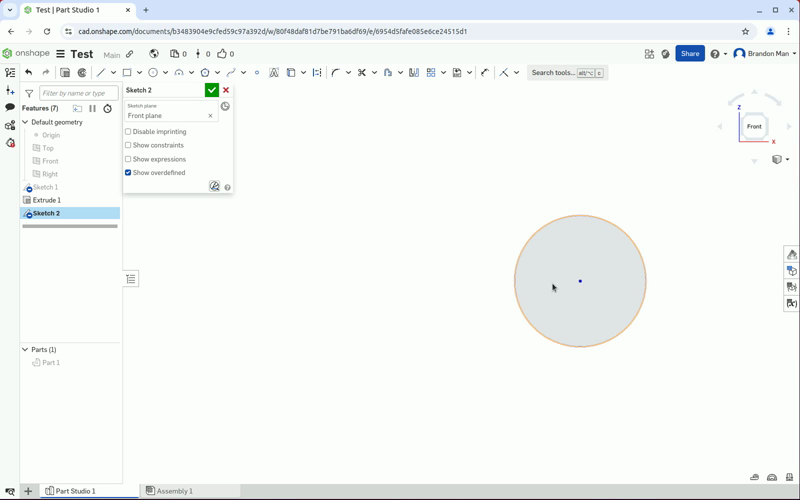
scroll(6)
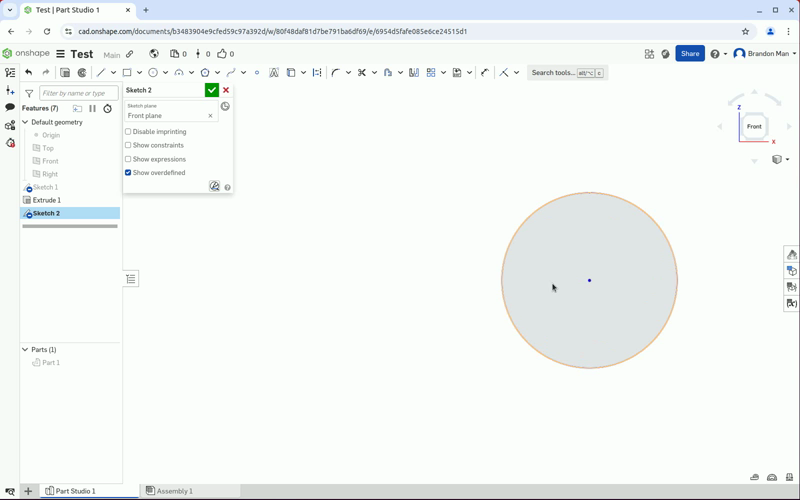
scroll(6)
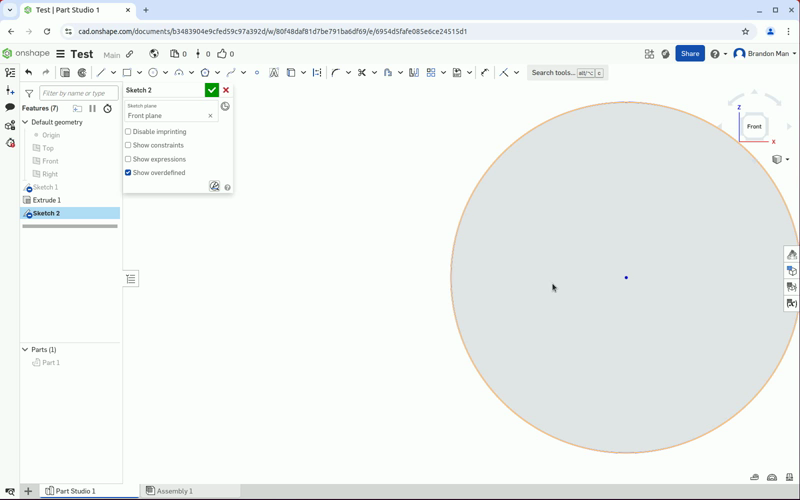
click(552, 283)
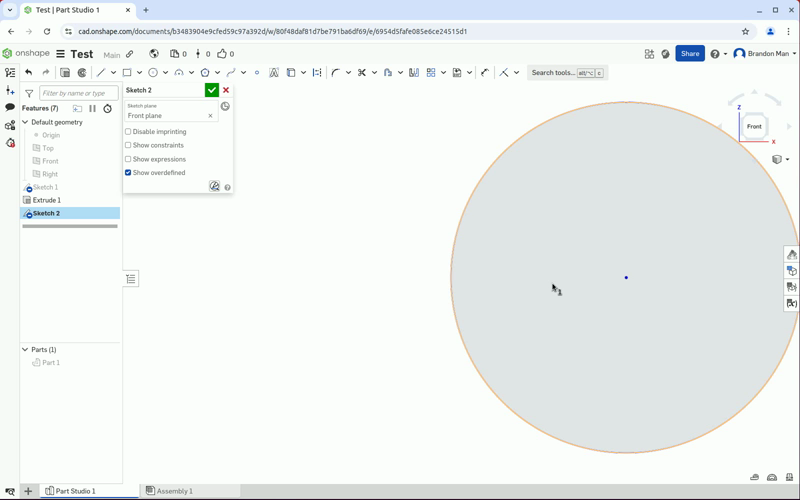
scroll(-6)
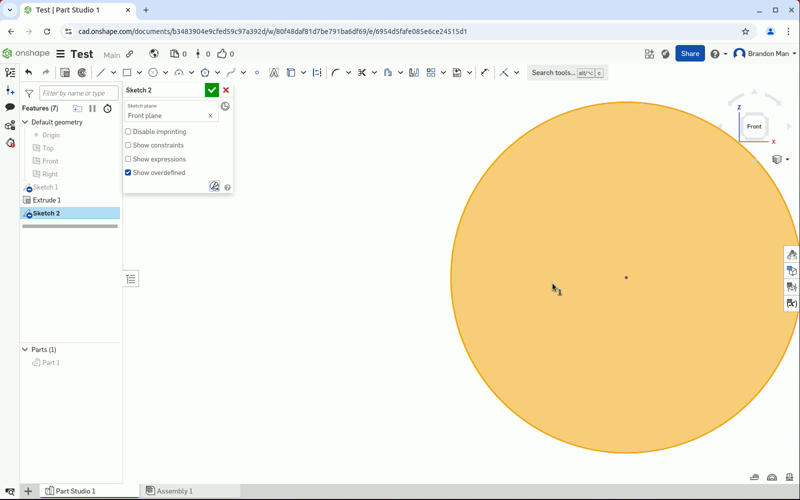
scroll(-6)
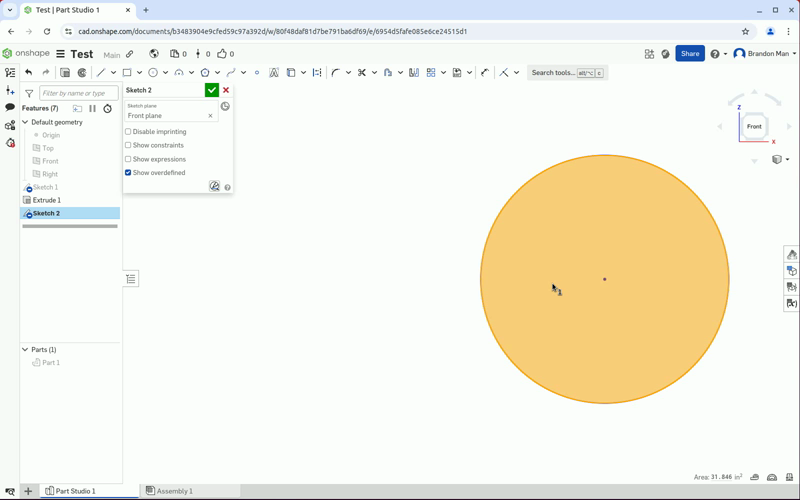
scroll(-6)
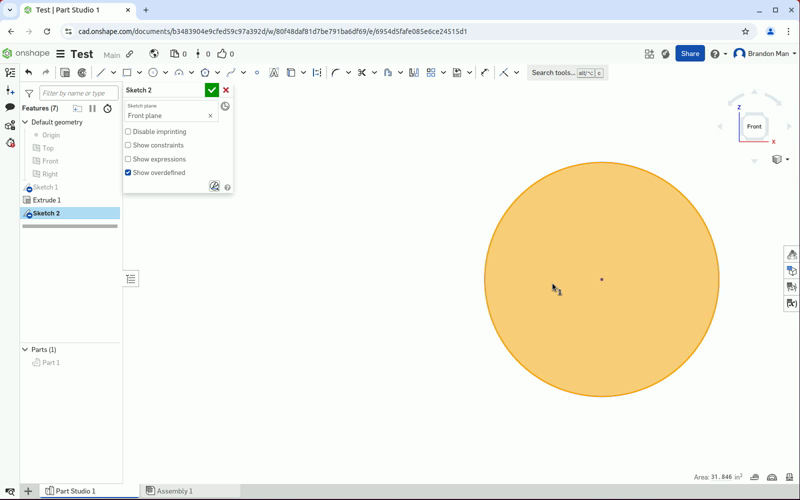
scroll(-6)
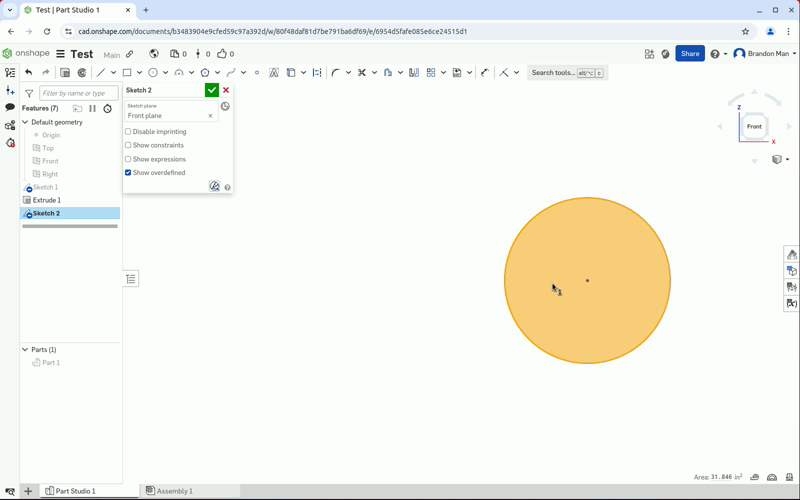
scroll(-6)
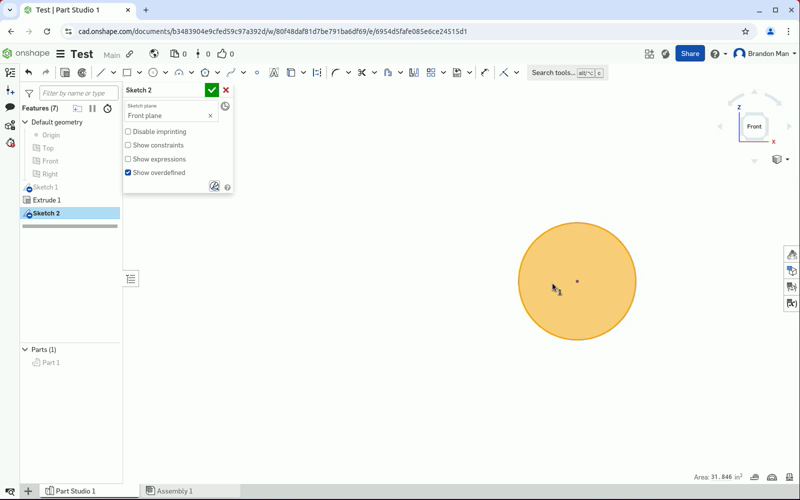
scroll(-6)
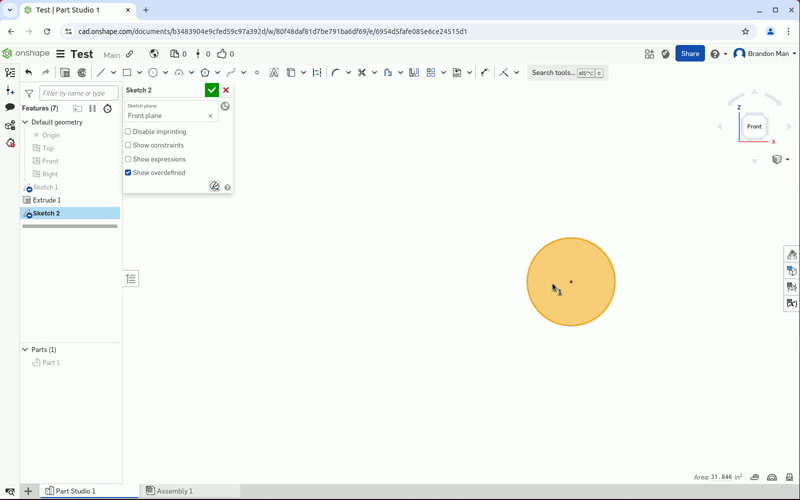
scroll(-6)
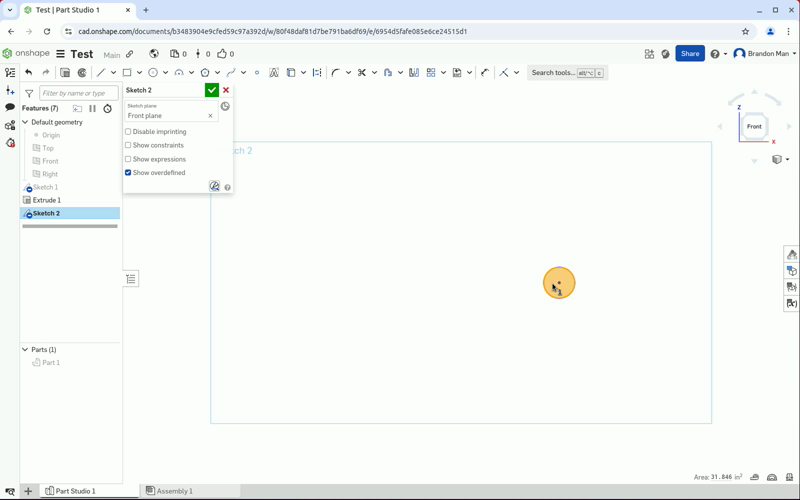
mouse_move(73, 352)
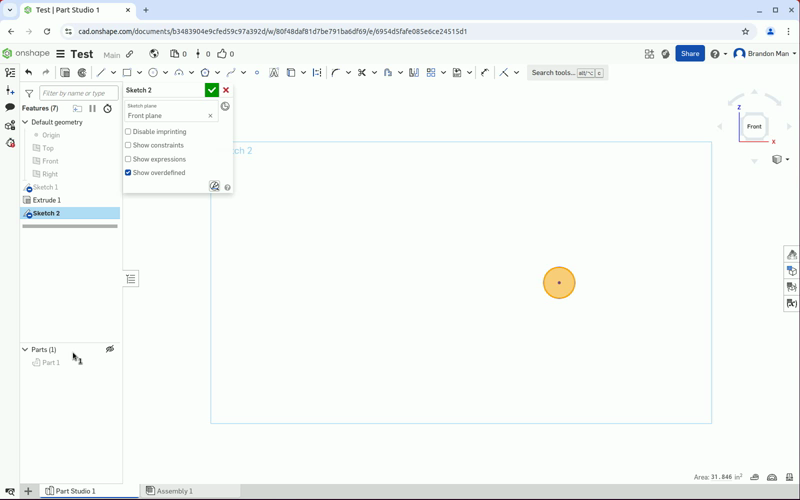
key(shift+y)
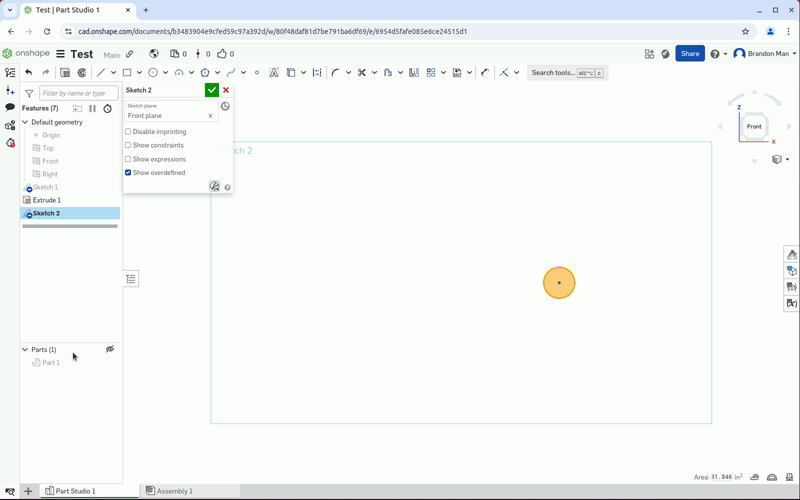
key(shift+e)
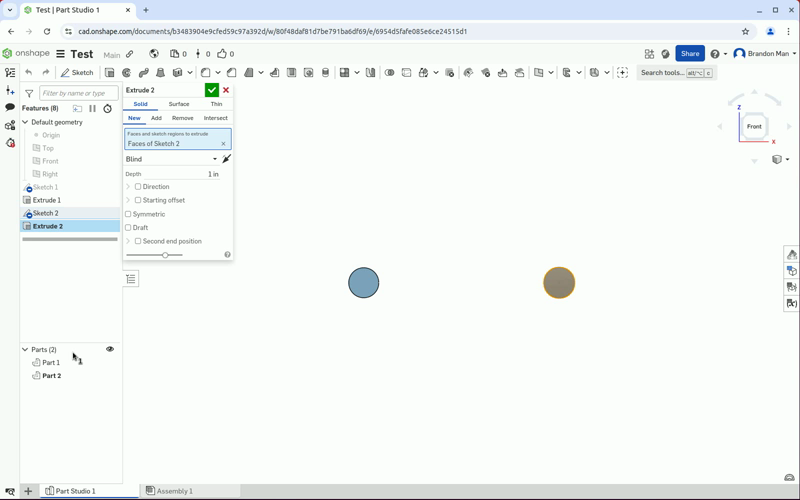
mouse_move(143, 106)
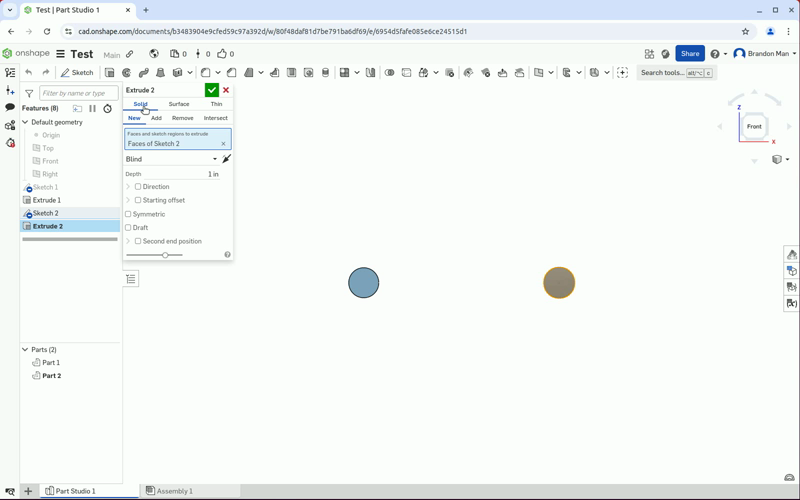
click(143, 106)
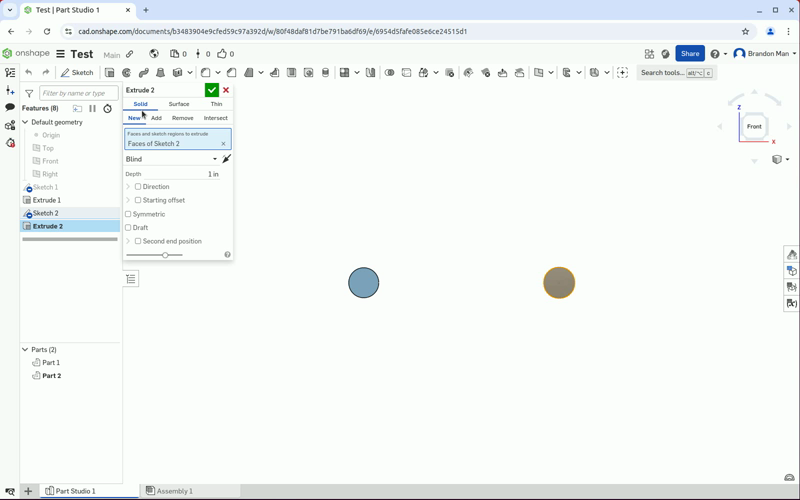
mouse_move(137, 120)
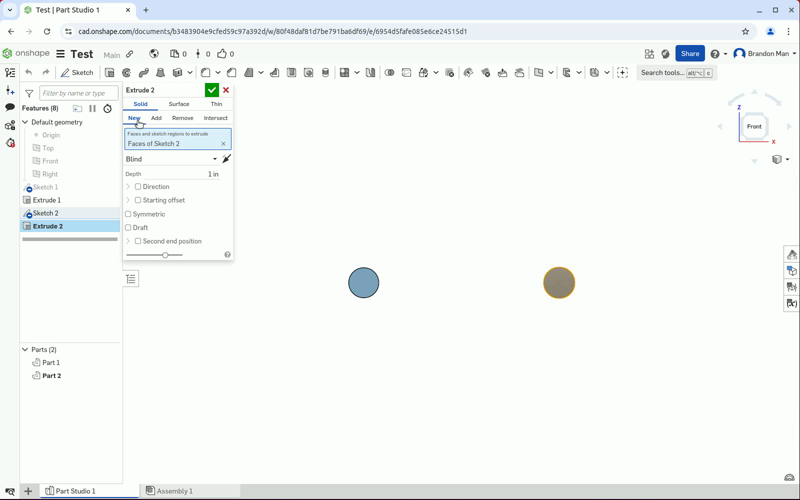
click(137, 120)
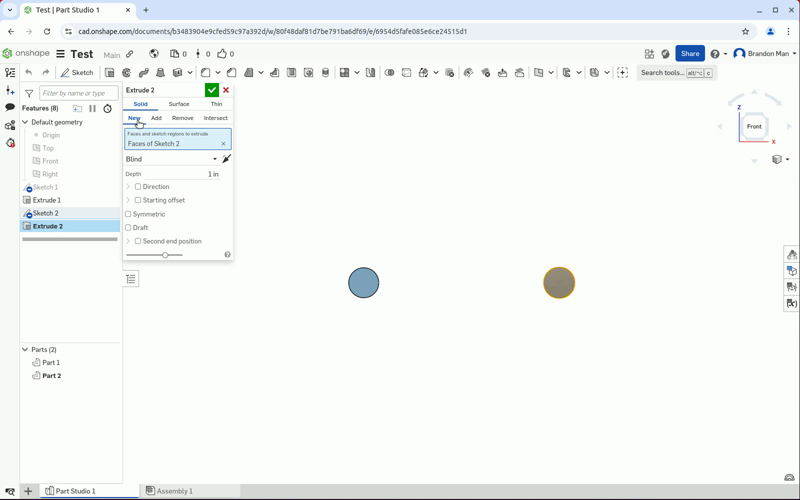
key(tab, 4)
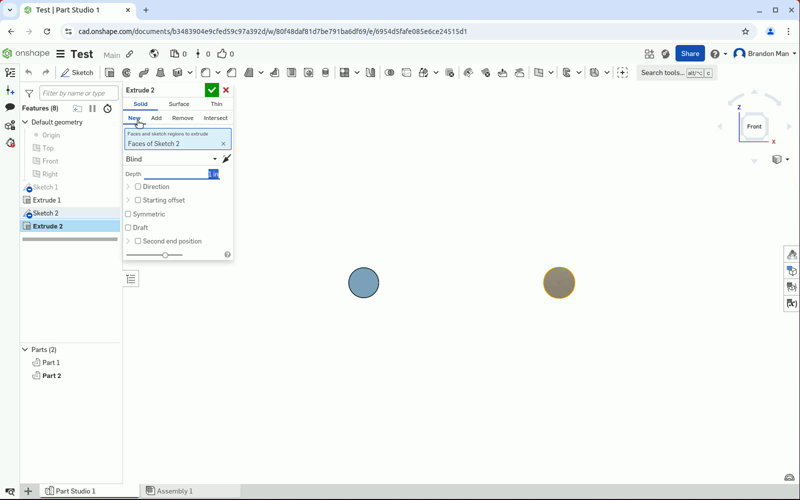
text(39.958)
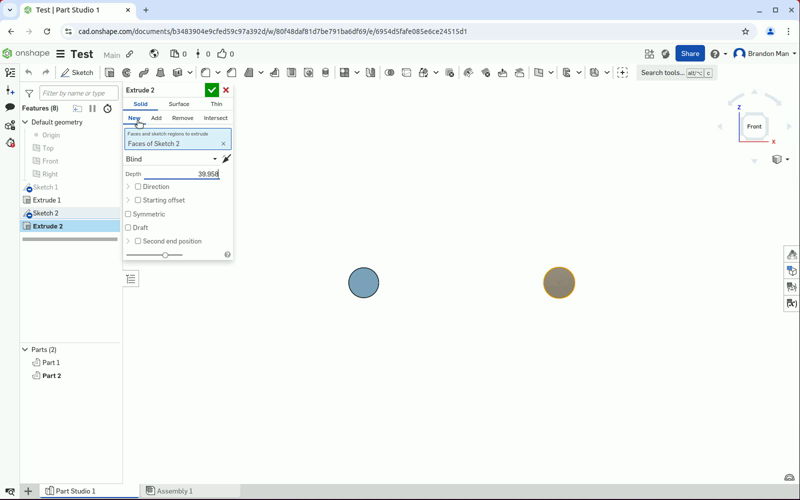
key(tab, 3)
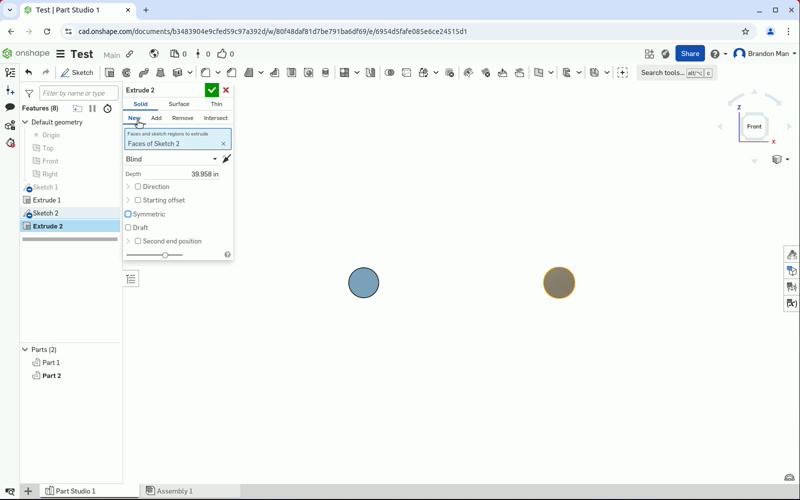
key(space)
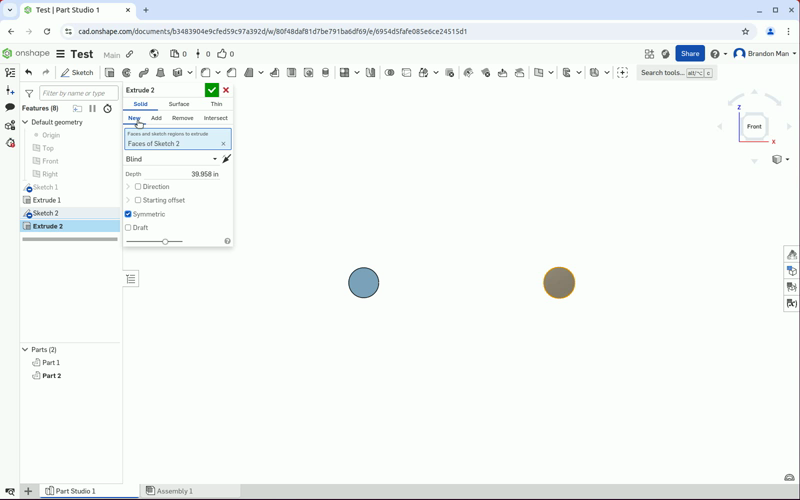
key(enter)
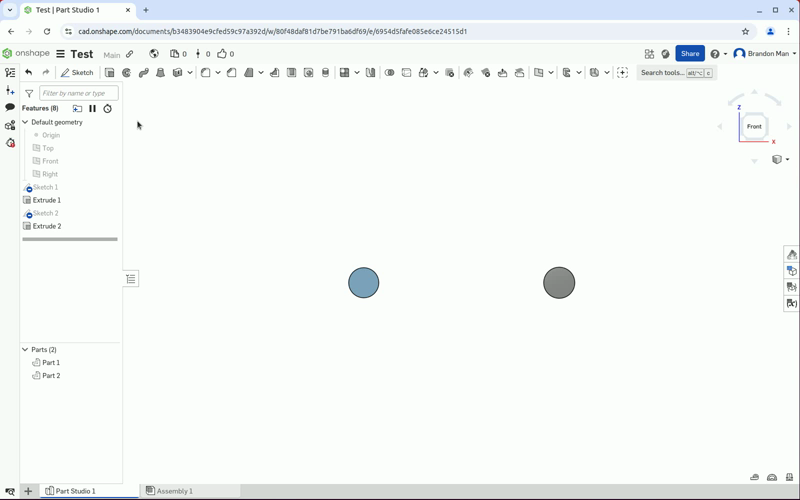
key(shift+h)
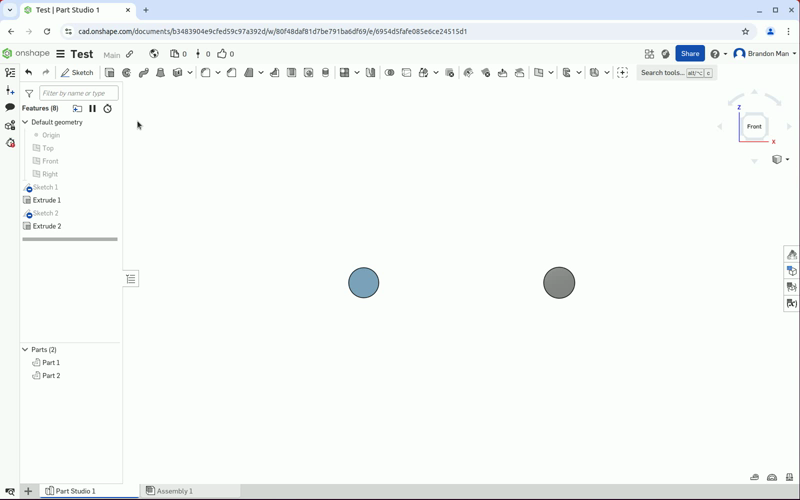
key(shift+h)
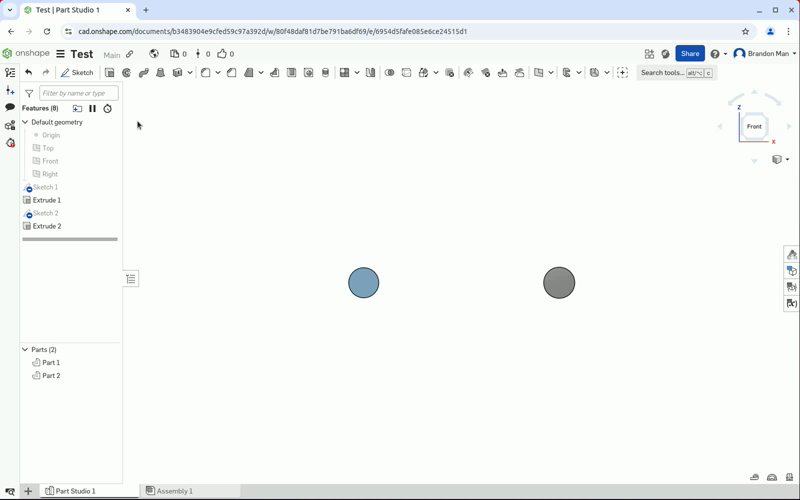
mouse_move(73, 189)
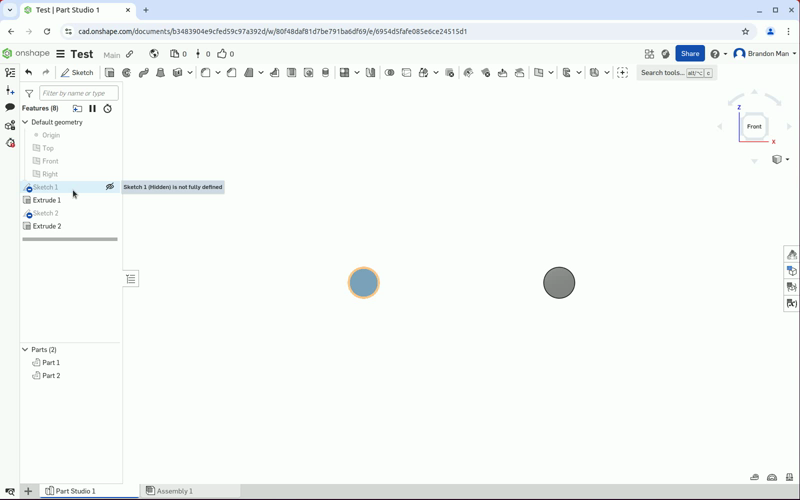
click(73, 189)
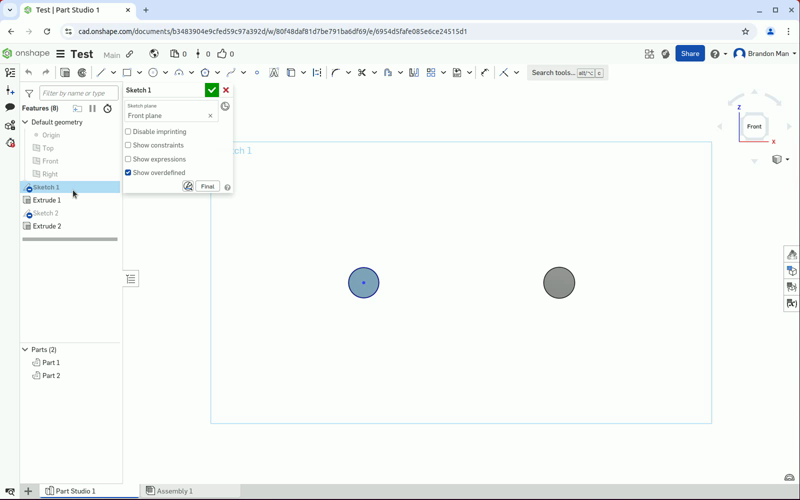
mouse_move(229, 92)
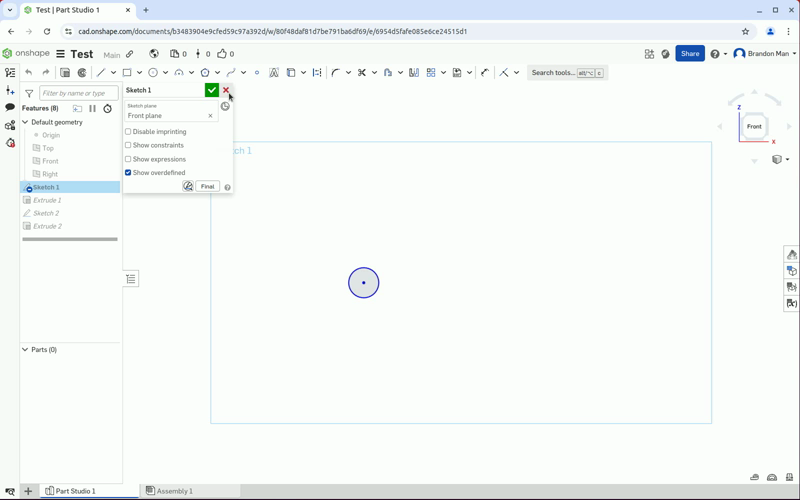
click(229, 92)
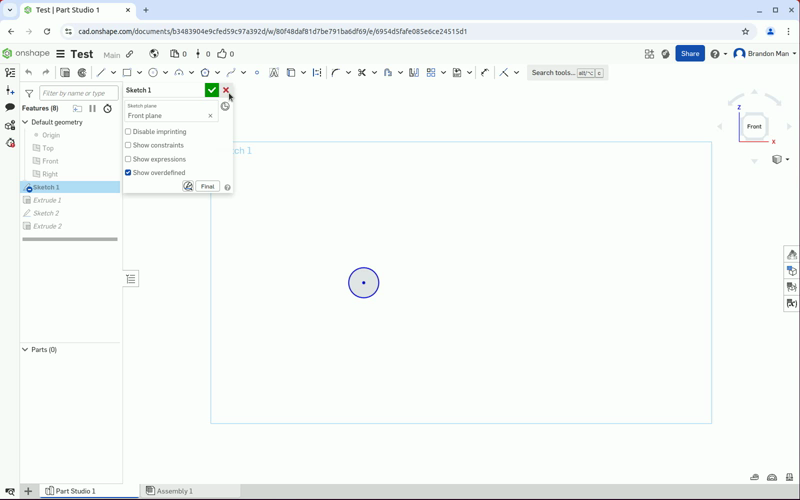
key(shift+s)
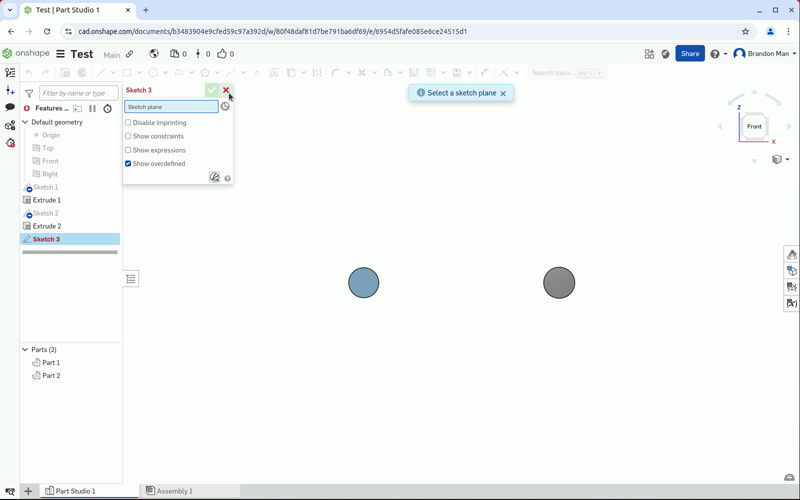
mouse_move(73, 163)
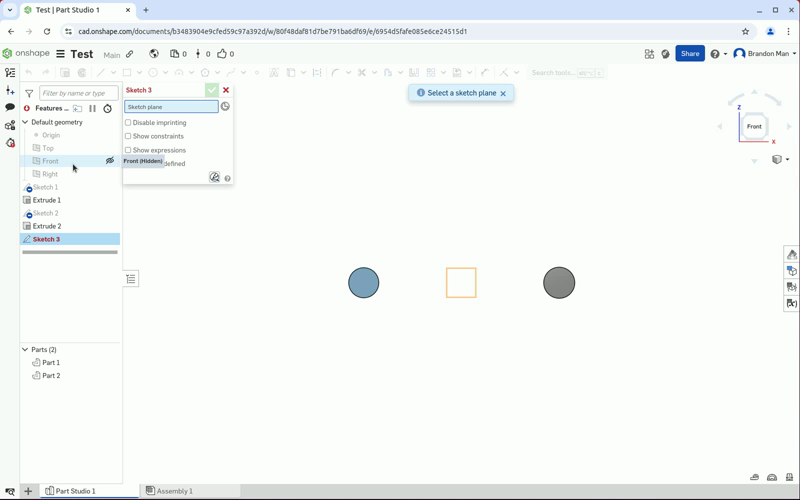
click(73, 163)
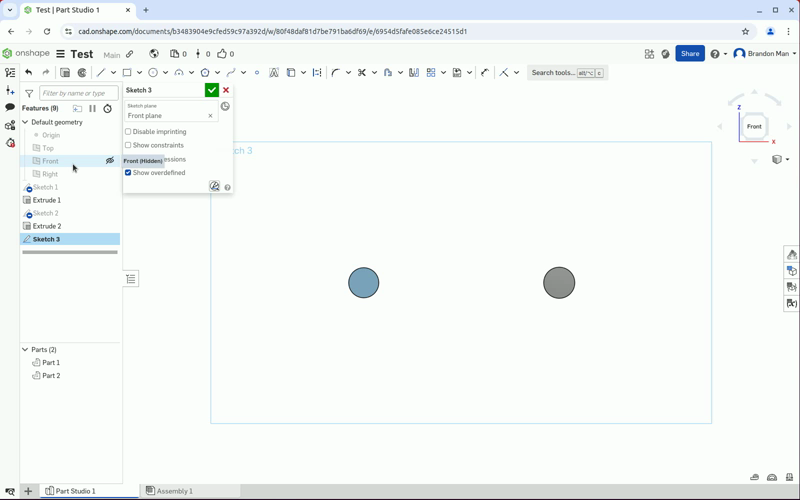
mouse_move(73, 352)
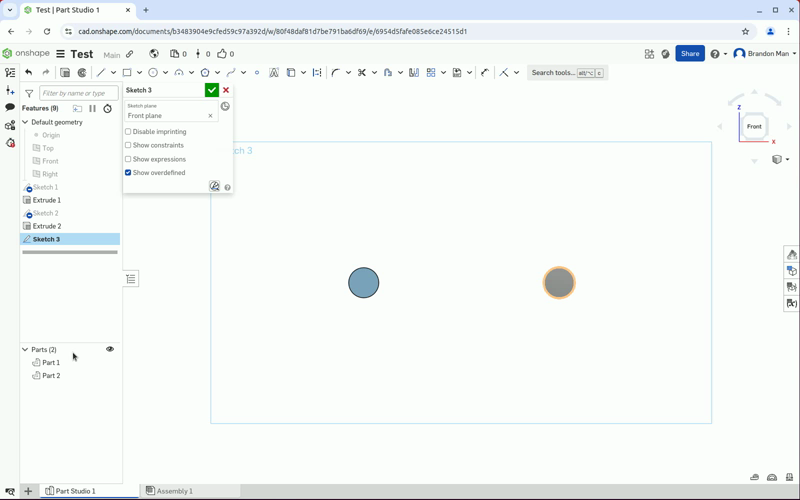
key(y)
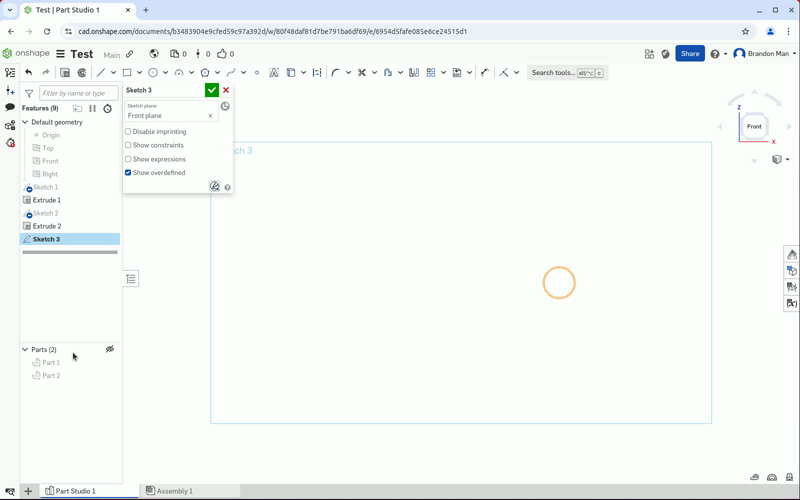
key(c)
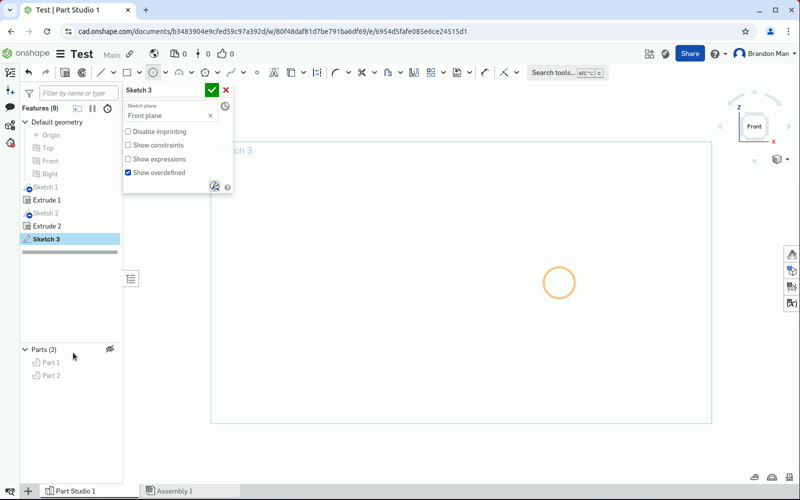
key_down(shift)
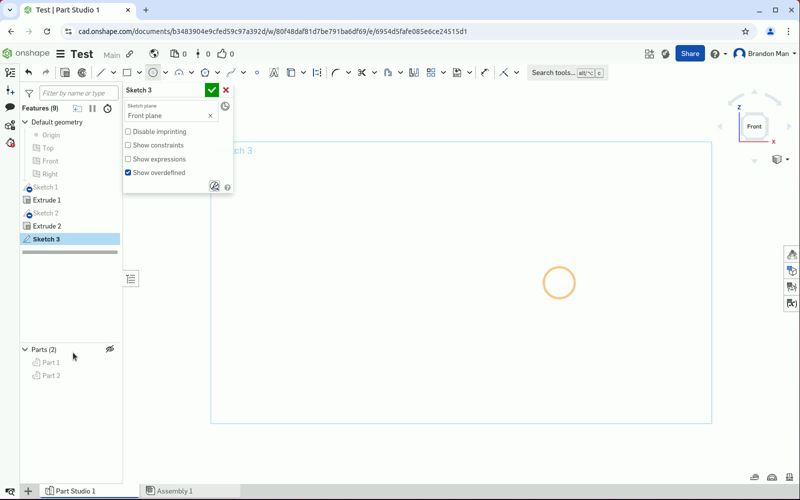
mouse_move(460, 282)
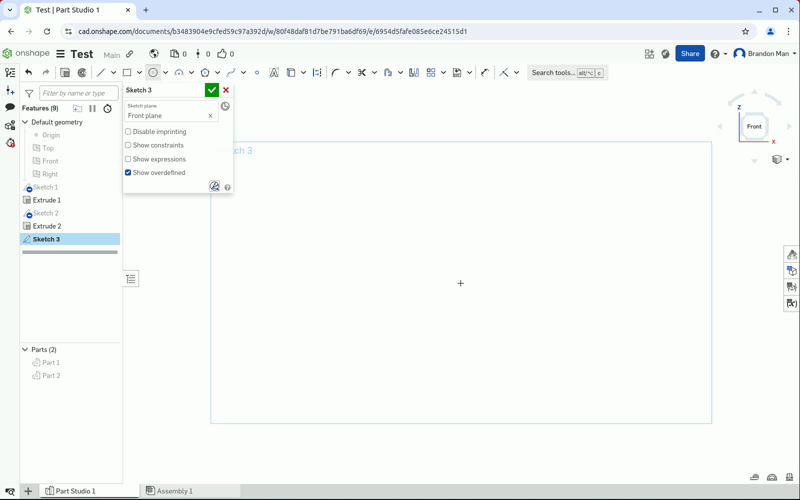
click(460, 282)
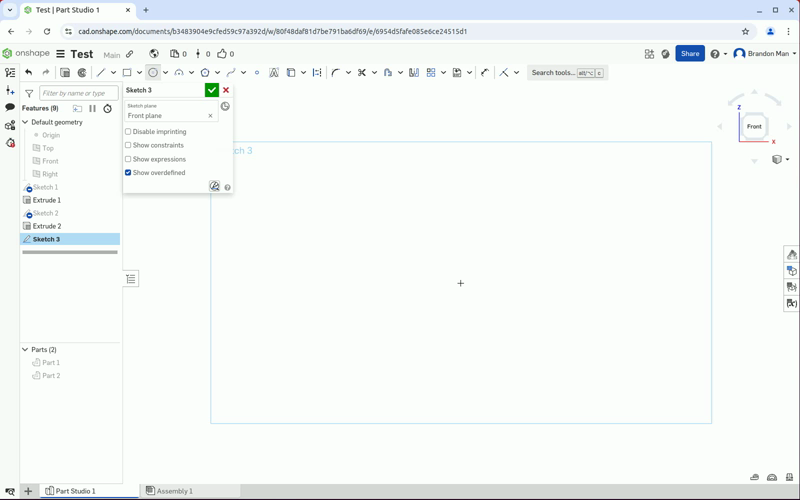
key_up(shift)
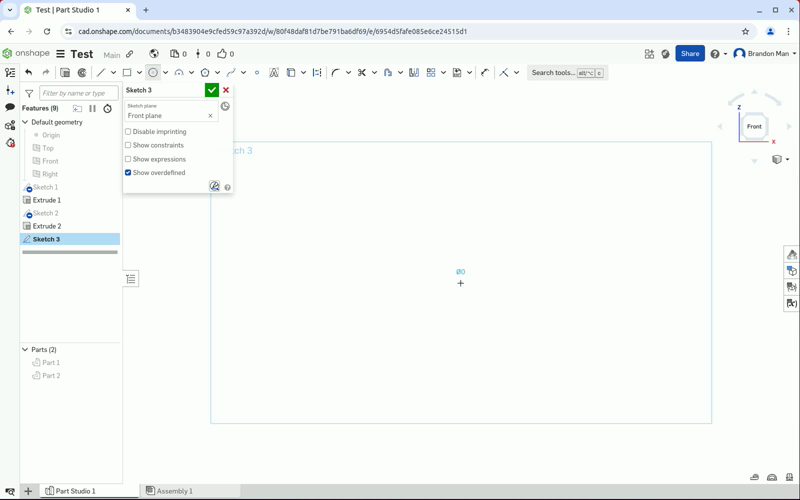
mouse_move(476, 282)
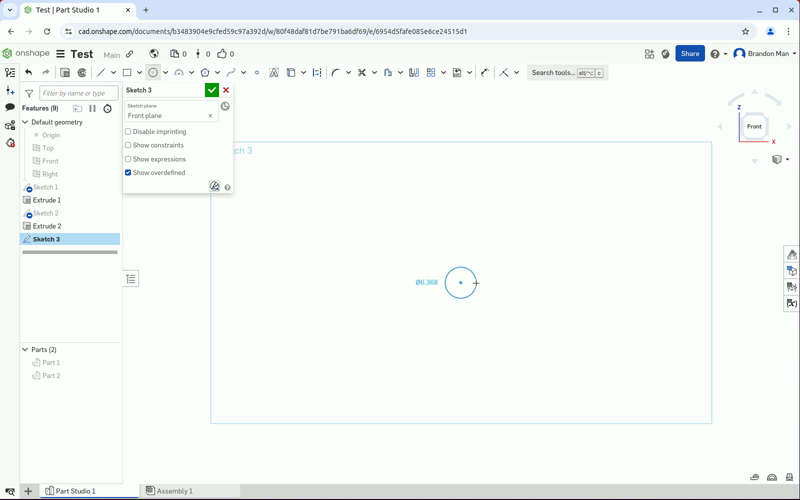
click(476, 282)
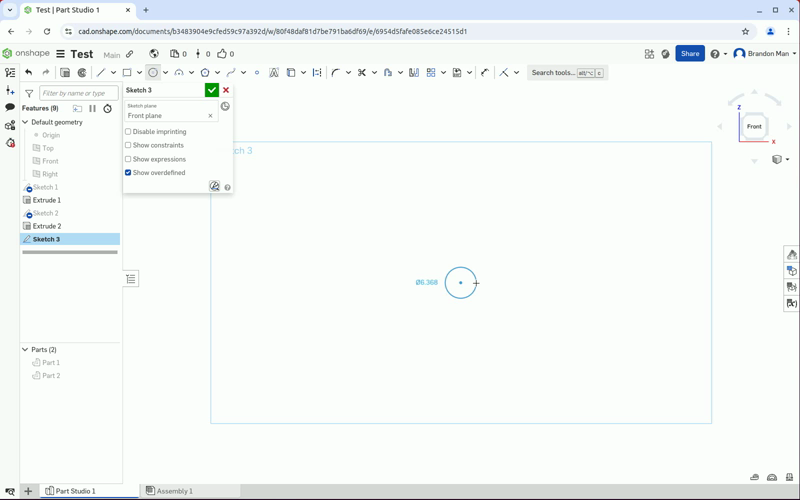
key(esc)
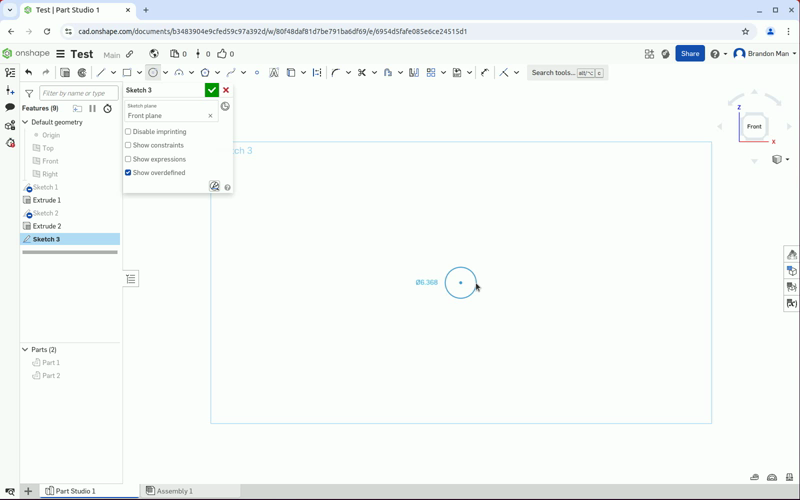
mouse_move(460, 283)
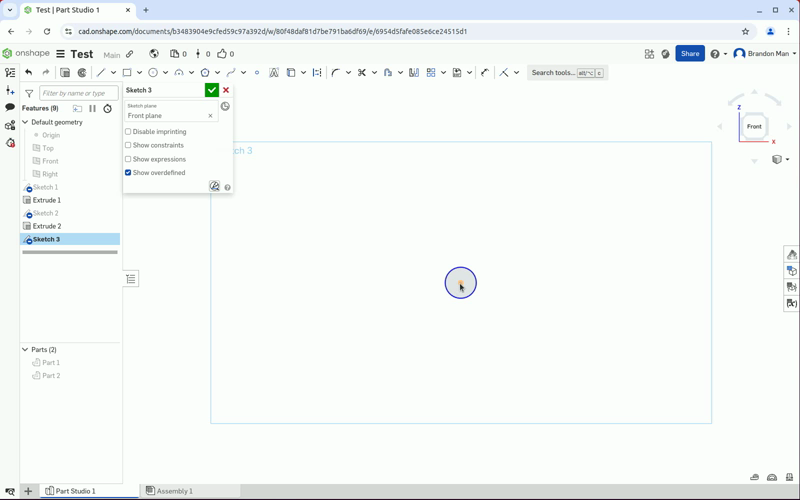
scroll(6)
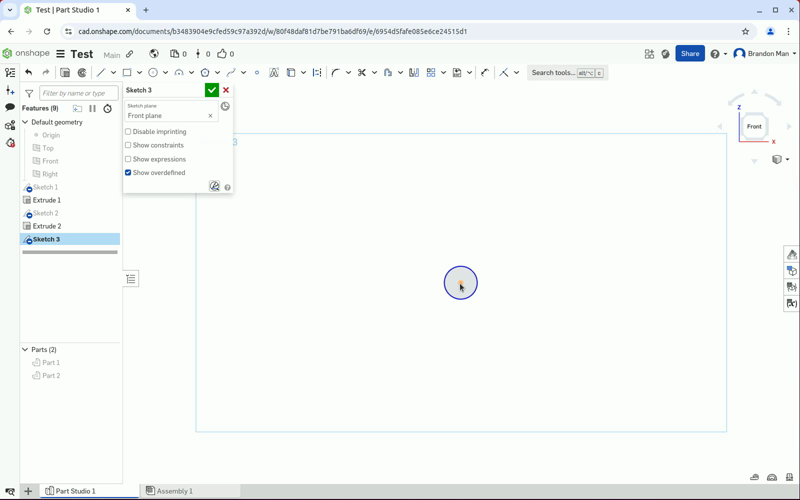
scroll(6)
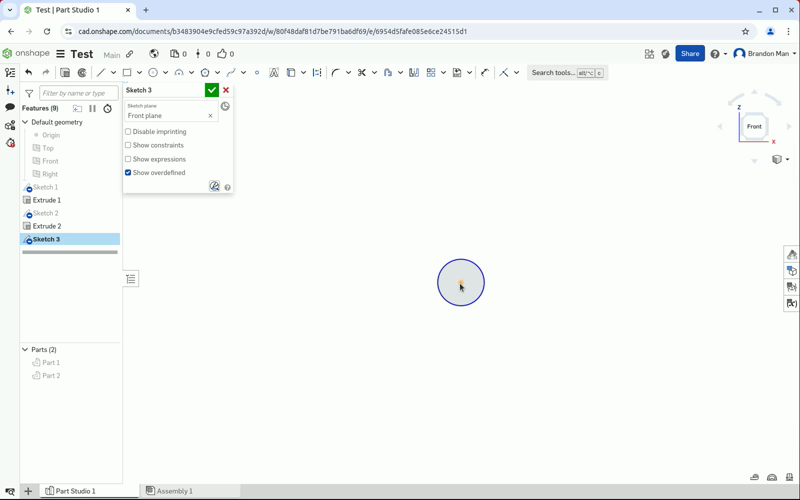
scroll(6)
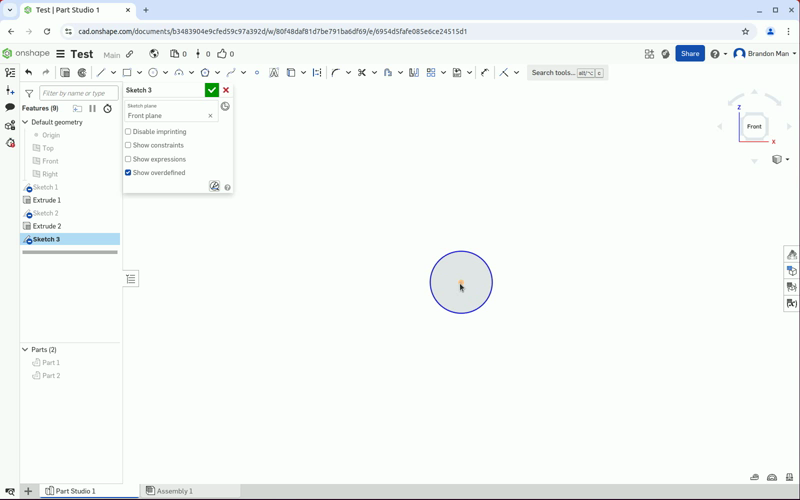
scroll(6)
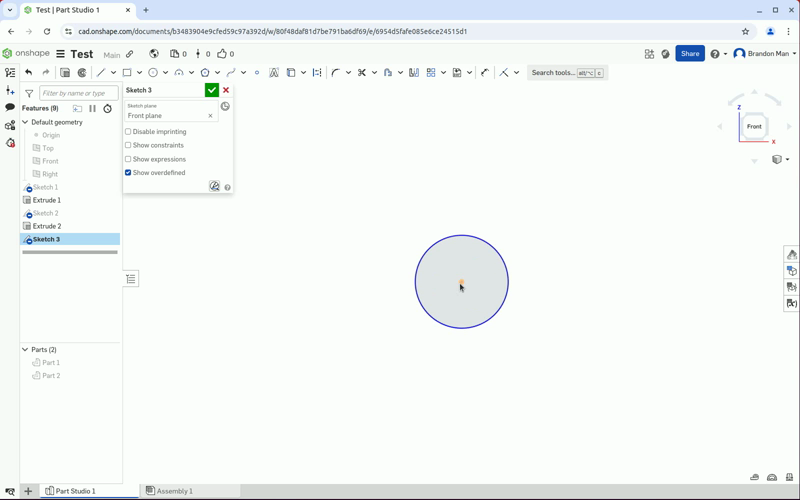
scroll(6)
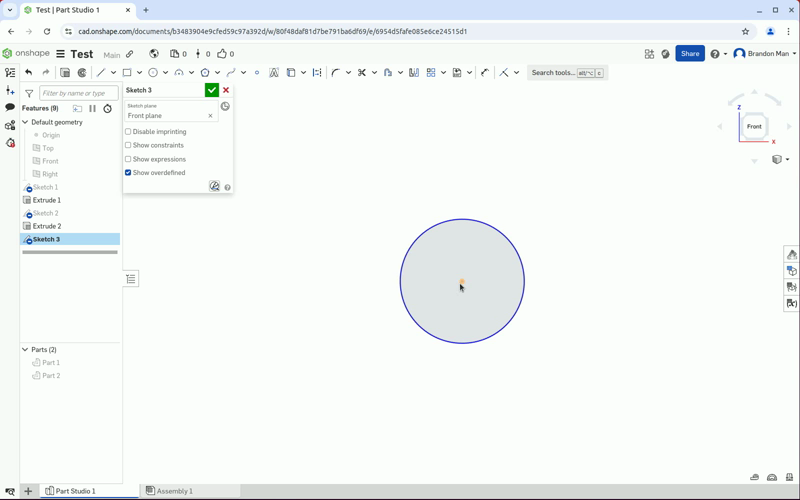
scroll(6)
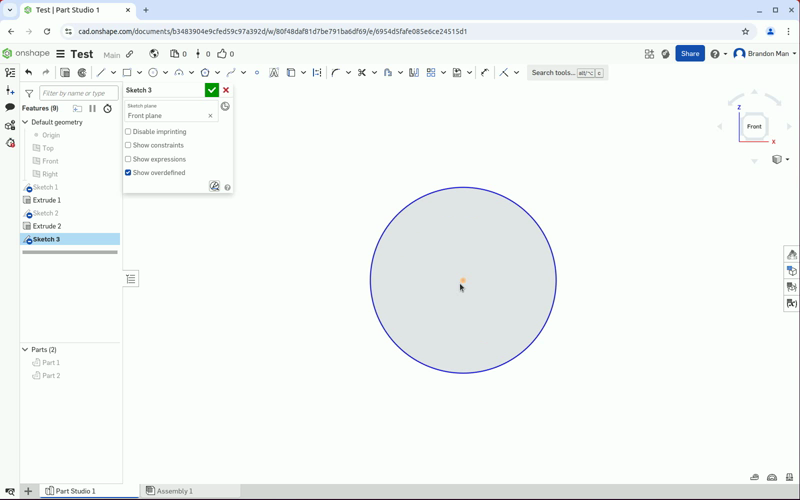
scroll(6)
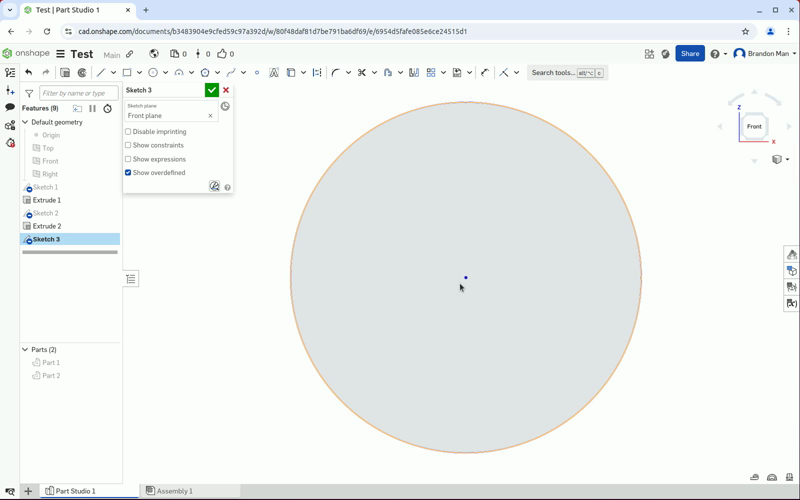
click(460, 283)
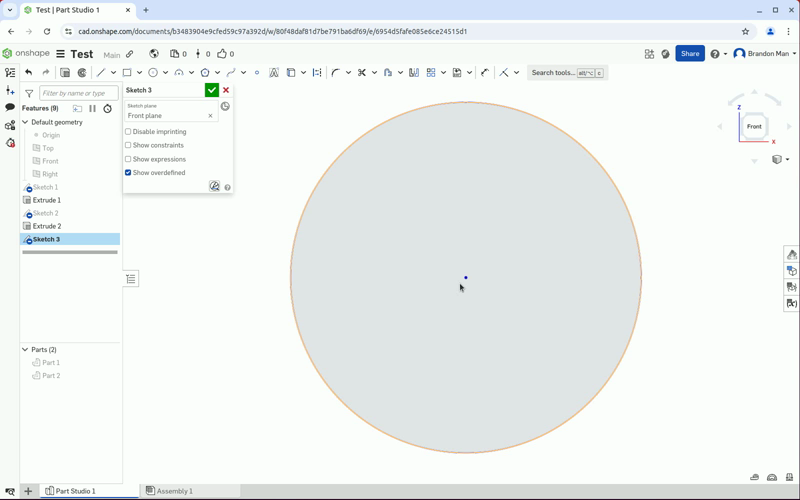
scroll(-6)
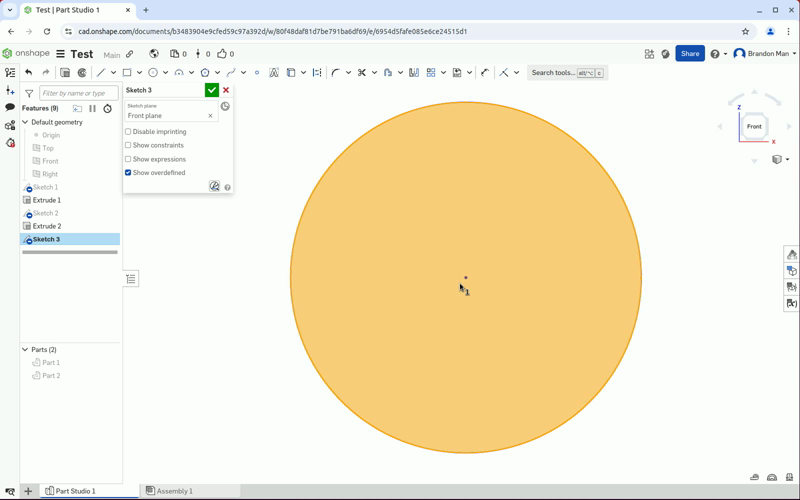
scroll(-6)
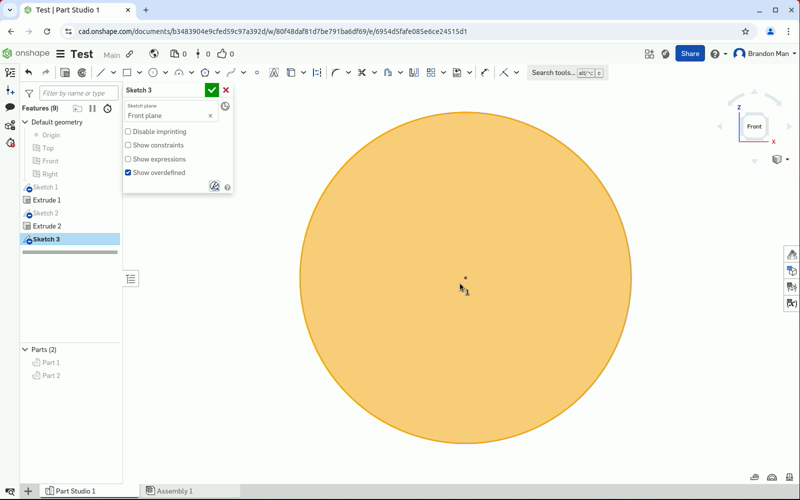
scroll(-6)
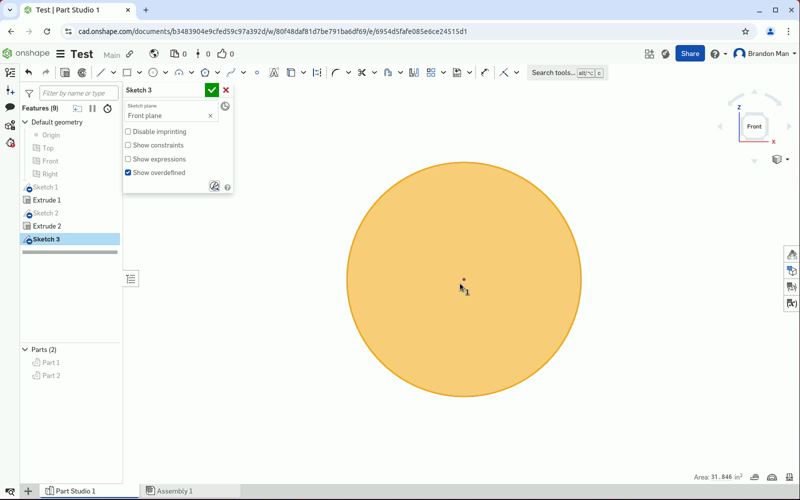
scroll(-6)
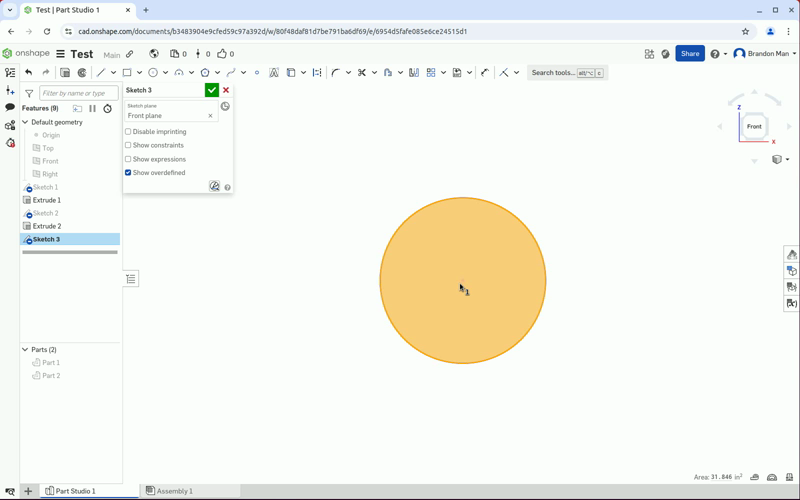
scroll(-6)
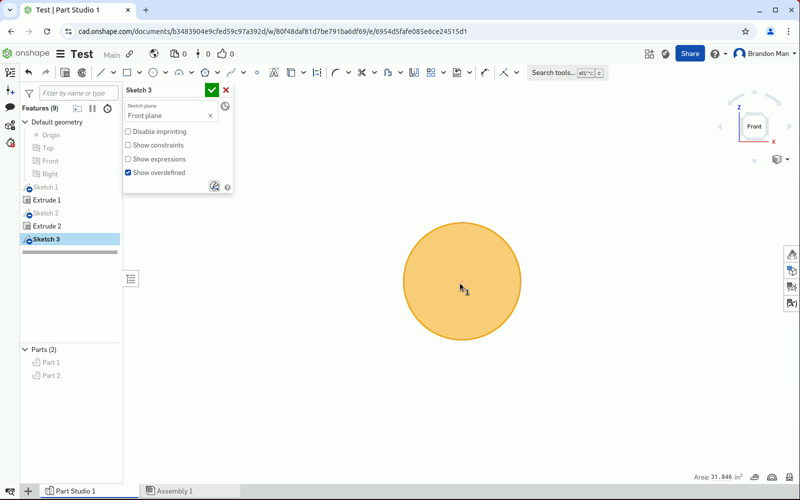
scroll(-6)
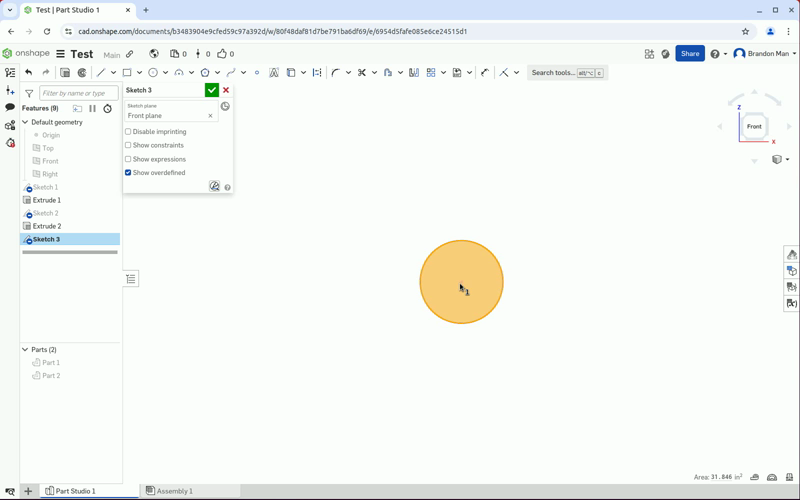
scroll(-6)
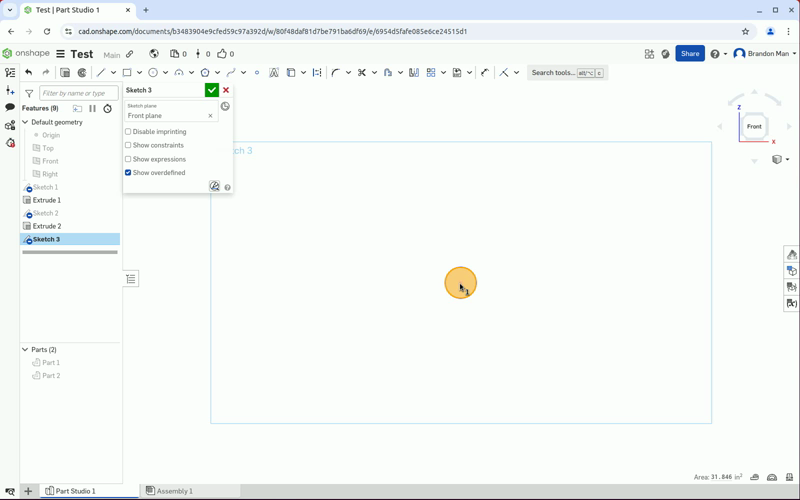
mouse_move(73, 352)
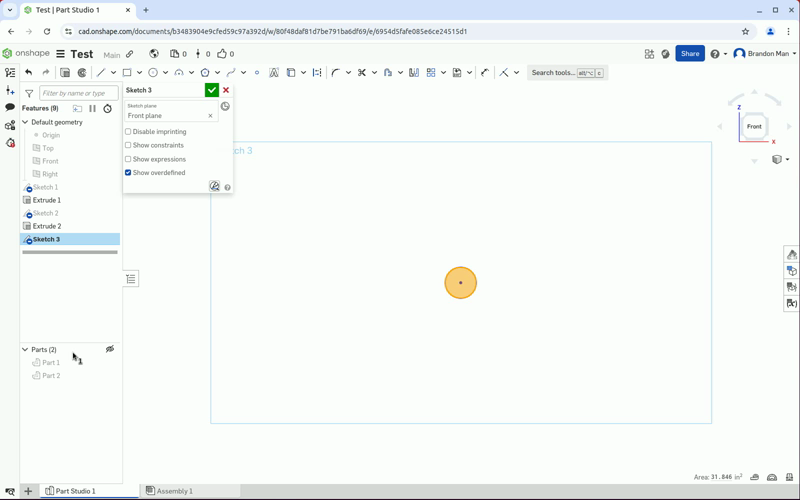
key(shift+y)
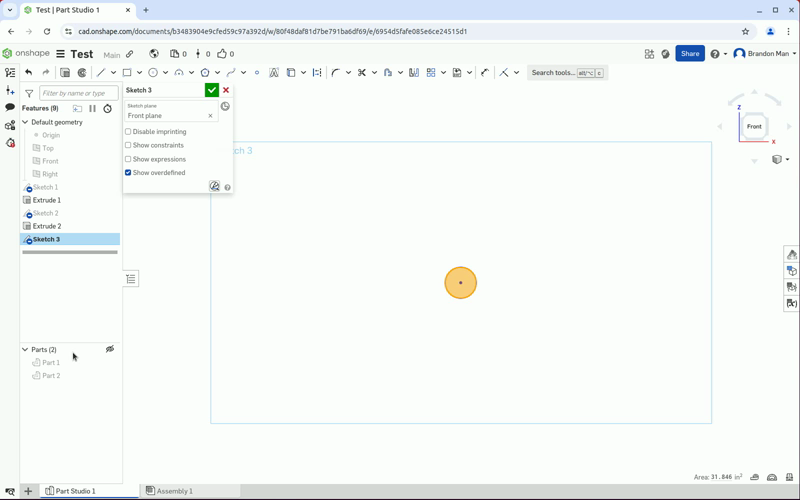
key(shift+e)
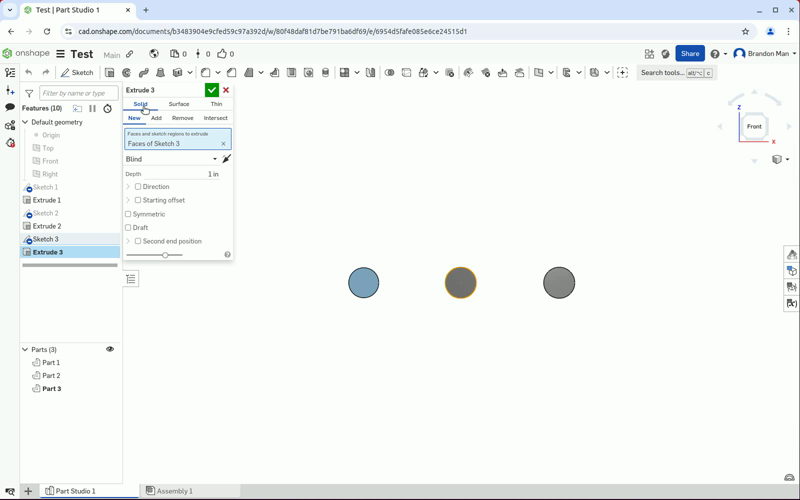
mouse_move(143, 106)
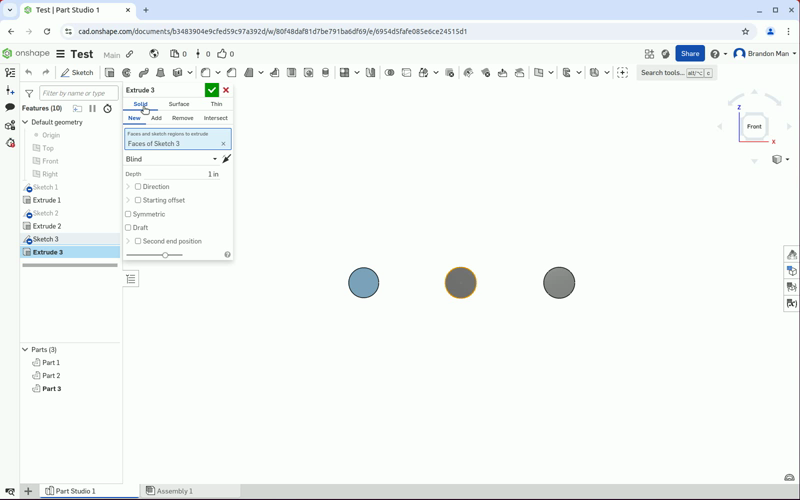
click(143, 106)
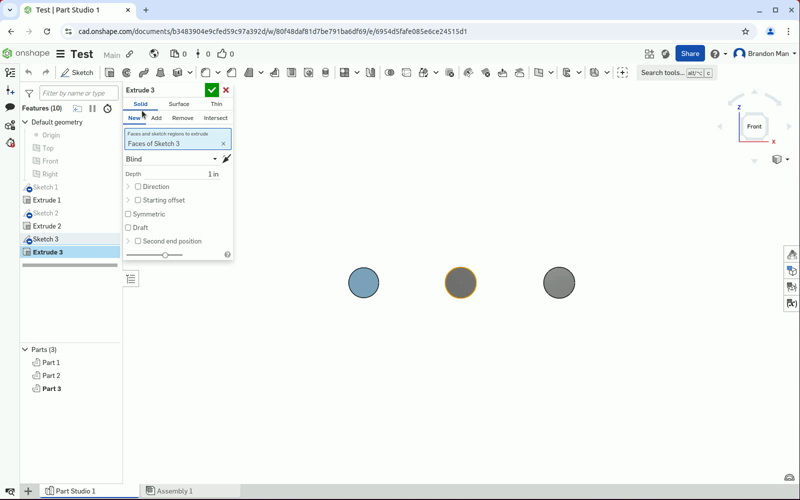
mouse_move(137, 120)
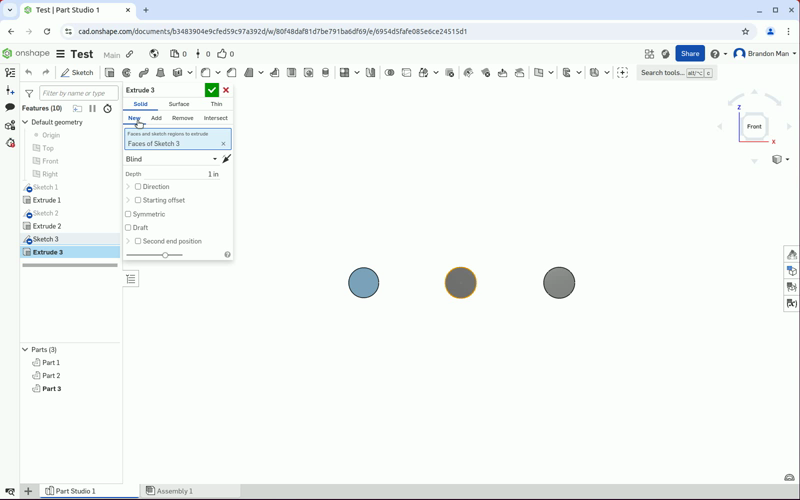
click(137, 120)
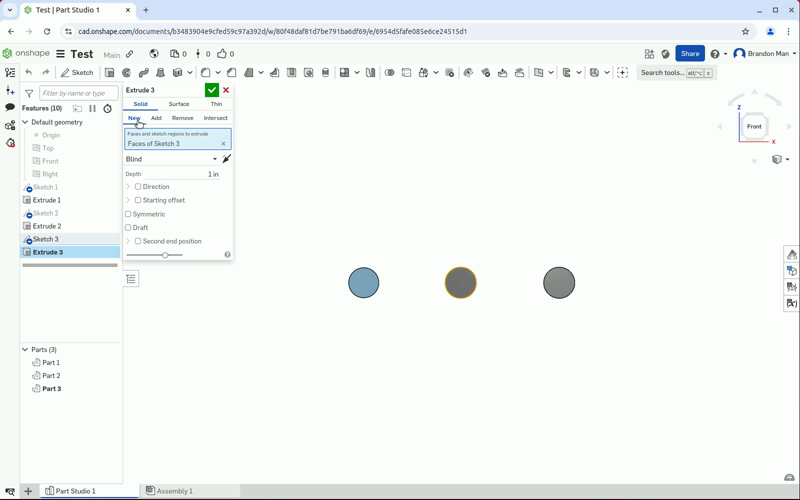
key(tab, 4)
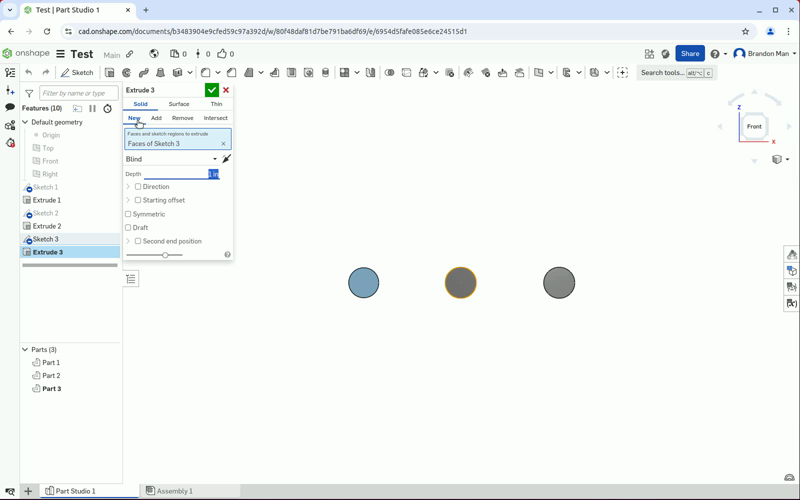
text(14.442)
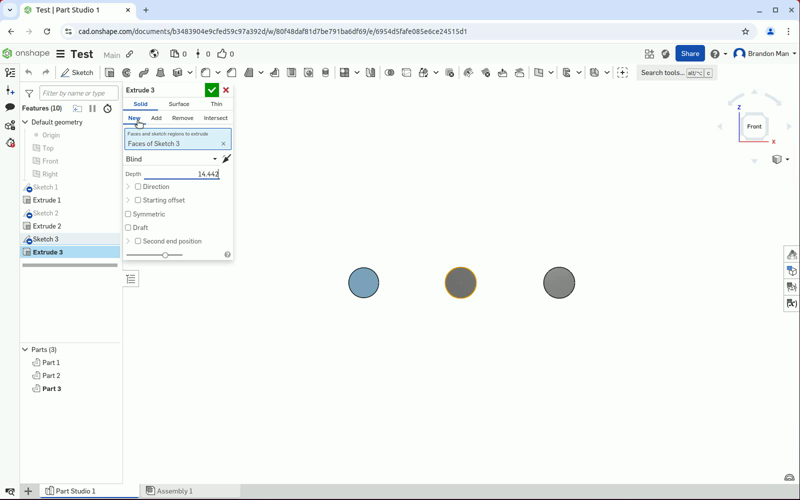
key(tab, 3)
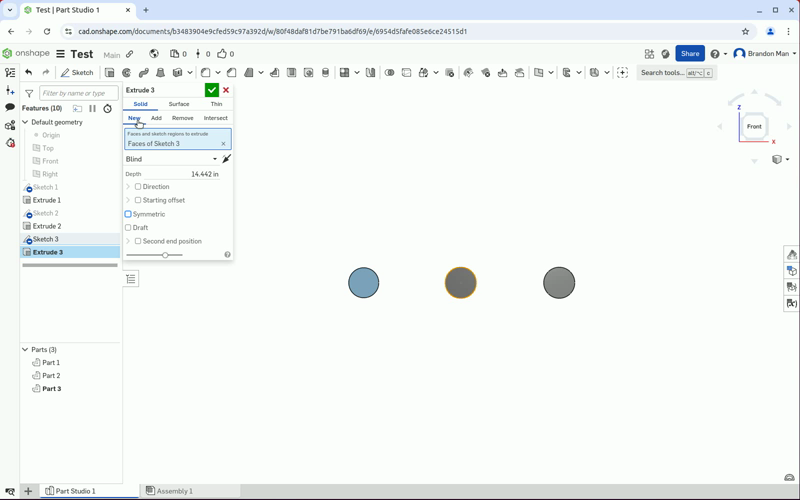
key(space)
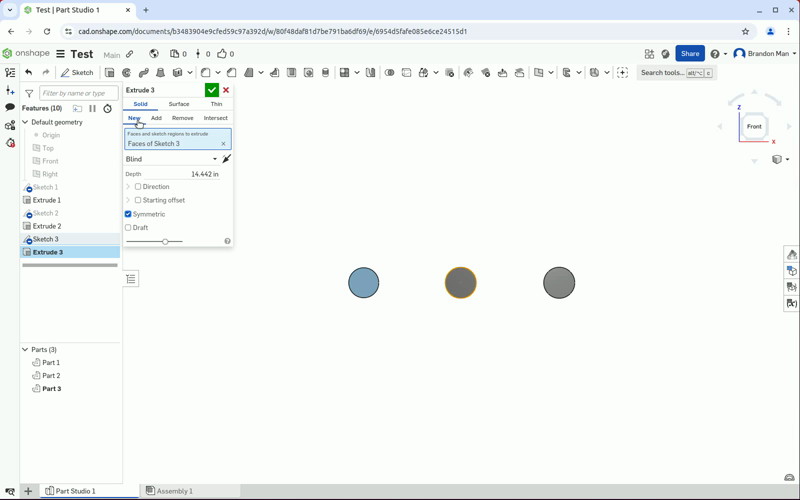
key(enter)
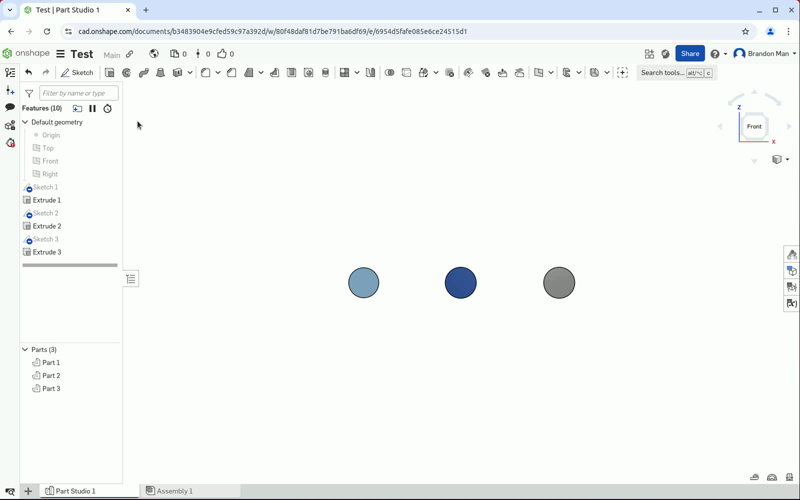
key(shift+h)
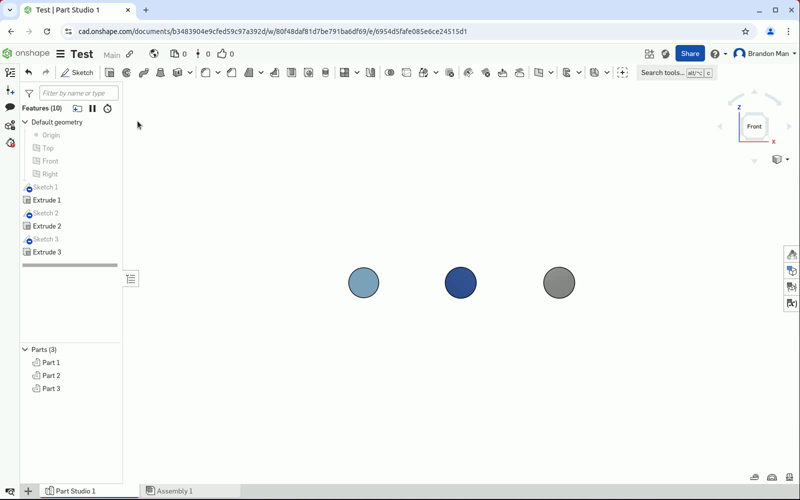
key(shift+h)
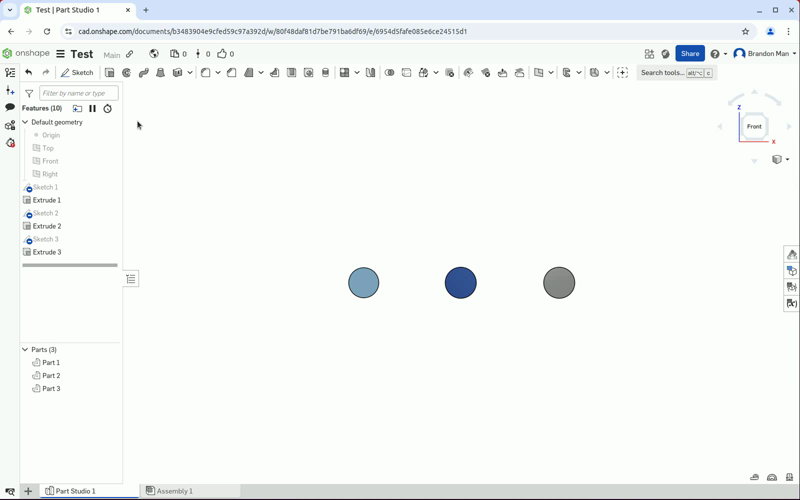
mouse_move(73, 189)
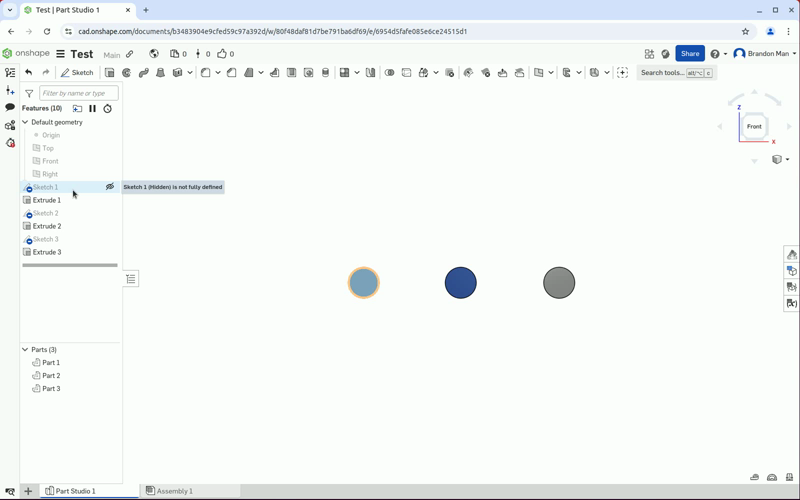
click(73, 189)
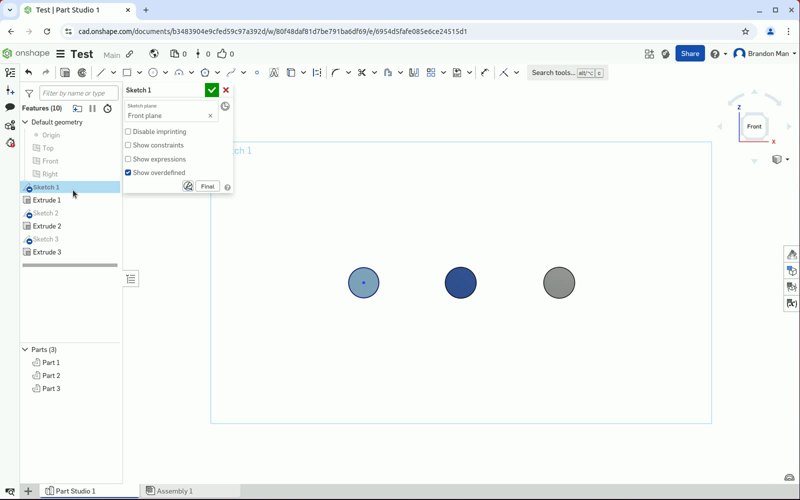
mouse_move(229, 92)
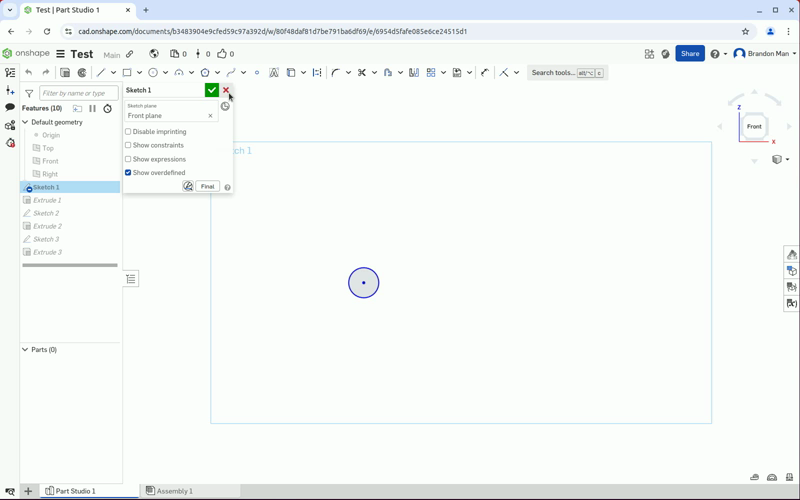
click(229, 92)
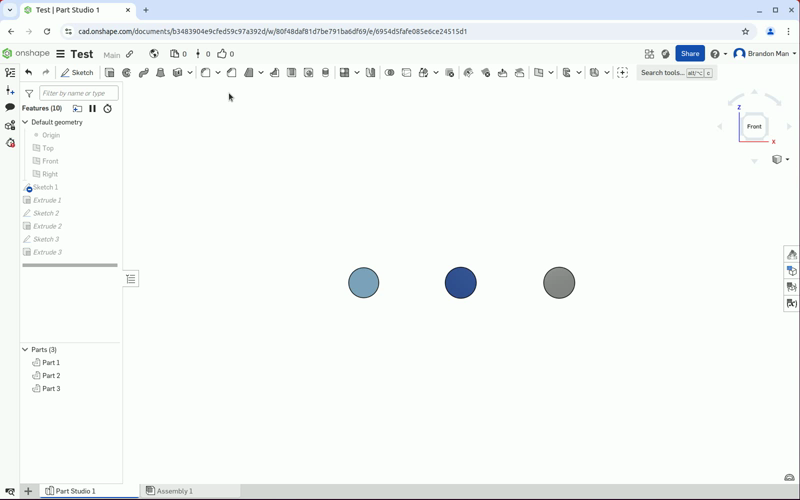
mouse_move(73, 352)
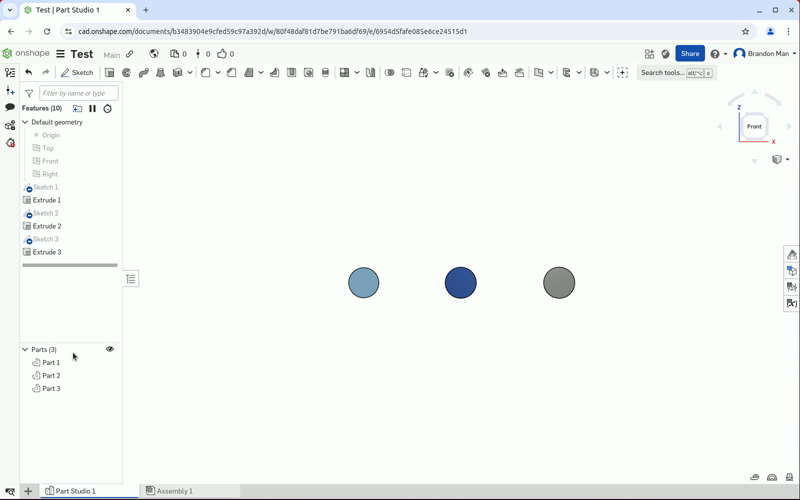
key(y)
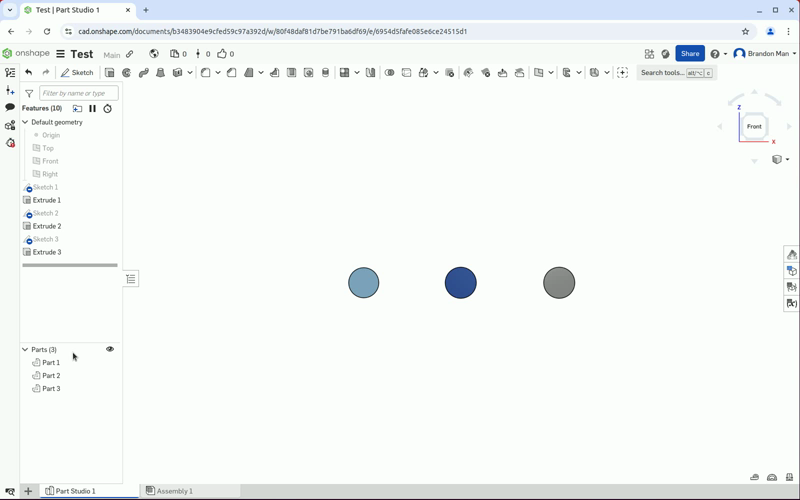
key(shift+p)
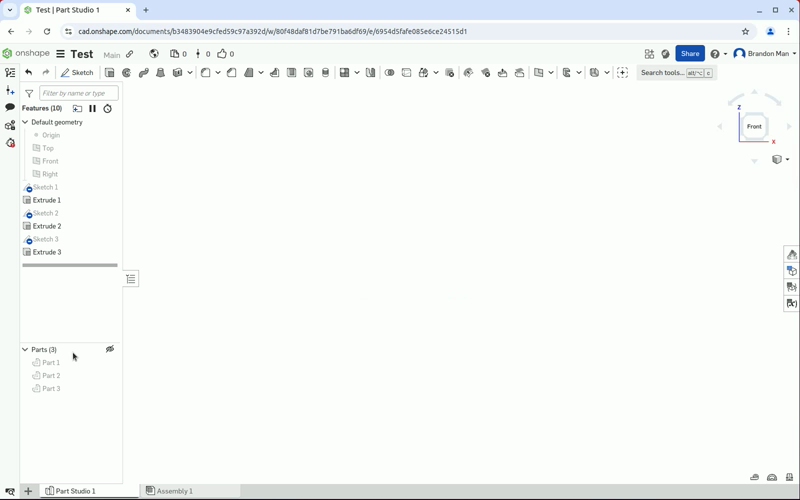
key(space)
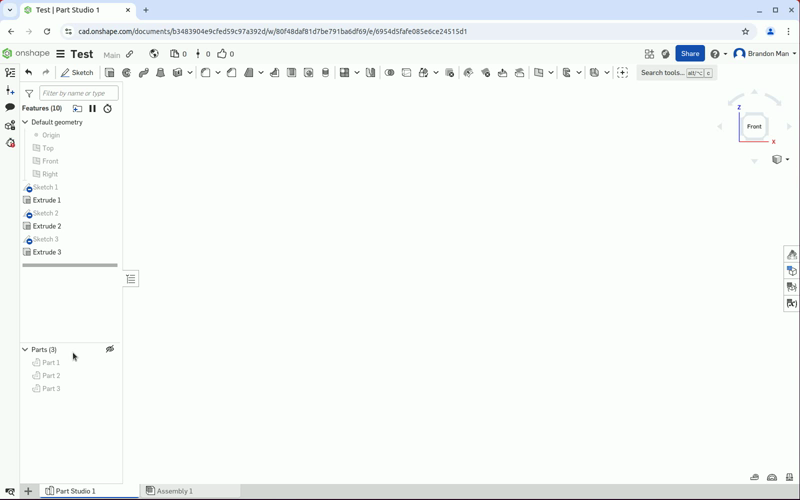
key_down(shift)
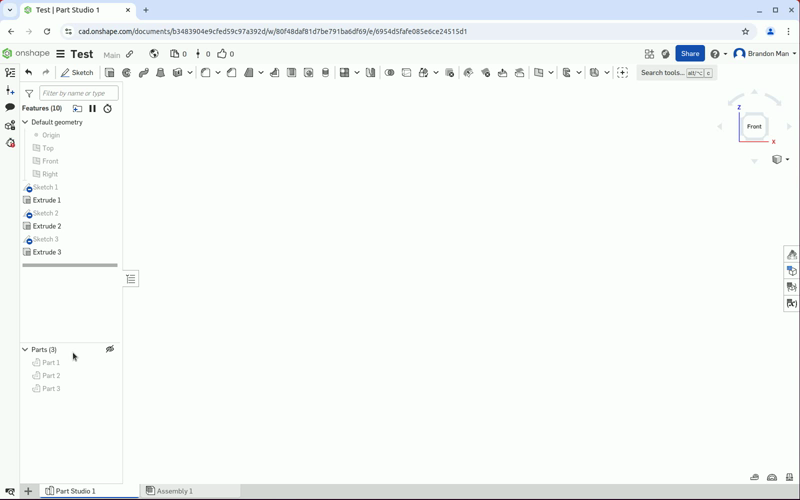
key(left)
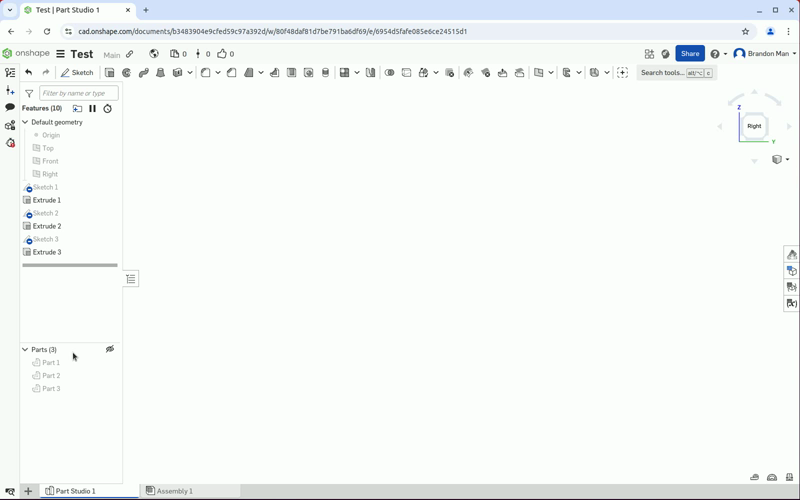
key_up(shift)
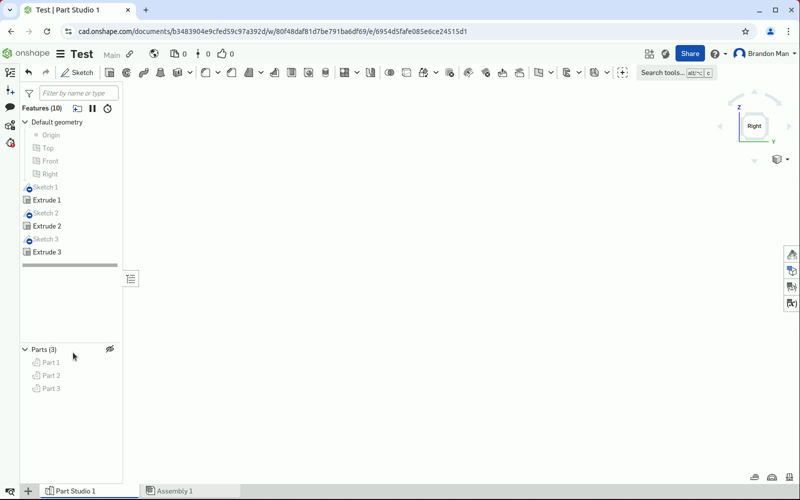
mouse_move(73, 352)
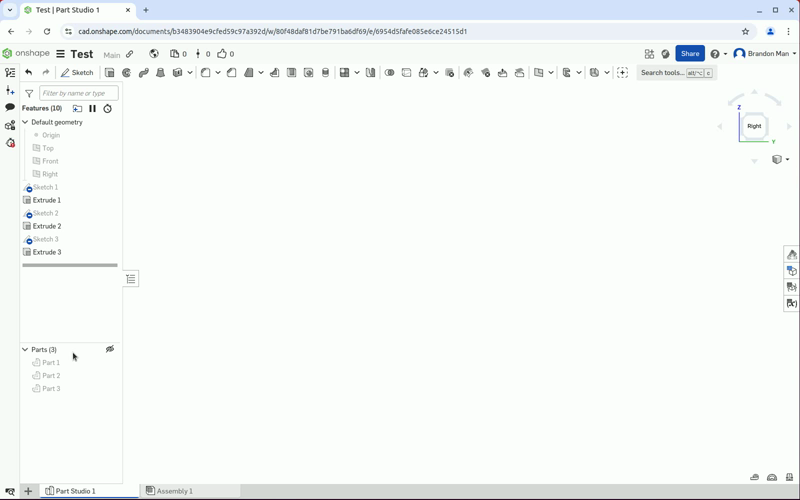
key(shift+y)
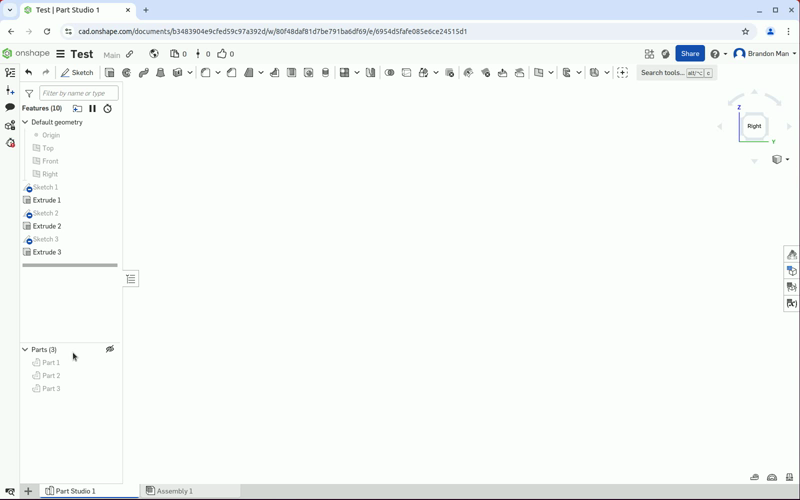
key(shift+s)
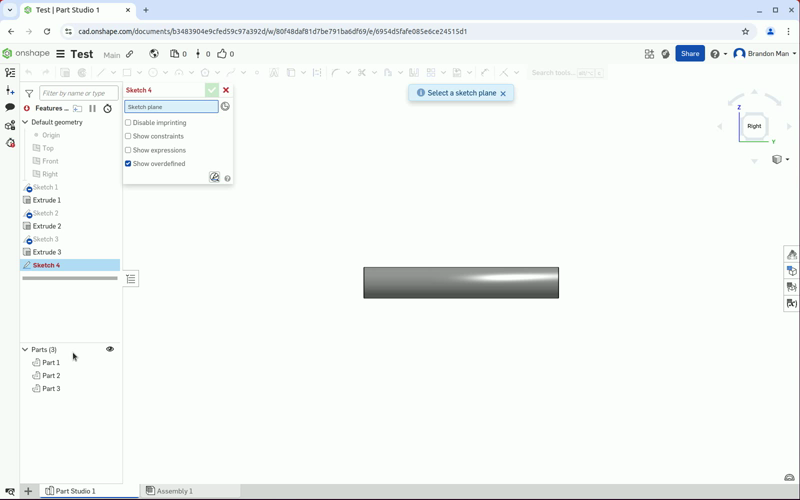
mouse_move(73, 176)
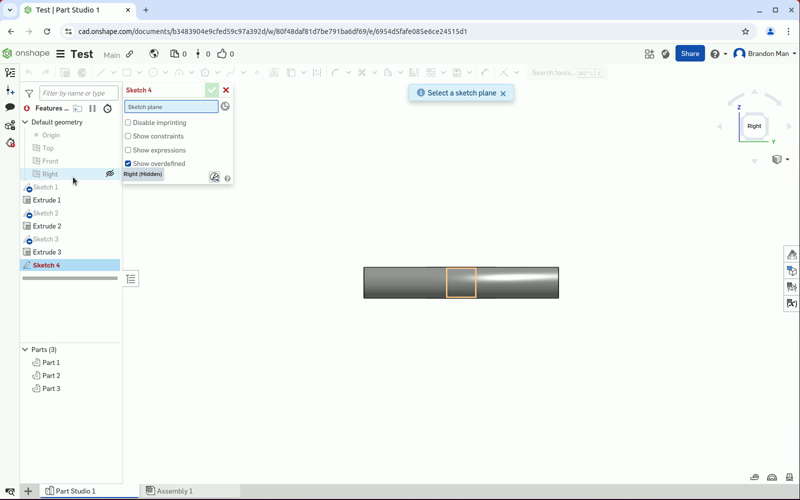
click(73, 176)
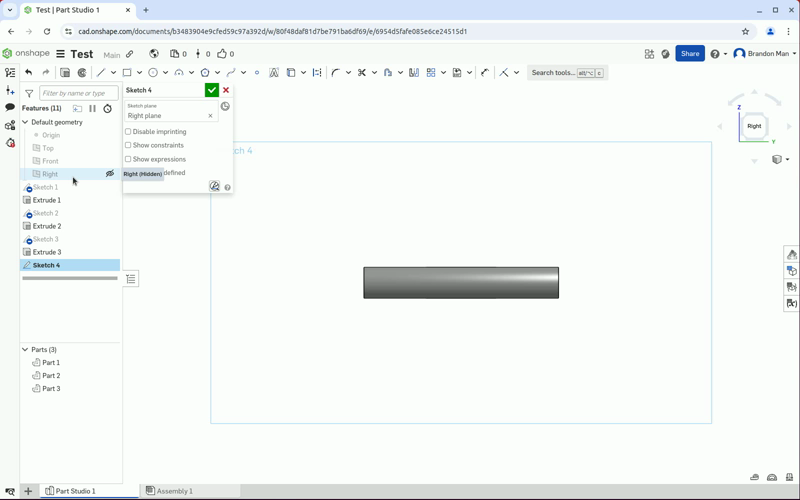
mouse_move(73, 352)
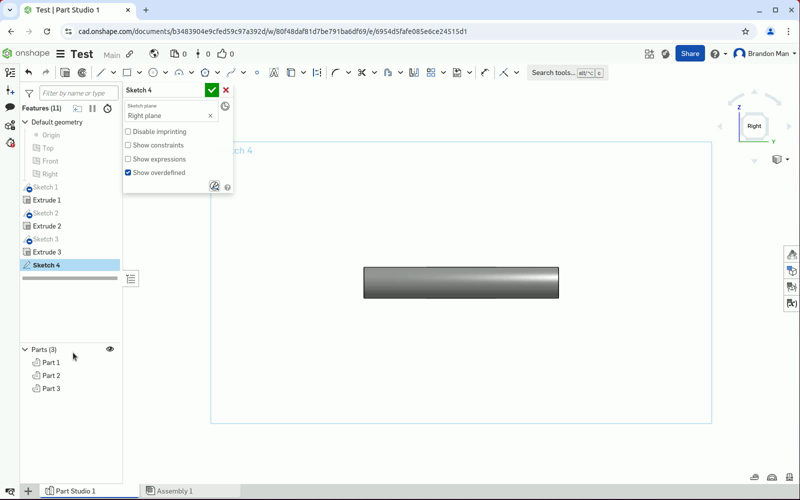
key(y)
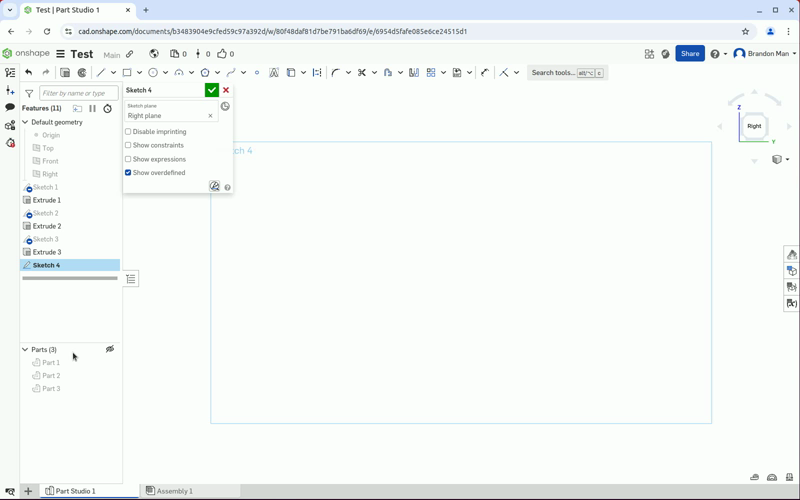
key(a)
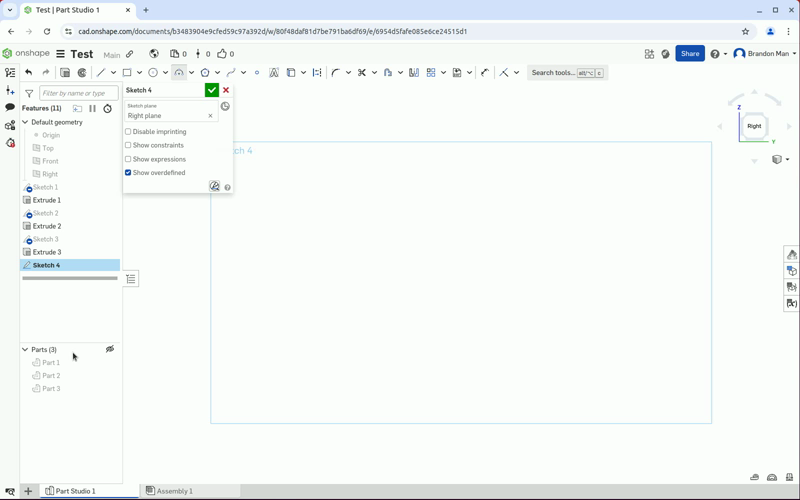
key_down(shift)
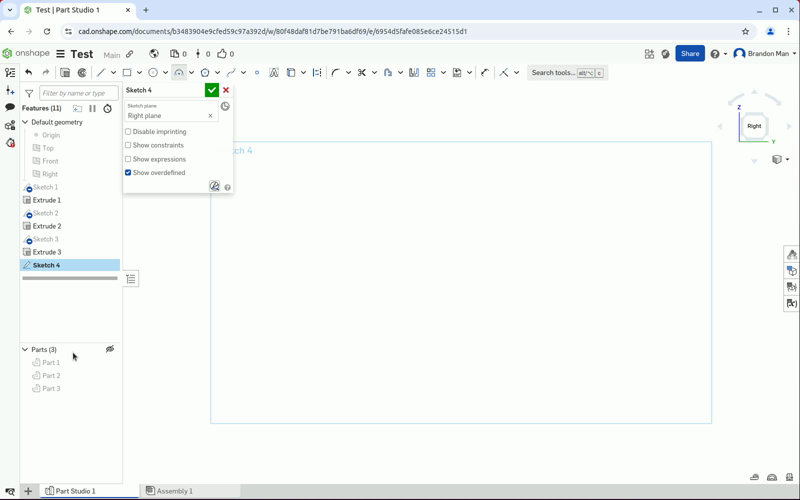
mouse_move(425, 298)
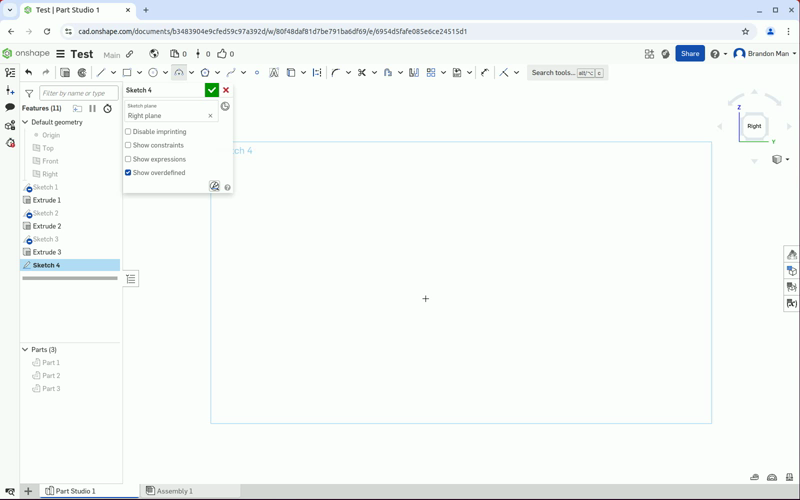
click(425, 298)
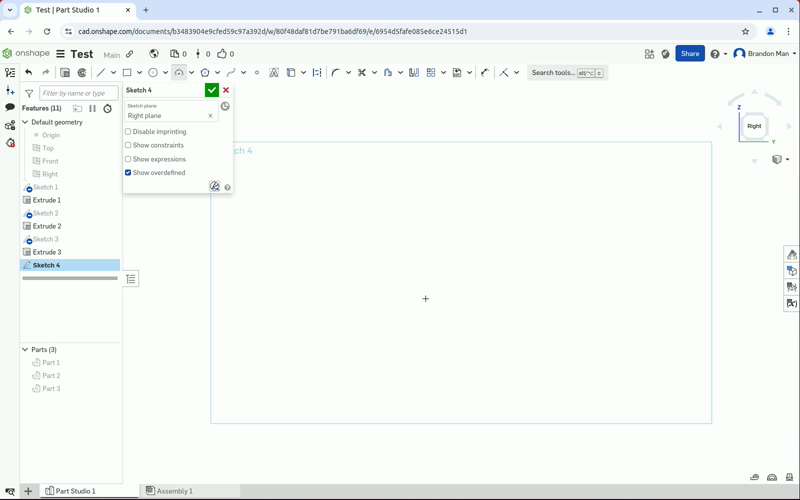
key_up(shift)
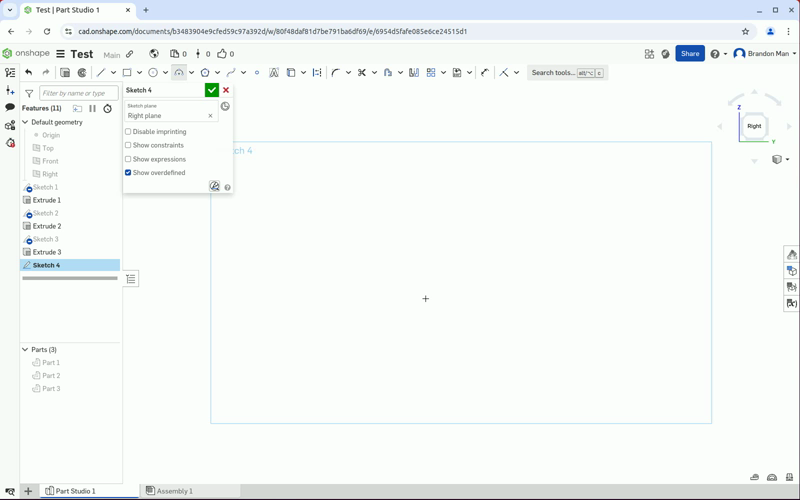
key_down(shift)
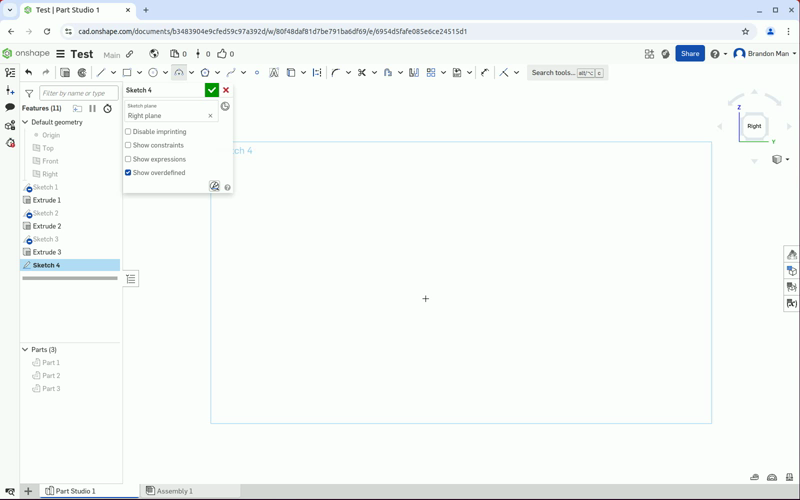
mouse_move(425, 267)
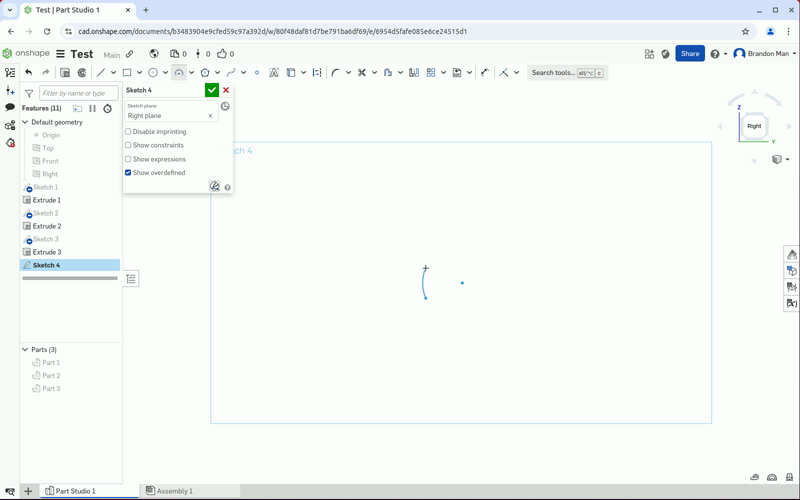
click(425, 267)
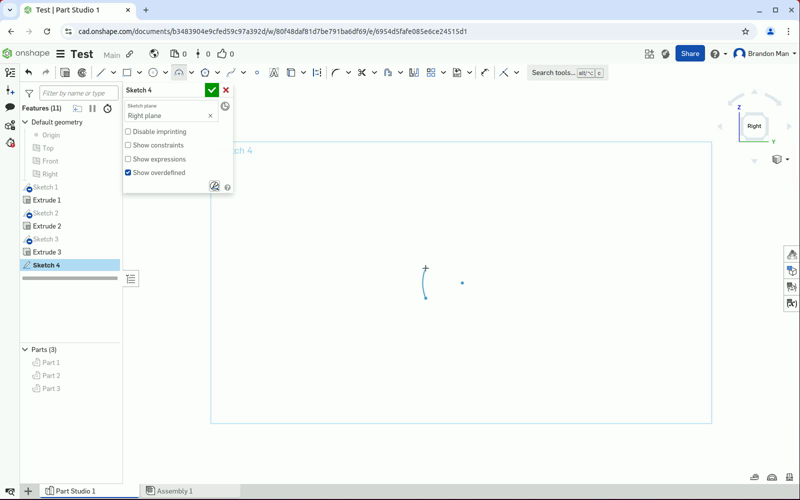
mouse_move(440, 283)
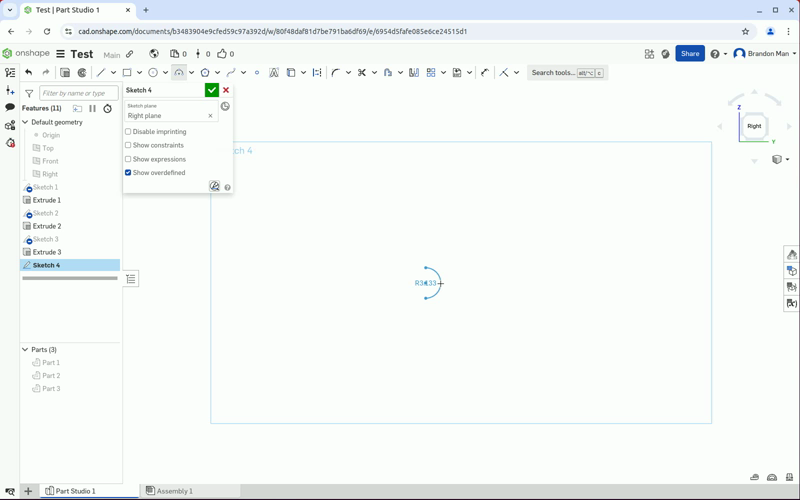
click(440, 283)
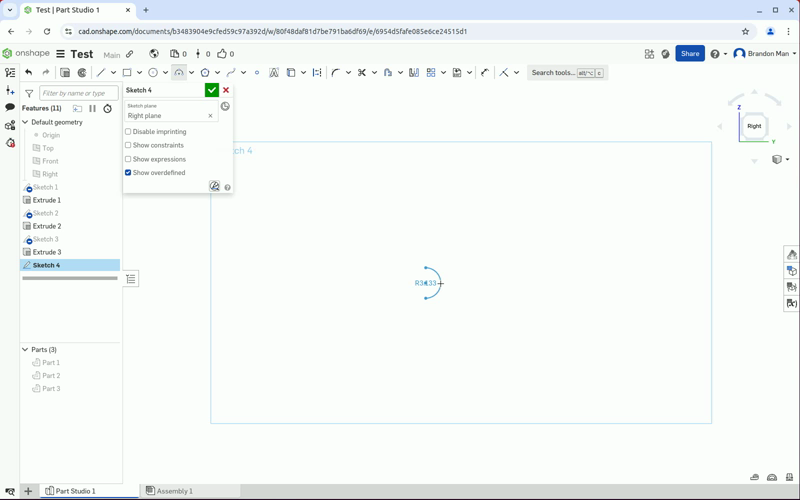
key_up(shift)
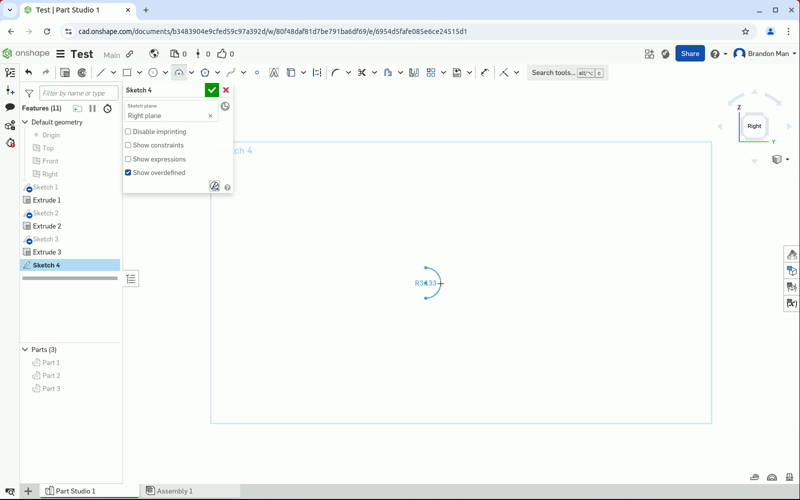
key(esc)
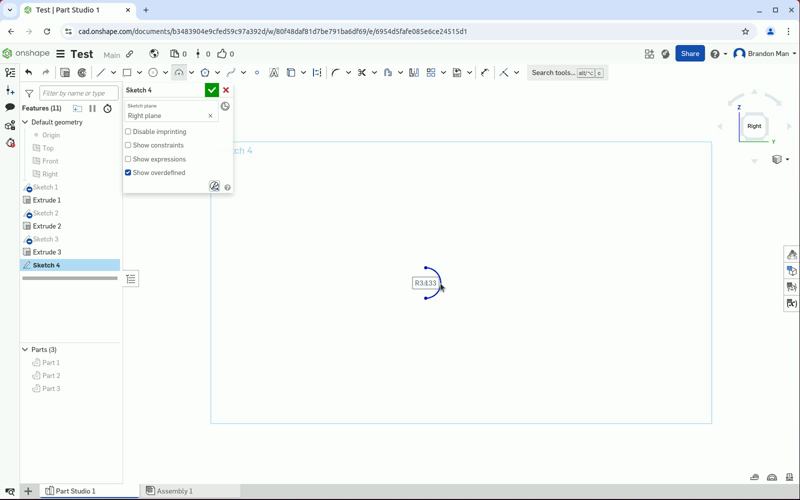
key(l)
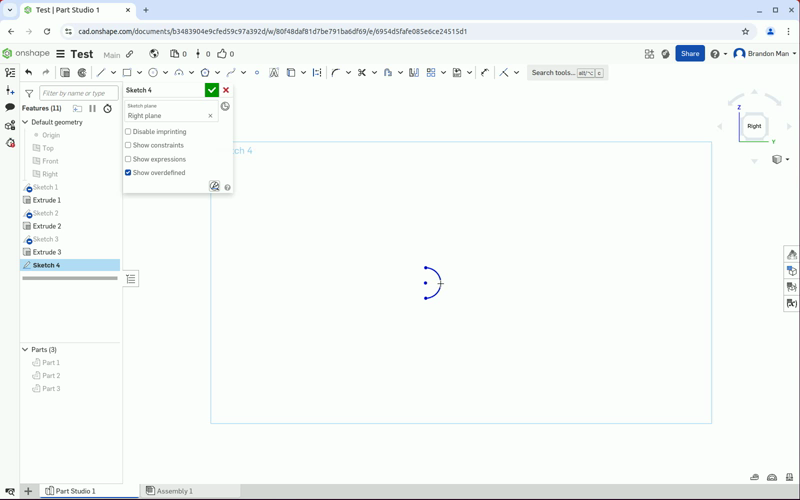
mouse_move(425, 267)
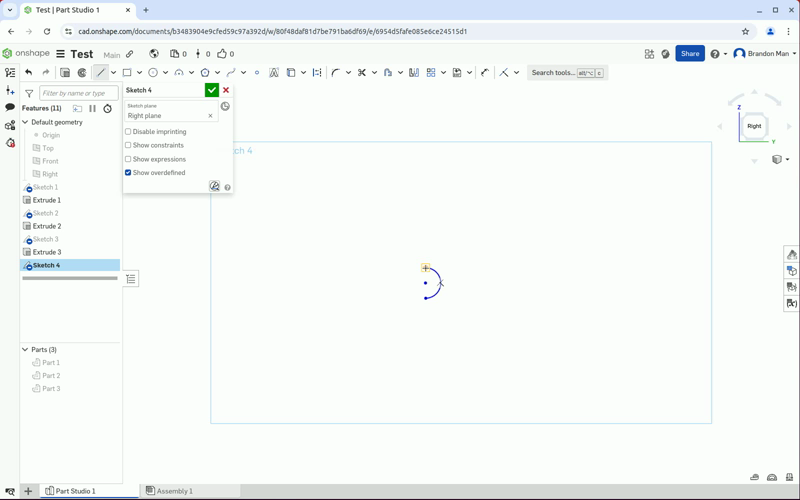
click(425, 267)
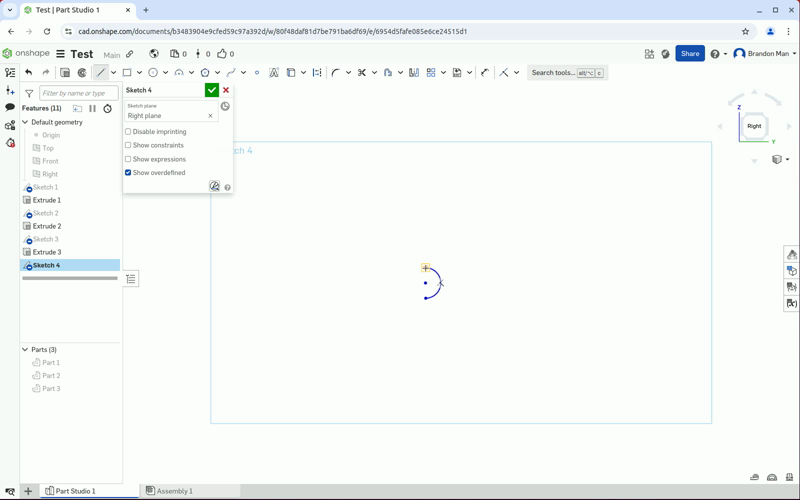
mouse_move(455, 267)
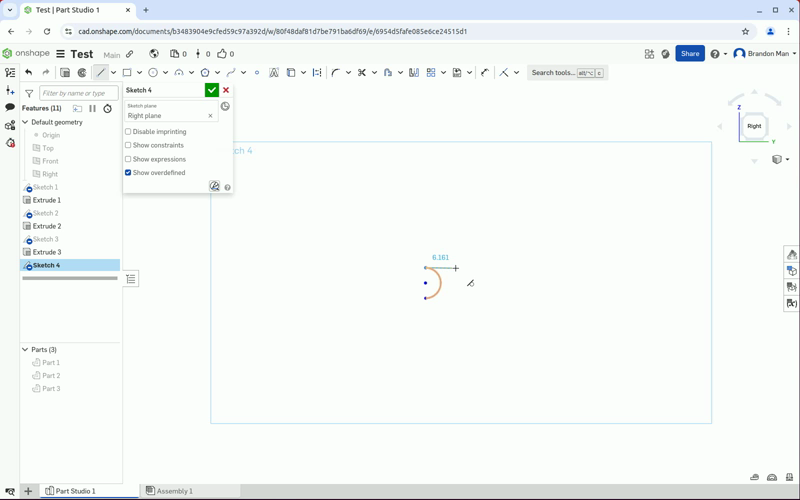
key_down(shift)
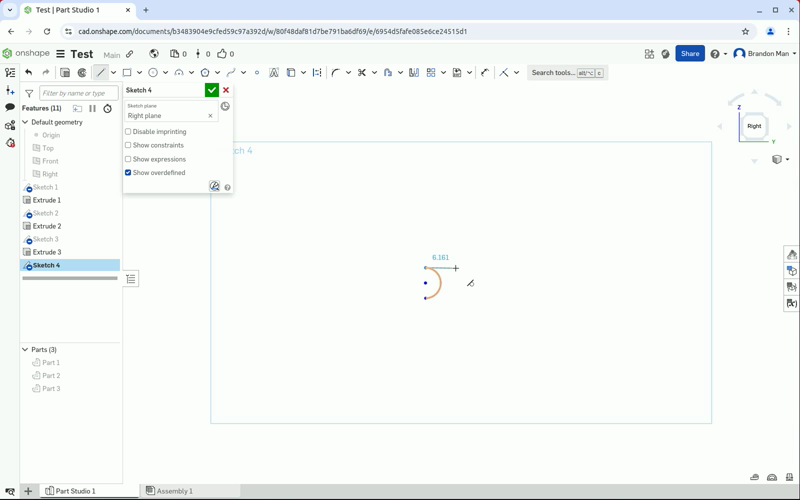
mouse_move(425, 298)
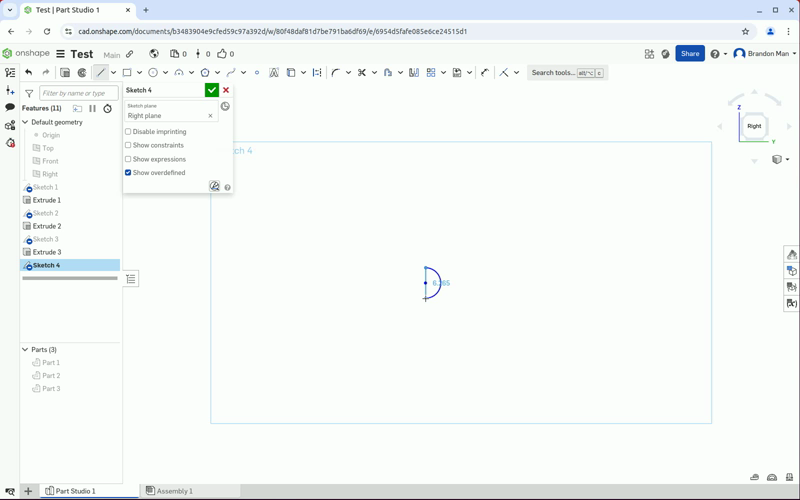
key_up(shift)
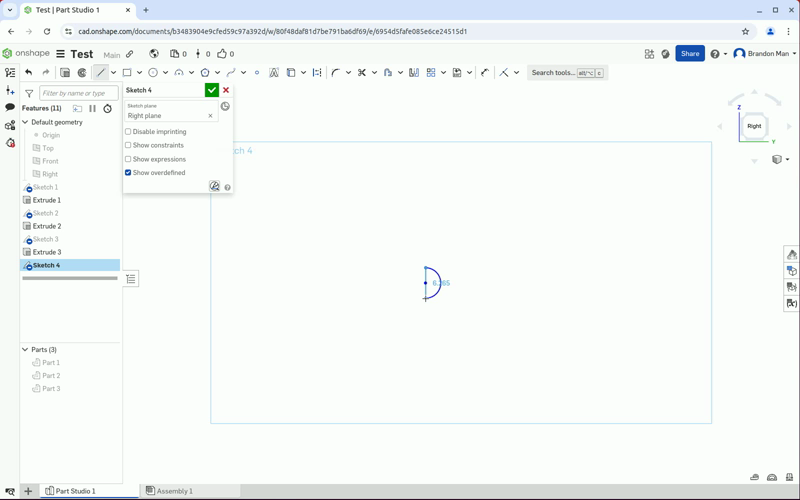
click(425, 298)
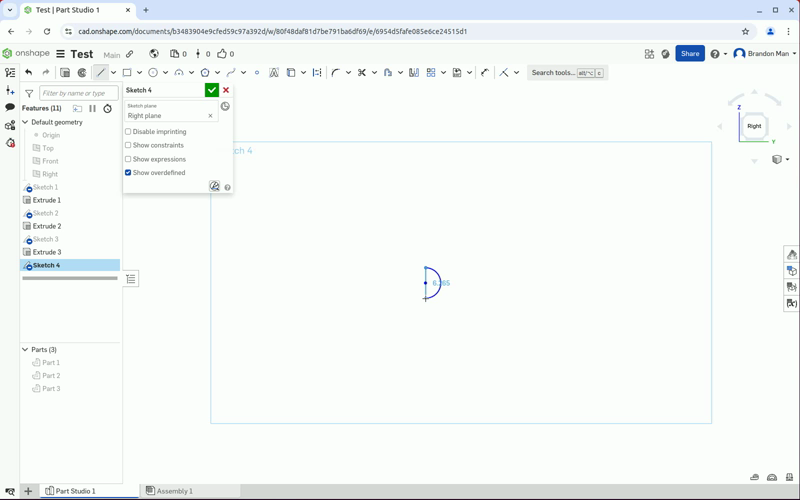
key(esc)
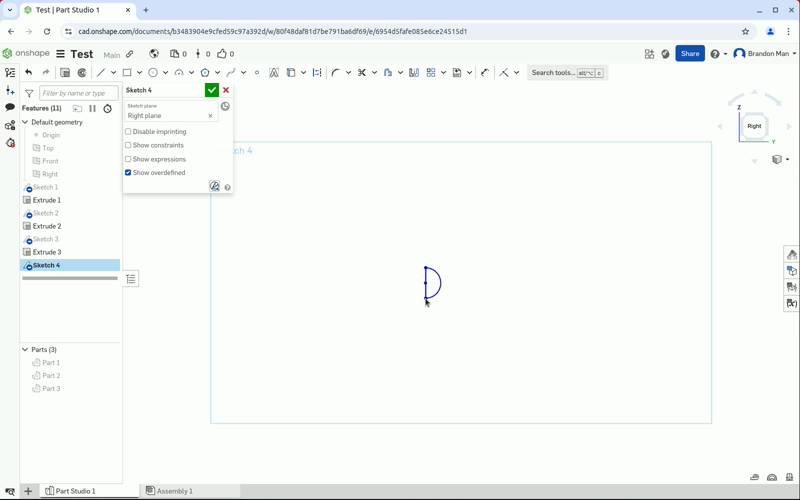
mouse_move(434, 272)
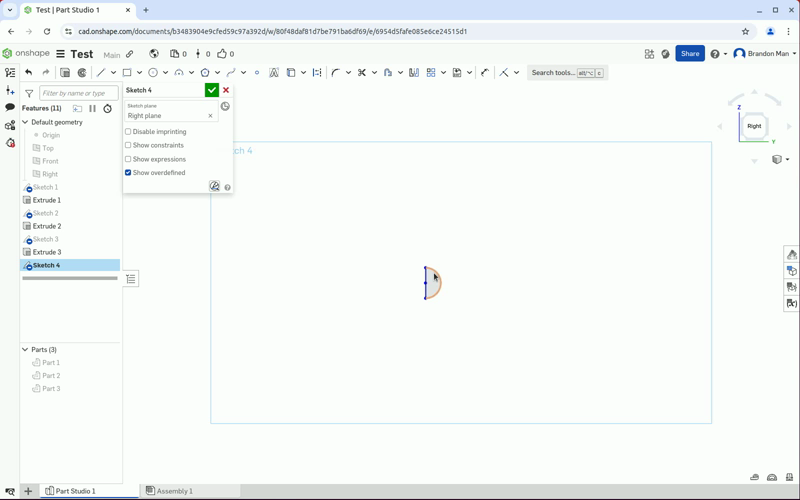
scroll(6)
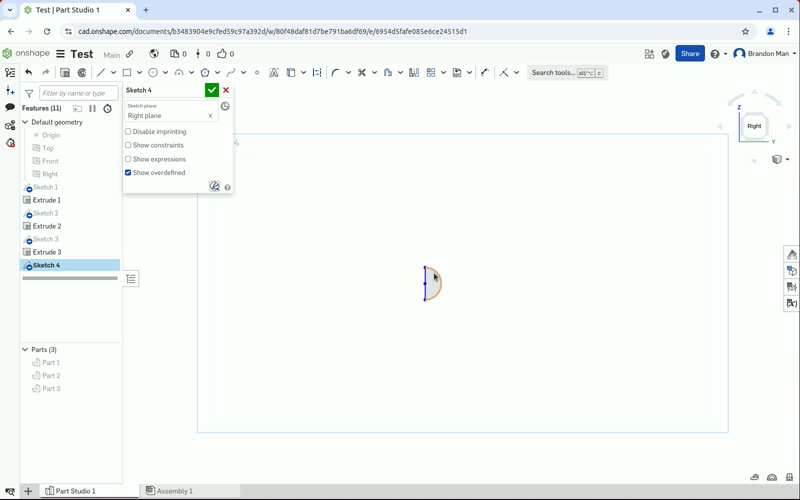
scroll(6)
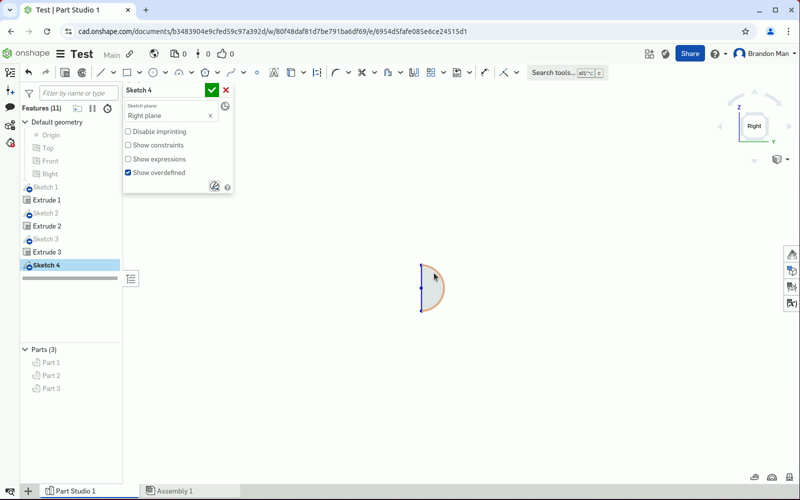
scroll(6)
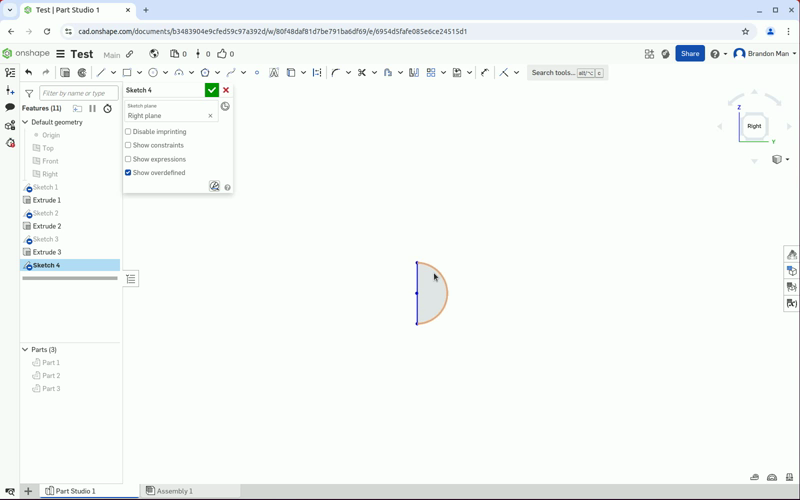
scroll(6)
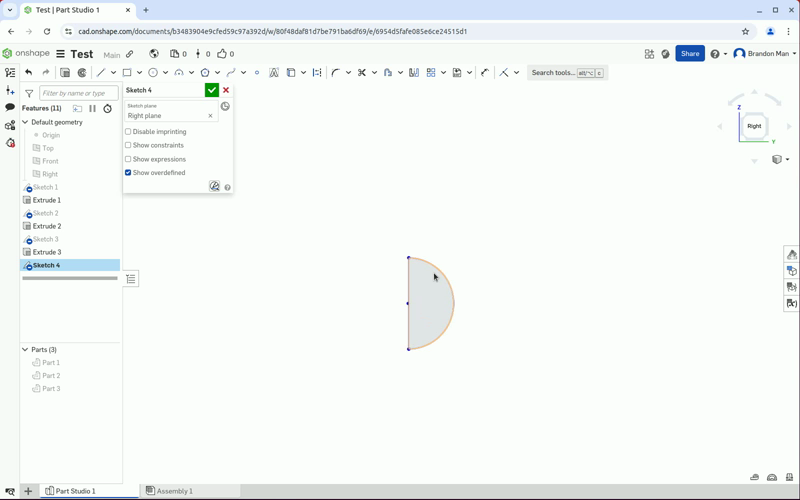
scroll(6)
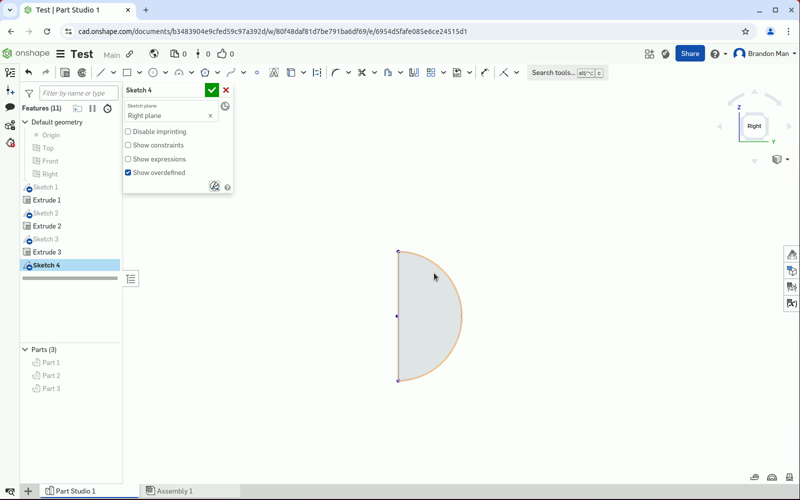
scroll(6)
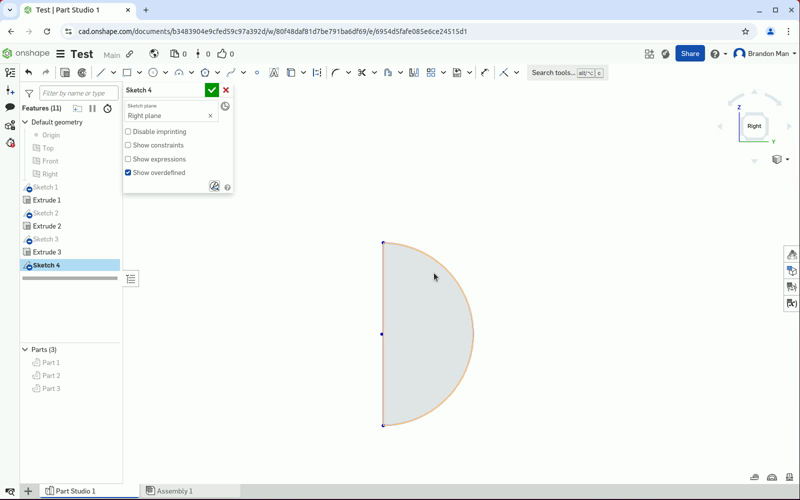
scroll(6)
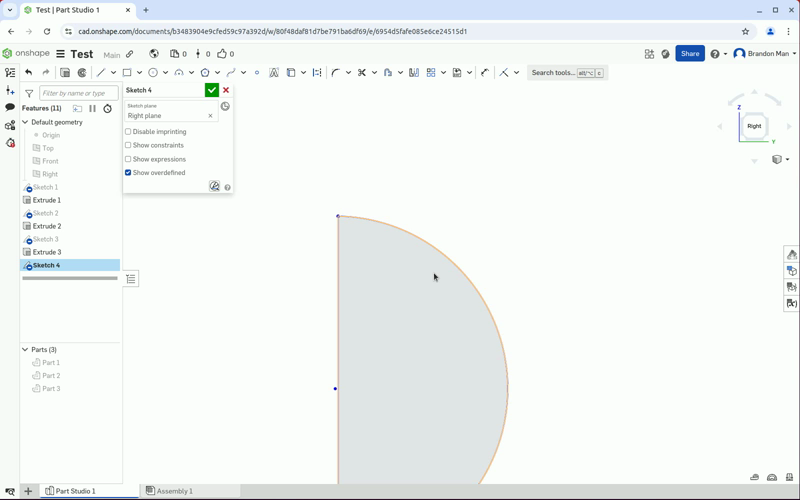
click(434, 272)
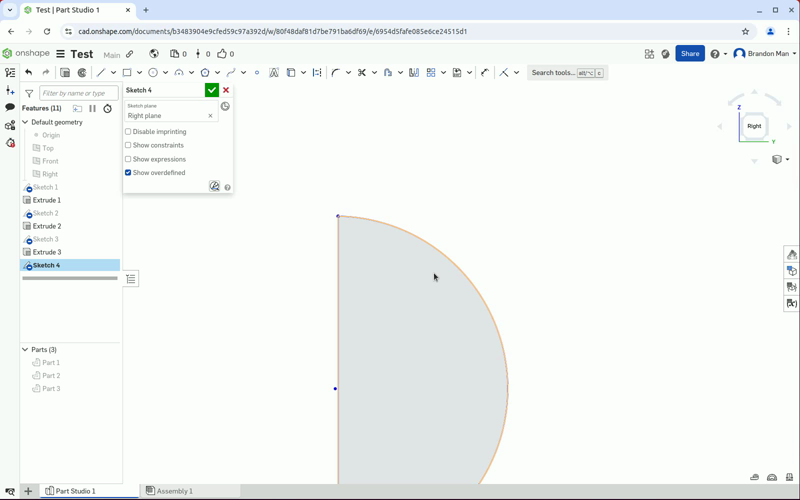
scroll(-6)
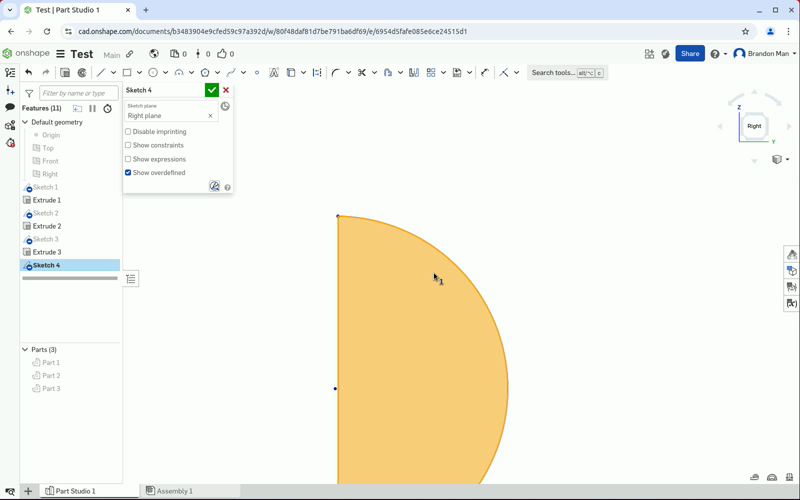
scroll(-6)
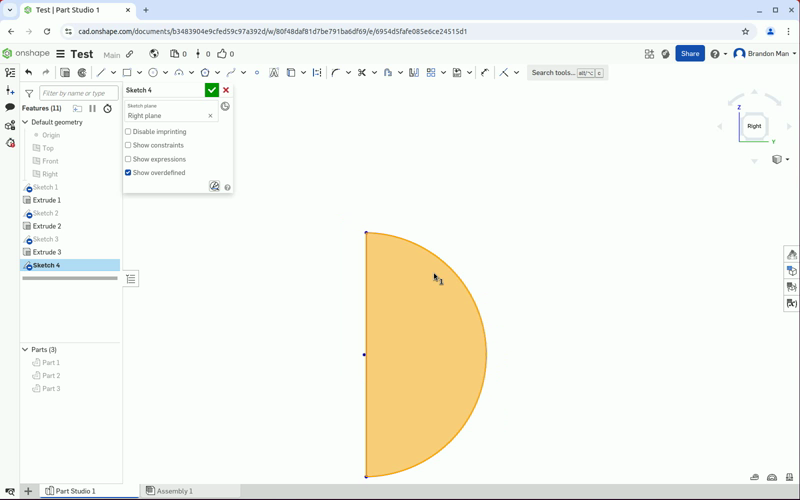
scroll(-6)
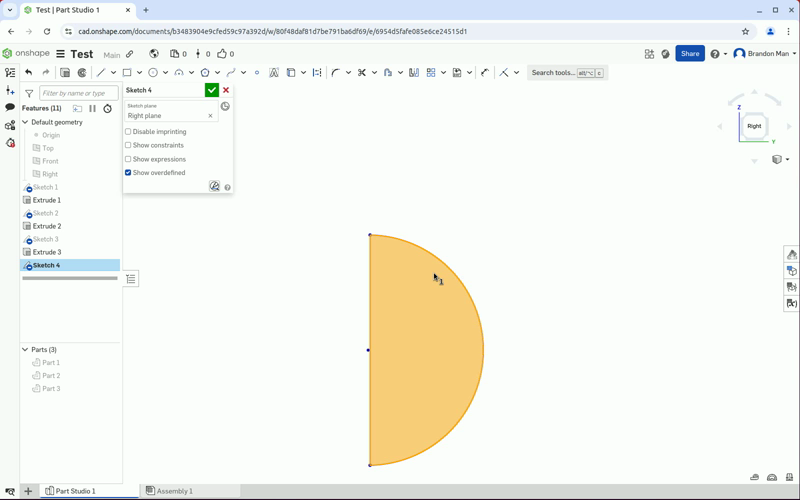
scroll(-6)
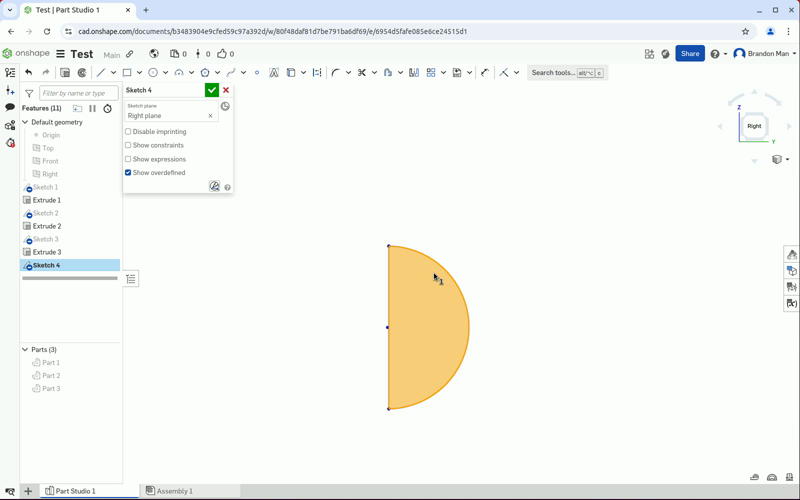
scroll(-6)
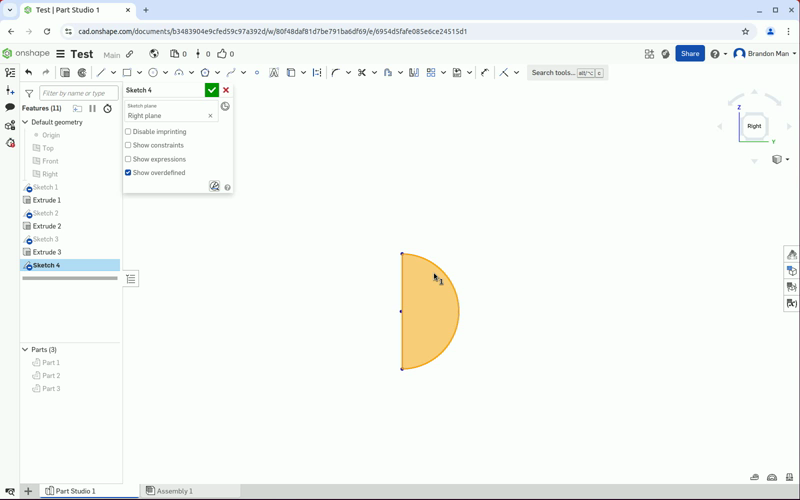
scroll(-6)
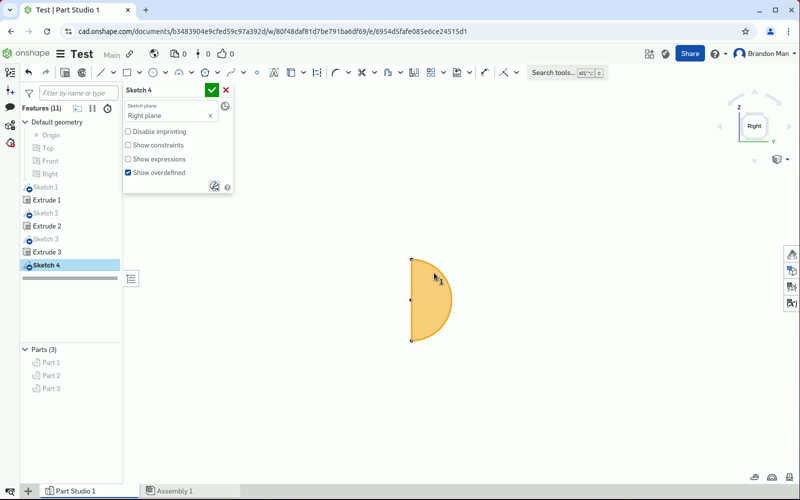
scroll(-6)
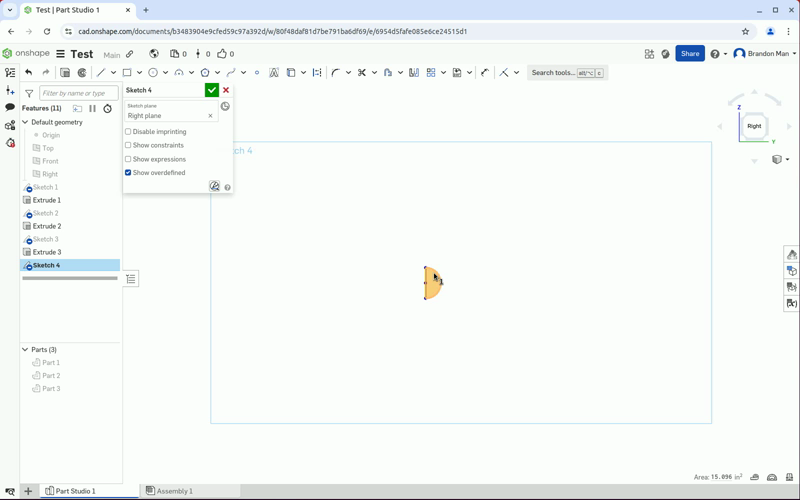
mouse_move(73, 352)
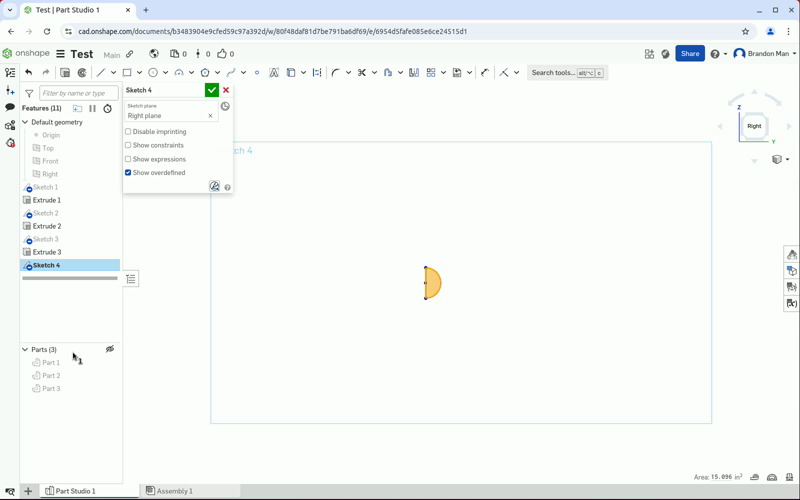
key(shift+y)
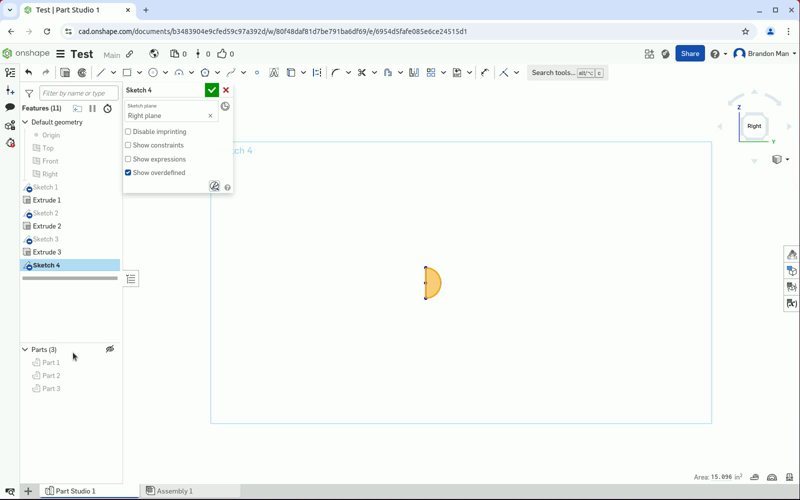
key(shift+e)
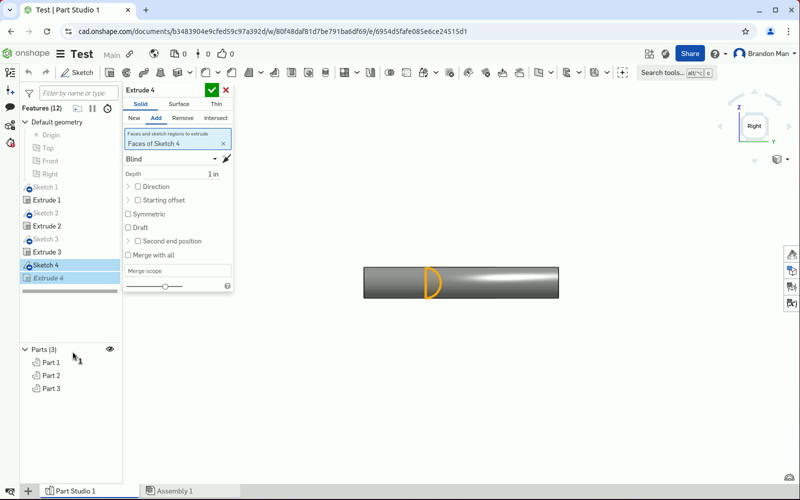
mouse_move(143, 106)
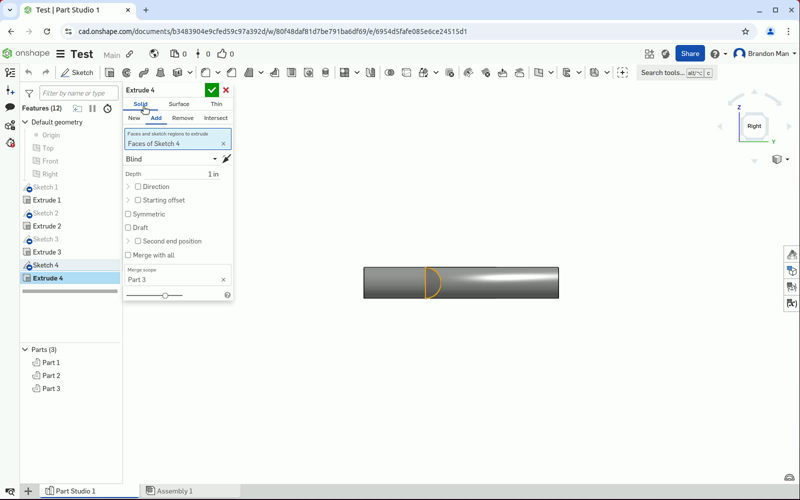
click(143, 106)
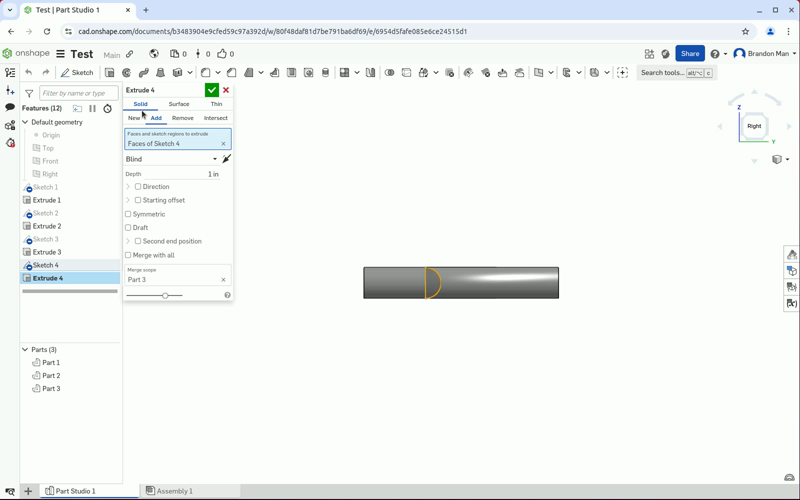
mouse_move(137, 120)
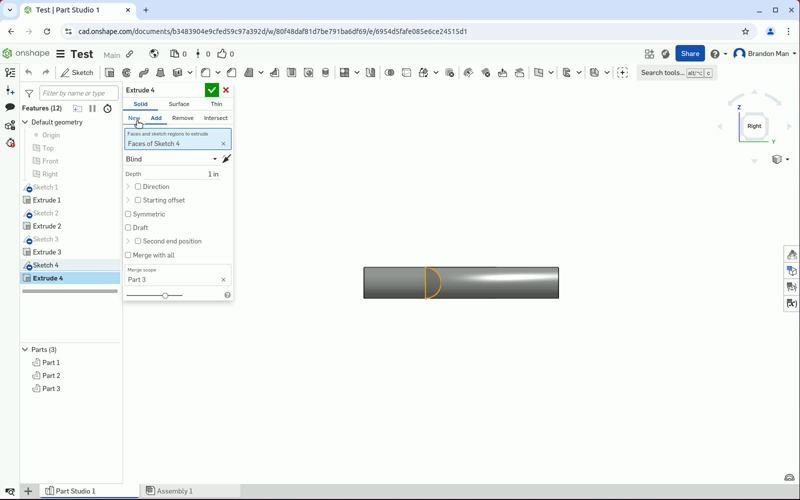
click(137, 120)
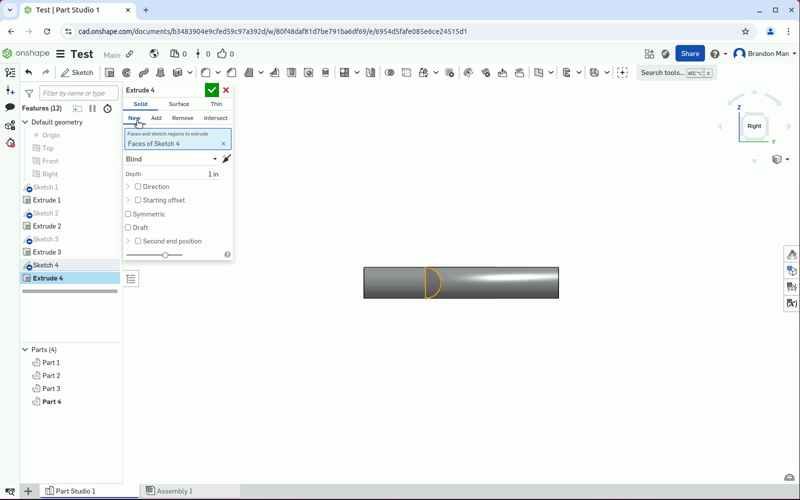
key(tab, 4)
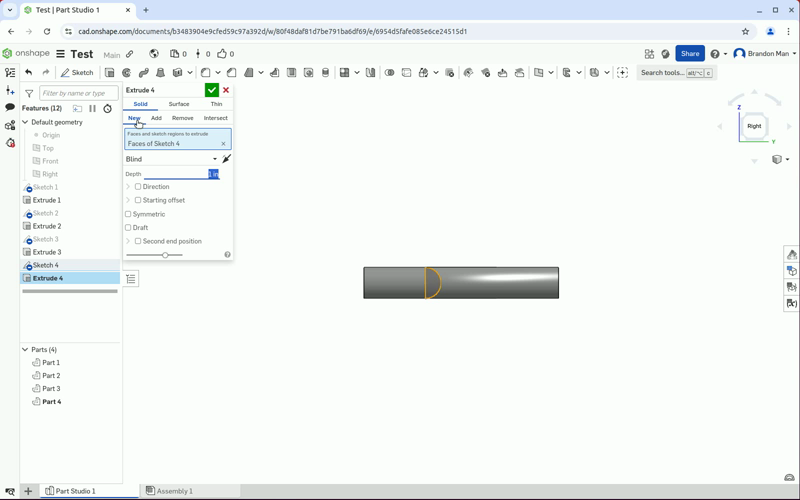
text(39.958)
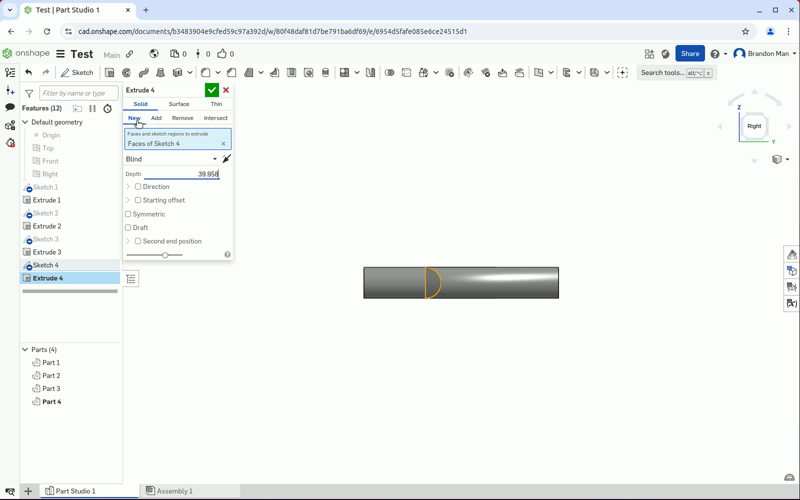
key(tab, 3)
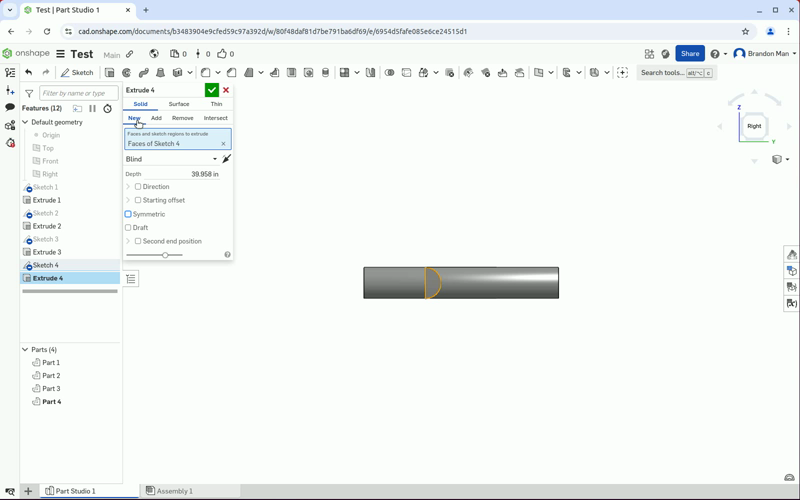
key(space)
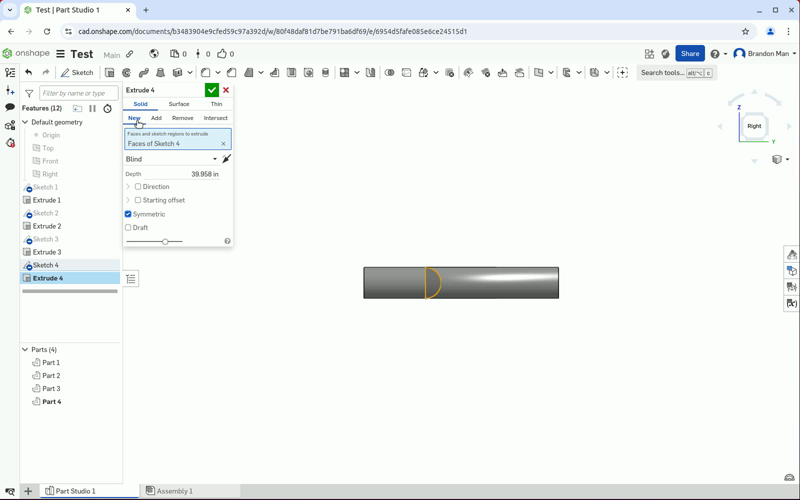
key(enter)
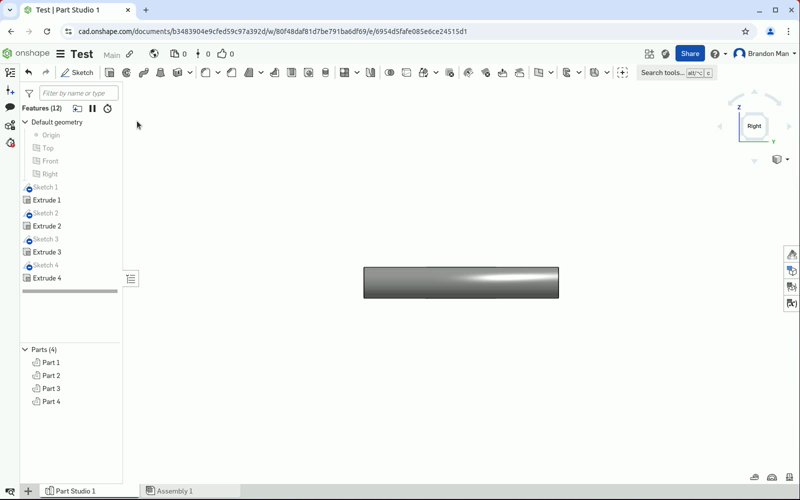
key(shift+h)
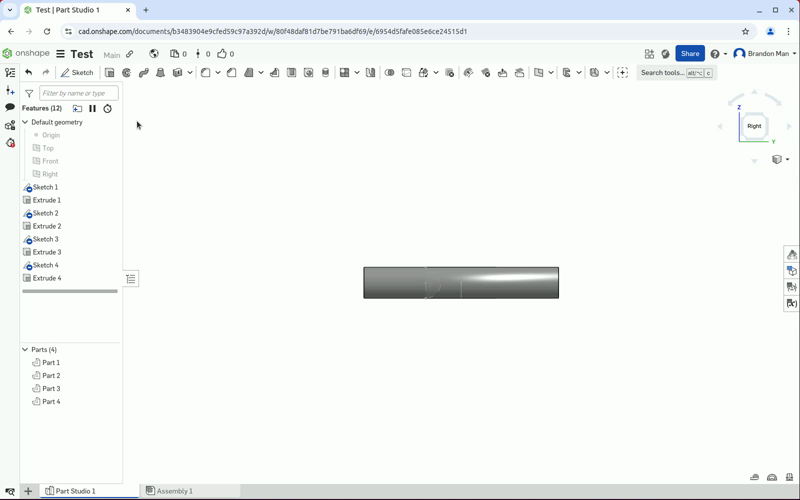
key(shift+h)
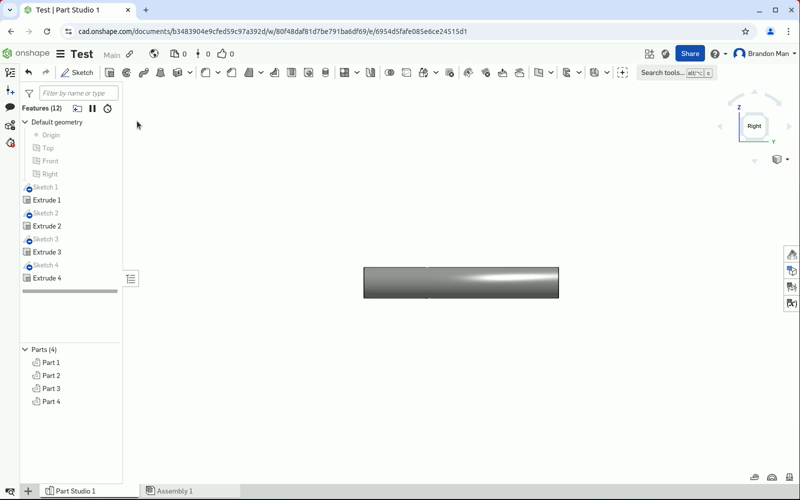
mouse_move(73, 189)
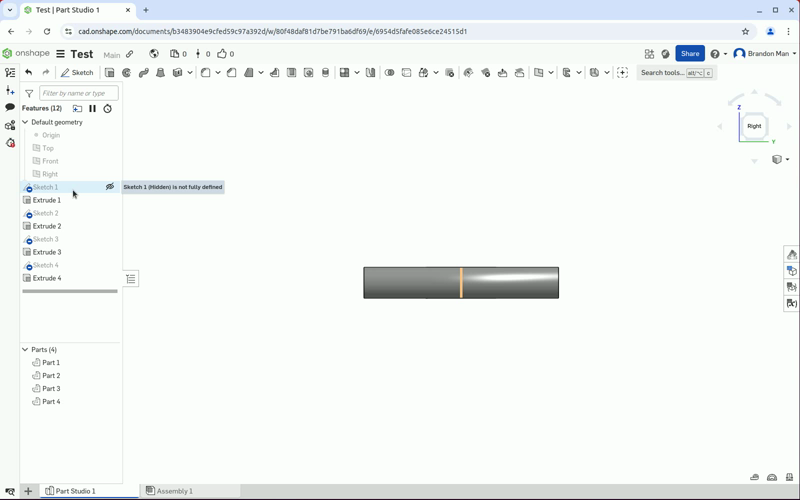
click(73, 189)
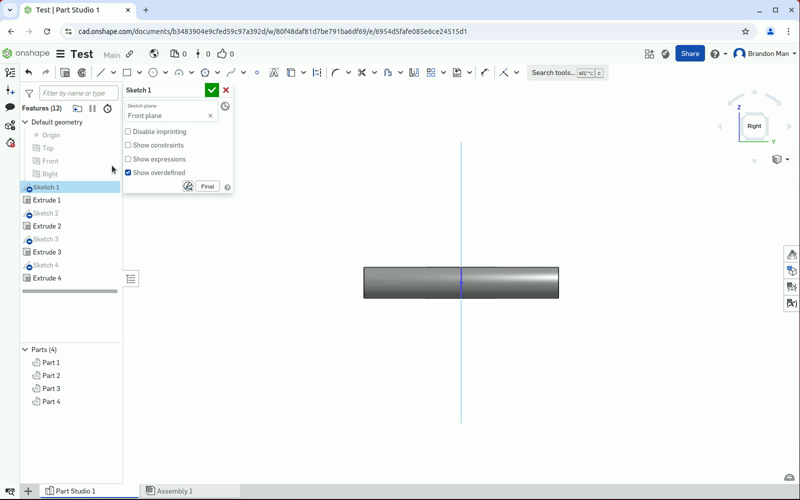
mouse_move(229, 92)
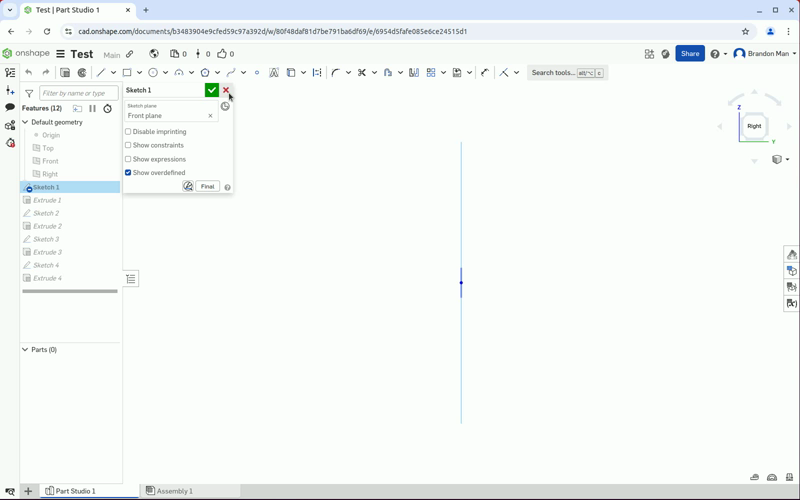
click(229, 92)
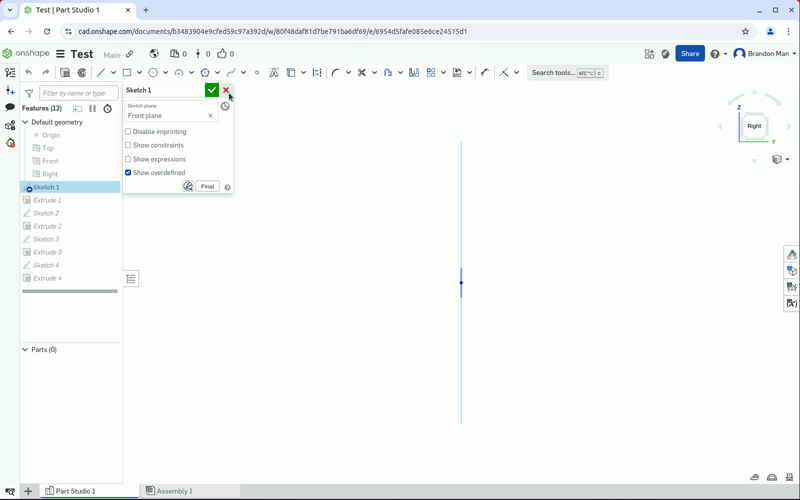
key(shift+s)
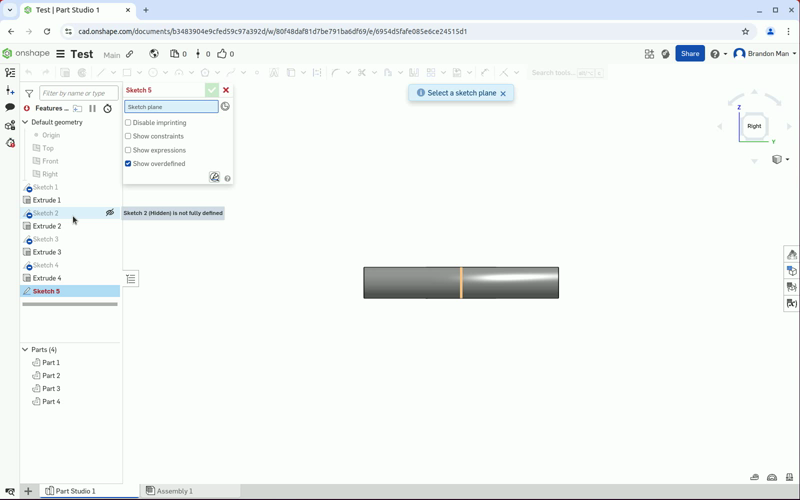
scroll(3)
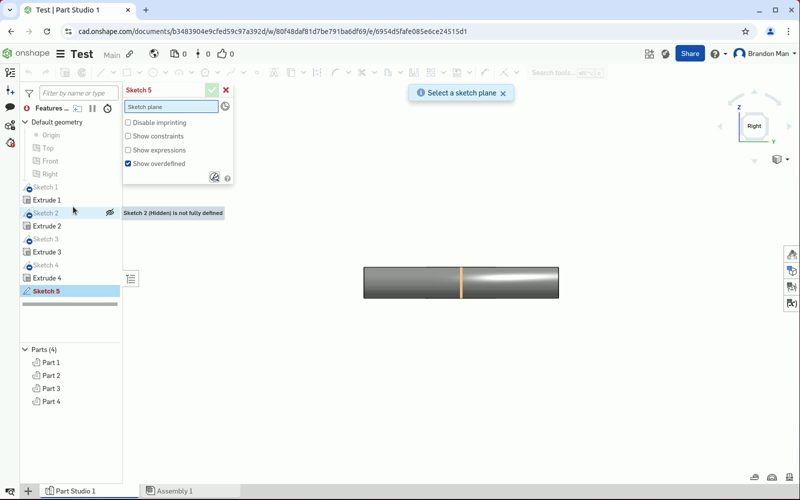
mouse_move(73, 176)
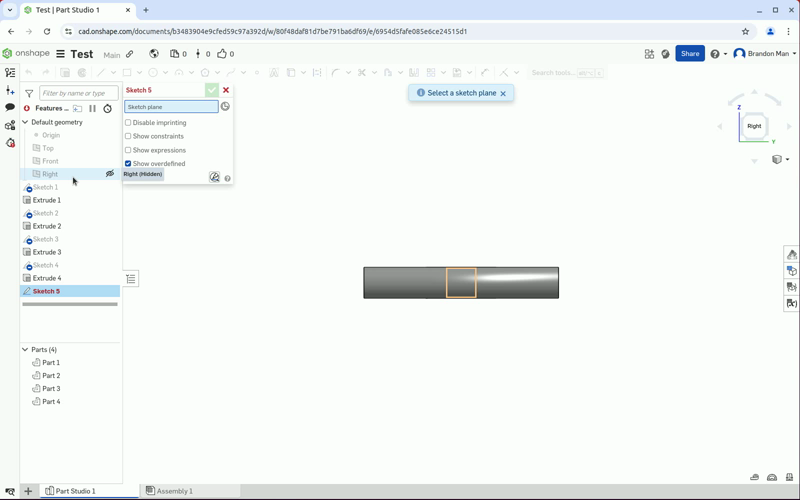
click(73, 176)
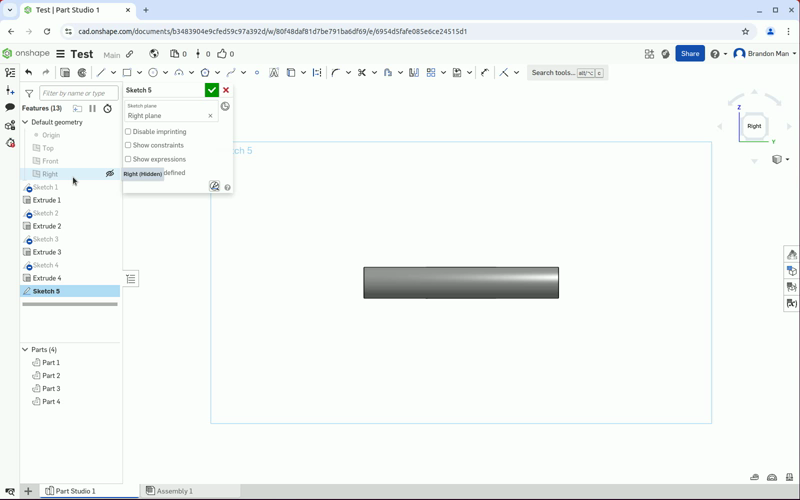
mouse_move(73, 352)
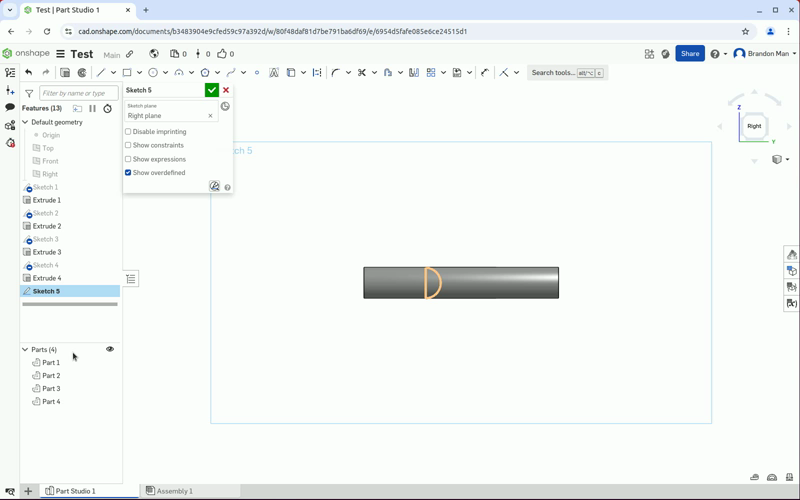
key(y)
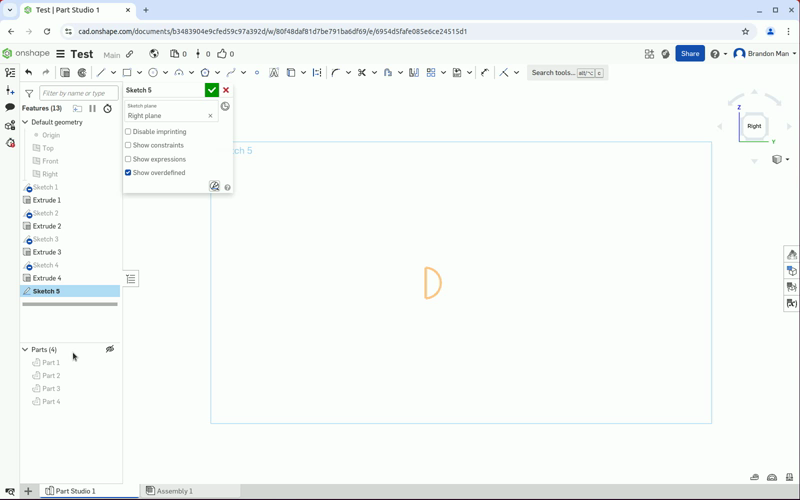
key(l)
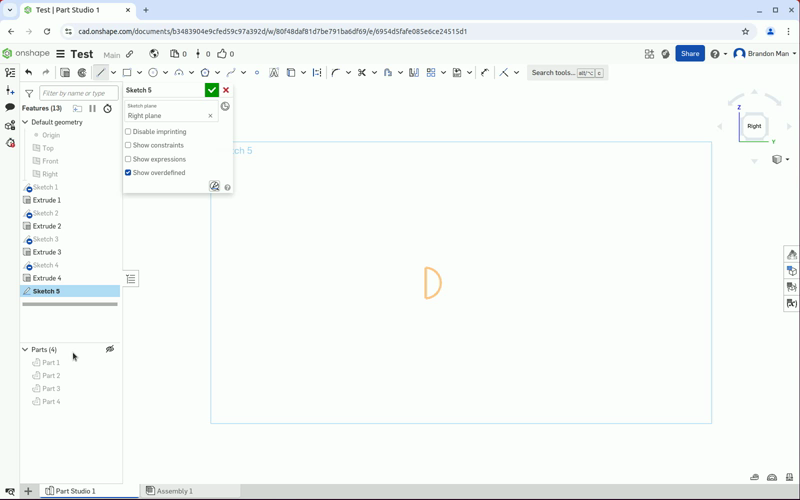
key_down(shift)
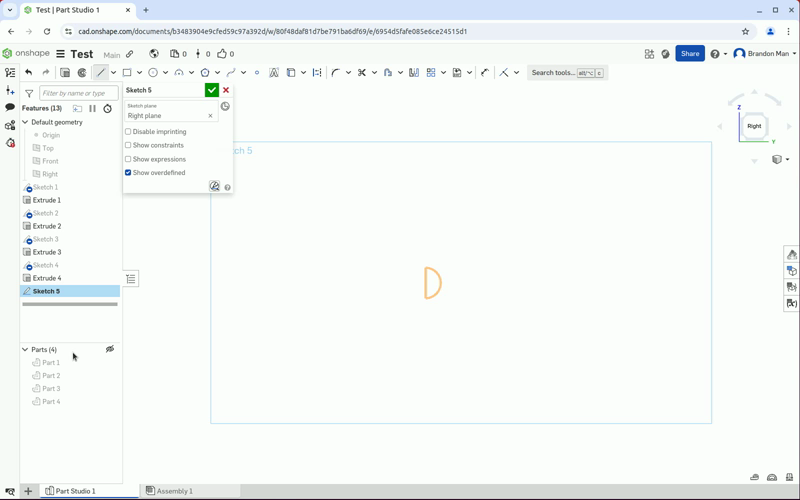
mouse_move(495, 298)
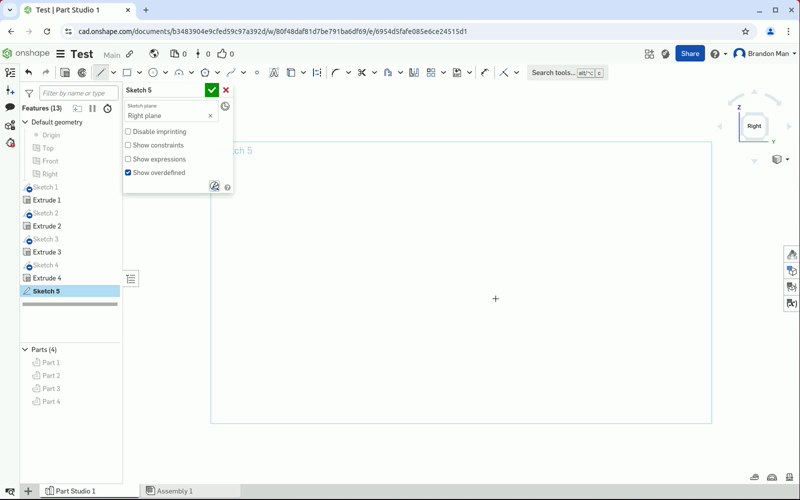
click(495, 298)
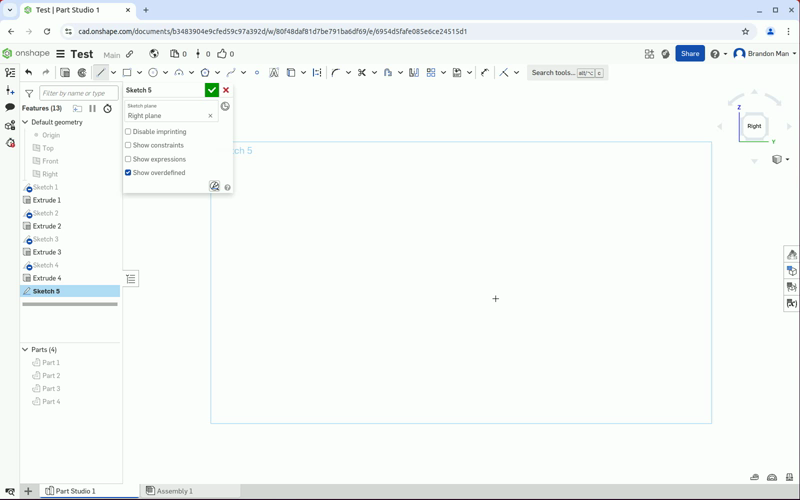
key_up(shift)
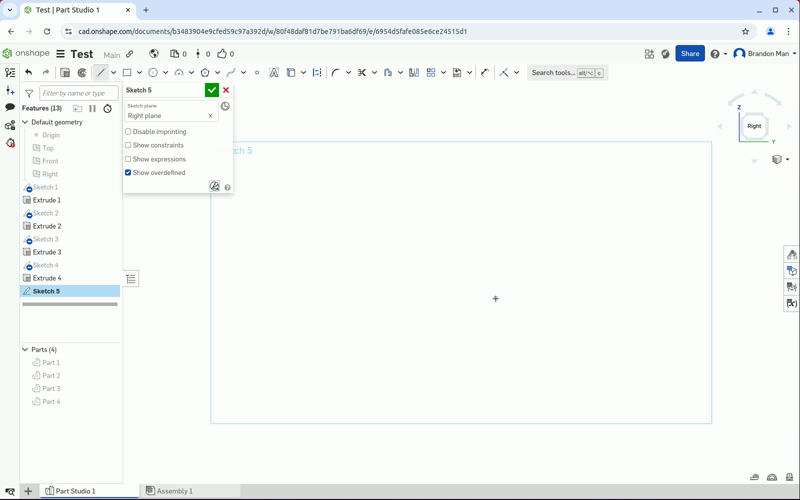
key_down(shift)
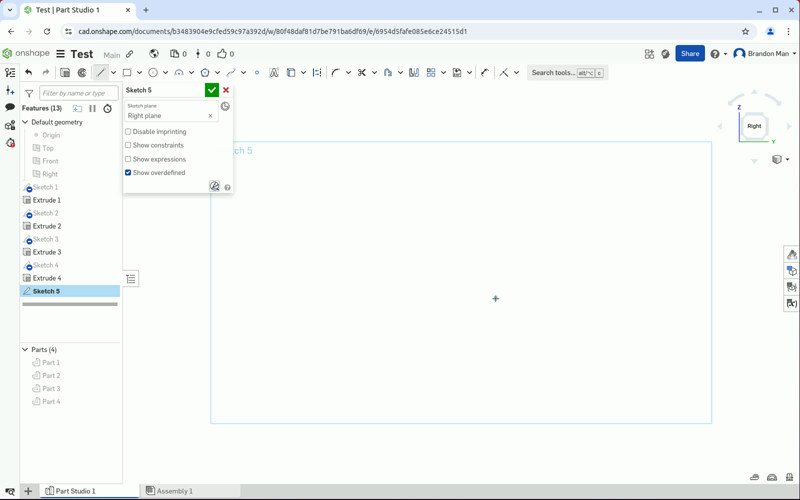
mouse_move(525, 298)
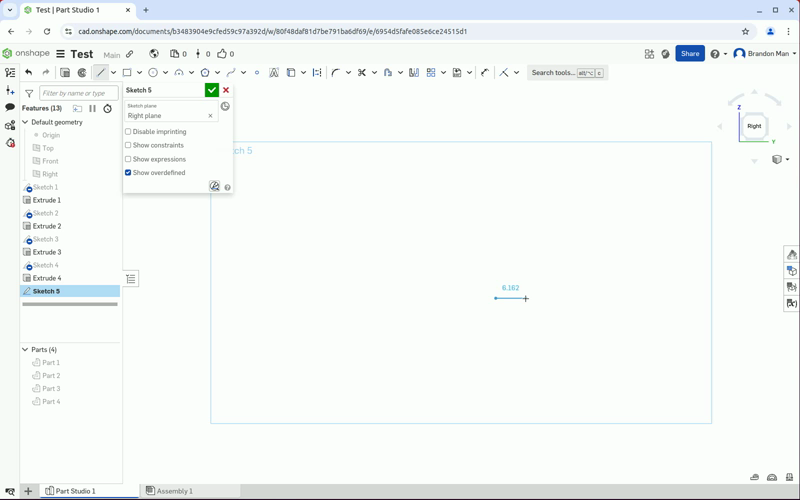
mouse_move(495, 267)
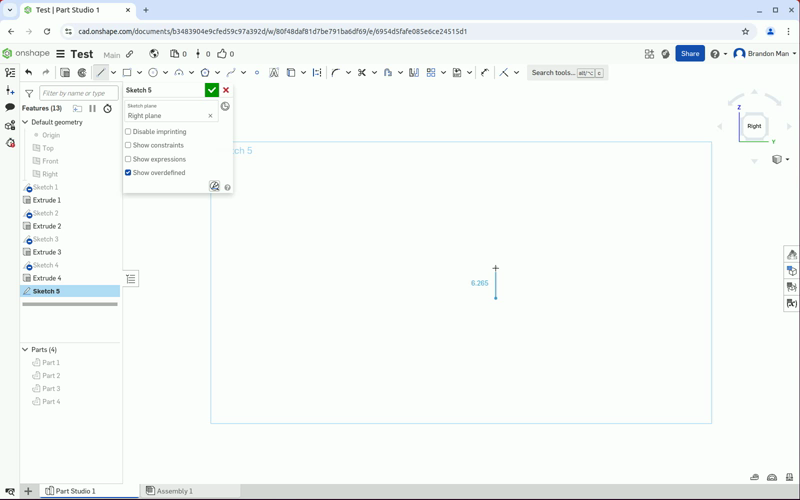
click(495, 267)
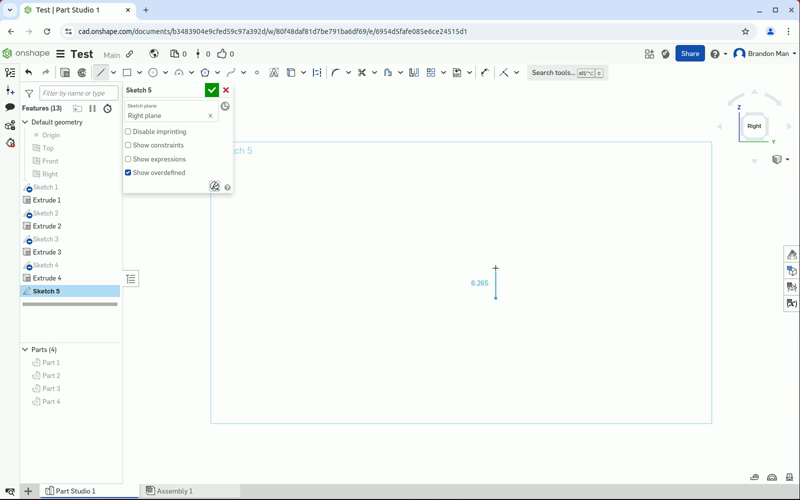
key_up(shift)
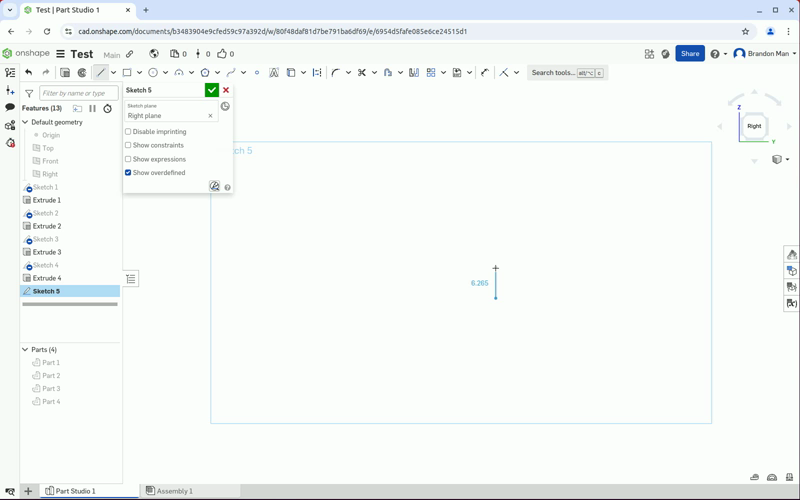
key(esc)
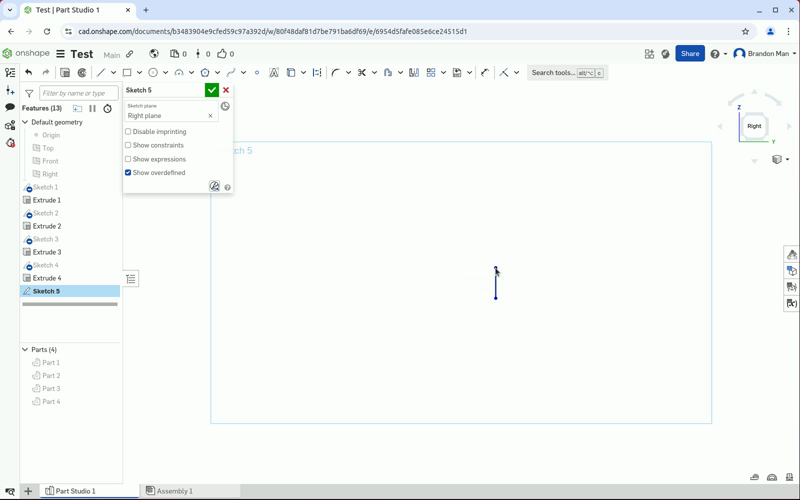
key(a)
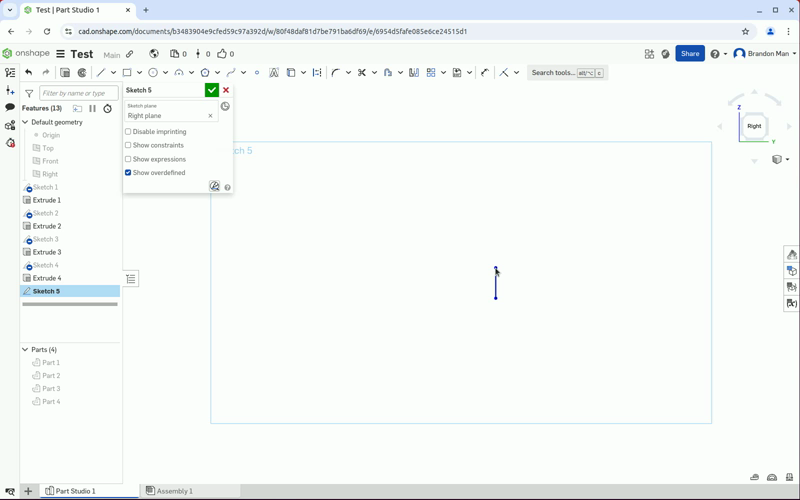
mouse_move(495, 267)
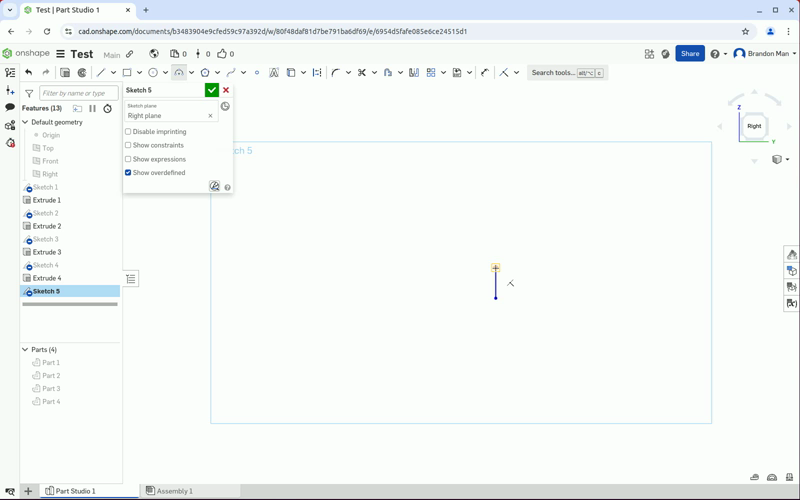
click(495, 267)
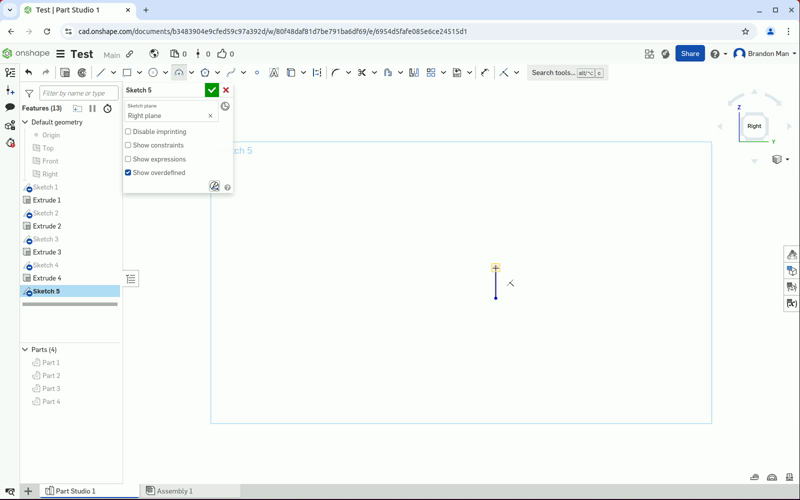
mouse_move(495, 298)
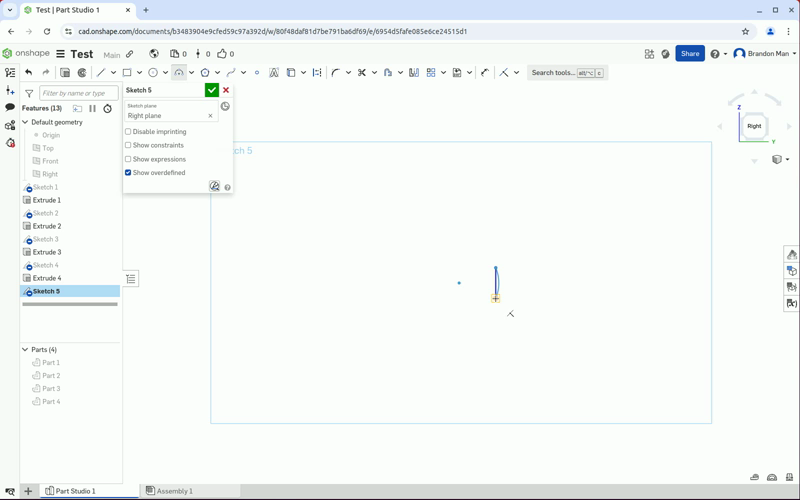
click(495, 298)
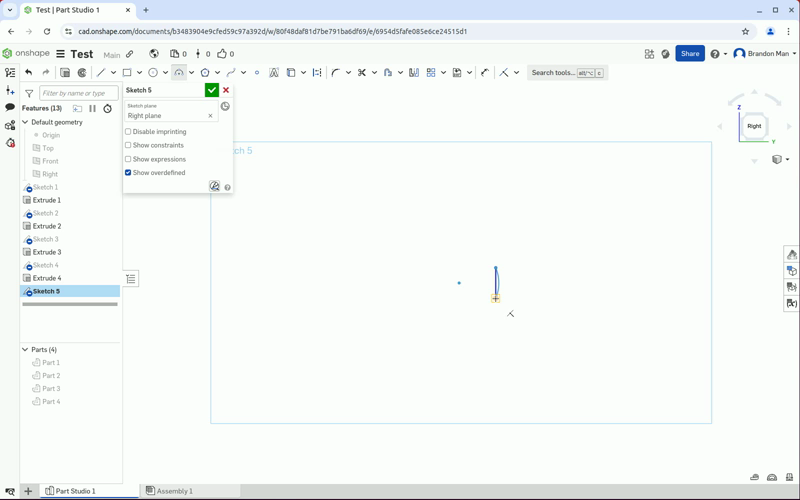
key_down(shift)
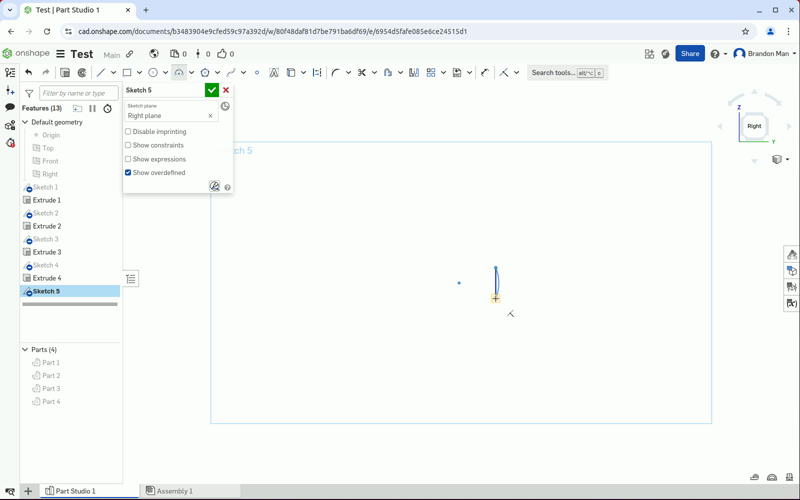
mouse_move(480, 283)
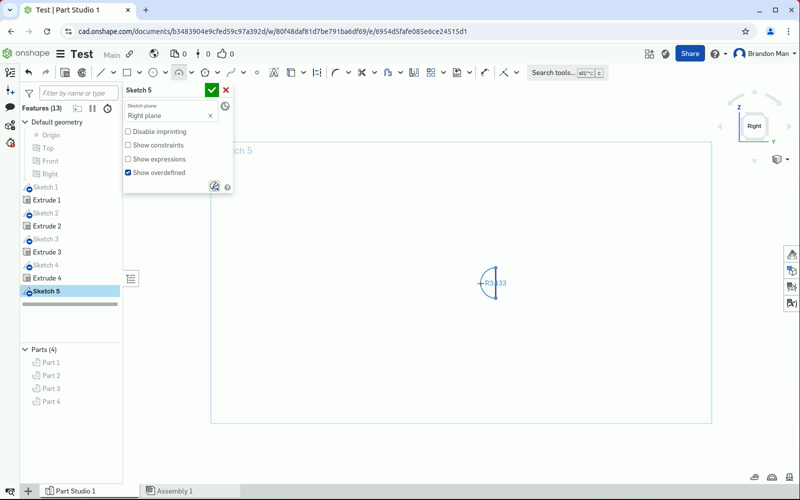
click(480, 283)
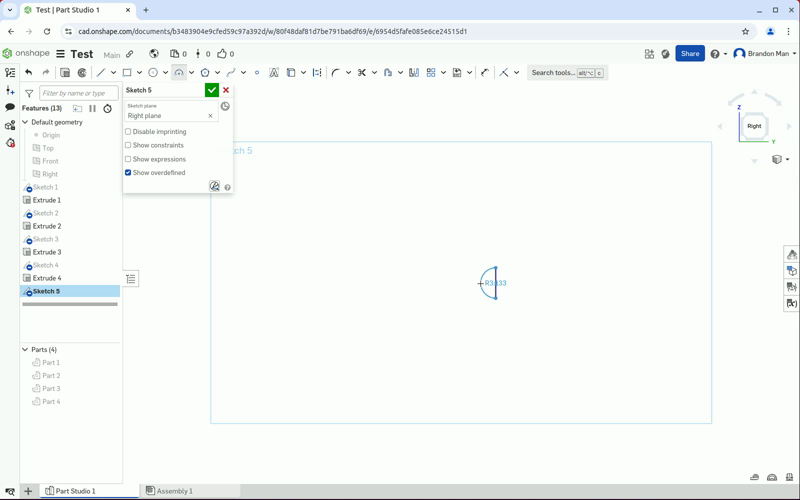
key_up(shift)
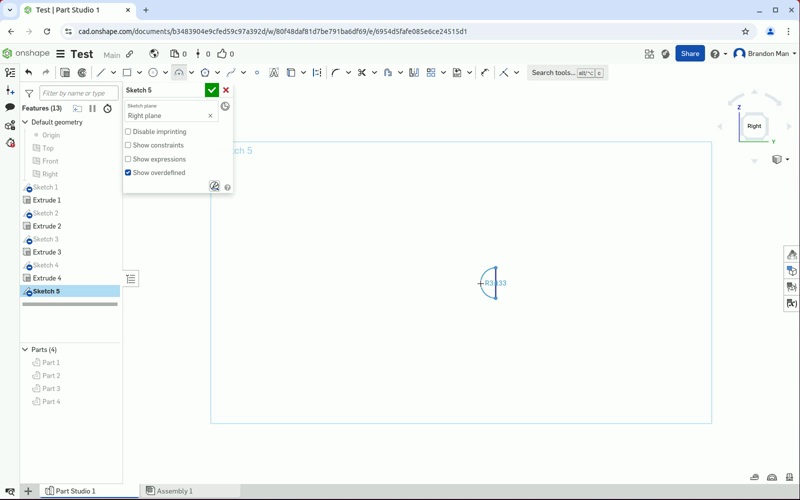
key(esc)
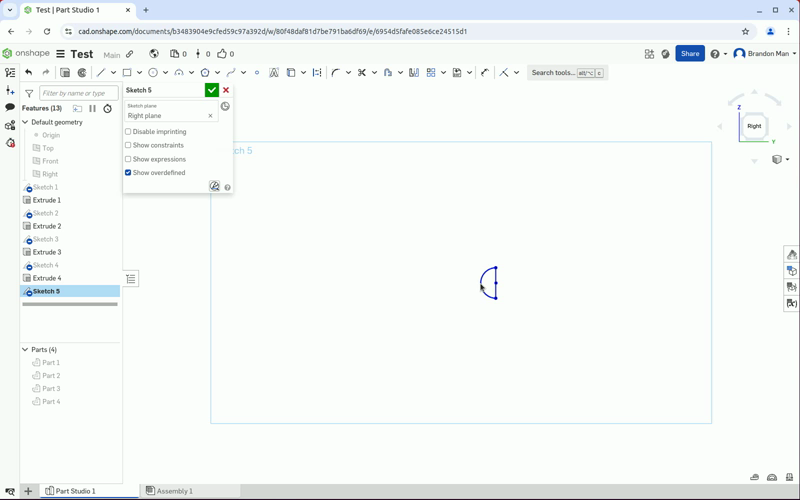
mouse_move(495, 270)
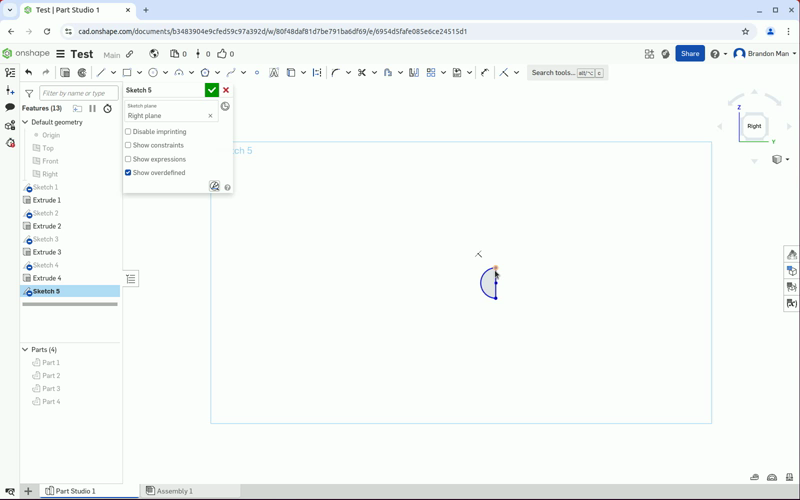
scroll(6)
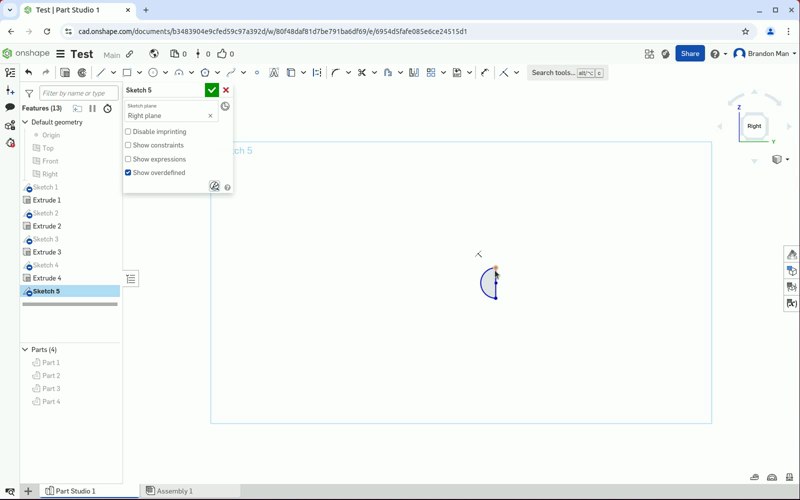
scroll(6)
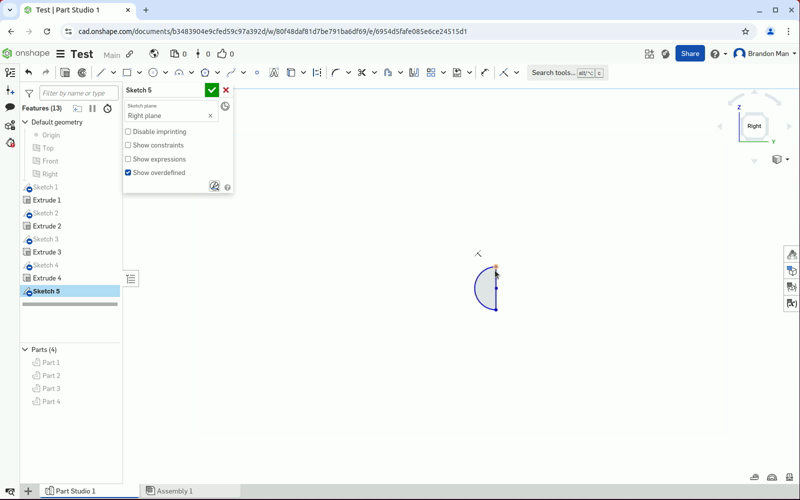
scroll(6)
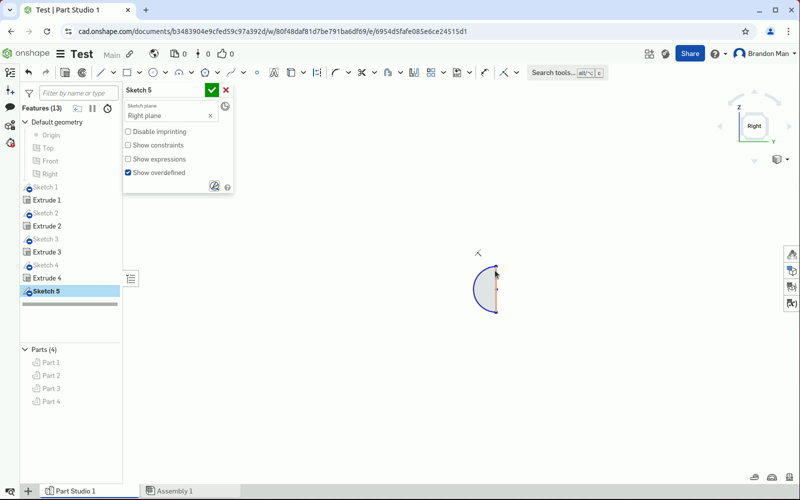
scroll(6)
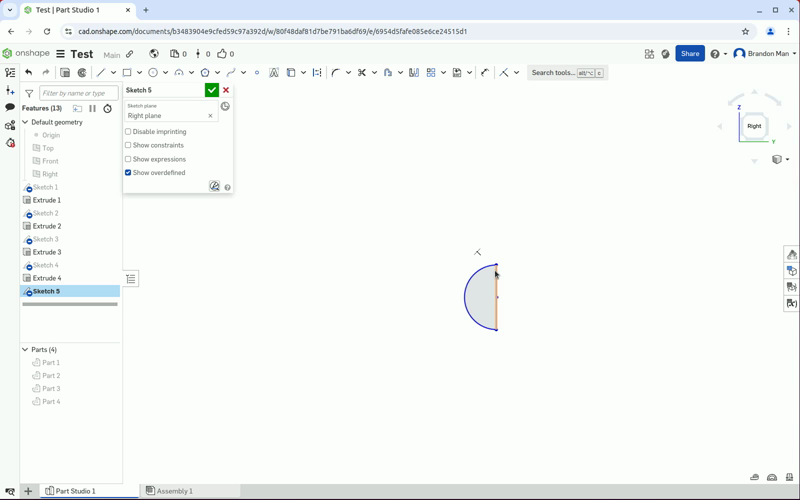
scroll(6)
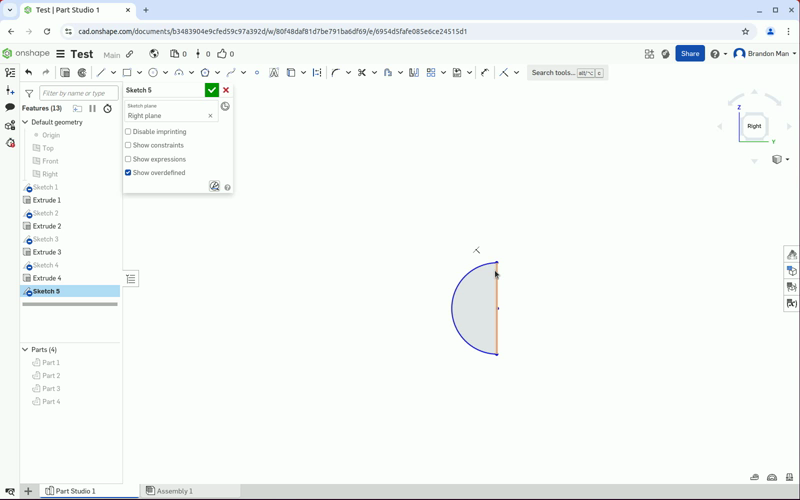
scroll(6)
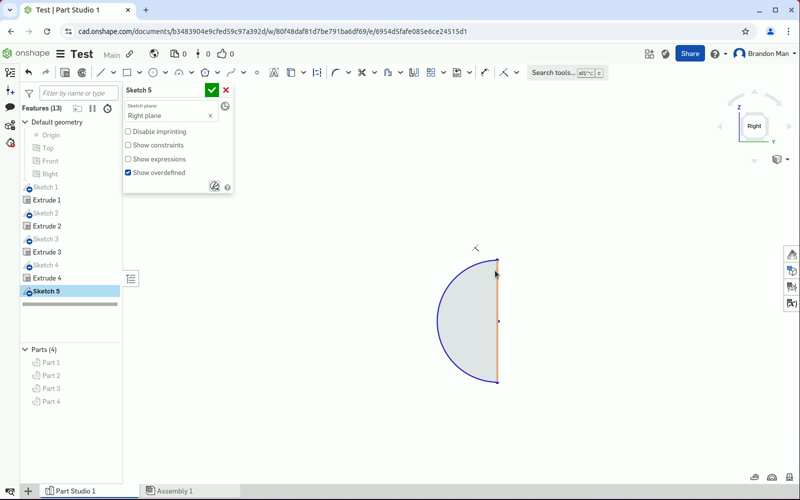
scroll(6)
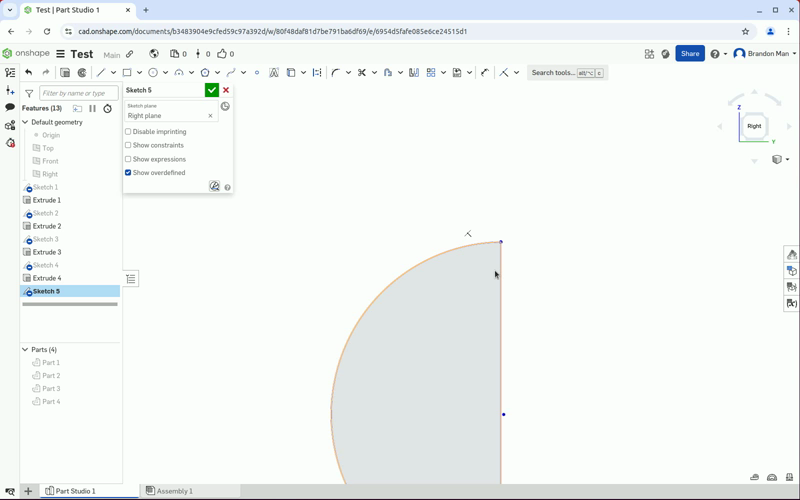
click(495, 270)
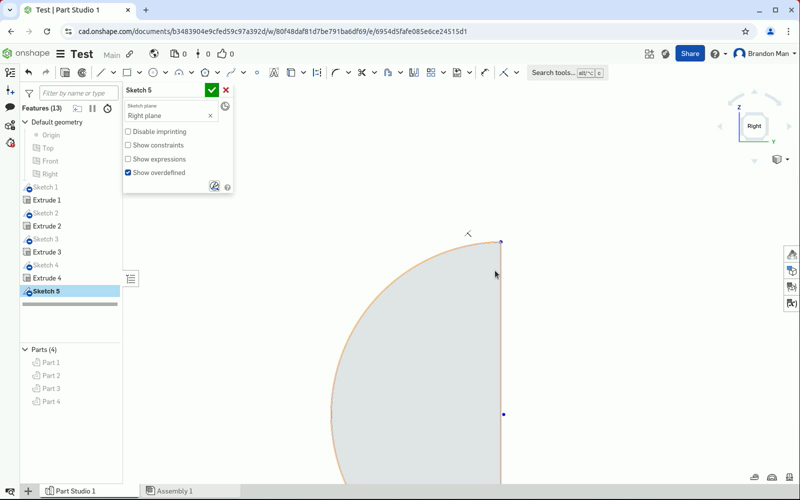
scroll(-6)
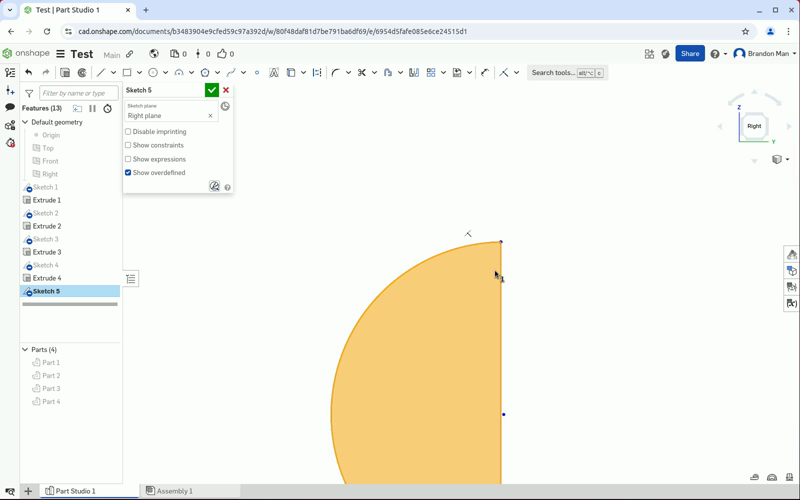
scroll(-6)
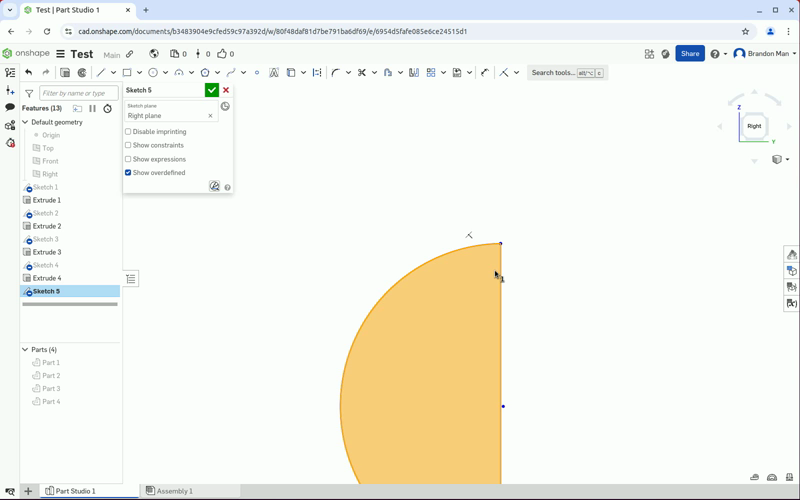
scroll(-6)
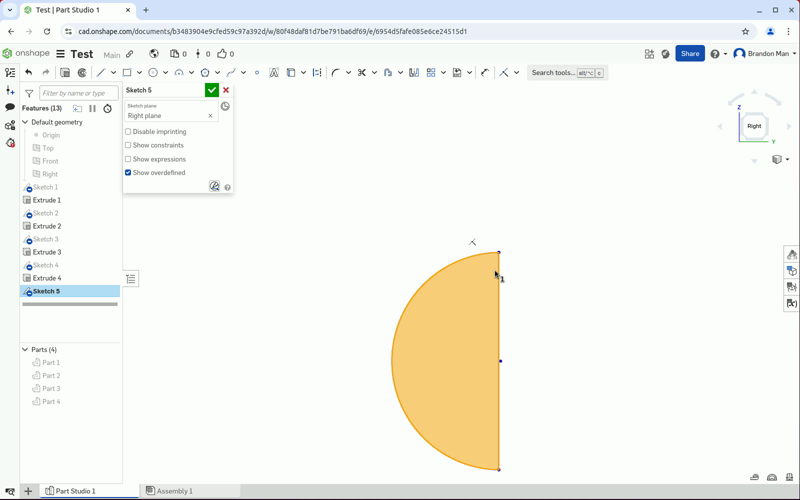
scroll(-6)
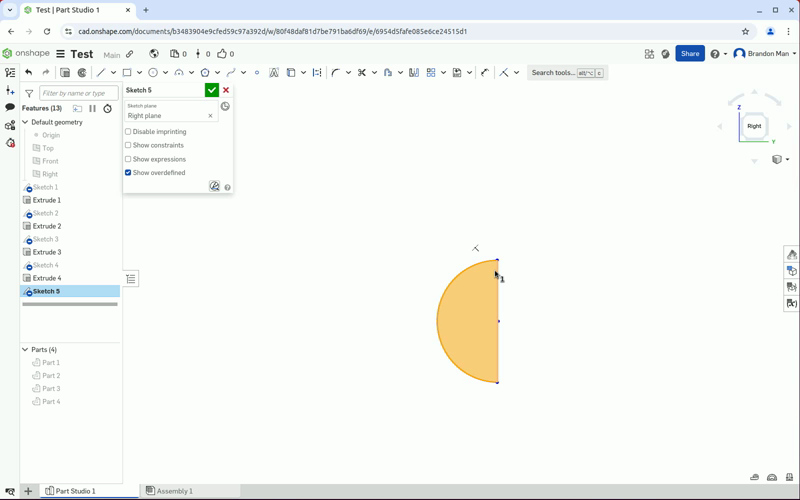
scroll(-6)
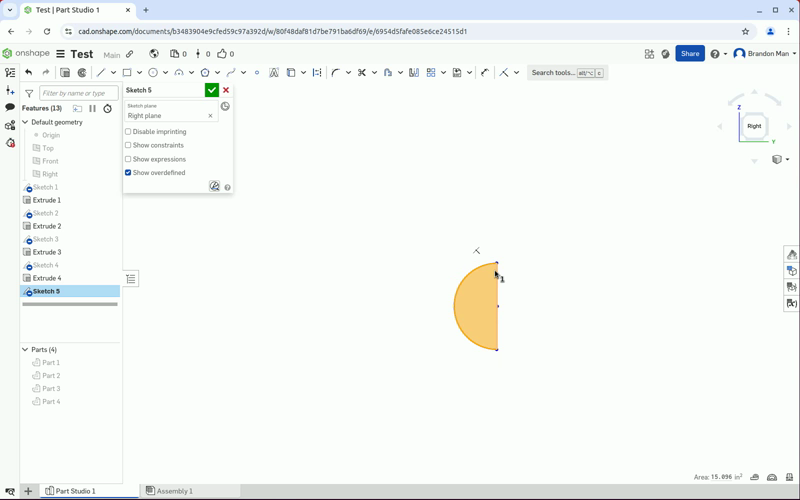
scroll(-6)
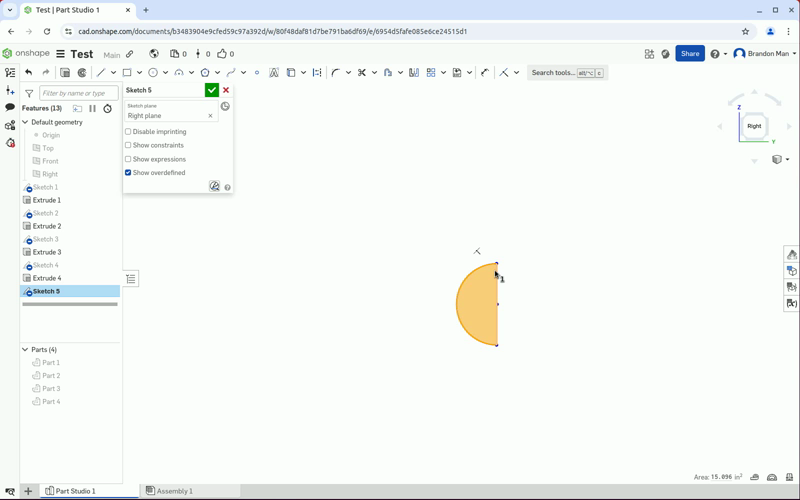
scroll(-6)
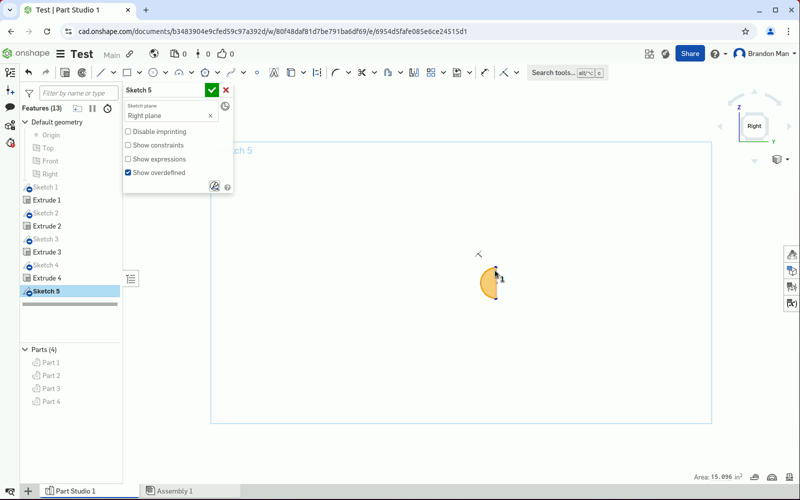
mouse_move(73, 352)
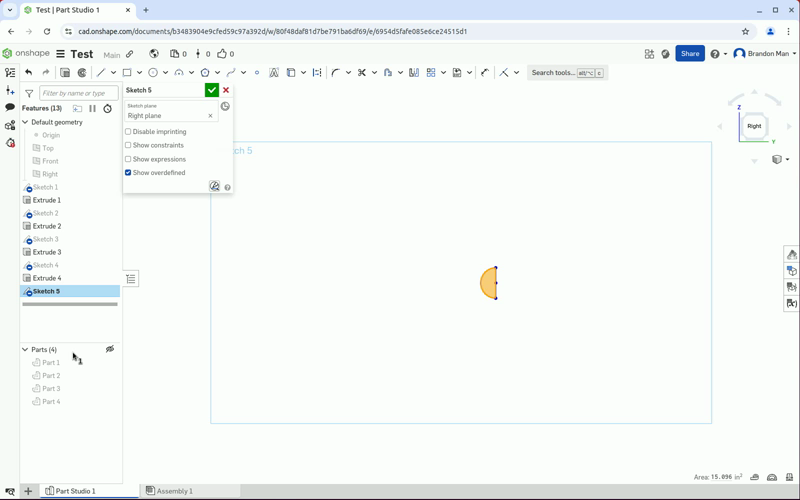
key(shift+y)
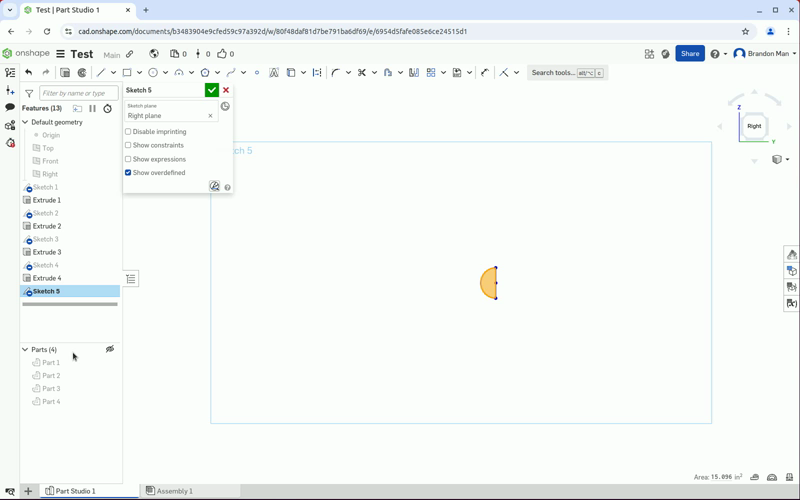
key(shift+e)
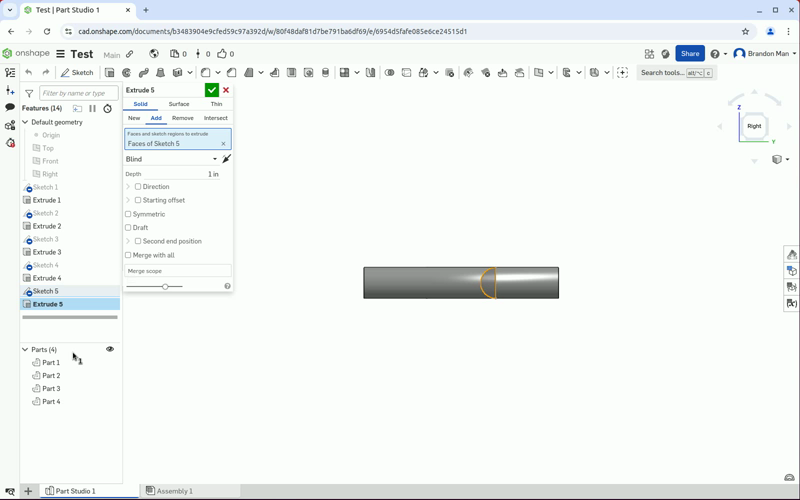
mouse_move(143, 106)
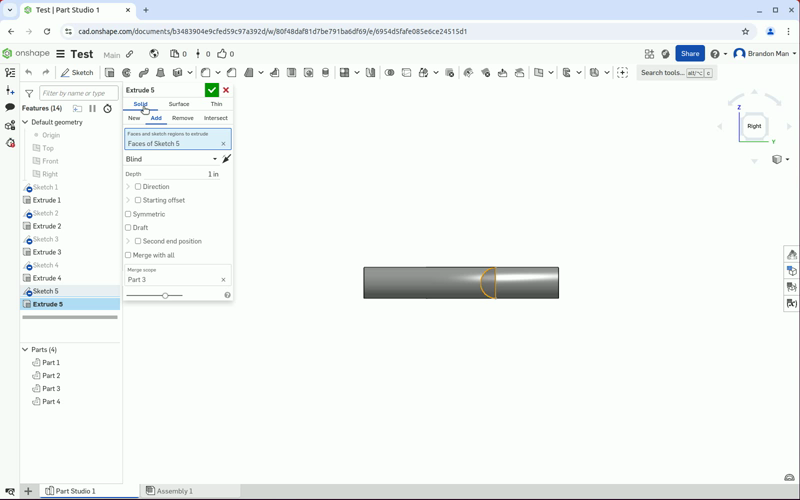
click(143, 106)
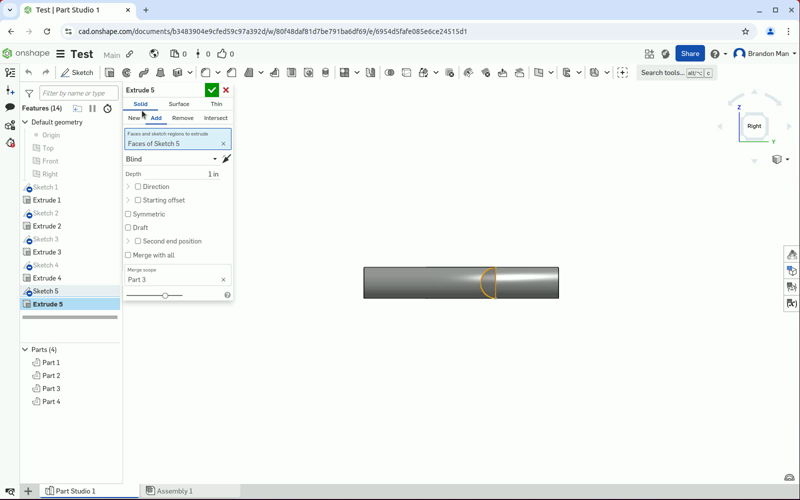
mouse_move(137, 120)
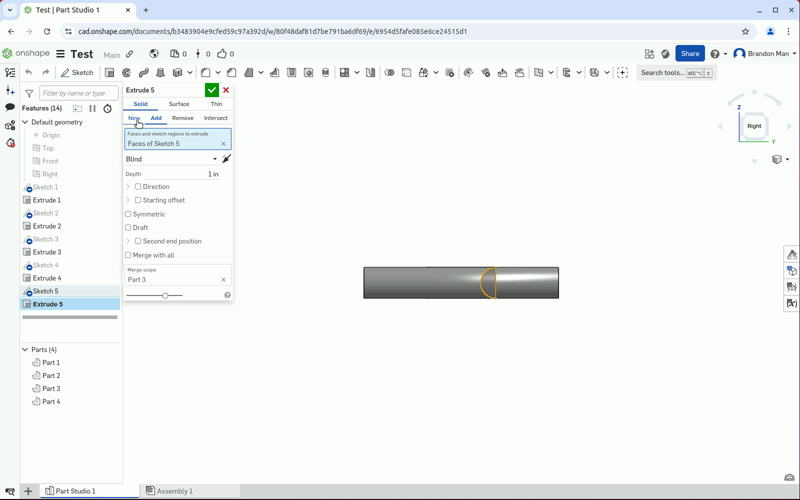
click(137, 120)
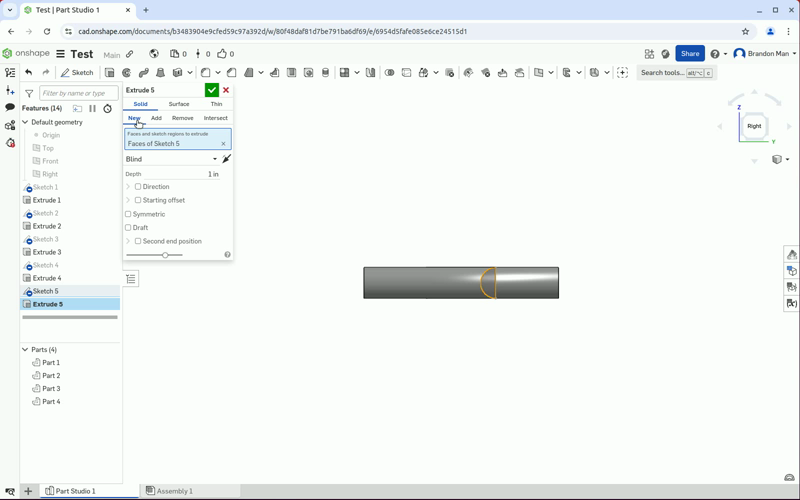
key(tab, 4)
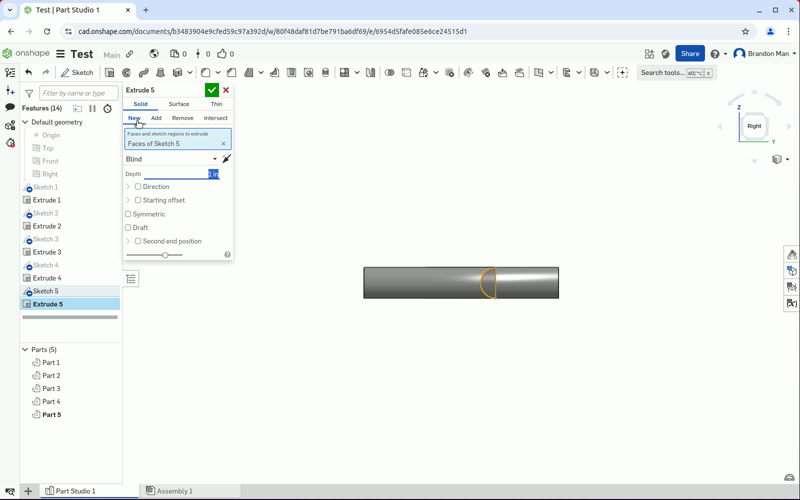
text(39.958)
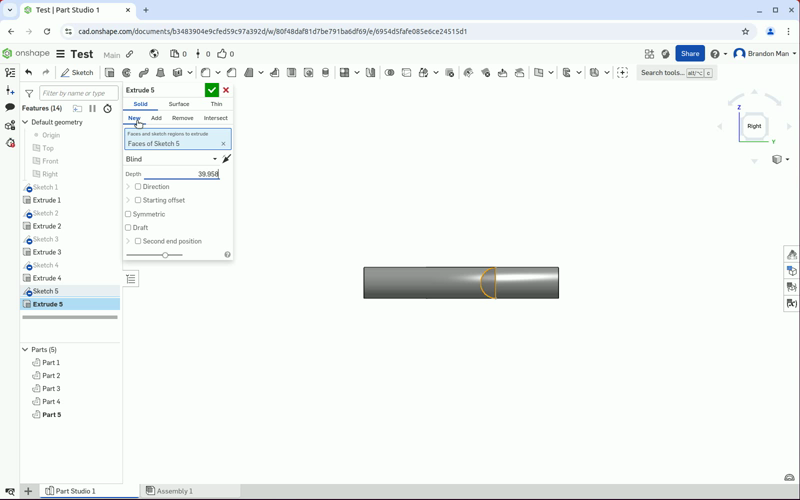
key(tab, 3)
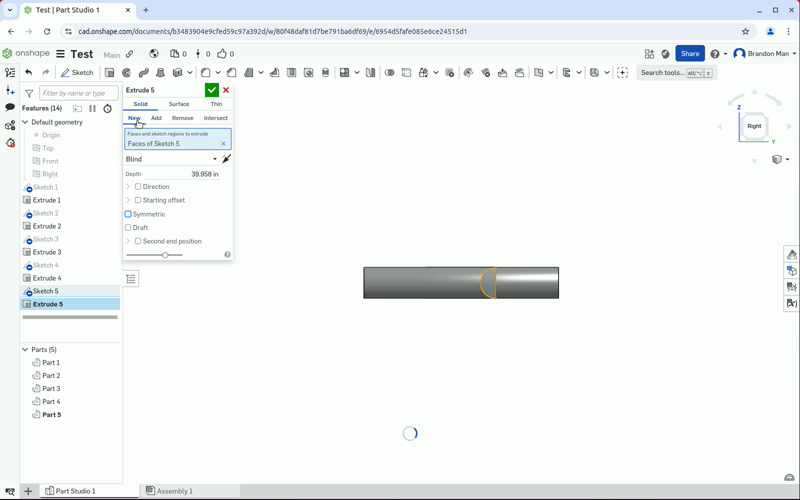
key(space)
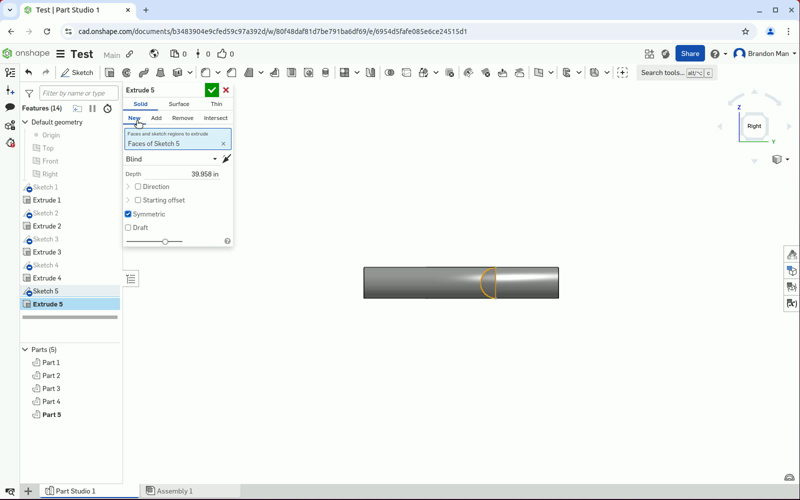
key(enter)
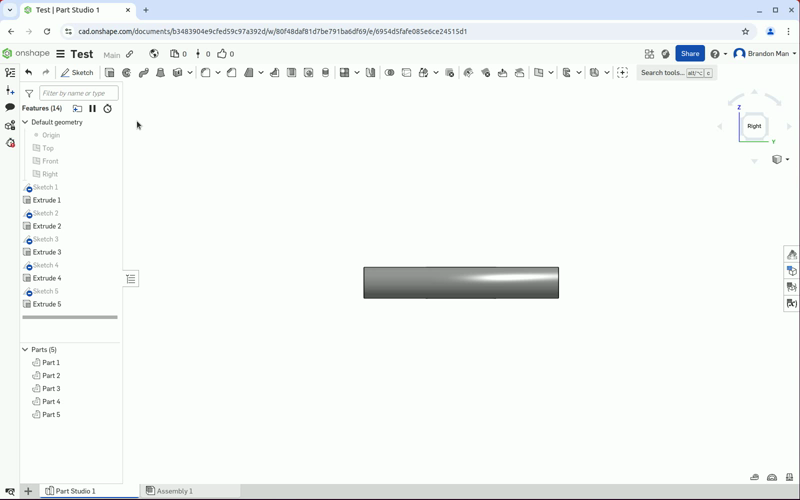
key(shift+h)
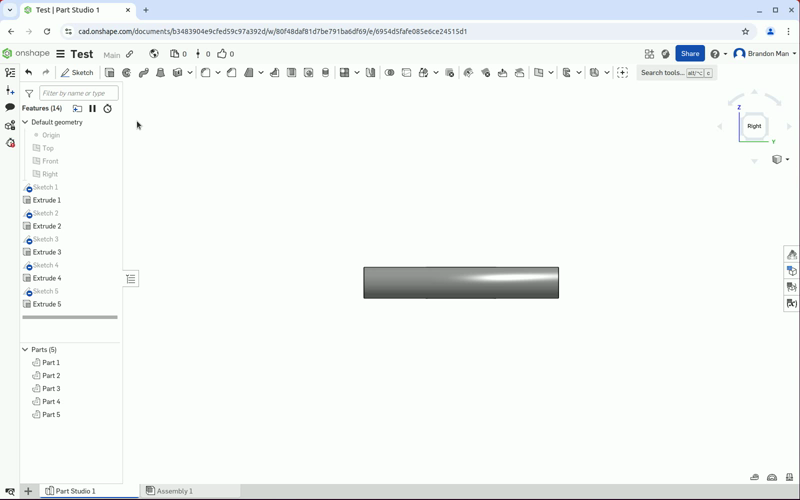
key(shift+h)
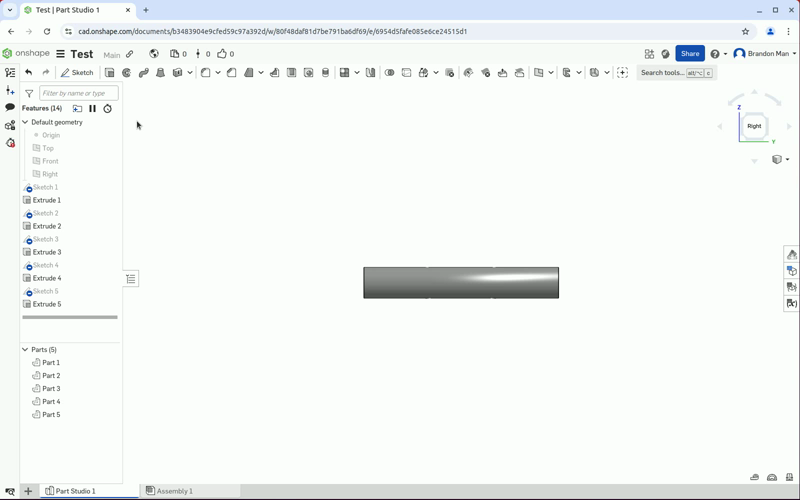
mouse_move(73, 189)
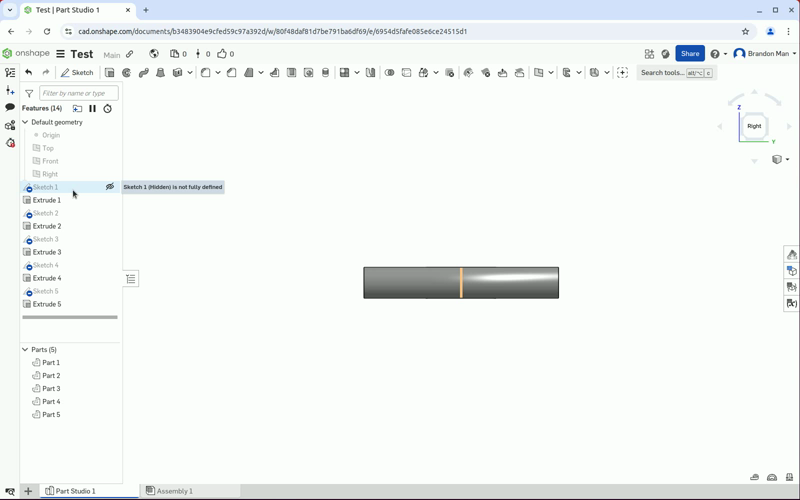
click(73, 189)
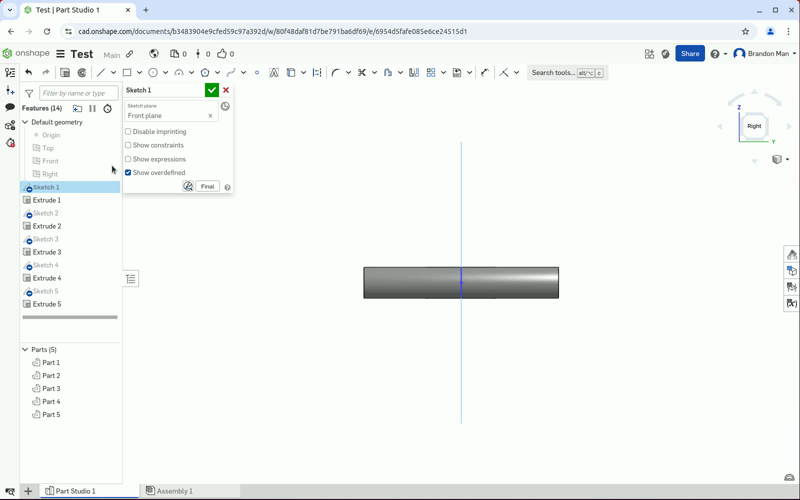
mouse_move(229, 92)
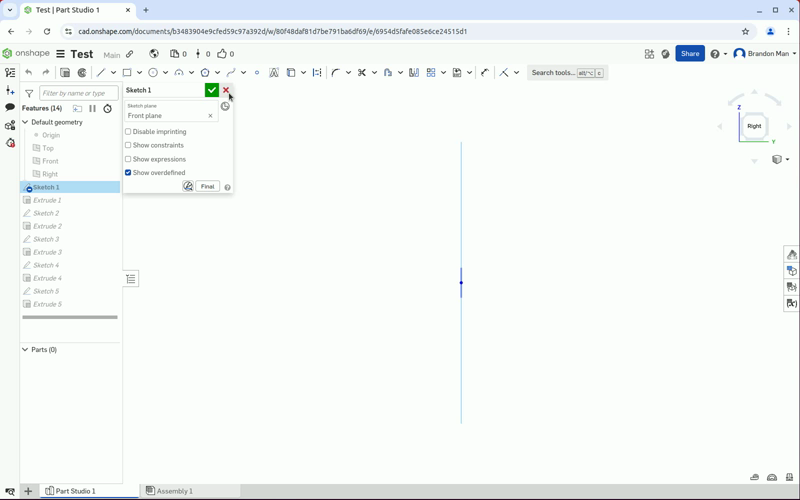
click(229, 92)
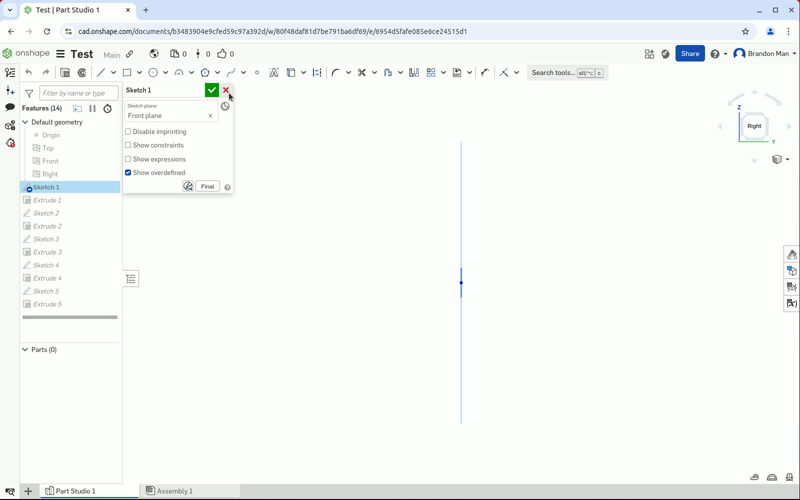
key(shift+s)
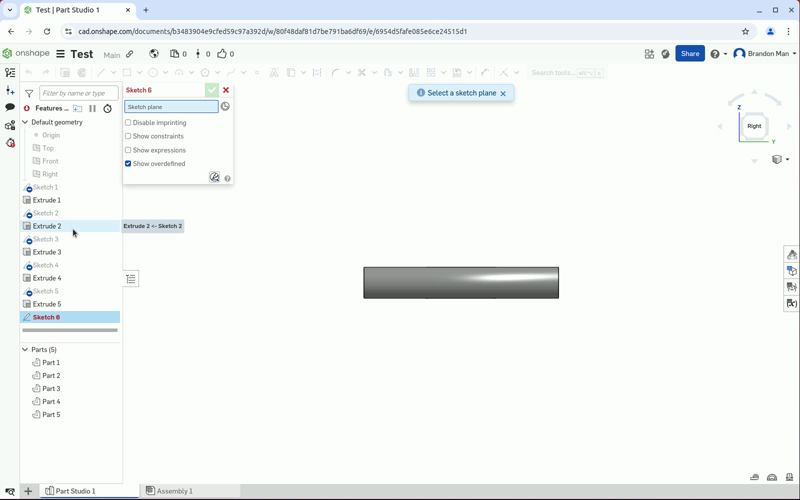
scroll(3)
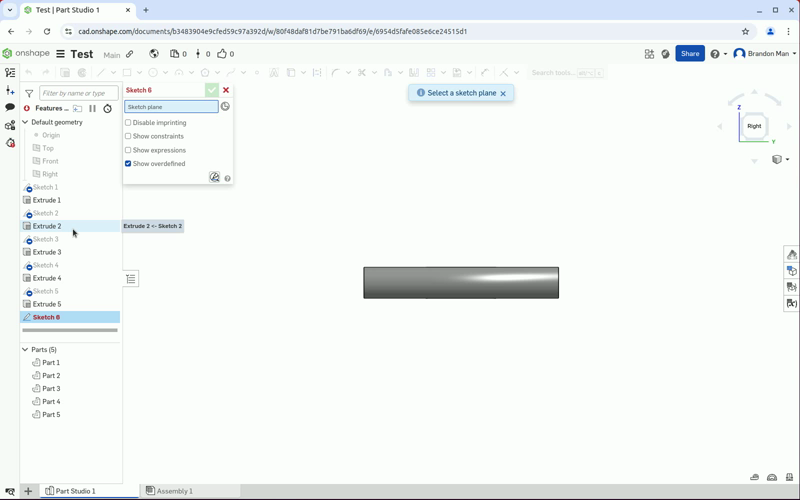
mouse_move(73, 176)
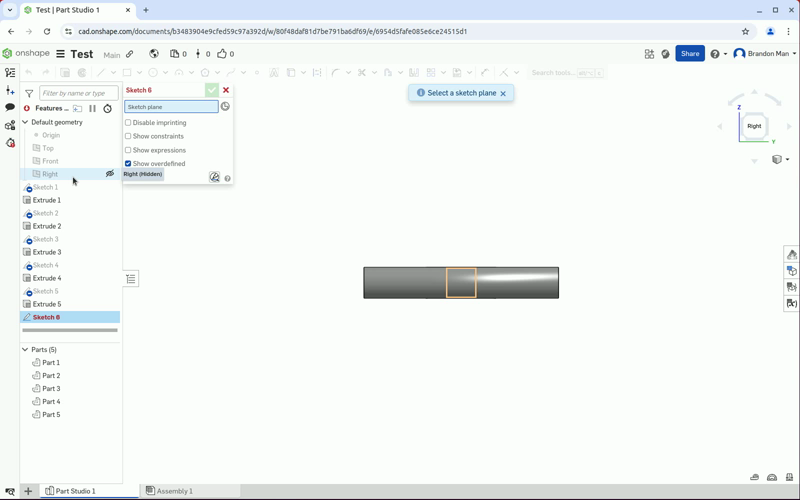
click(73, 176)
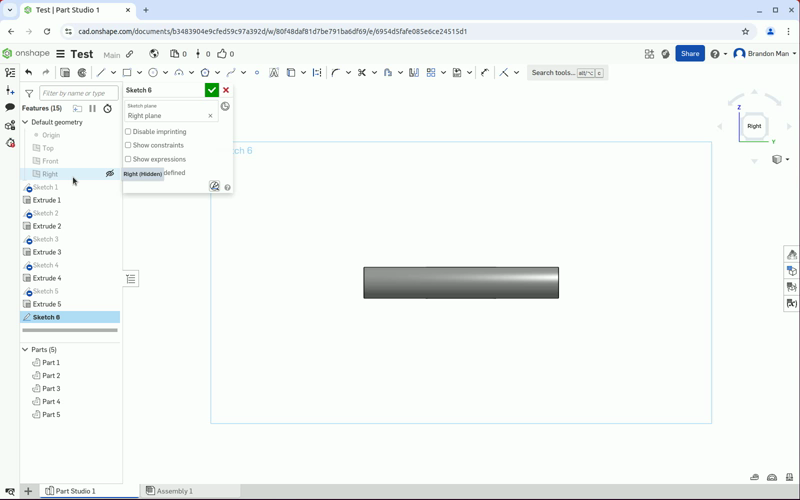
mouse_move(73, 352)
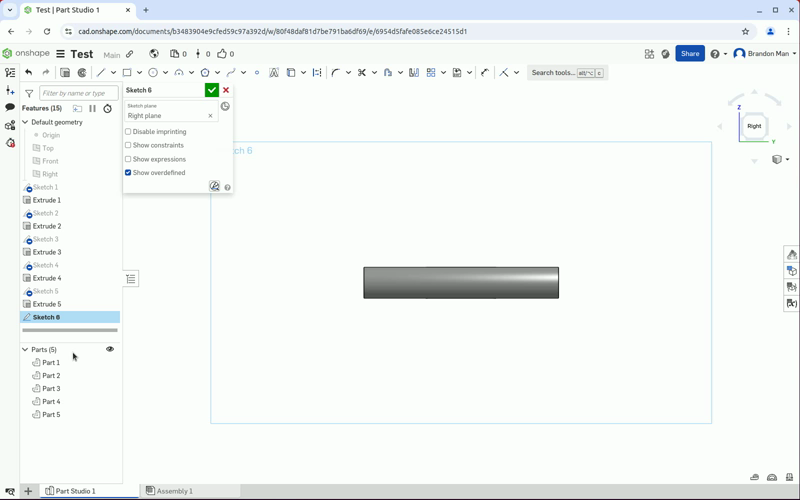
key(y)
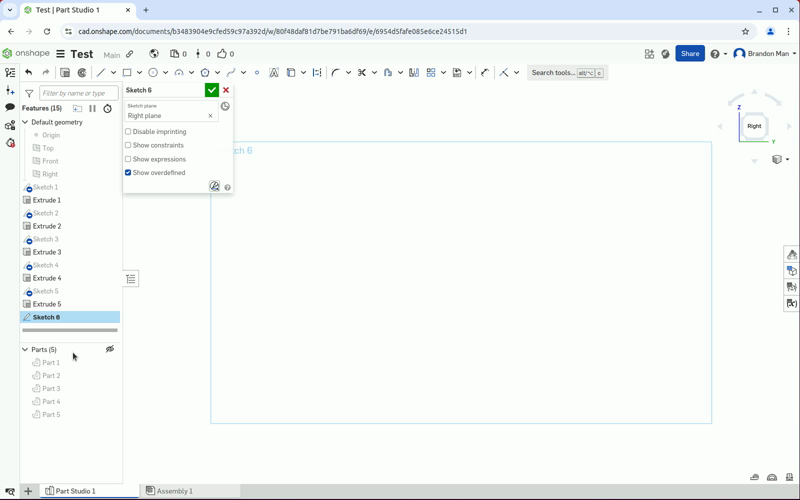
key(l)
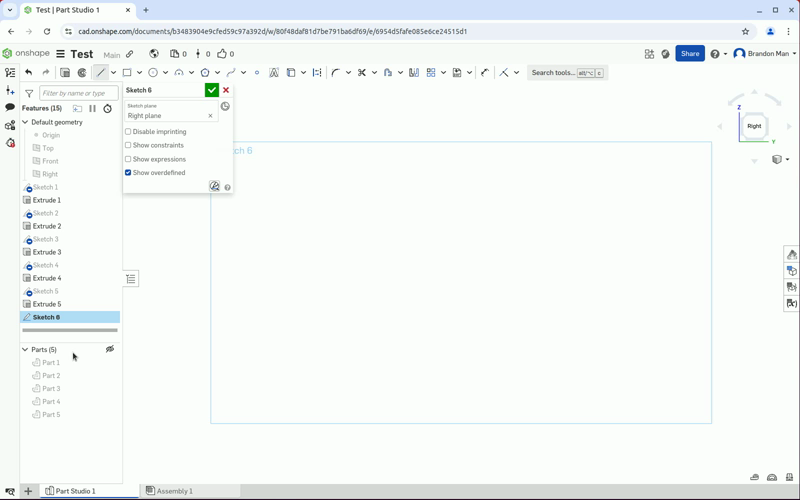
key_down(shift)
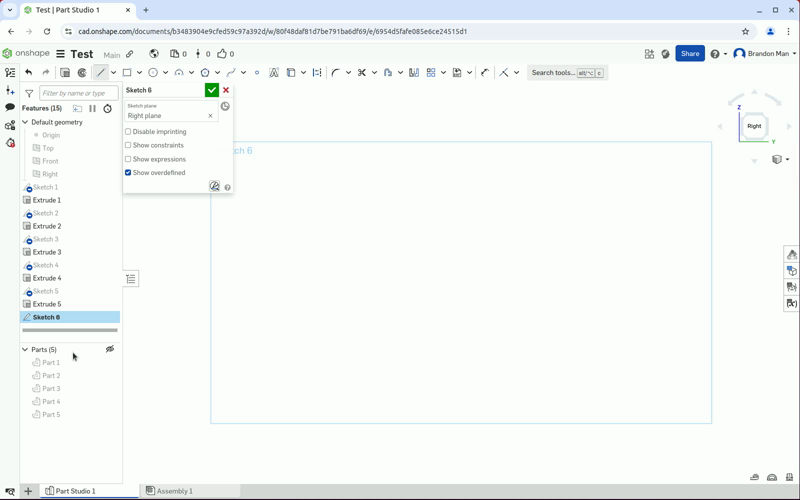
mouse_move(425, 298)
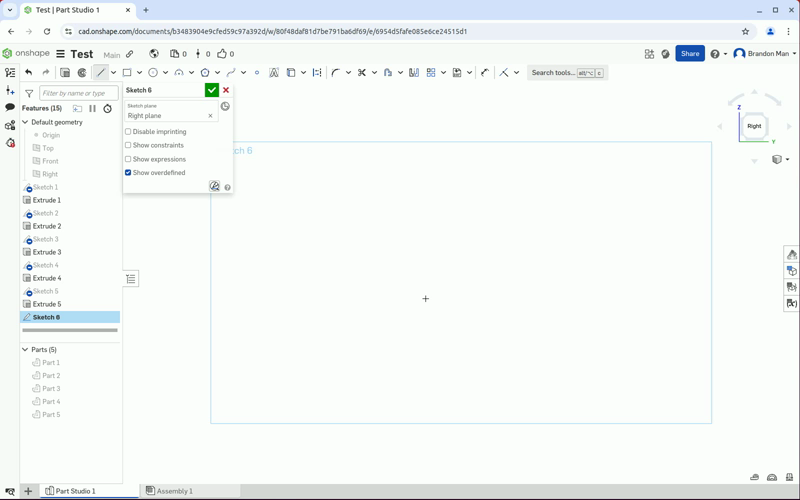
click(425, 298)
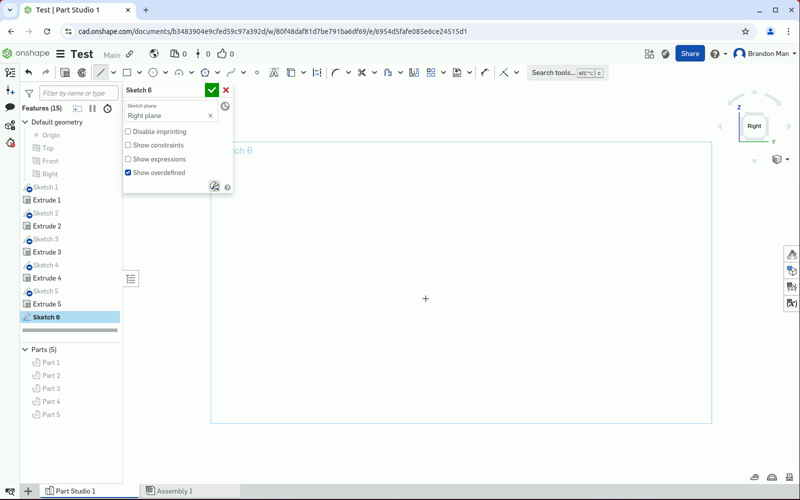
key_up(shift)
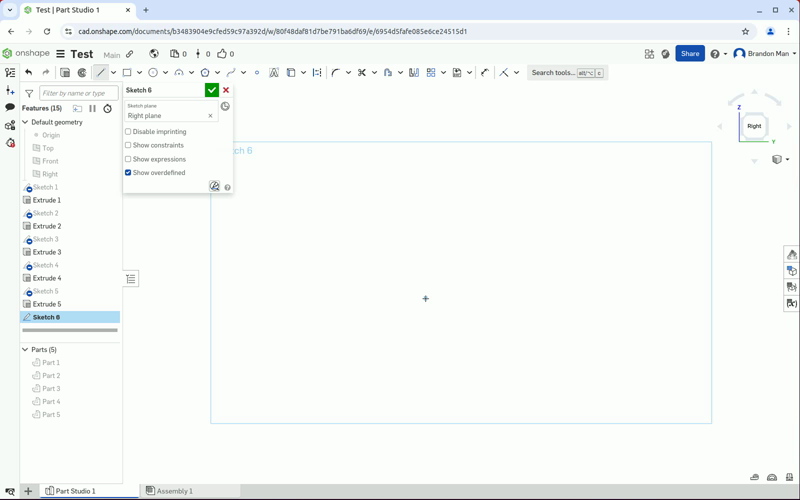
key_down(shift)
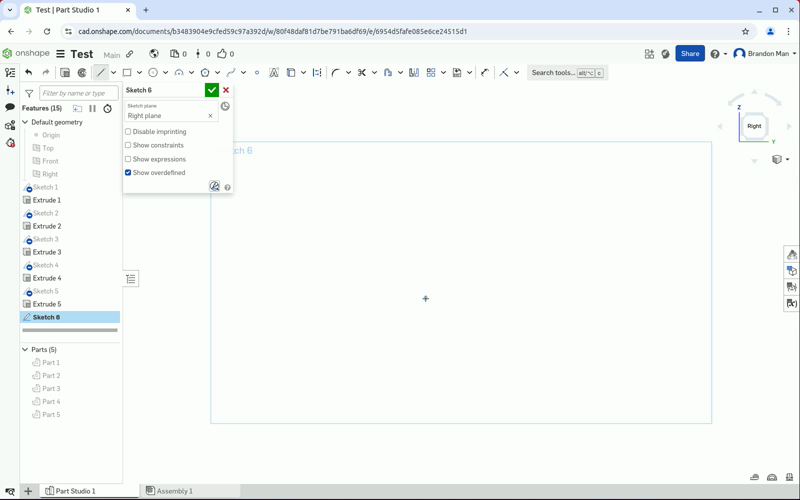
mouse_move(455, 298)
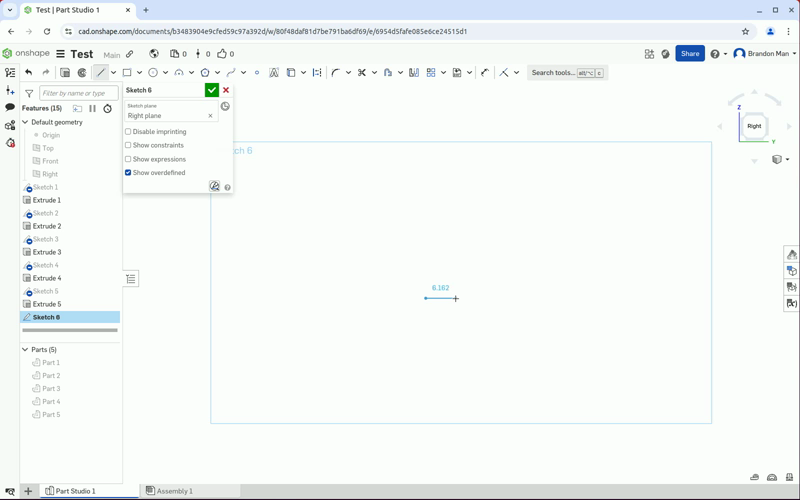
mouse_move(425, 267)
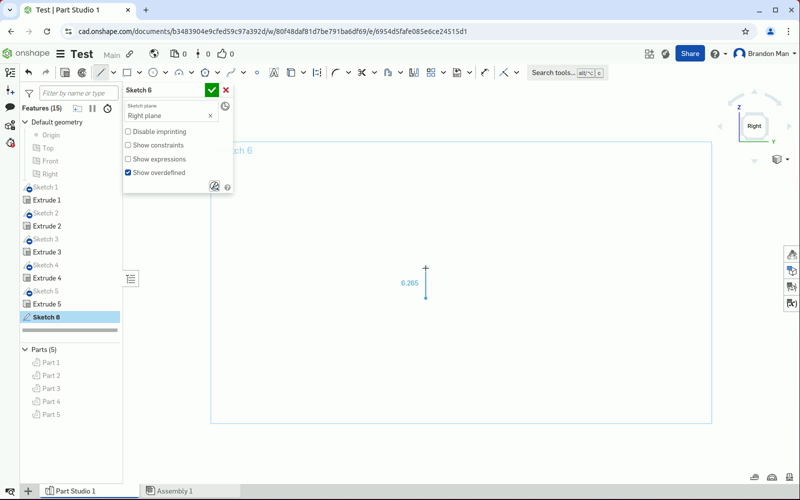
click(425, 267)
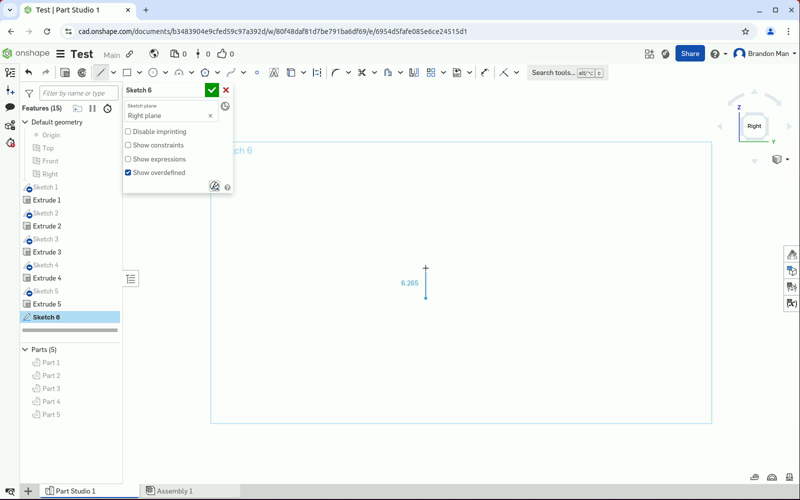
key_up(shift)
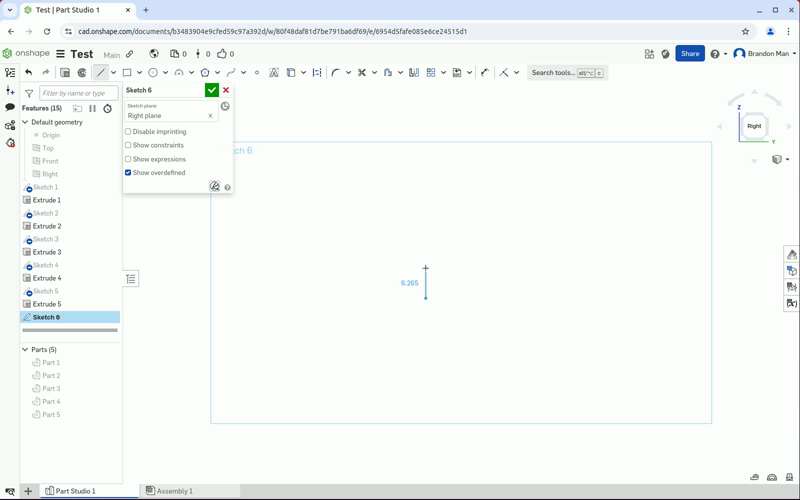
key(esc)
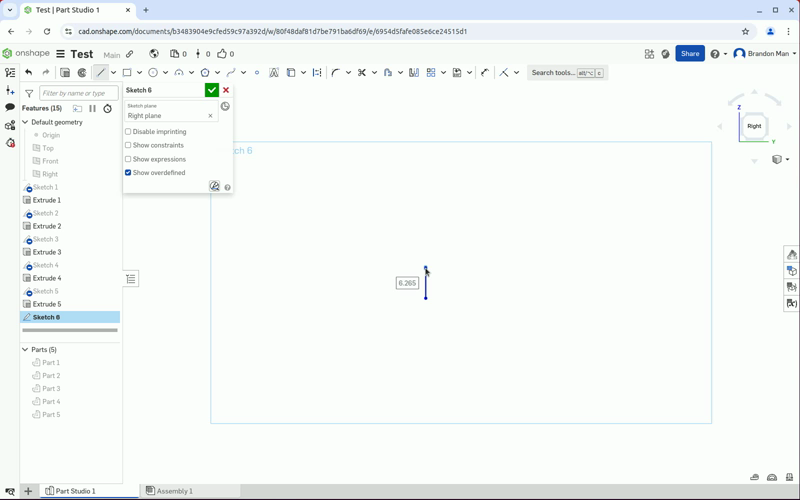
key(a)
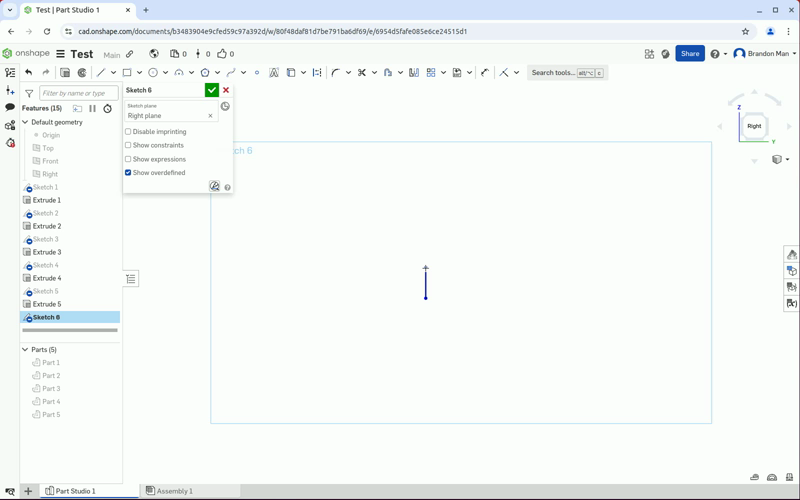
mouse_move(425, 267)
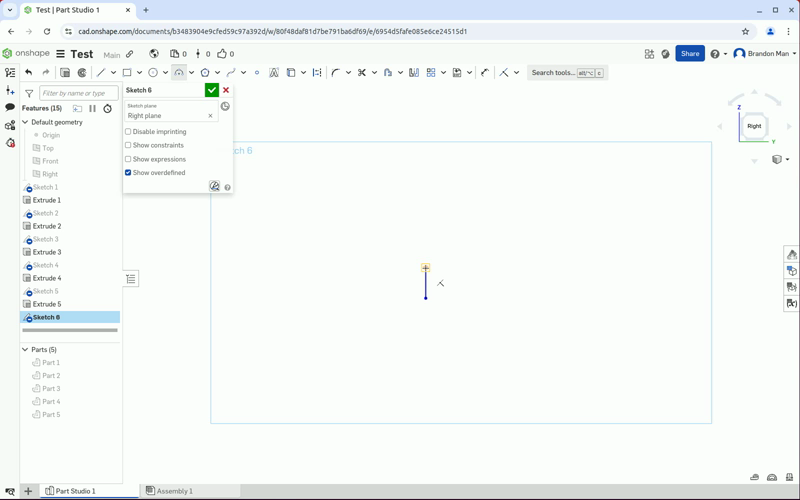
click(425, 267)
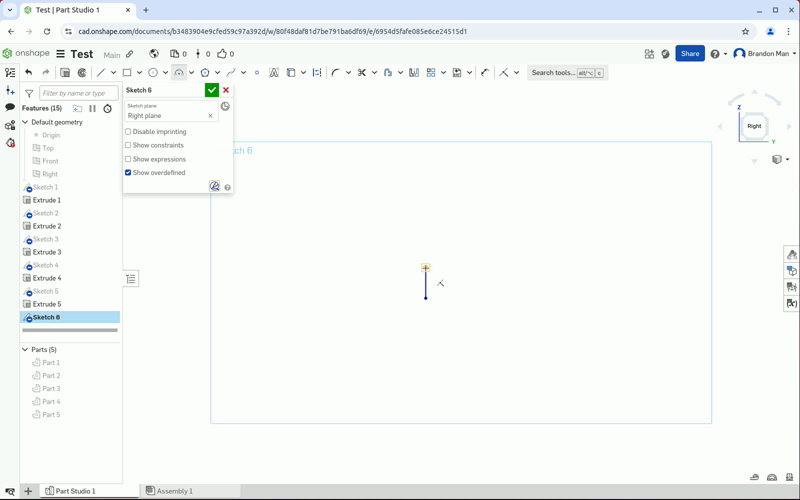
mouse_move(425, 298)
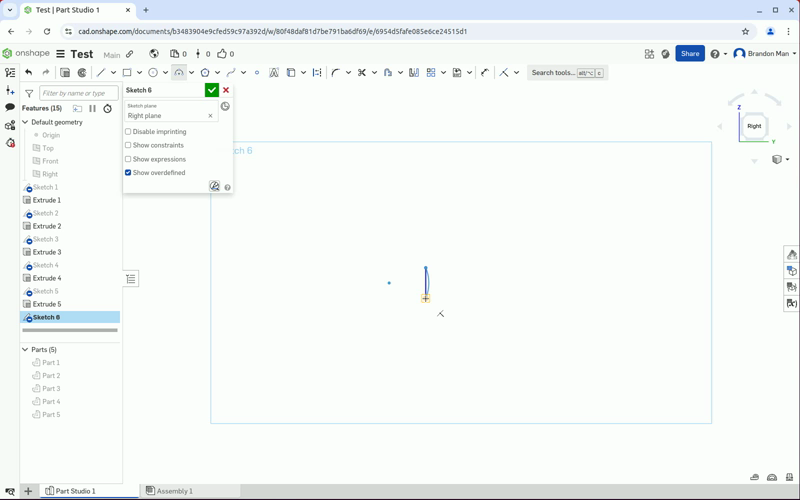
click(425, 298)
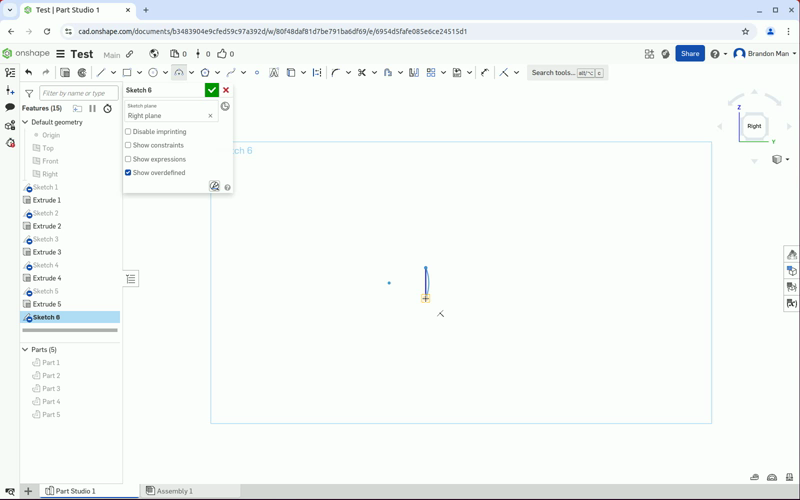
key_down(shift)
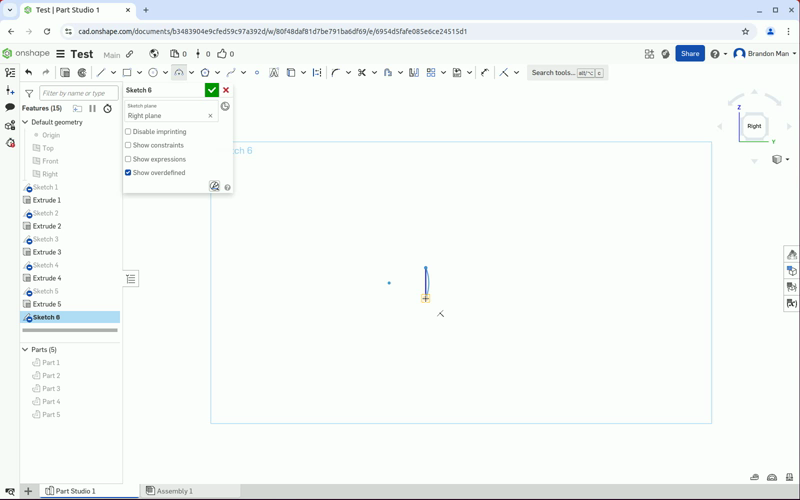
mouse_move(410, 283)
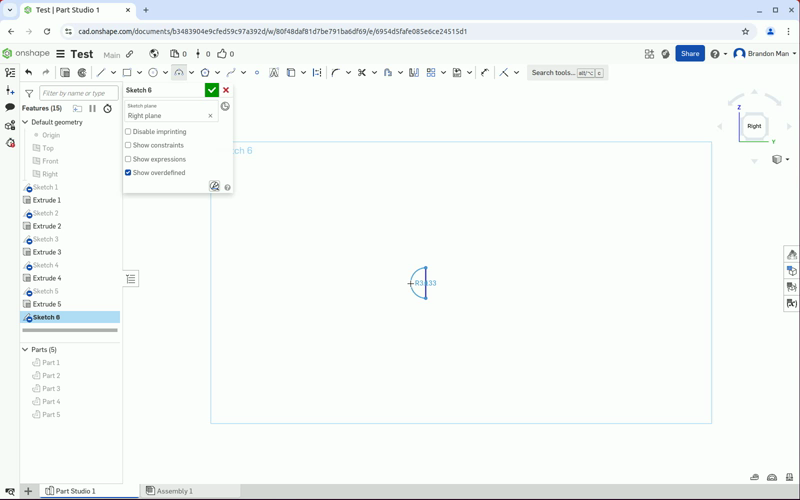
click(410, 283)
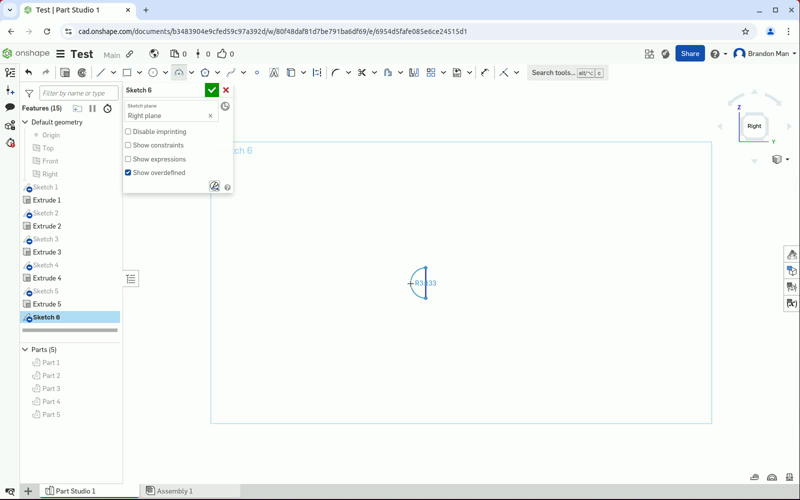
key_up(shift)
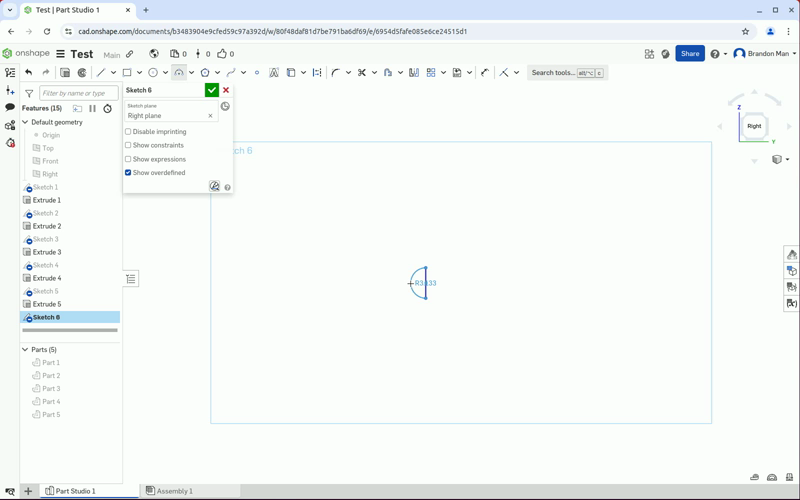
key(esc)
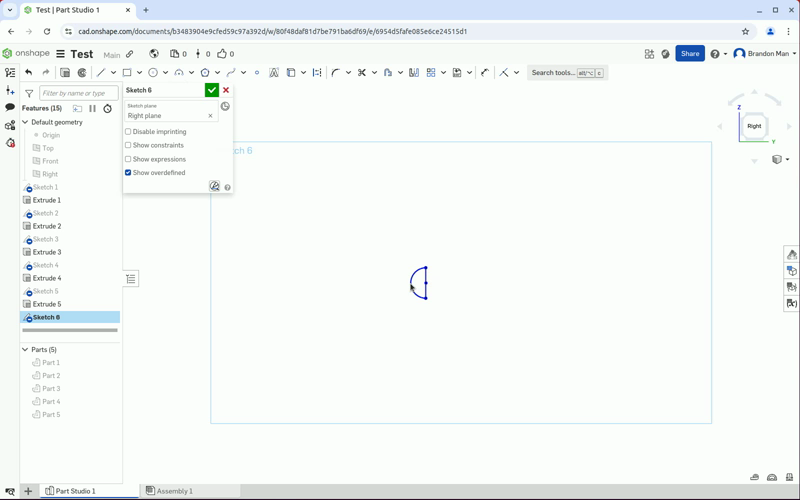
mouse_move(423, 291)
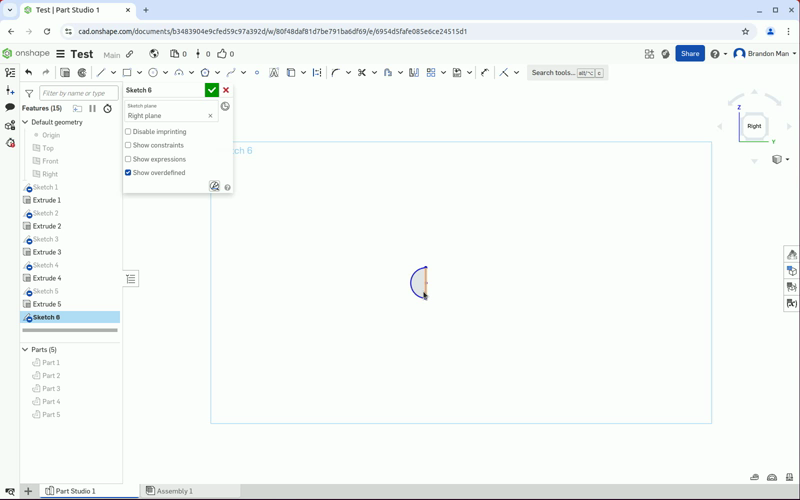
scroll(6)
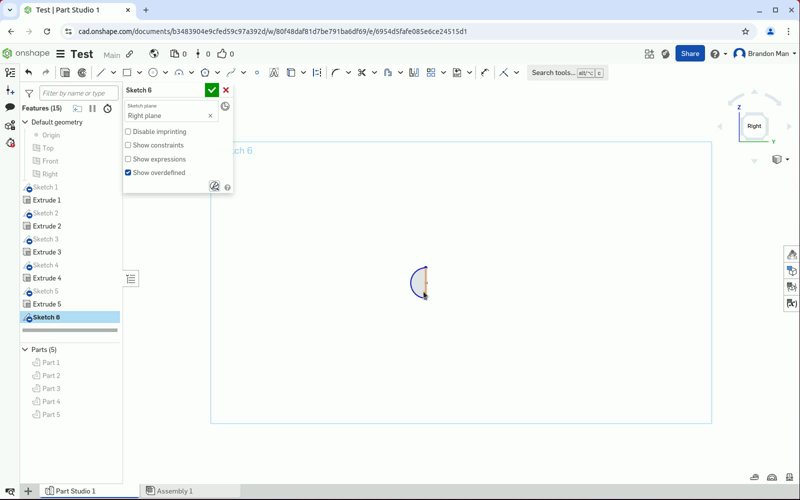
scroll(6)
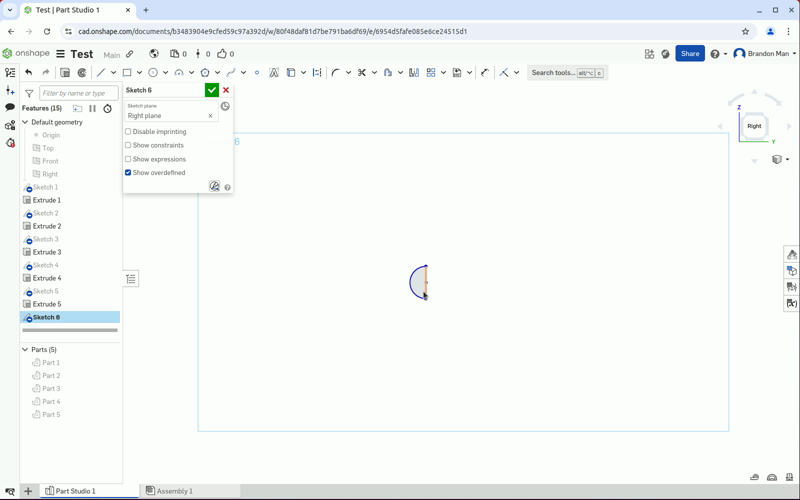
scroll(6)
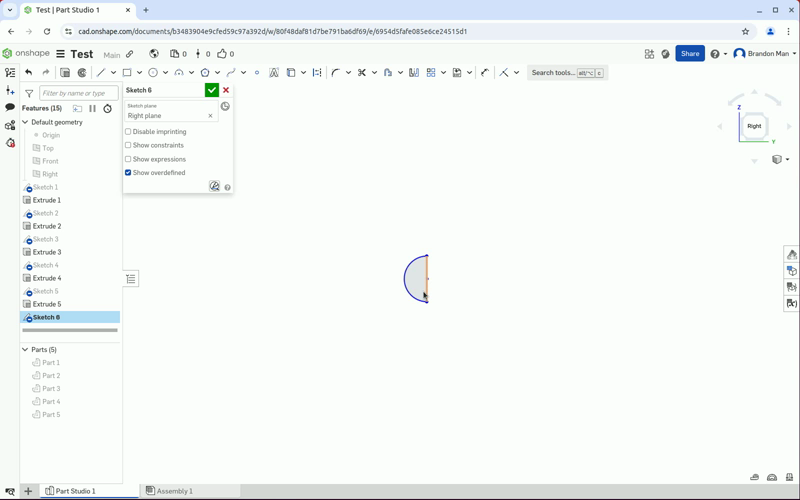
scroll(6)
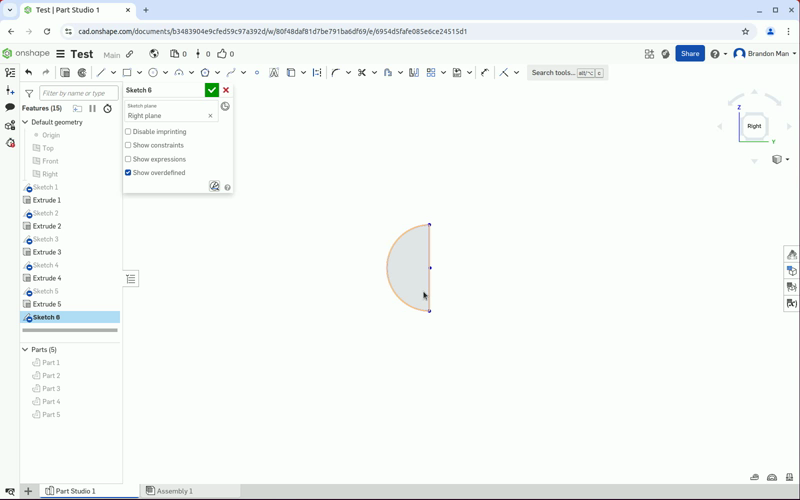
scroll(6)
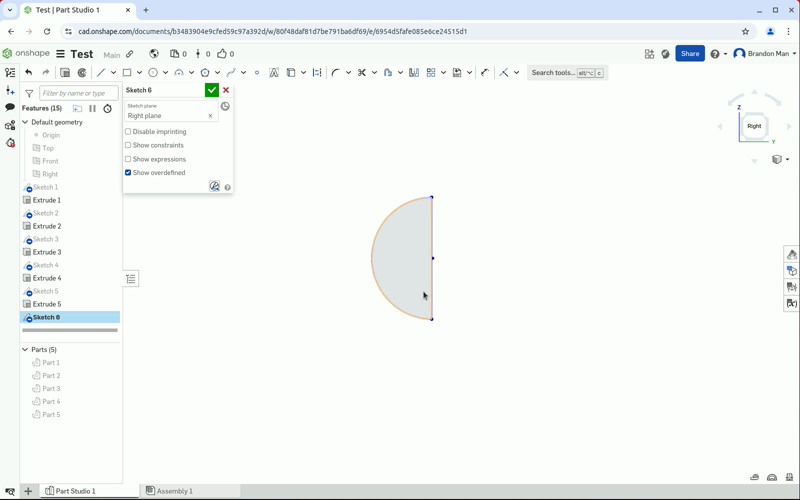
scroll(6)
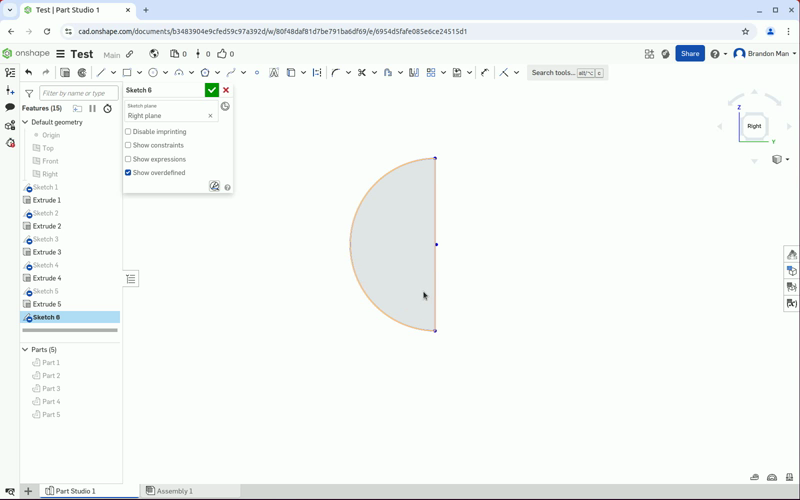
scroll(6)
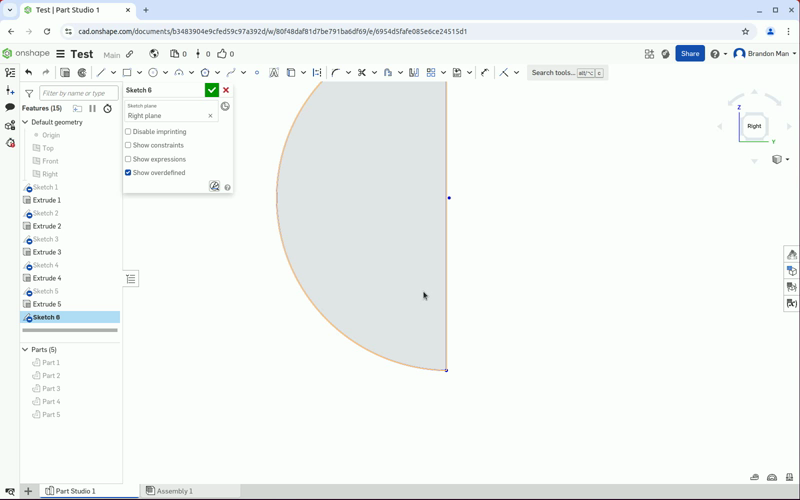
click(423, 291)
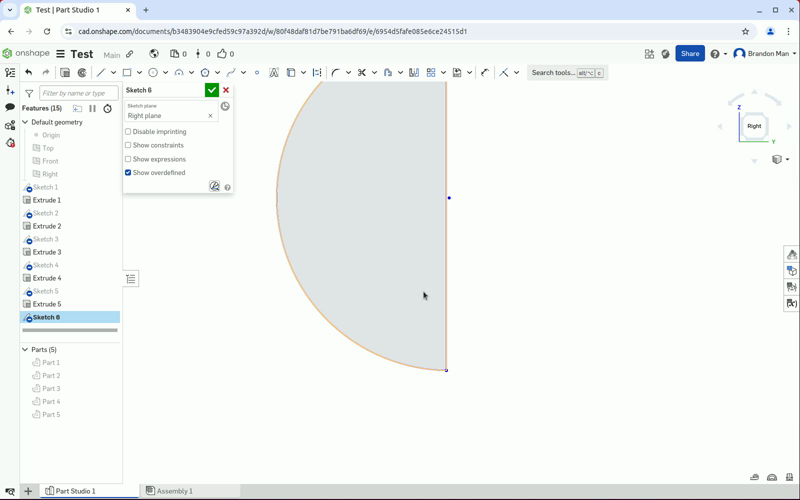
scroll(-6)
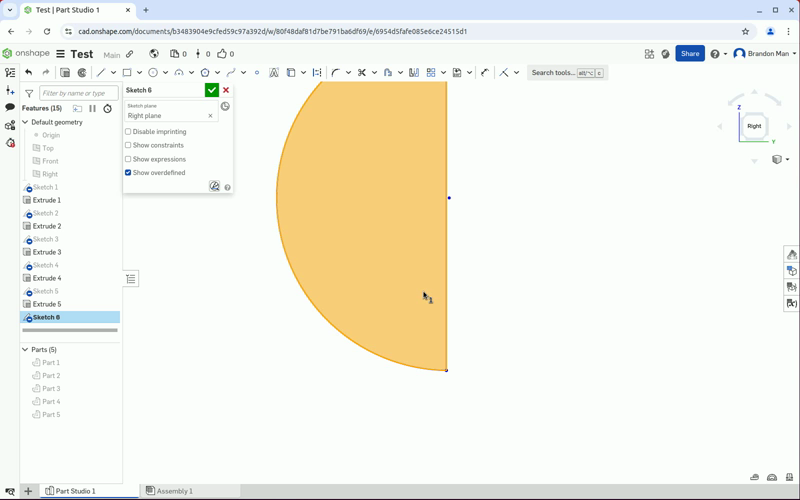
scroll(-6)
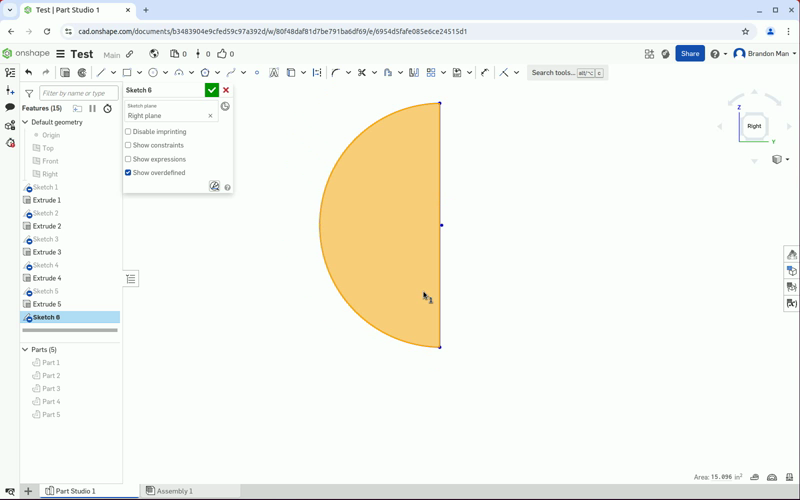
scroll(-6)
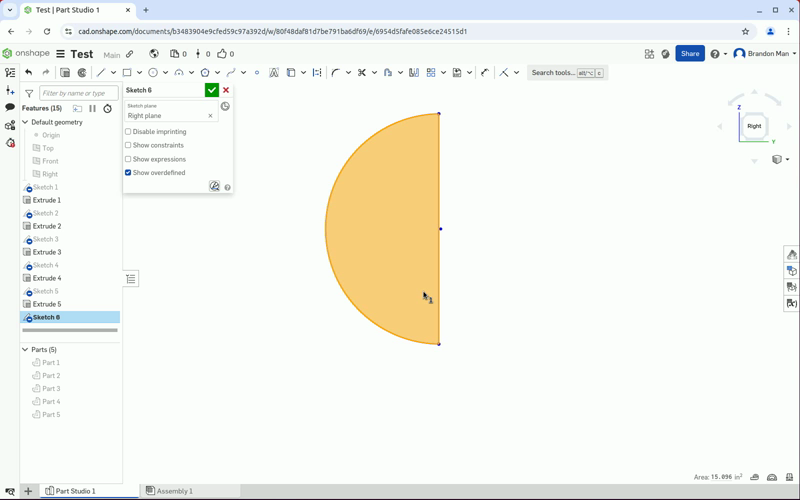
scroll(-6)
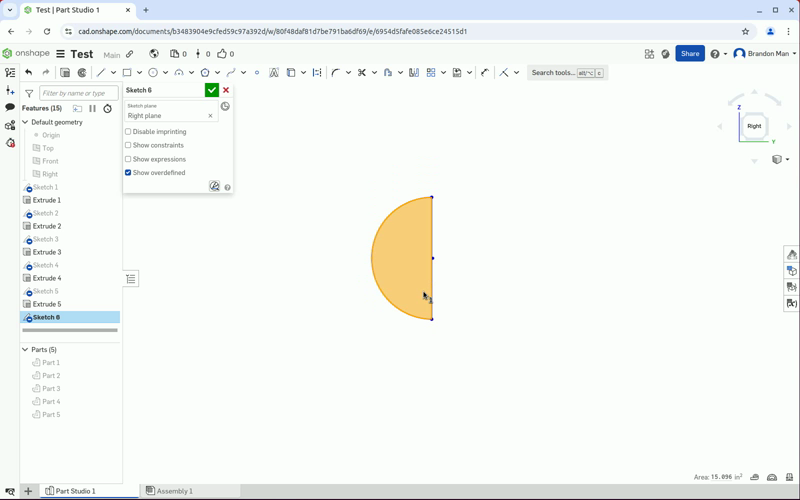
scroll(-6)
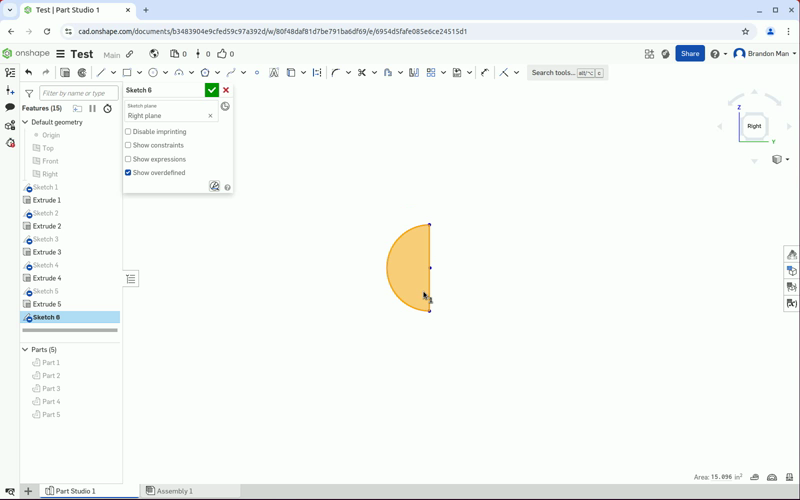
scroll(-6)
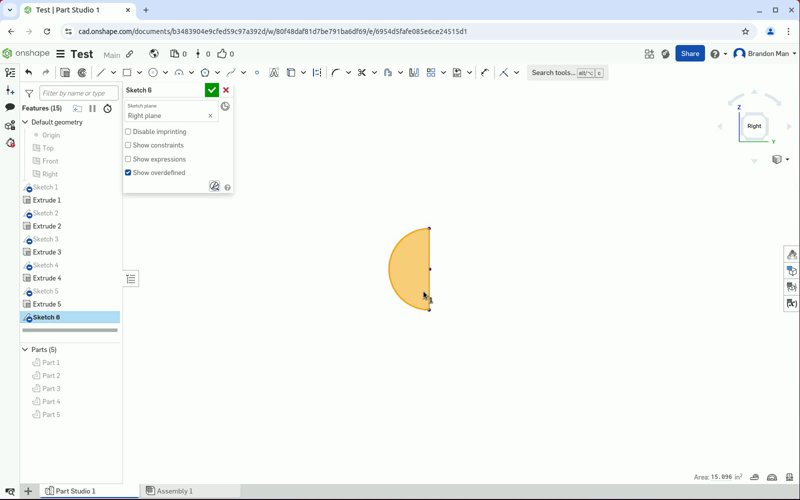
scroll(-6)
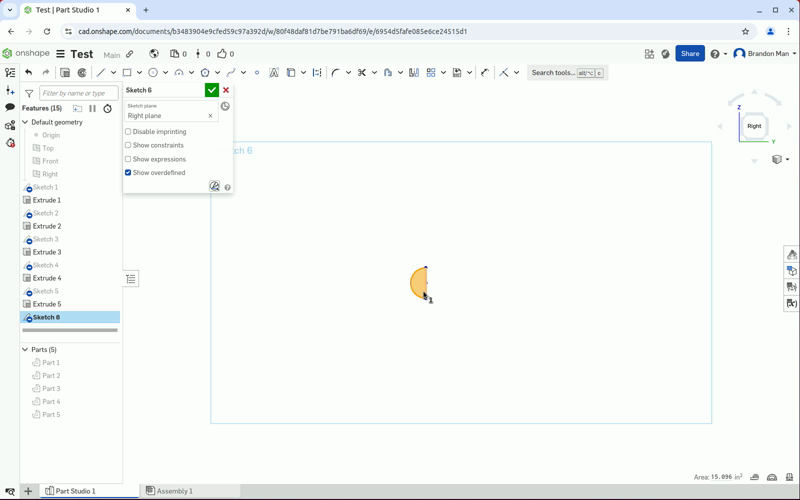
mouse_move(73, 352)
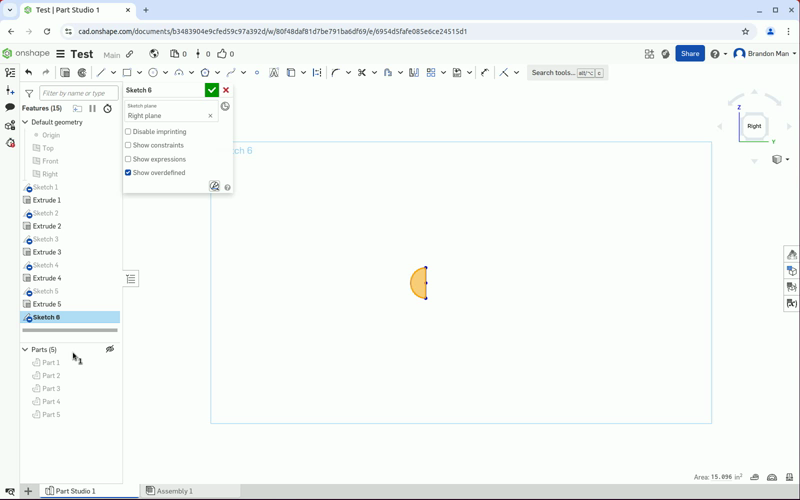
key(shift+y)
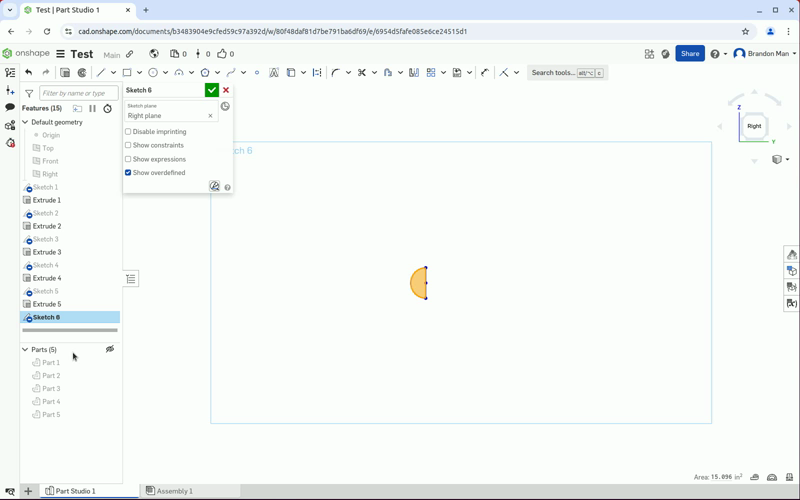
key(shift+e)
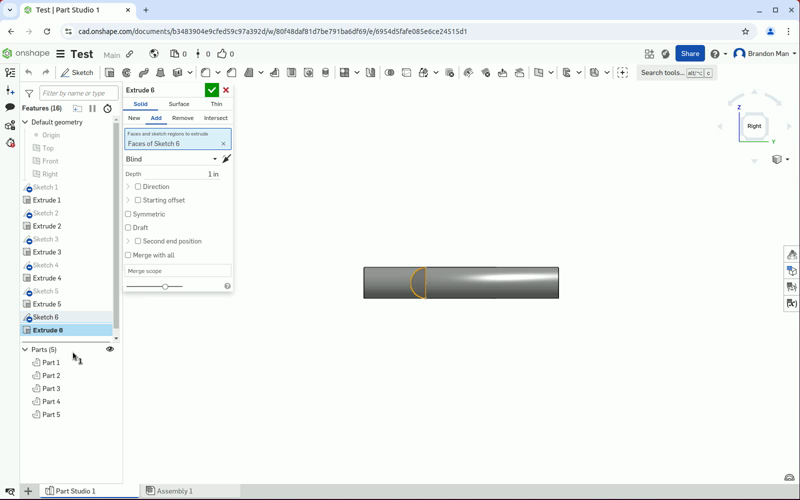
mouse_move(143, 106)
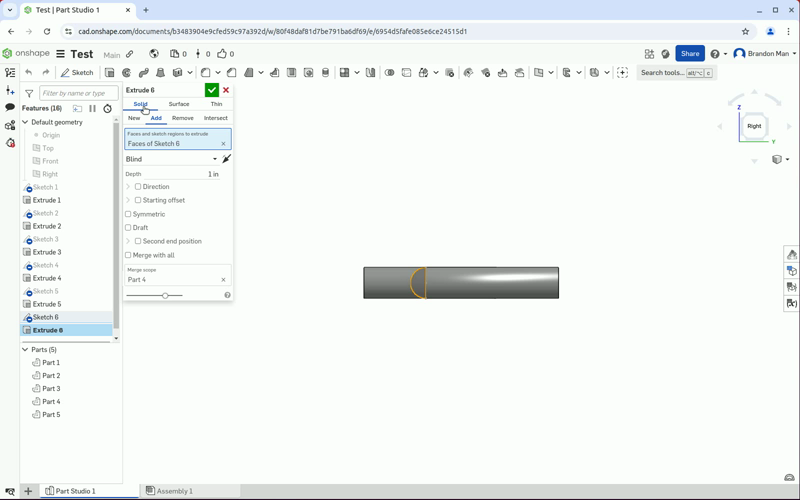
click(143, 106)
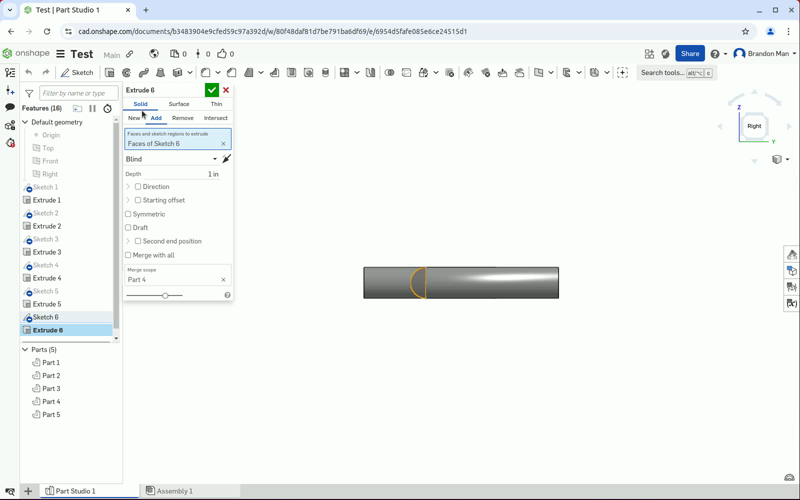
mouse_move(137, 120)
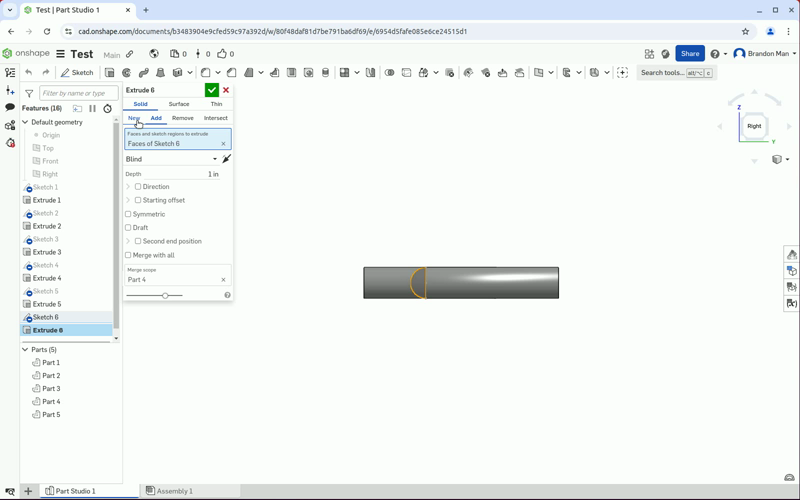
click(137, 120)
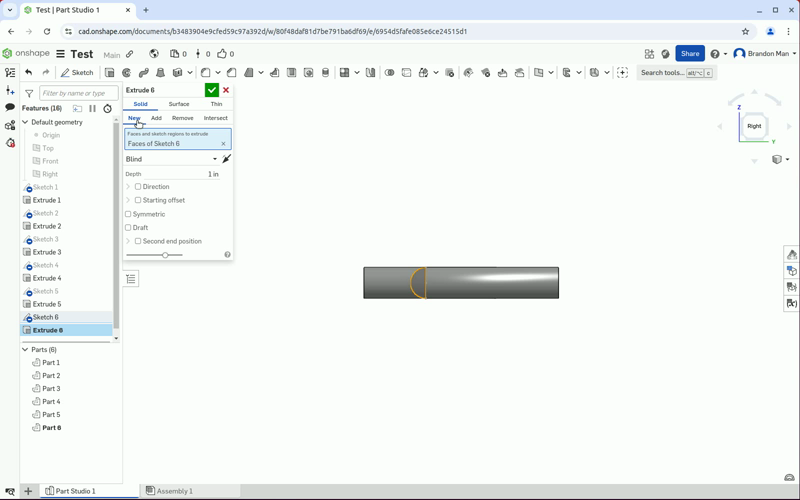
key(tab, 4)
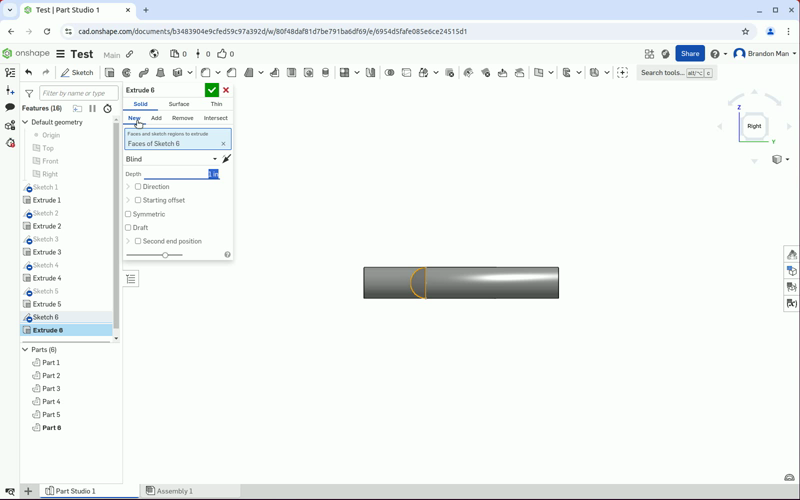
text(39.958)
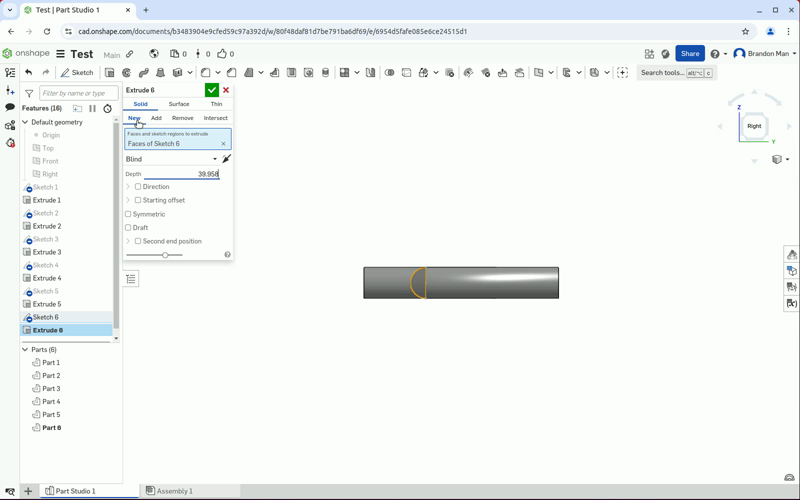
key(tab, 3)
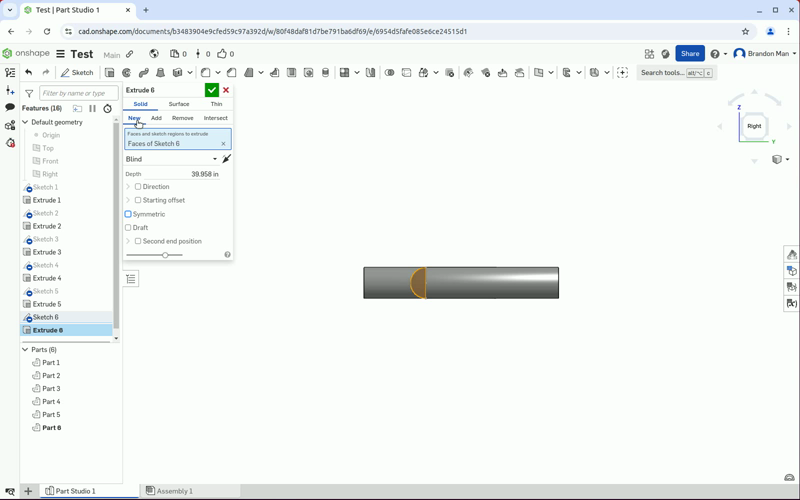
key(space)
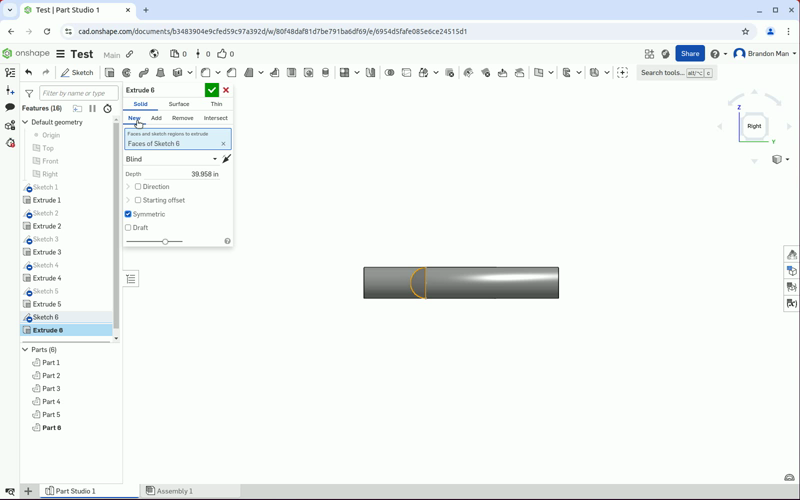
key(enter)
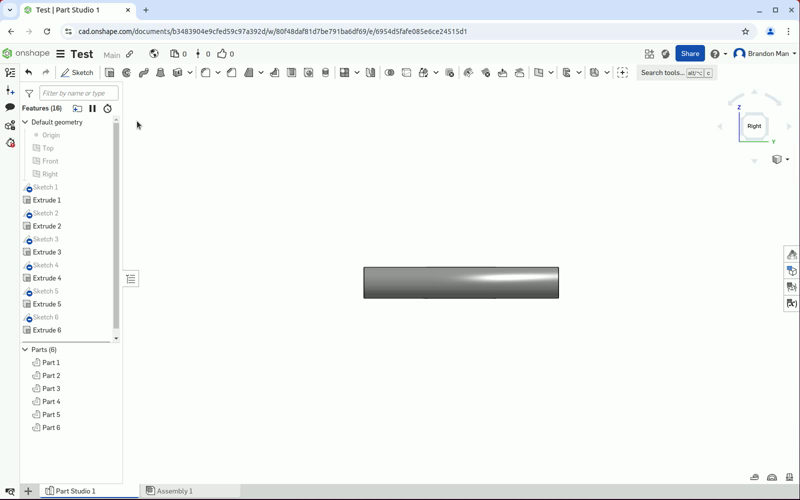
key(shift+h)
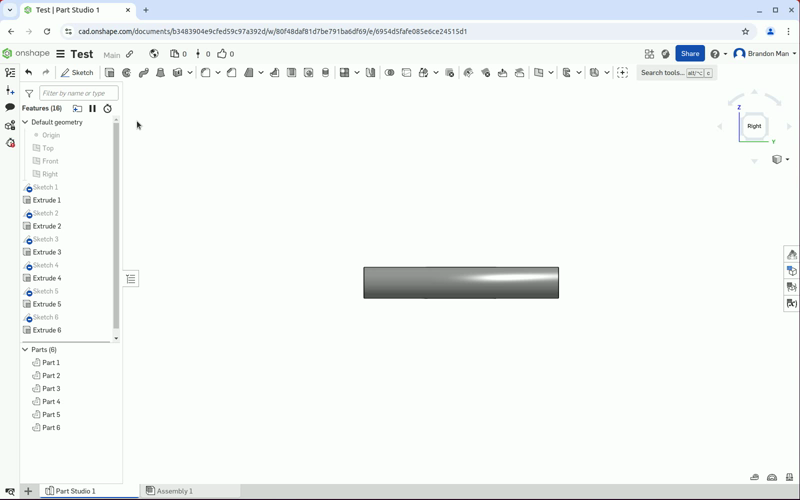
key(shift+h)
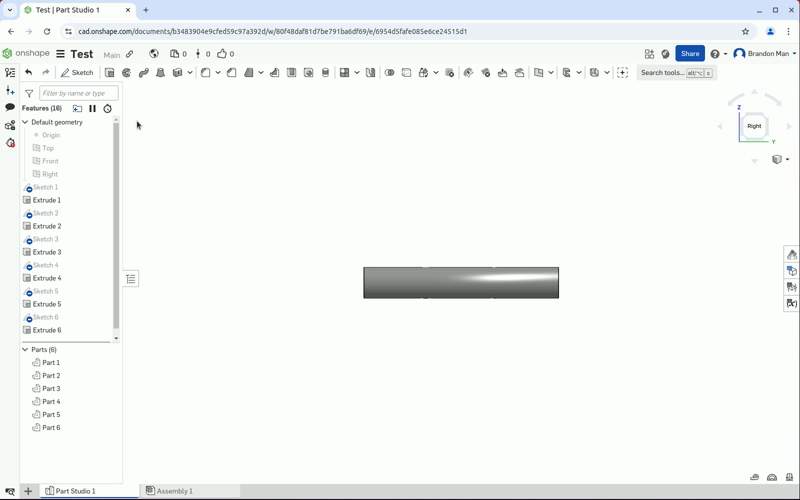
mouse_move(69, 189)
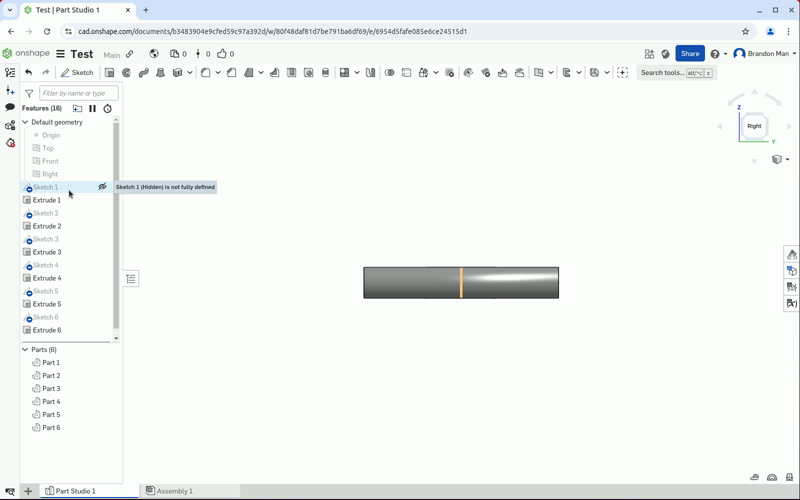
click(69, 189)
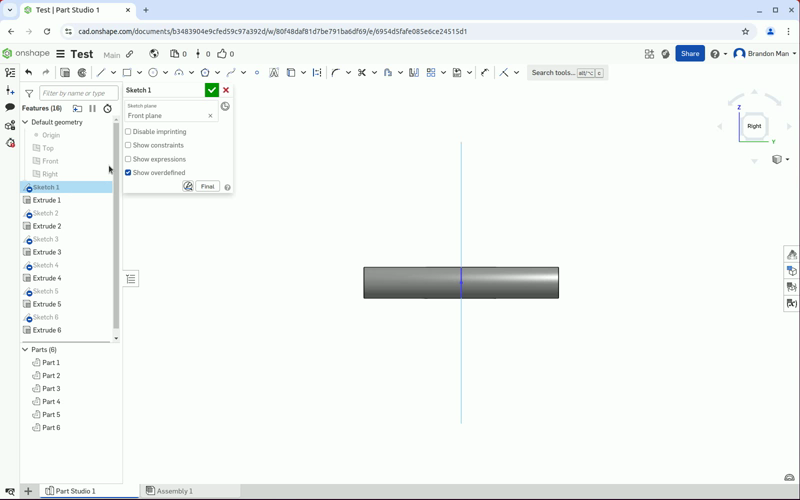
mouse_move(229, 92)
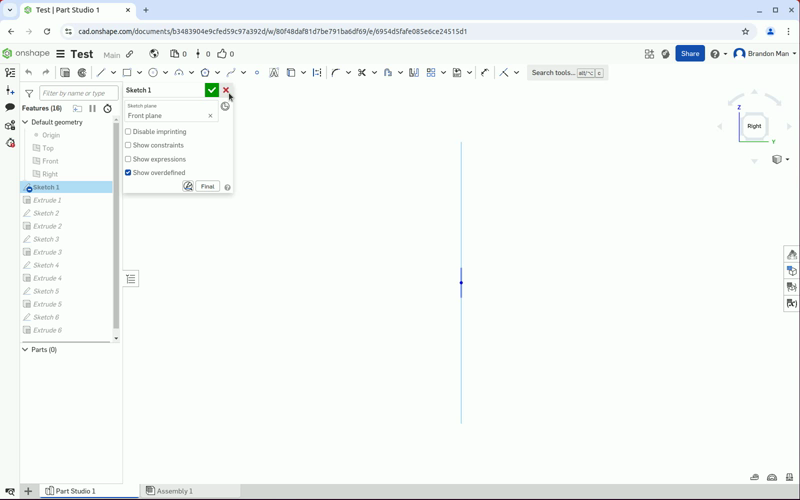
click(229, 92)
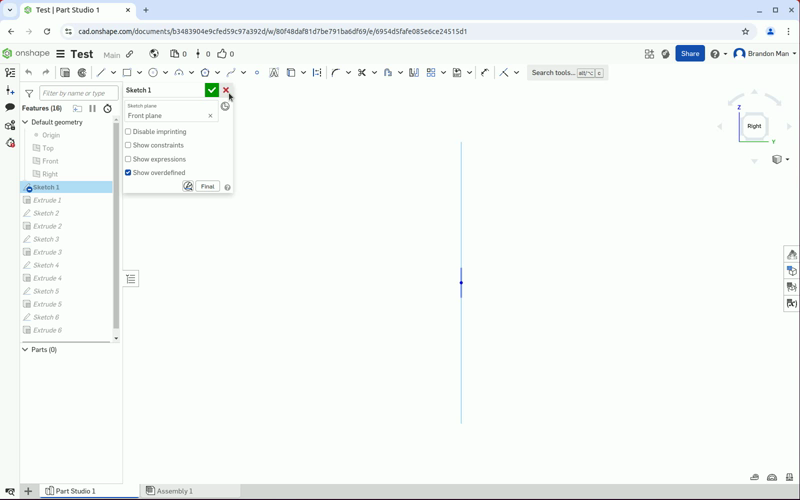
key(shift+s)
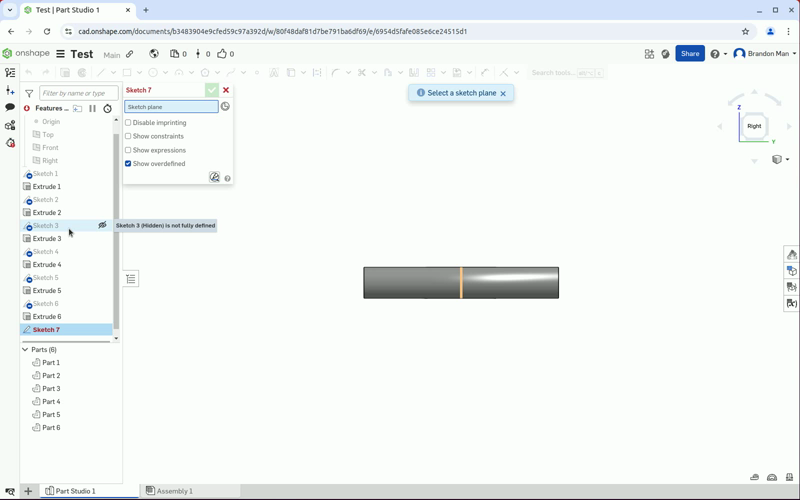
scroll(3)
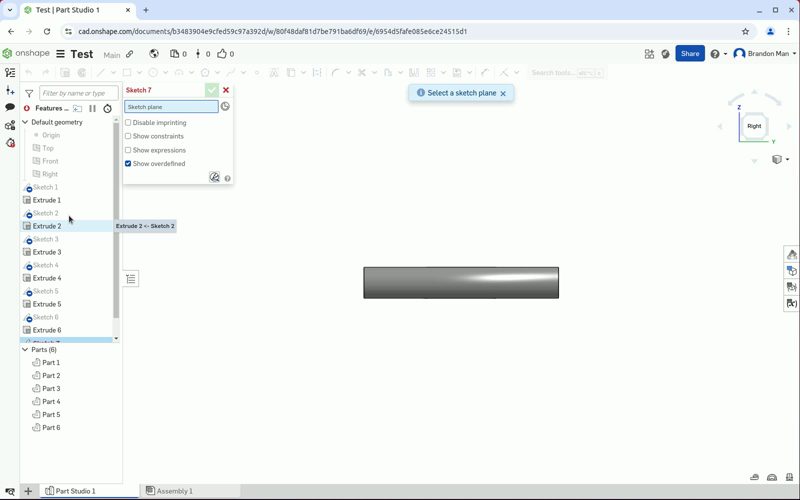
mouse_move(69, 176)
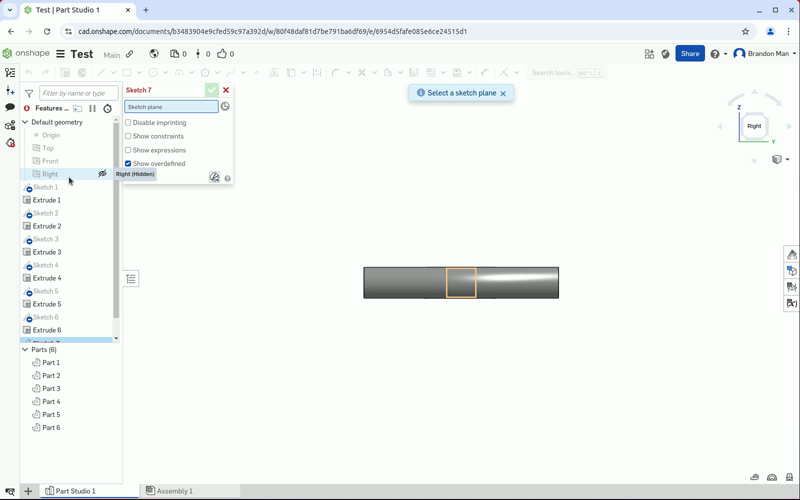
click(69, 176)
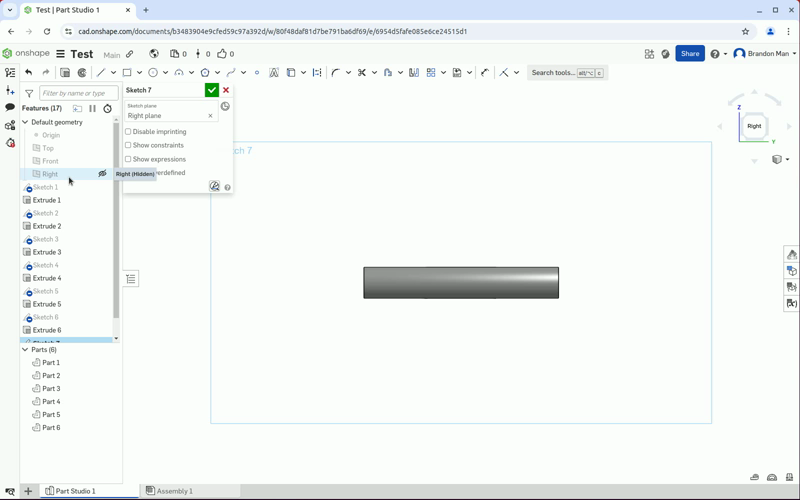
mouse_move(73, 352)
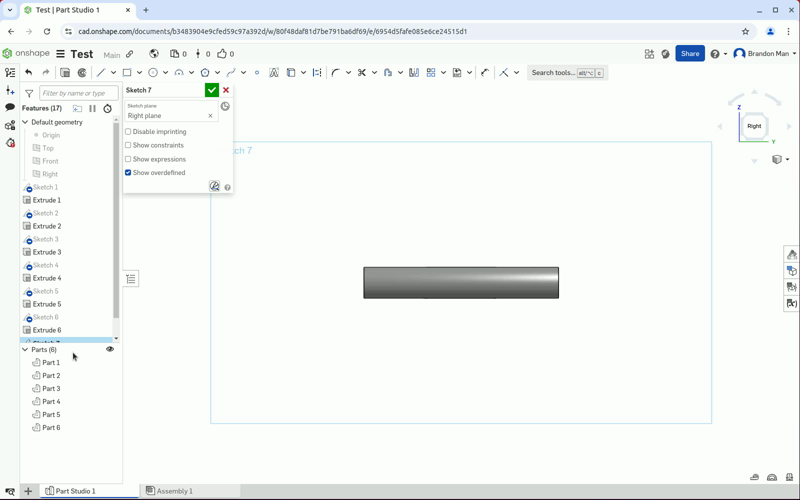
key(y)
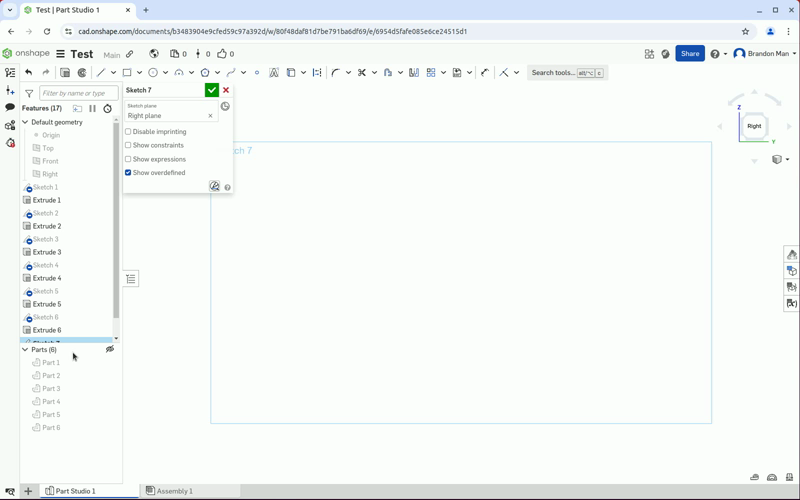
key(a)
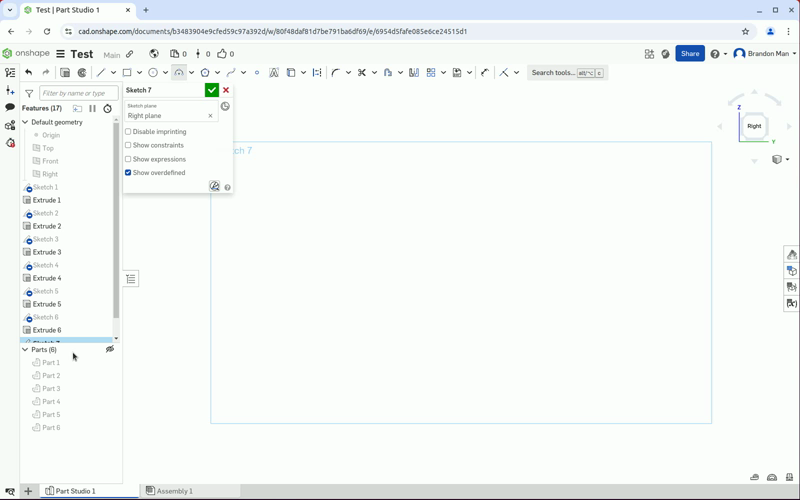
key_down(shift)
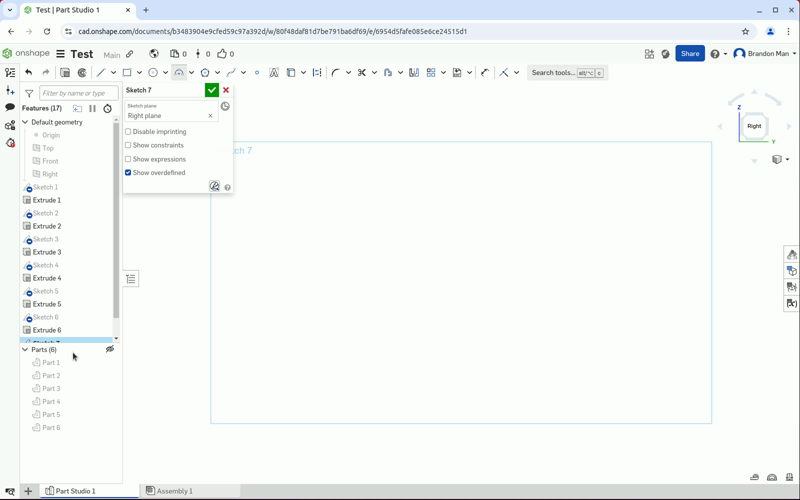
mouse_move(495, 298)
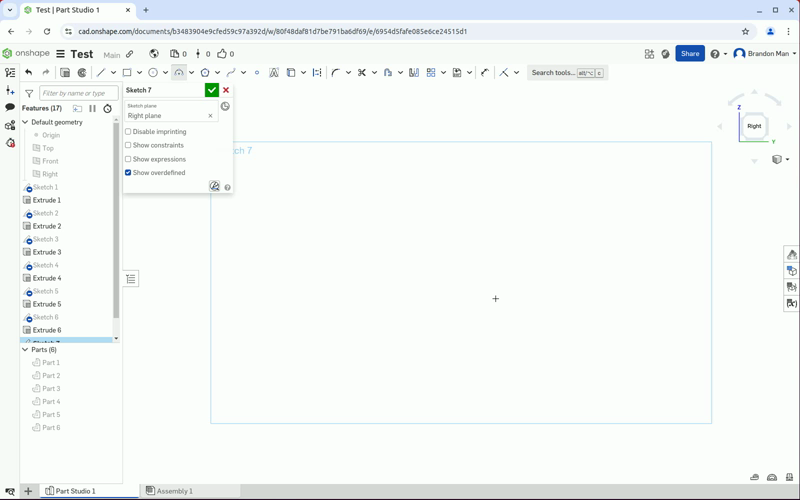
click(495, 298)
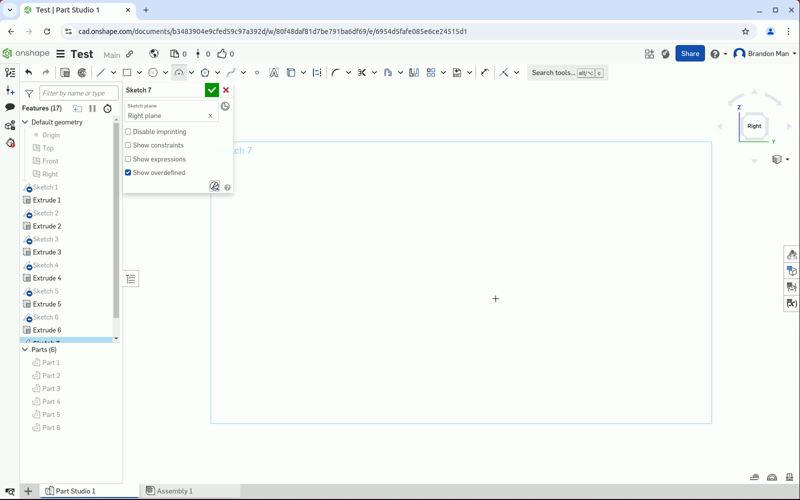
key_up(shift)
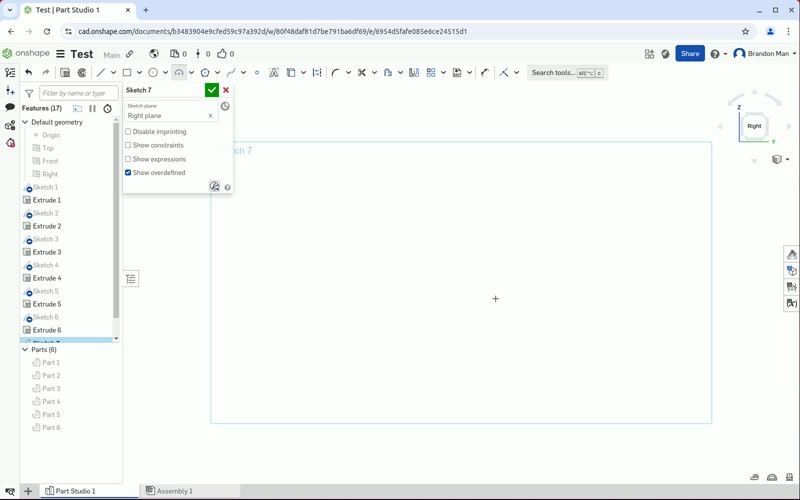
key_down(shift)
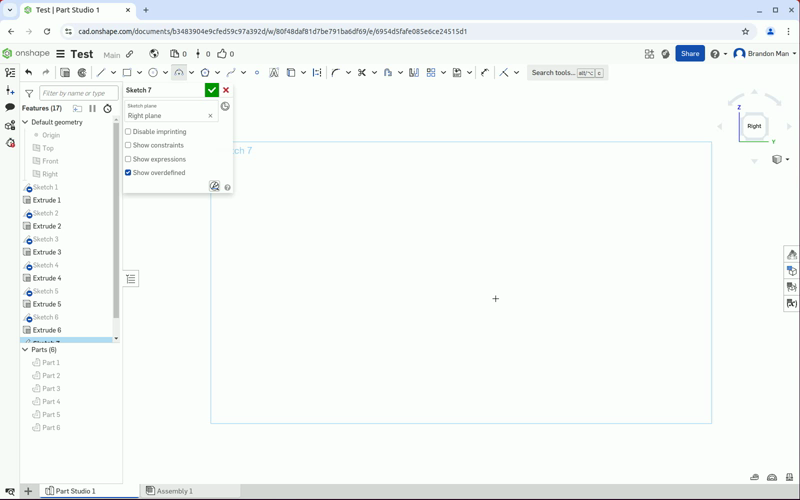
mouse_move(495, 267)
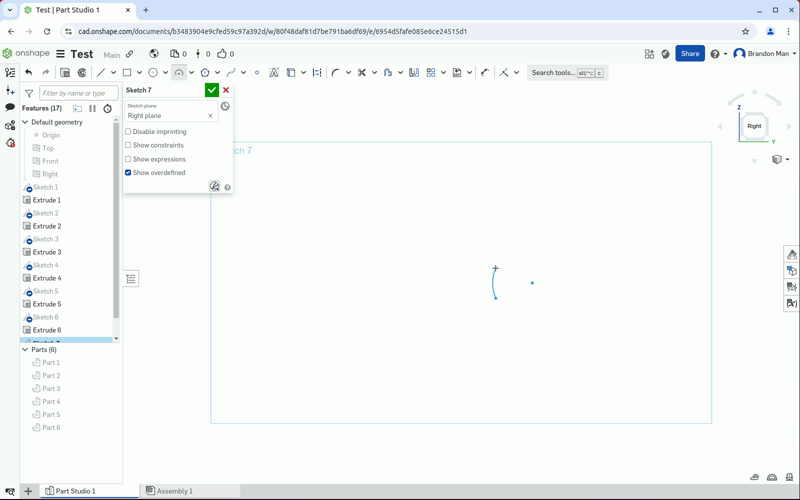
click(495, 267)
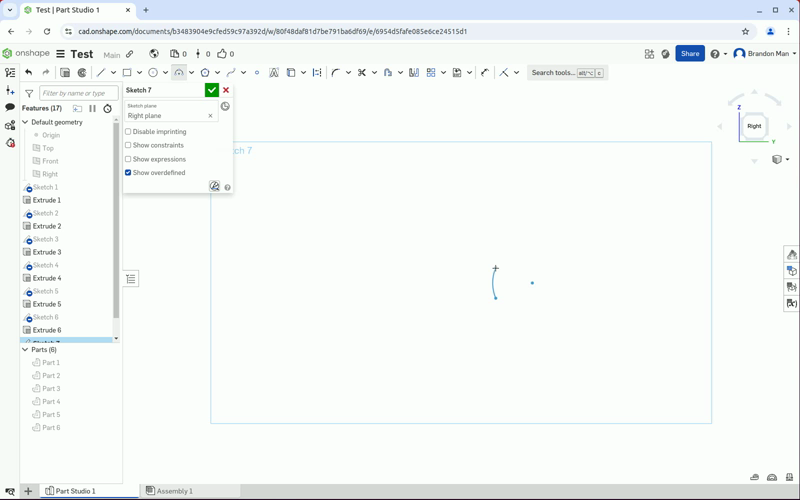
mouse_move(510, 283)
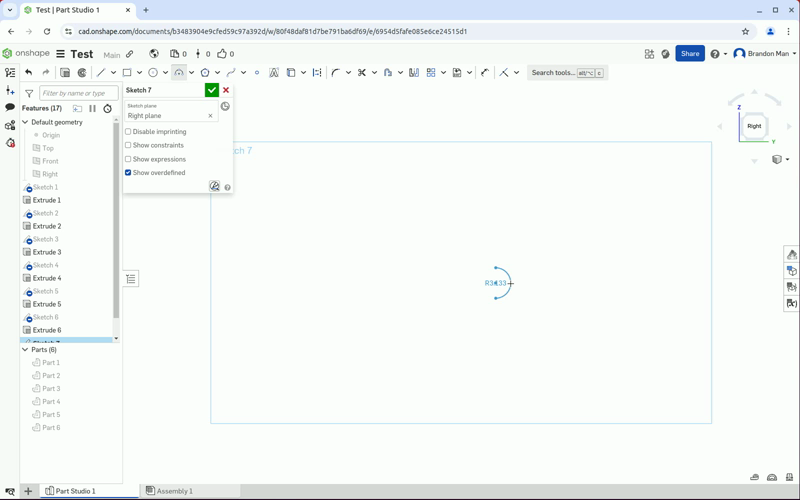
click(510, 283)
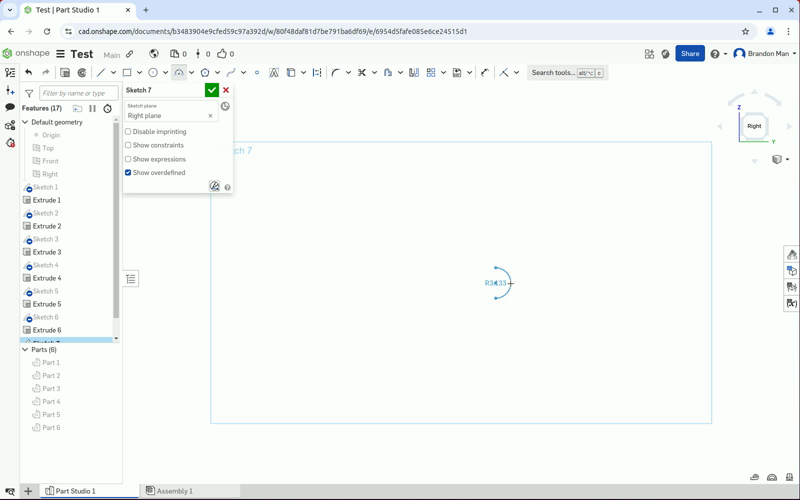
key_up(shift)
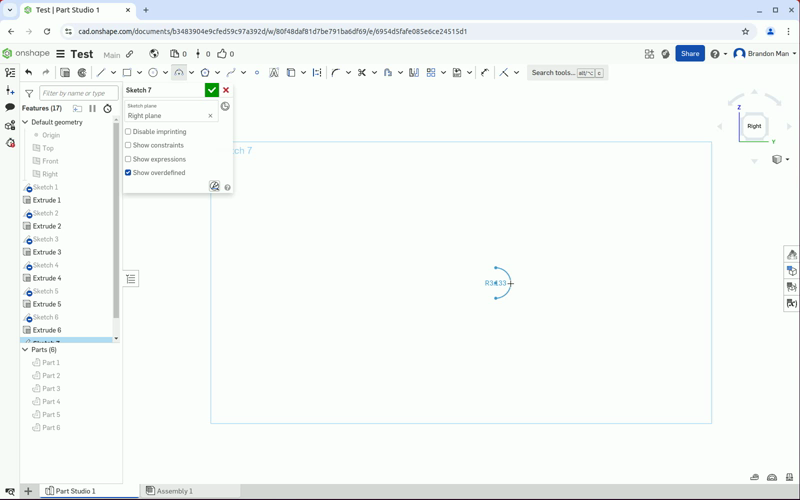
key(esc)
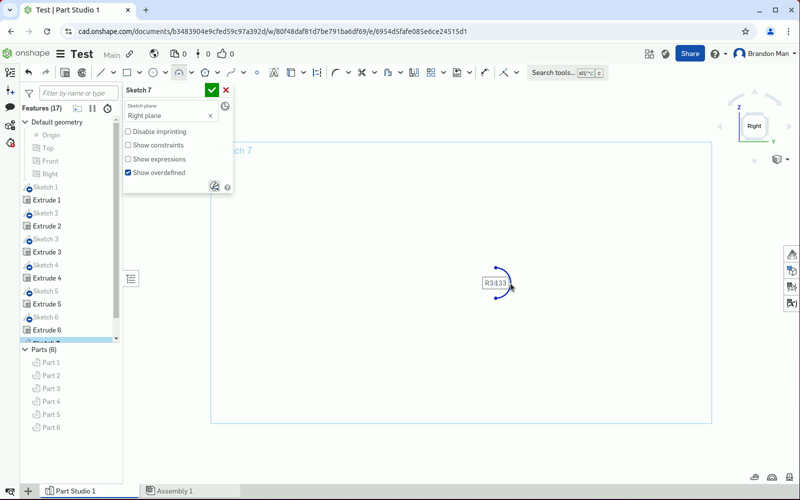
key(l)
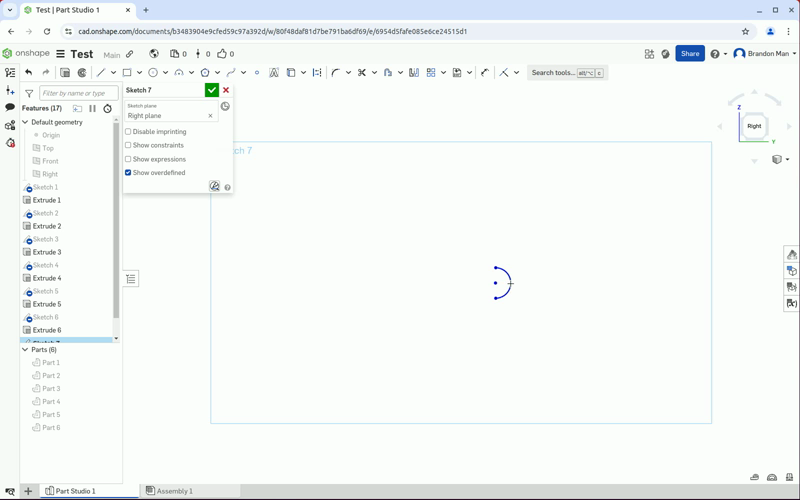
mouse_move(495, 267)
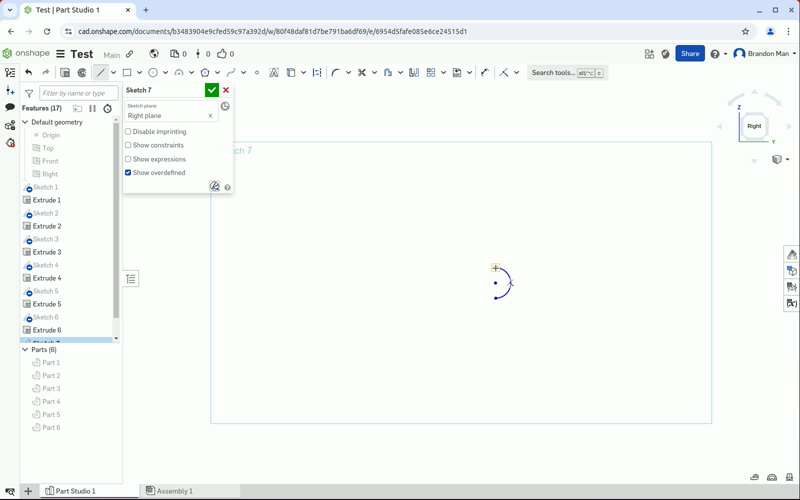
click(495, 267)
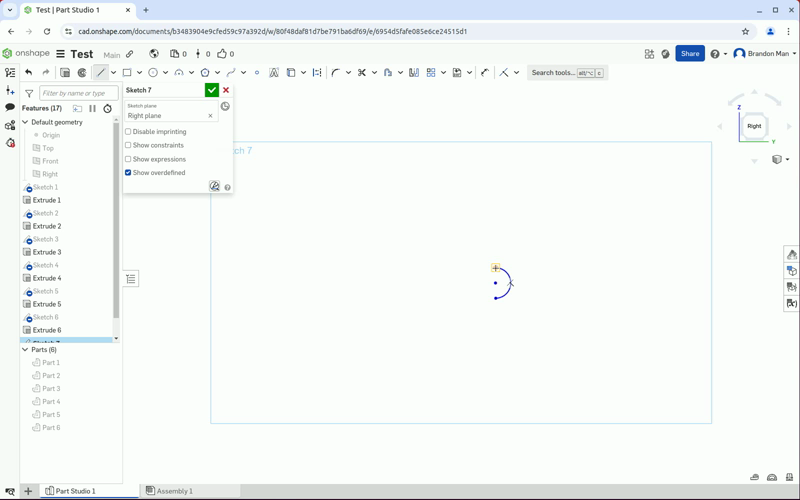
mouse_move(525, 267)
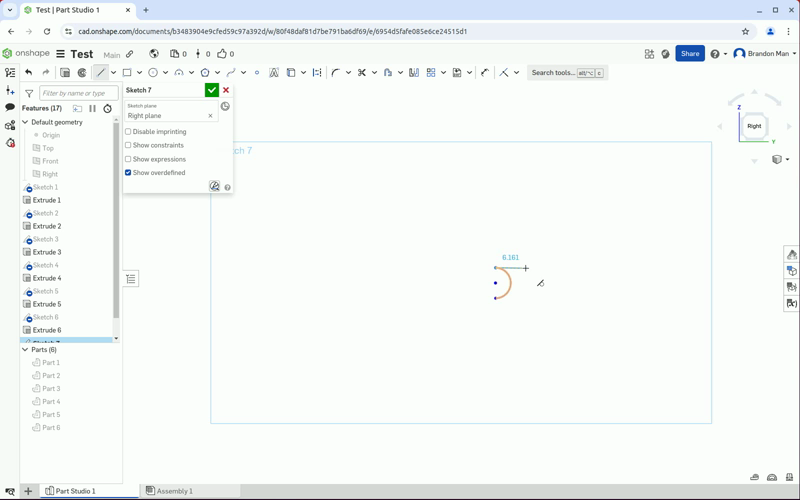
key_down(shift)
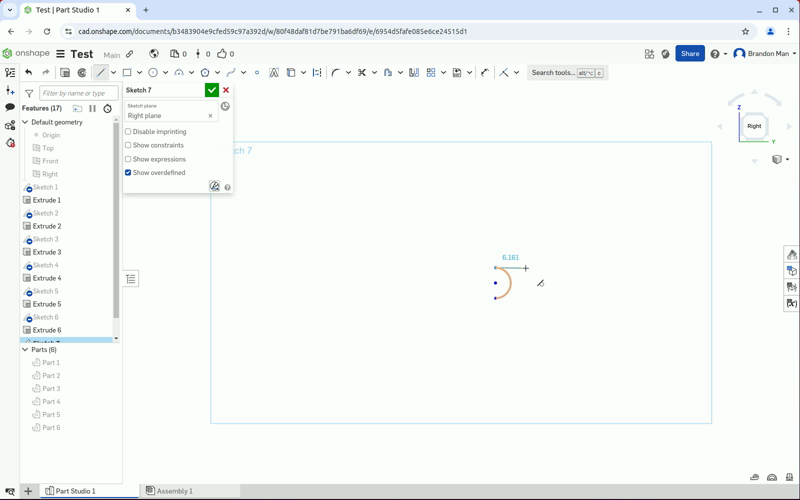
mouse_move(495, 298)
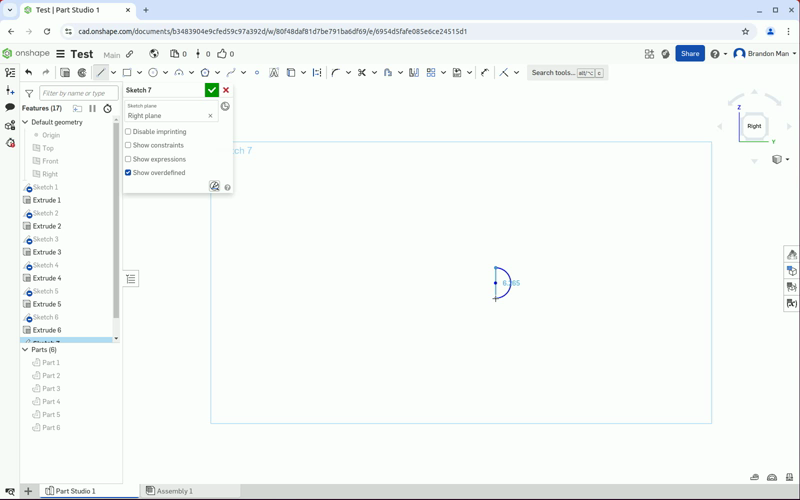
key_up(shift)
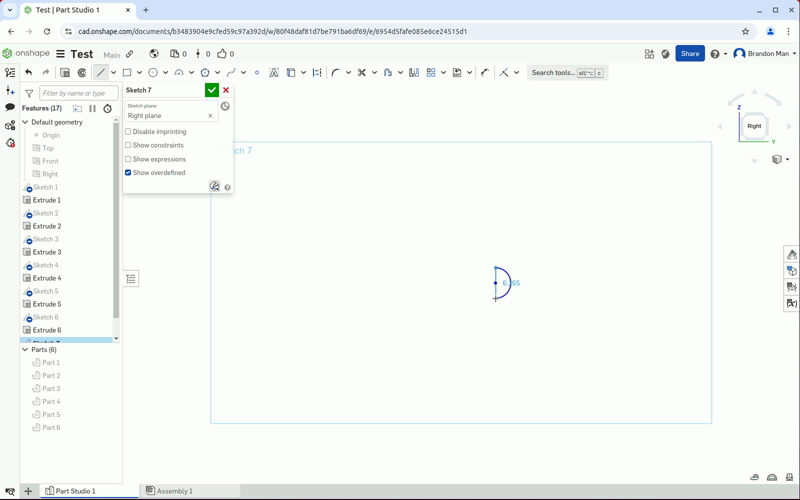
click(495, 298)
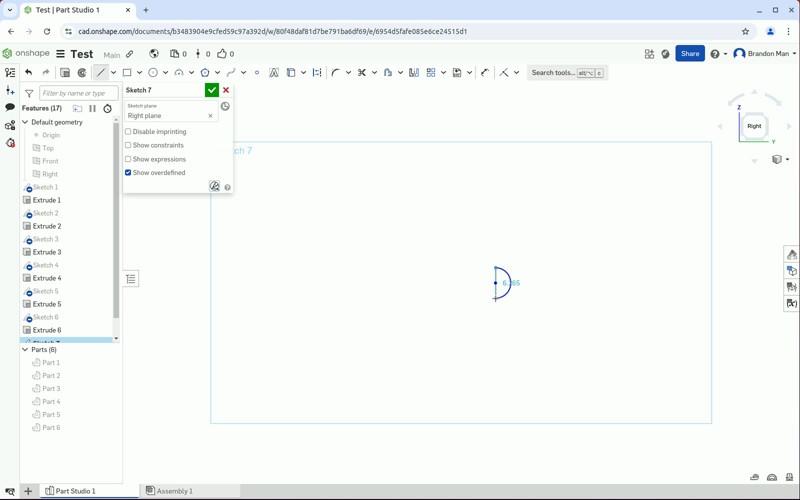
key(esc)
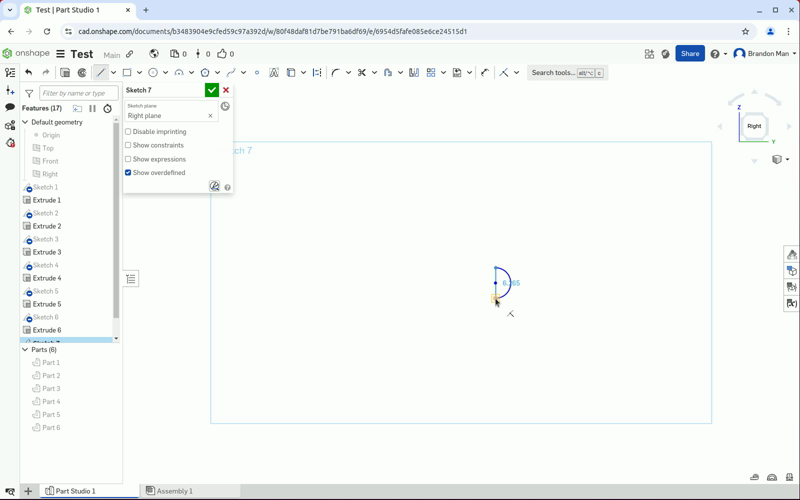
mouse_move(504, 280)
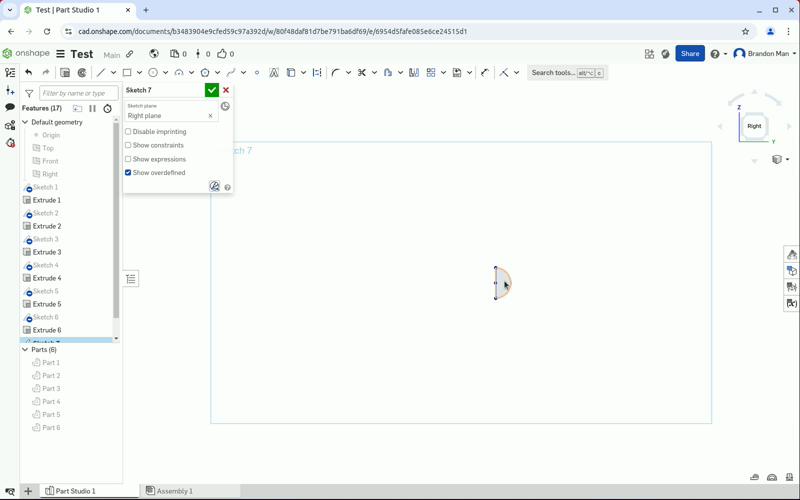
scroll(6)
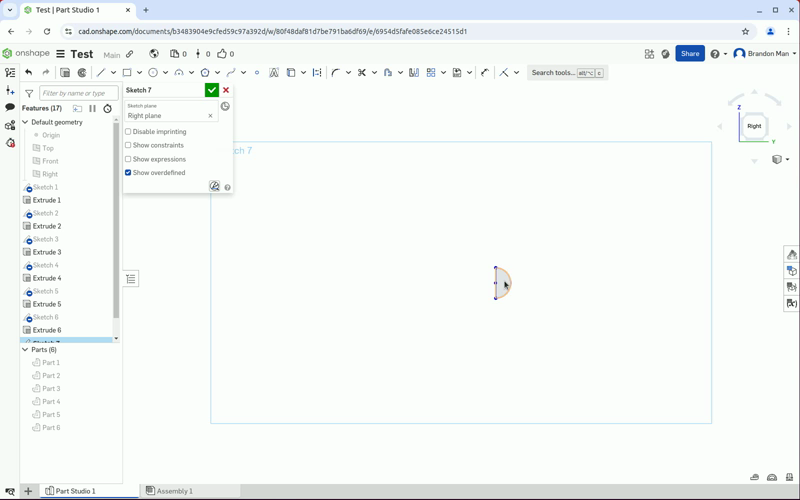
scroll(6)
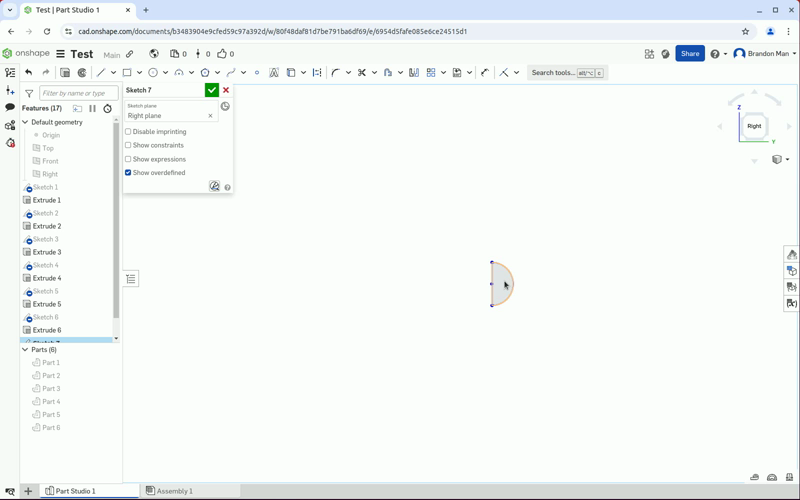
scroll(6)
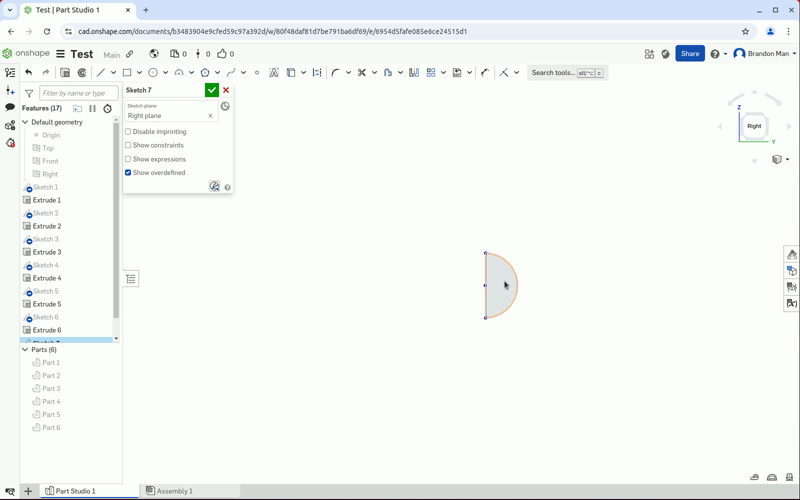
scroll(6)
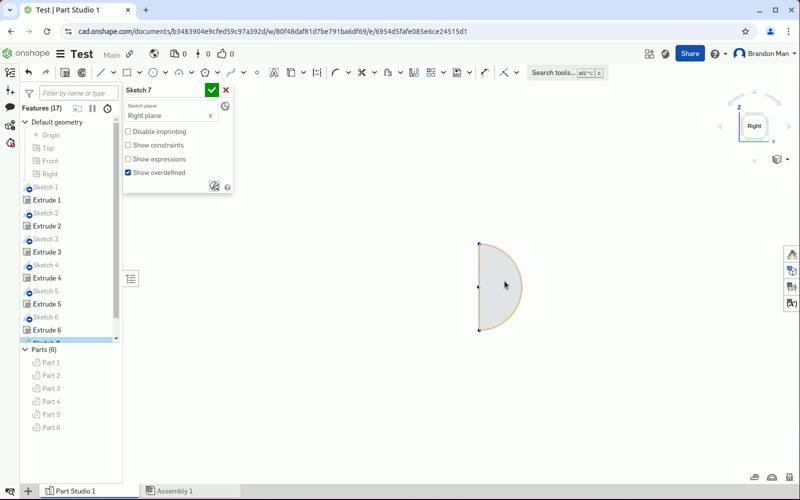
scroll(6)
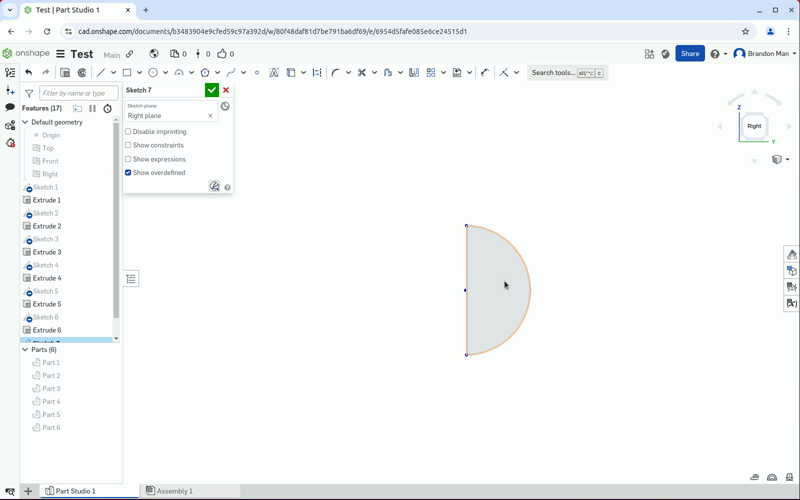
scroll(6)
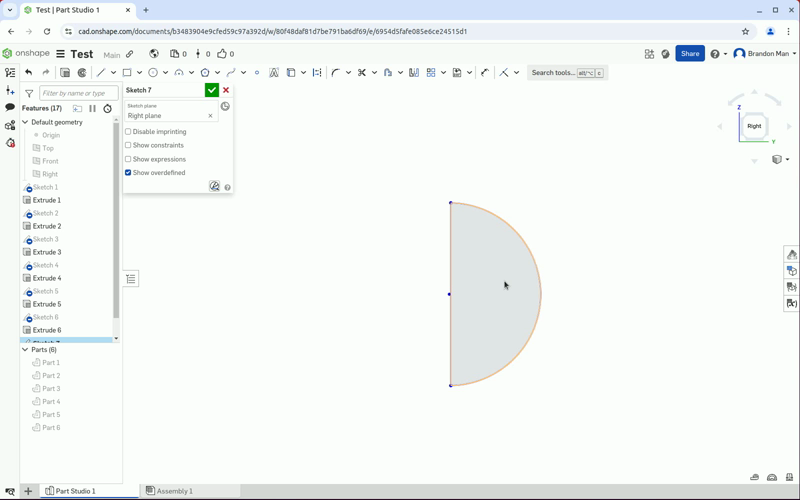
scroll(6)
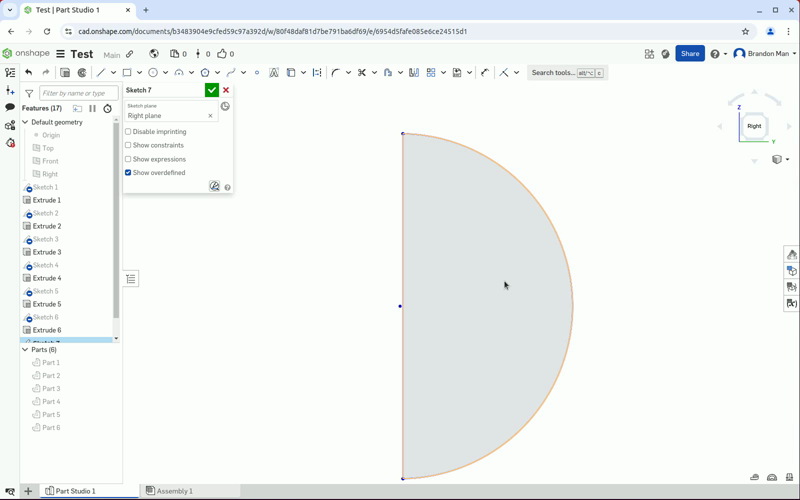
click(504, 280)
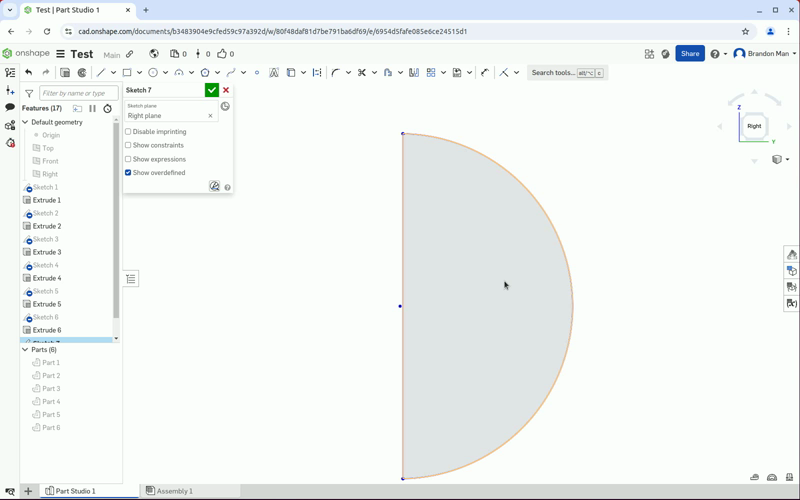
scroll(-6)
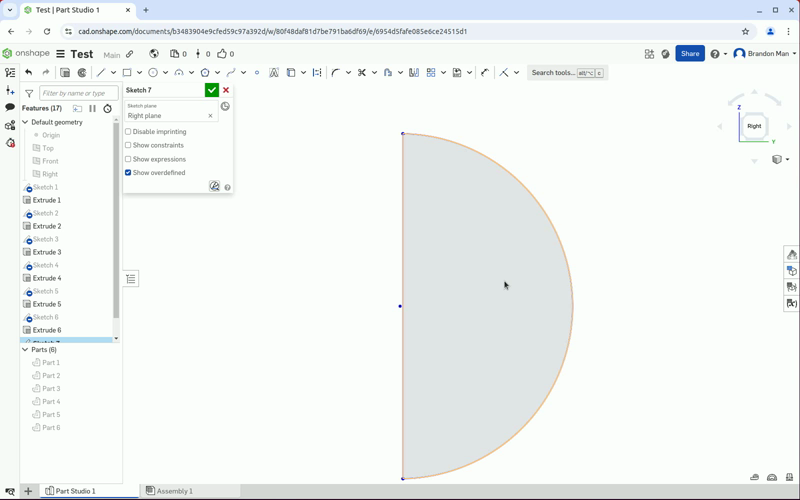
scroll(-6)
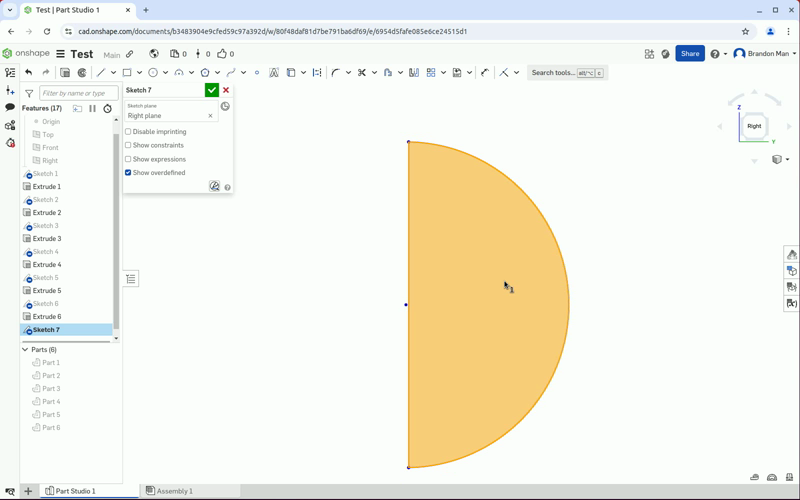
scroll(-6)
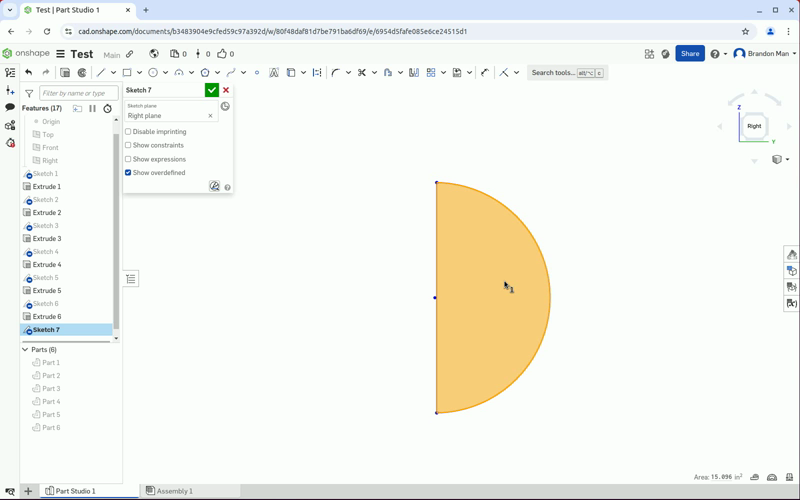
scroll(-6)
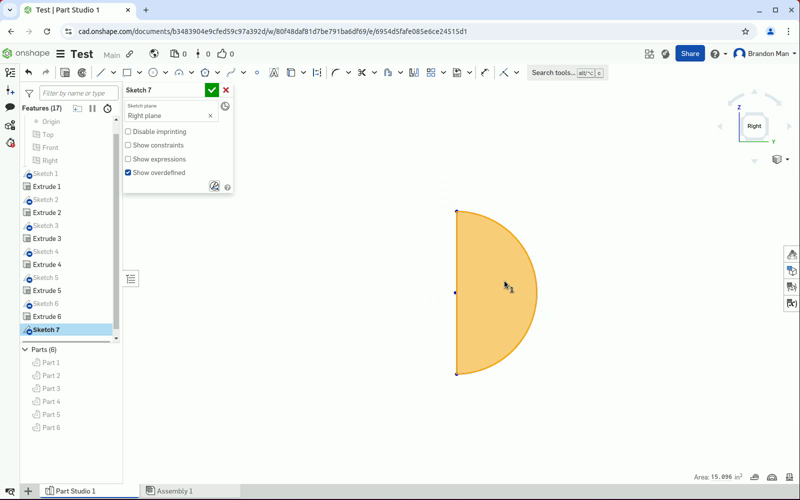
scroll(-6)
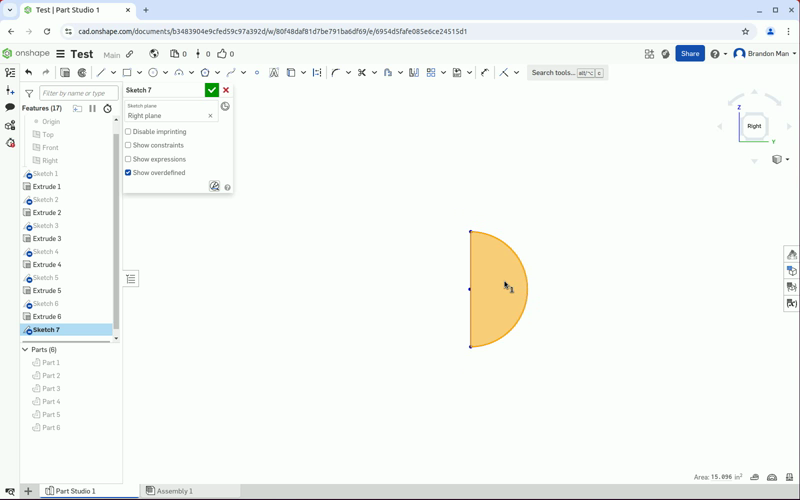
scroll(-6)
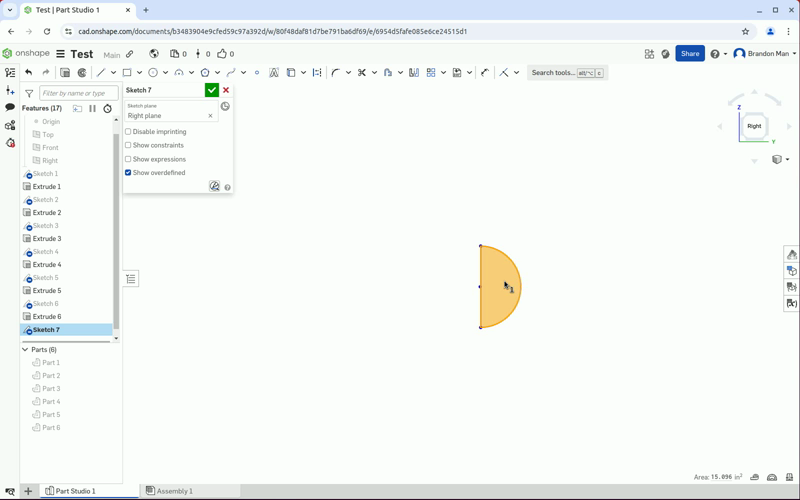
scroll(-6)
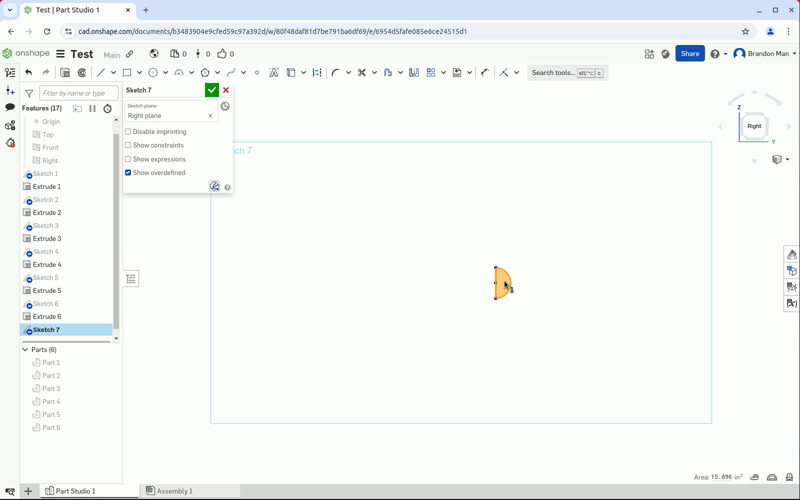
mouse_move(73, 352)
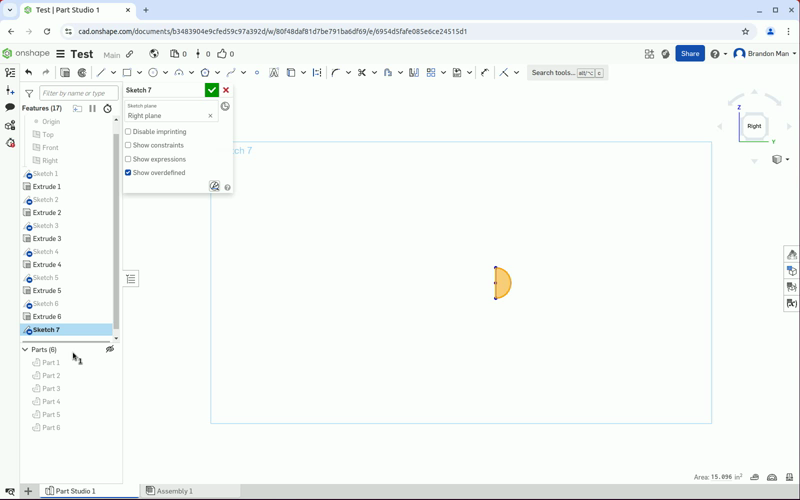
key(shift+y)
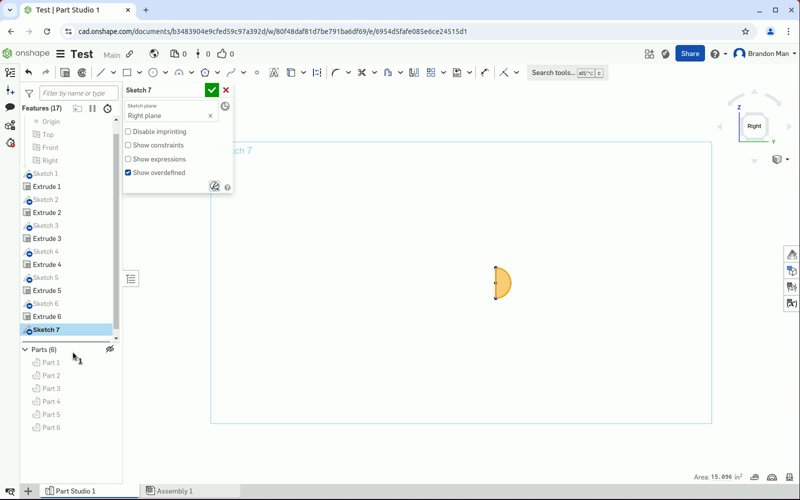
key(shift+e)
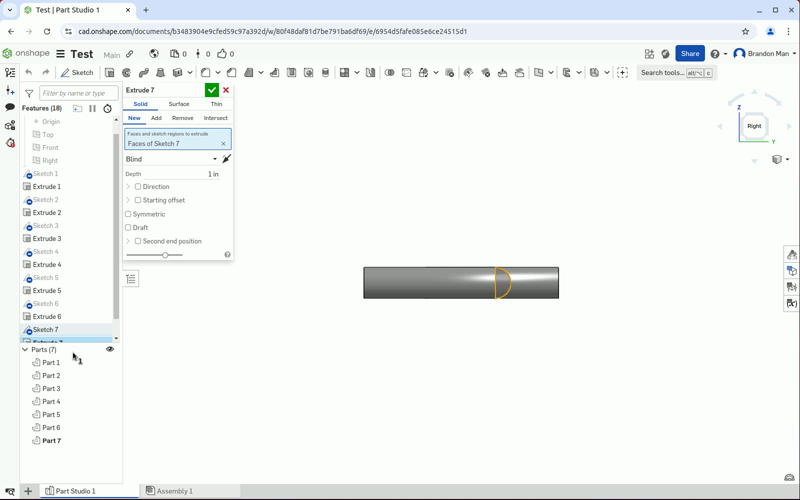
mouse_move(143, 106)
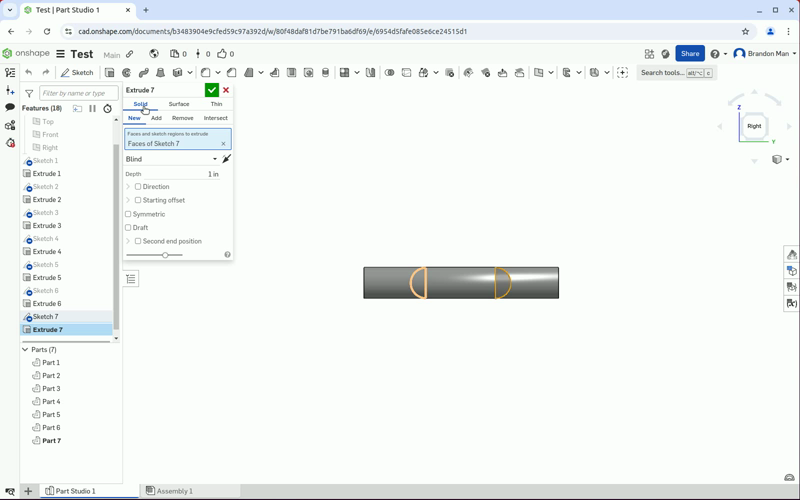
click(143, 106)
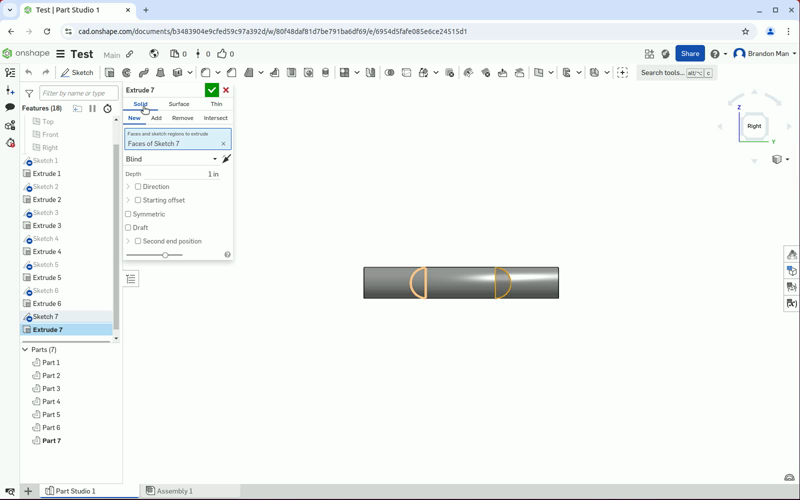
mouse_move(137, 120)
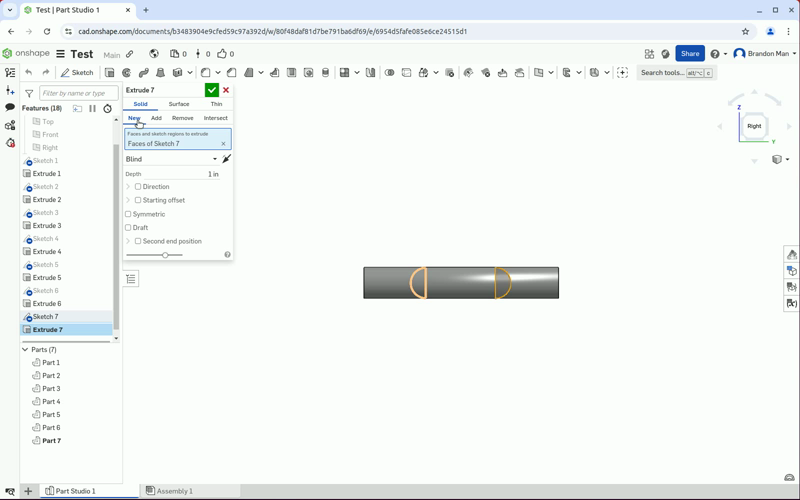
click(137, 120)
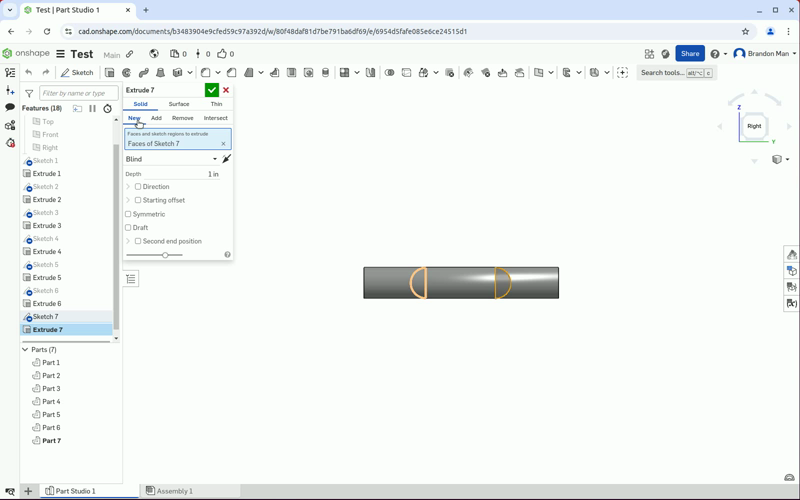
key(tab, 4)
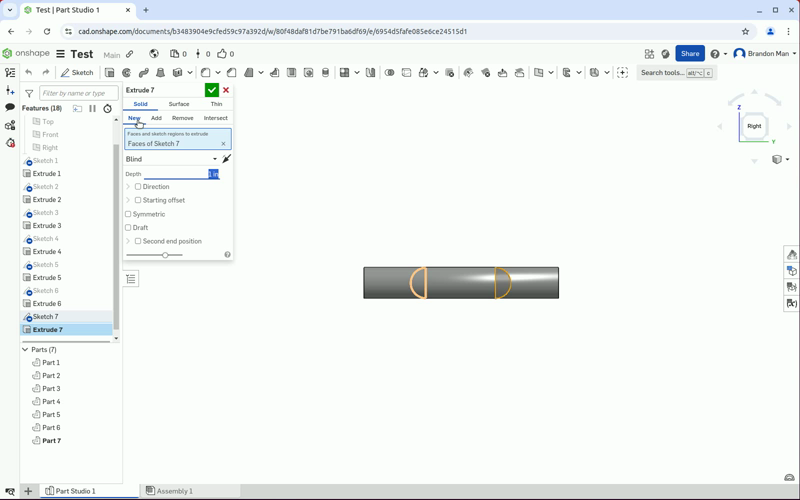
text(39.958)
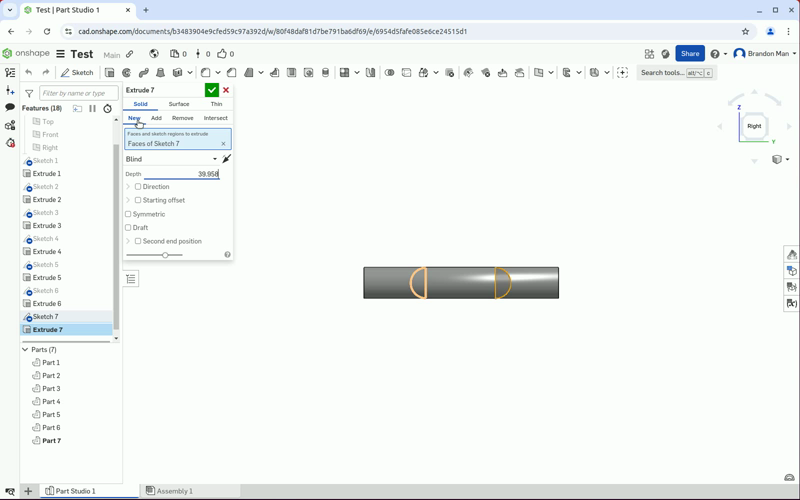
key(tab, 3)
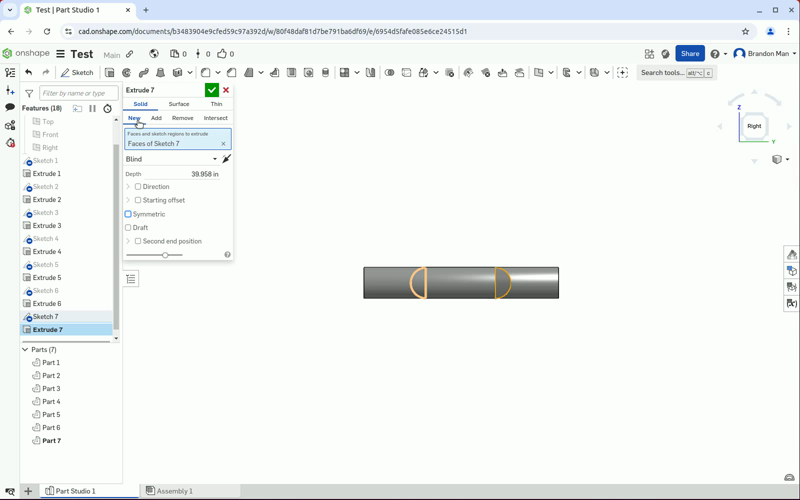
key(space)
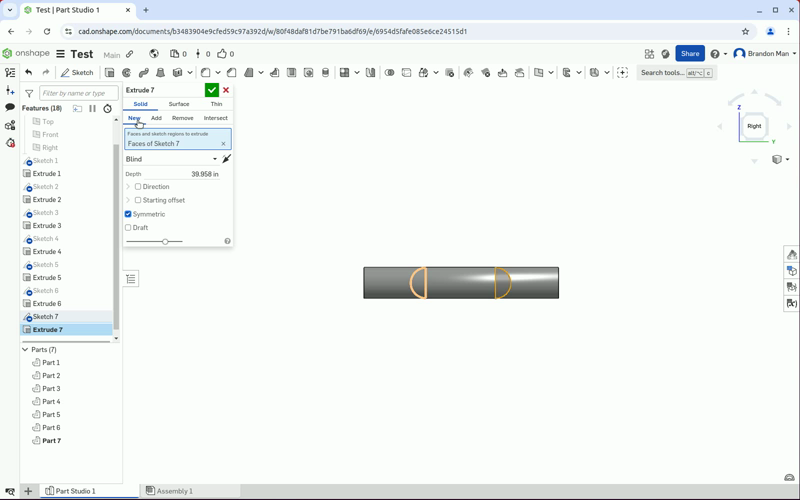
key(enter)
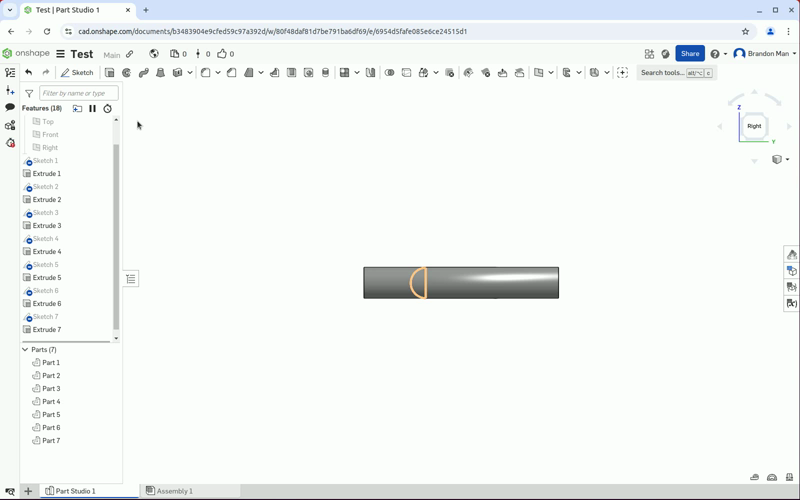
key(shift+h)
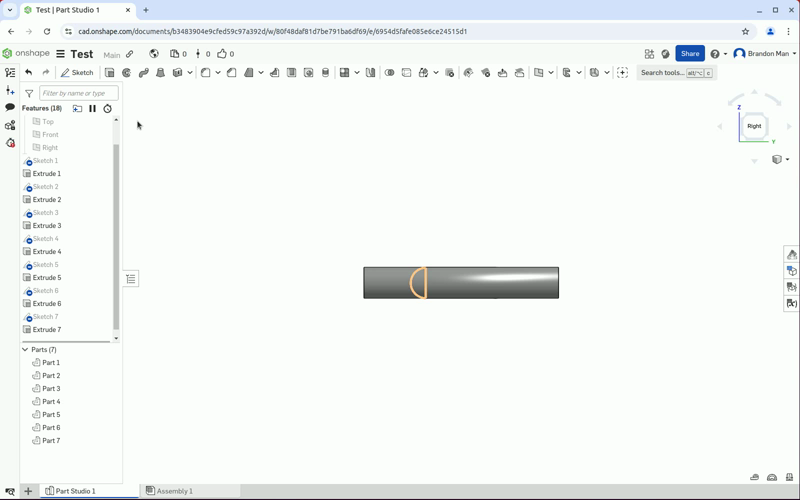
key(shift+h)
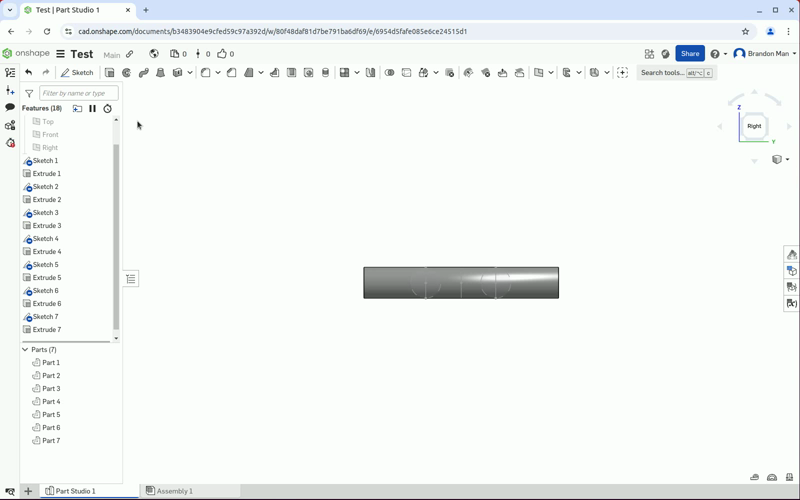
key(shift+7)
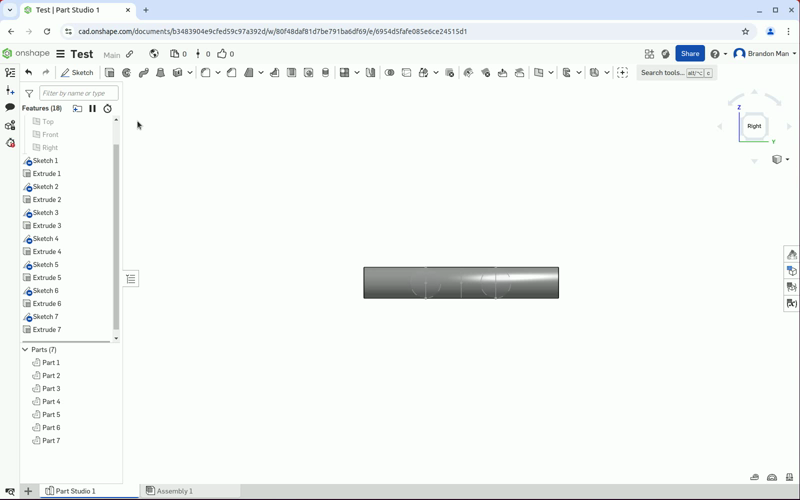
key(right, 2)
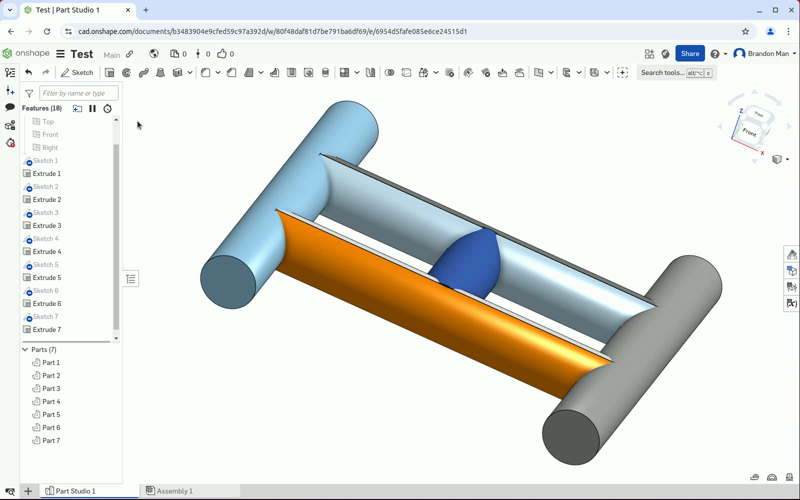
key(down, 2)
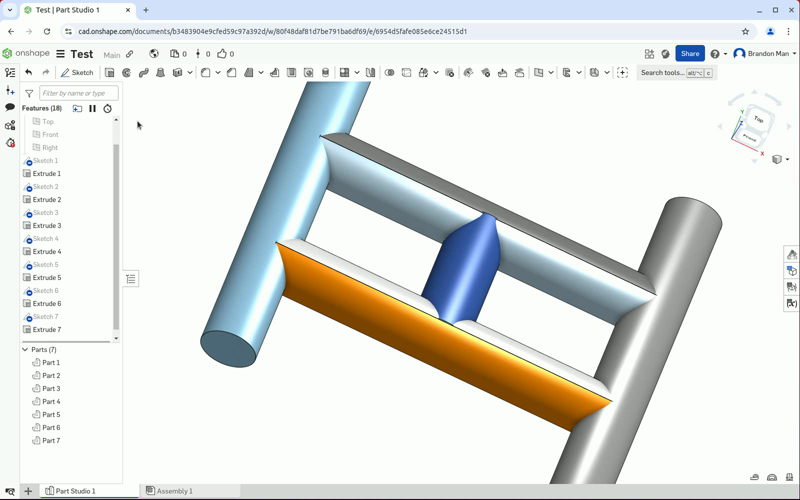
key(up, 2)
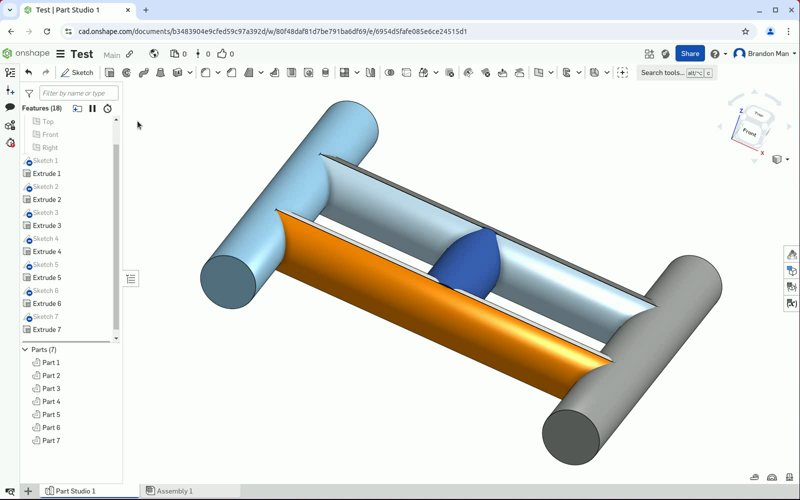
key(left, 2)
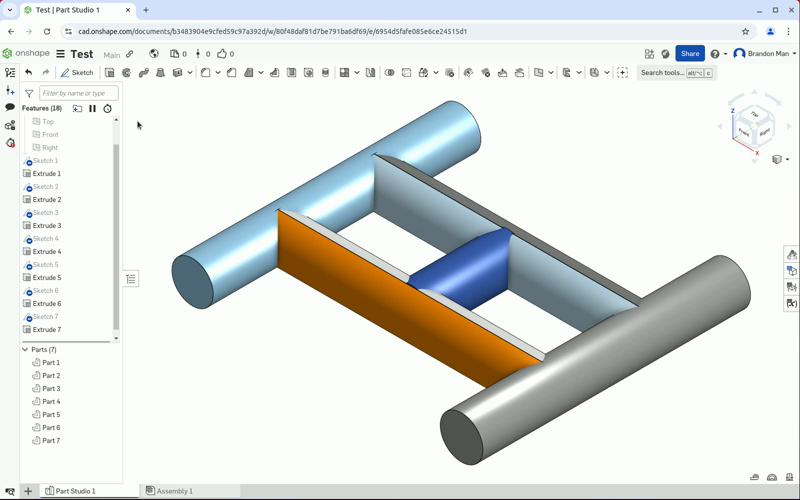
mouse_move(69, 163)
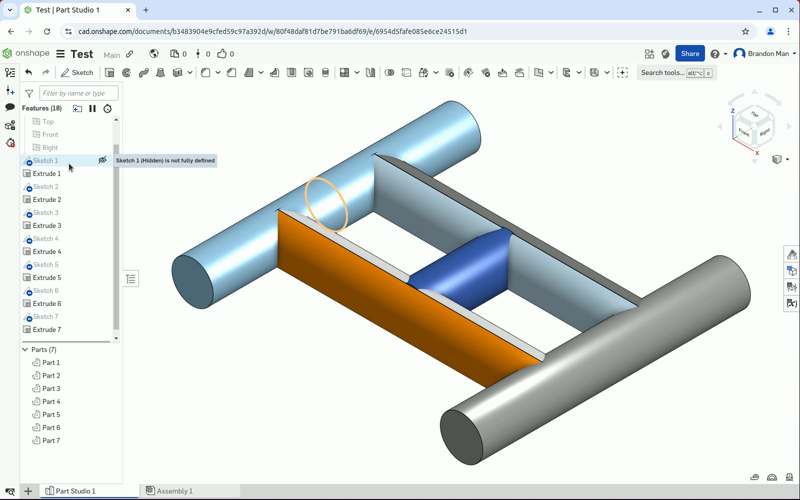
click(69, 163)